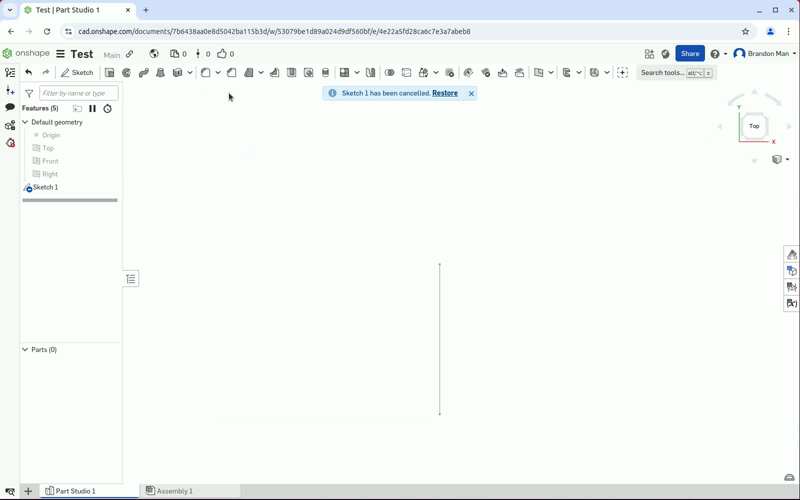
key(shift+h)
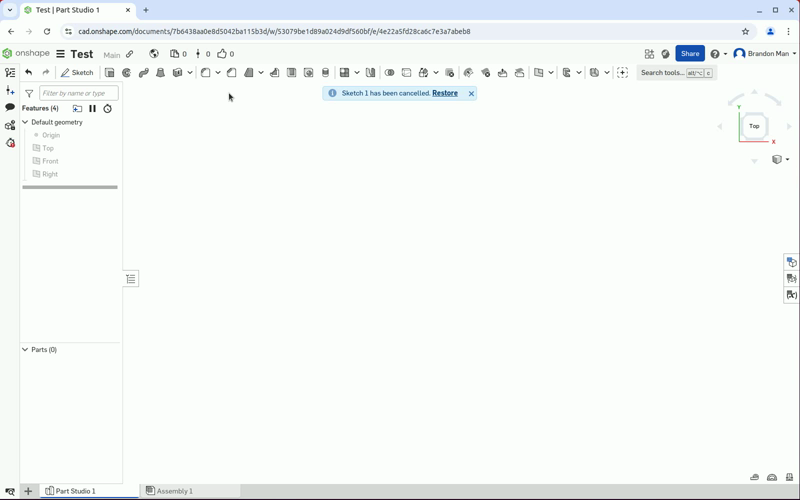
mouse_move(73, 352)
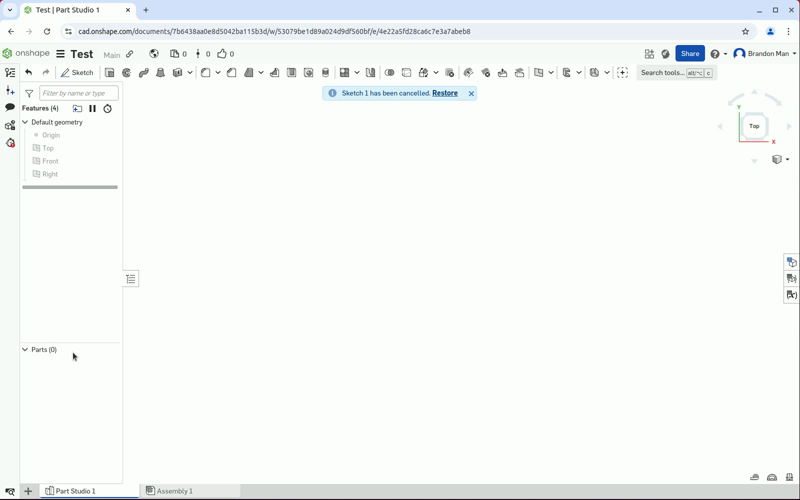
key(y)
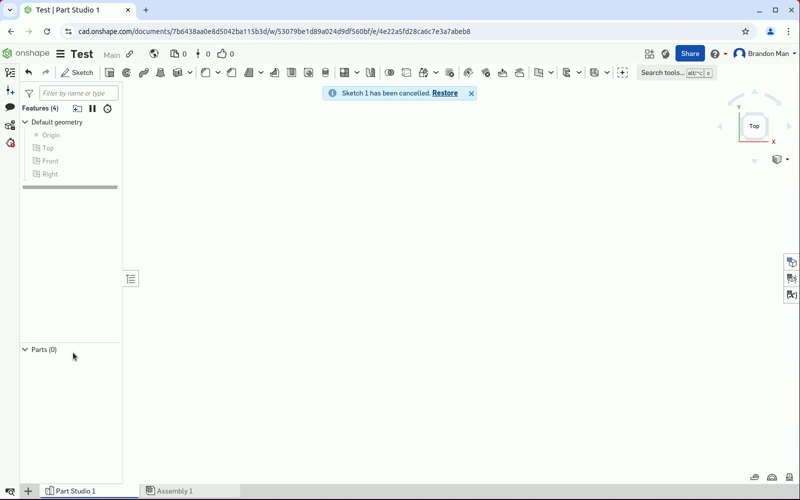
key(shift+p)
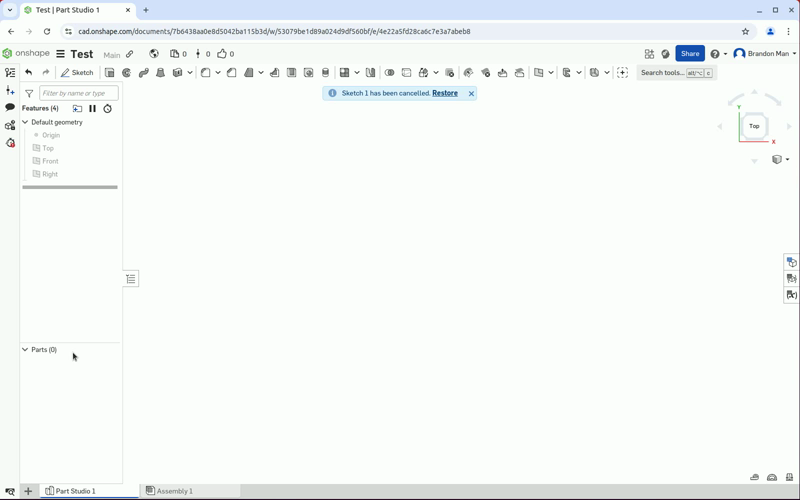
key(space)
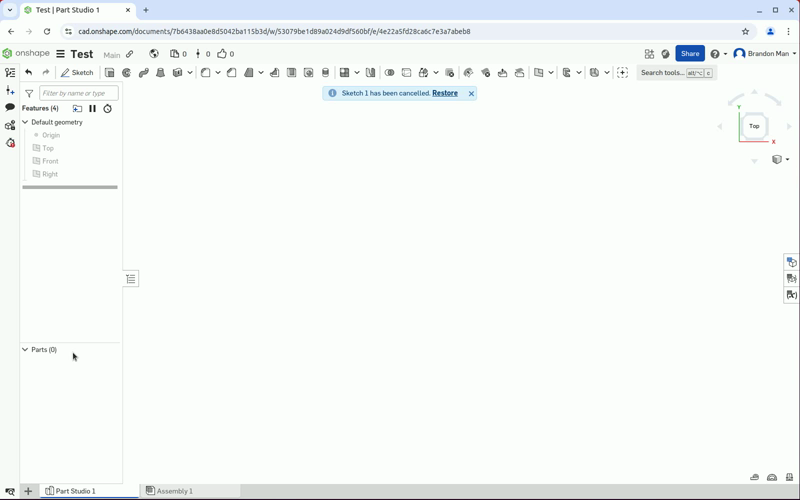
key_down(shift)
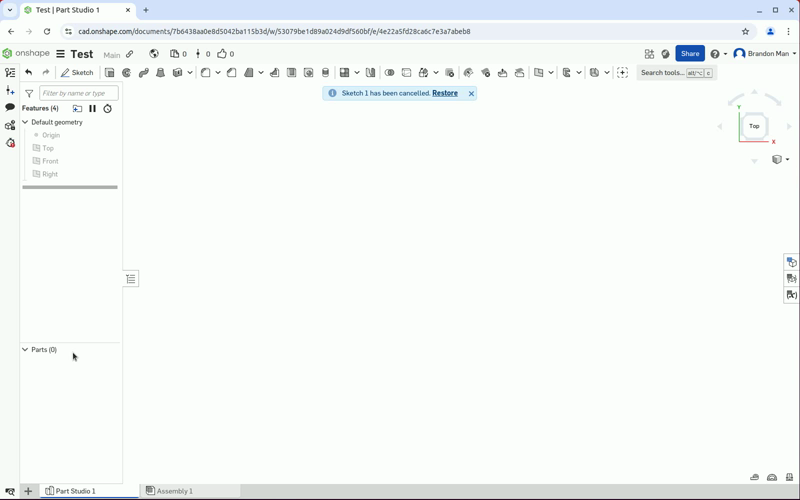
key(up)
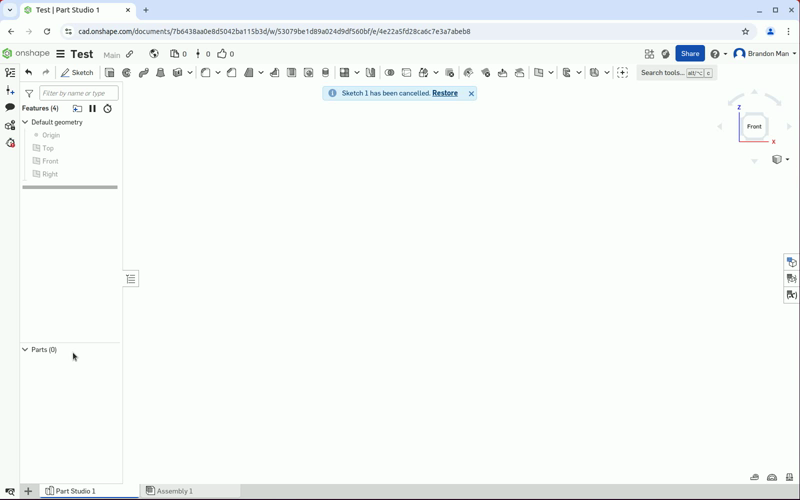
key_up(shift)
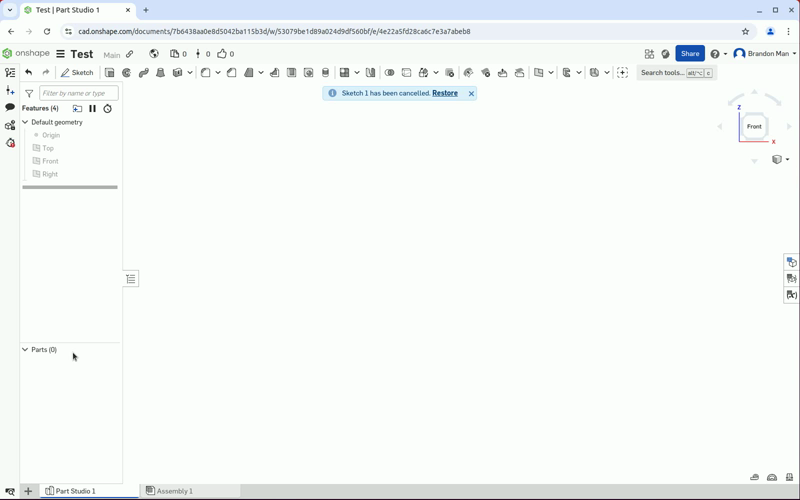
key(space)
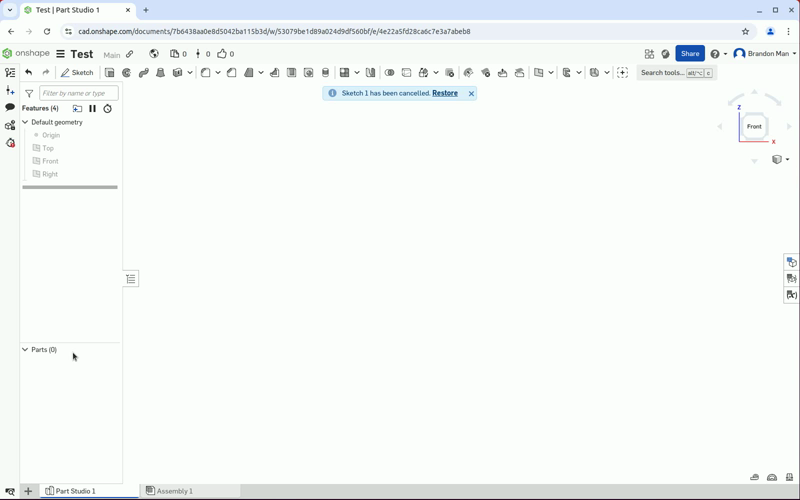
key_down(shift)
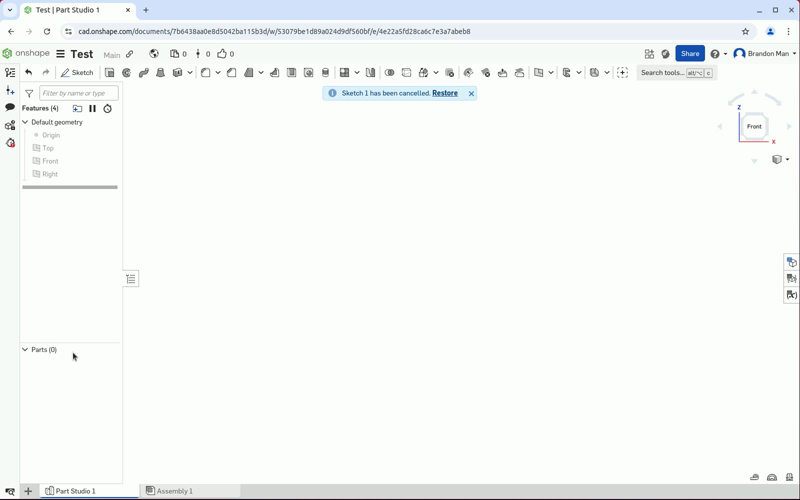
key(left)
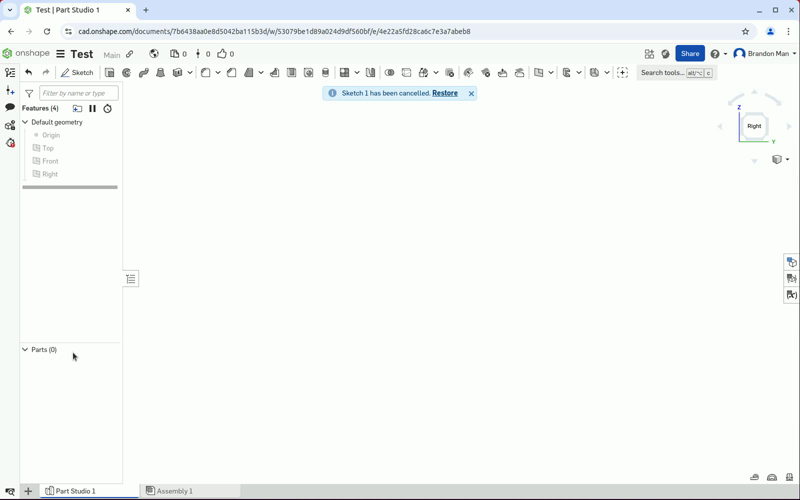
key_up(shift)
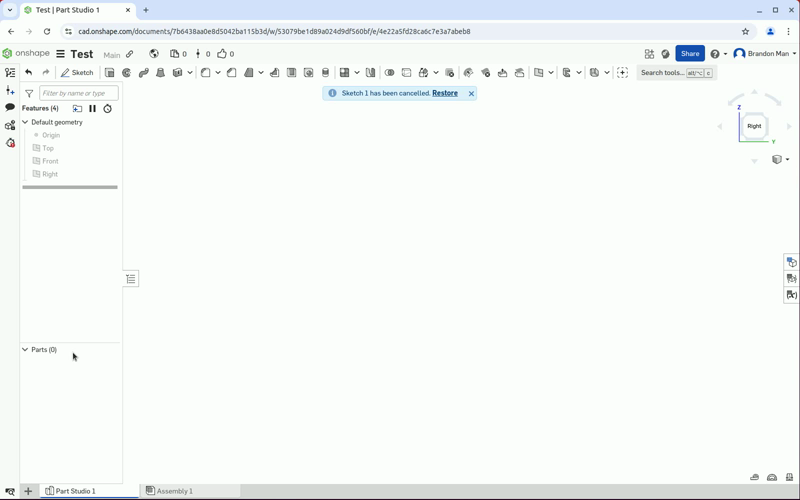
mouse_move(73, 352)
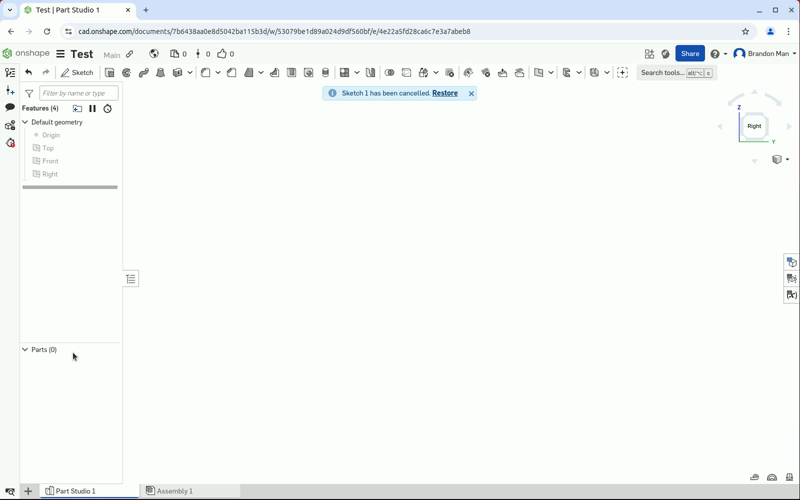
key(shift+y)
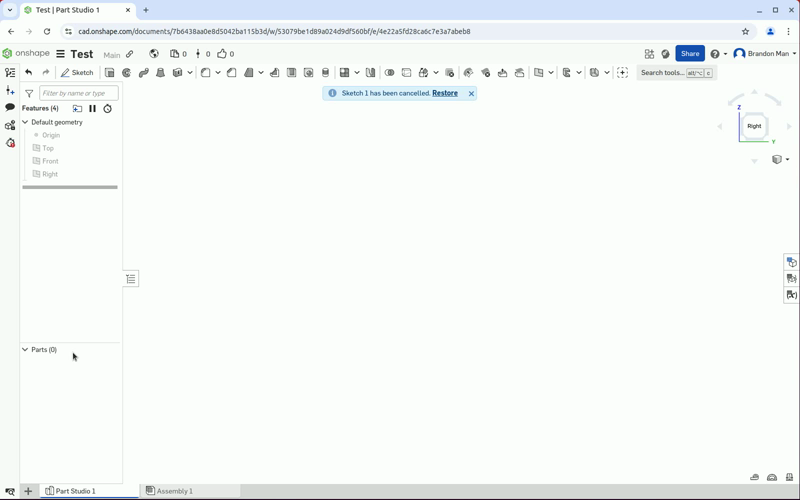
key(shift+s)
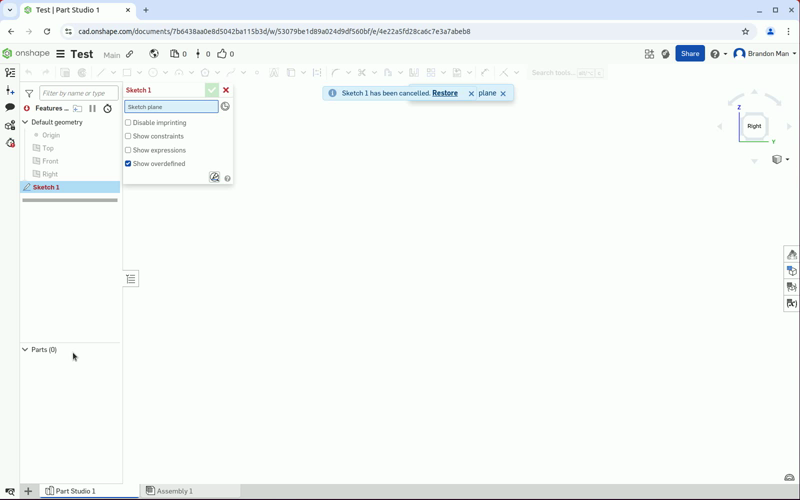
mouse_move(73, 176)
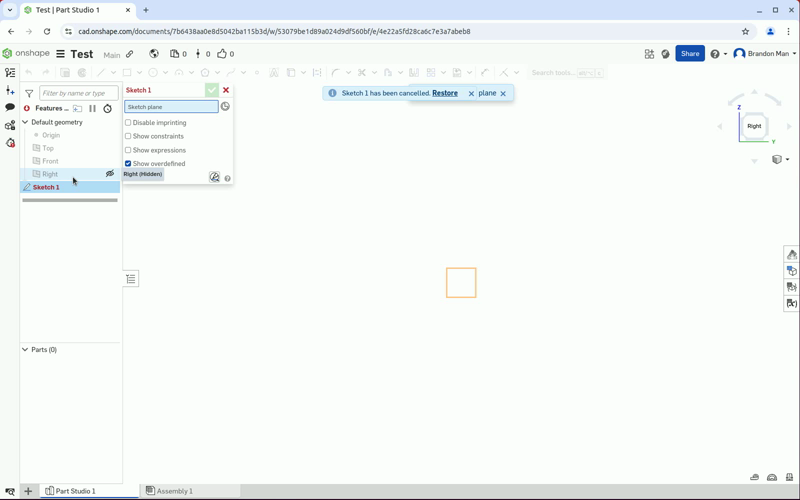
click(73, 176)
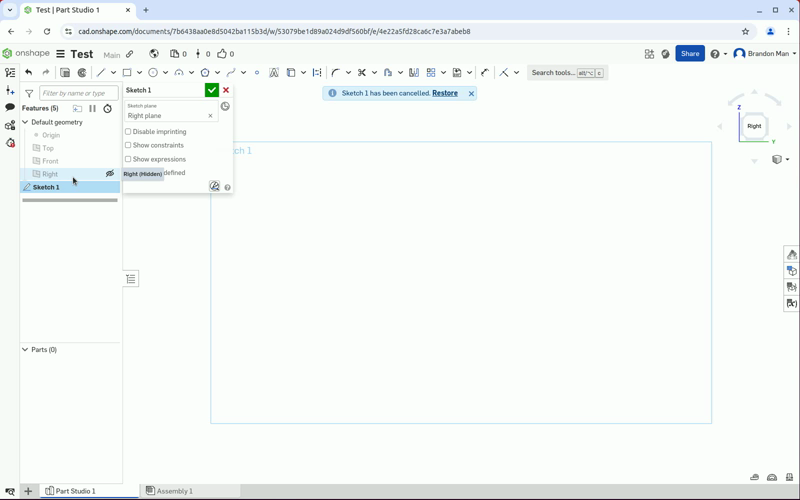
mouse_move(73, 352)
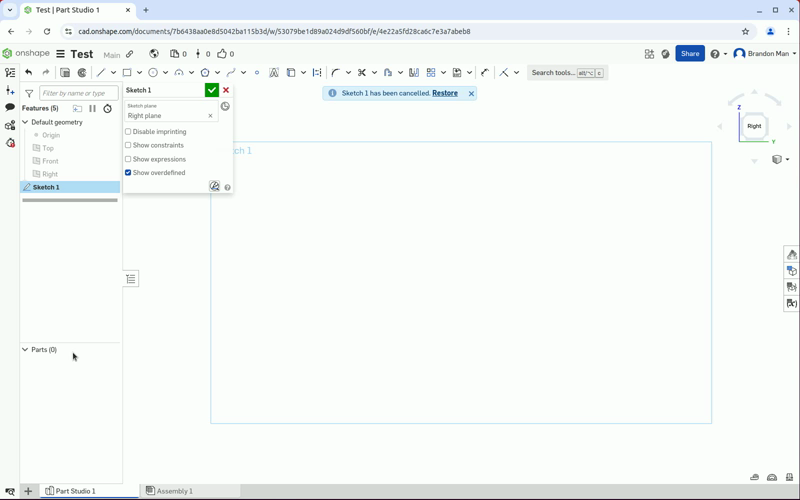
key(y)
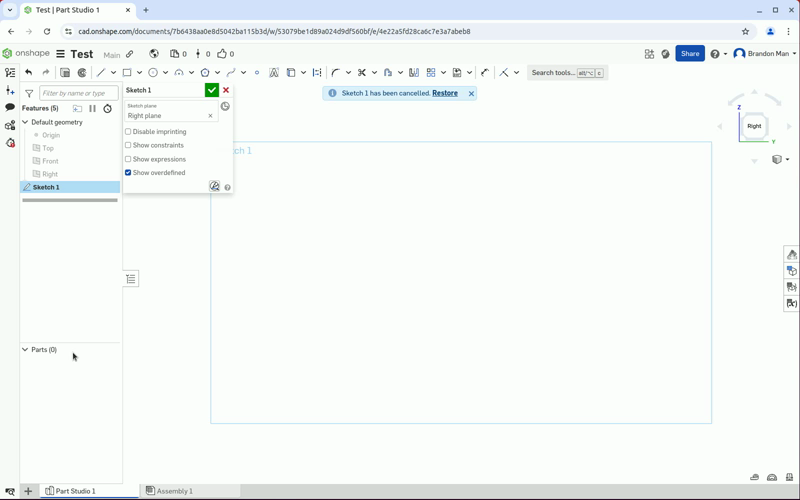
key(l)
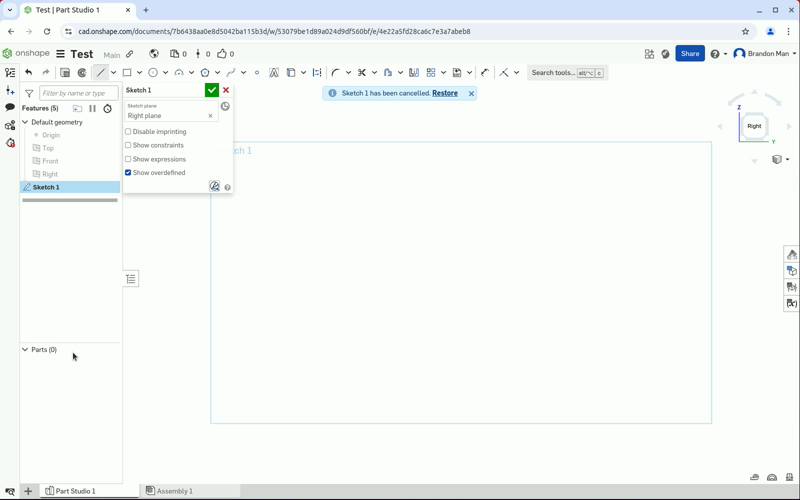
key_down(shift)
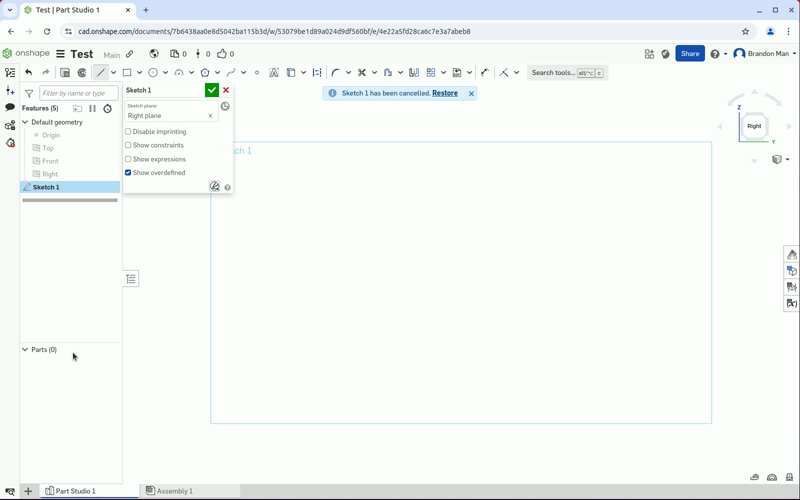
mouse_move(450, 293)
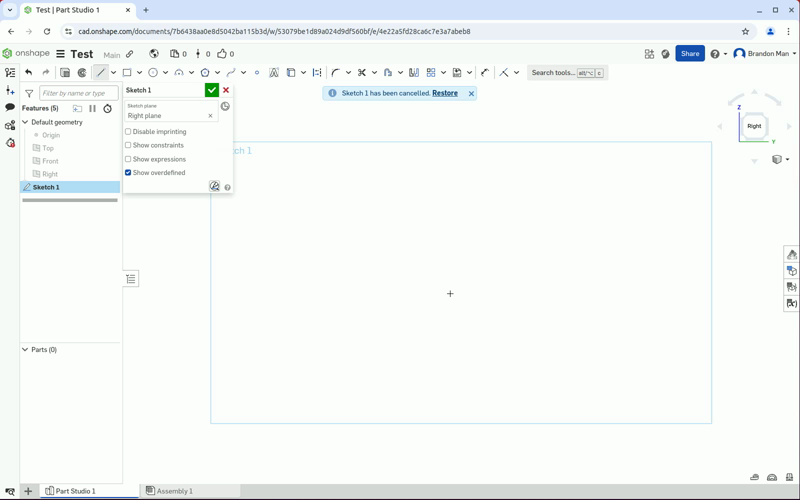
click(450, 293)
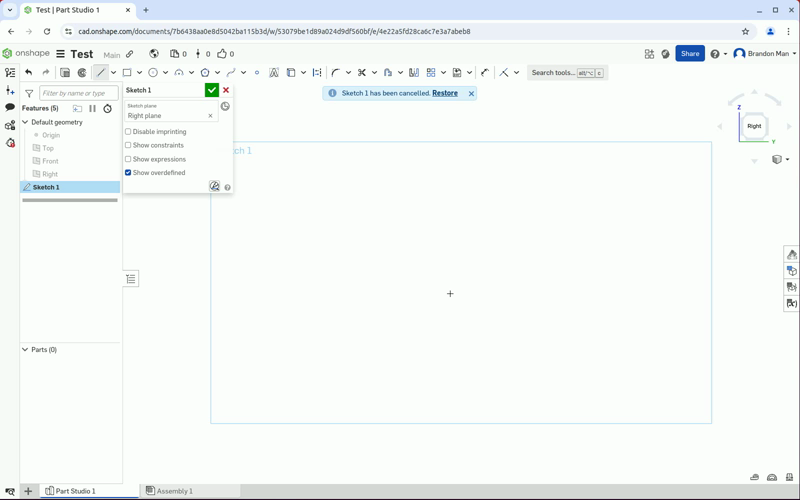
key_up(shift)
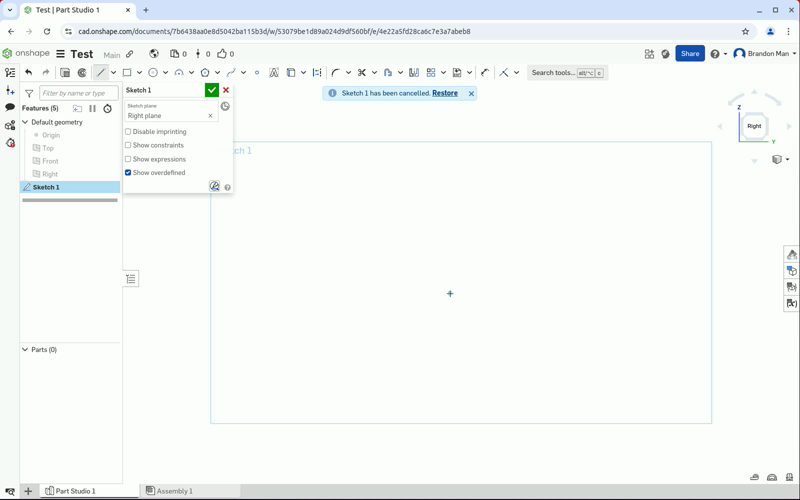
key_down(shift)
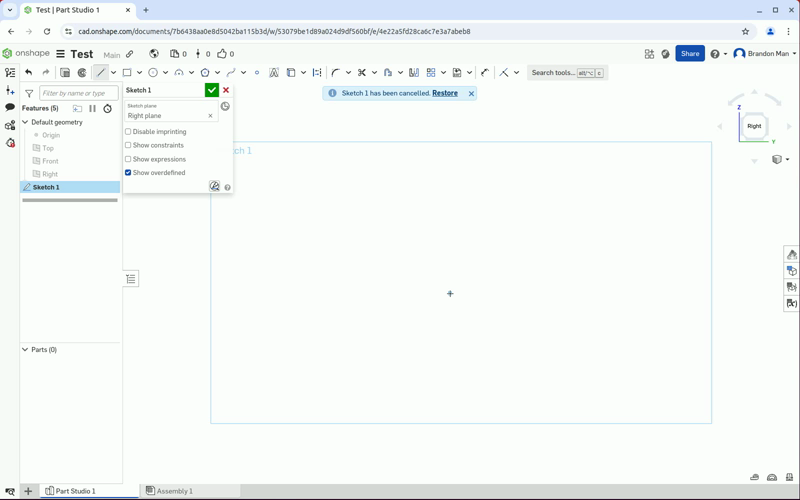
mouse_move(480, 293)
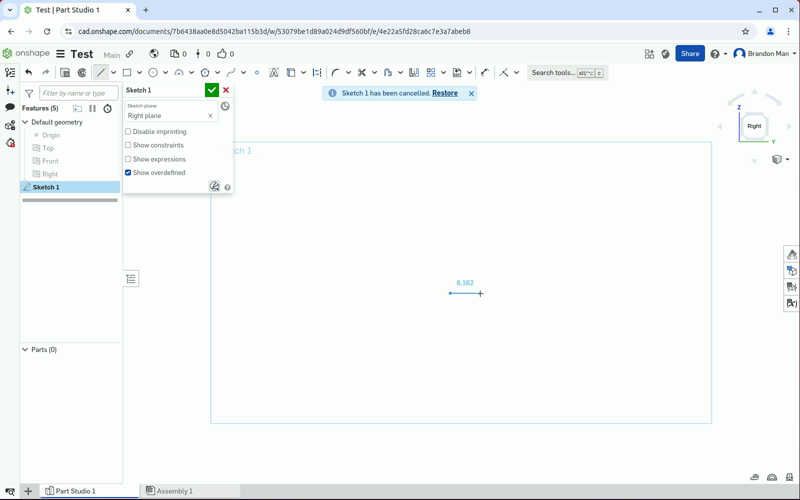
mouse_move(471, 293)
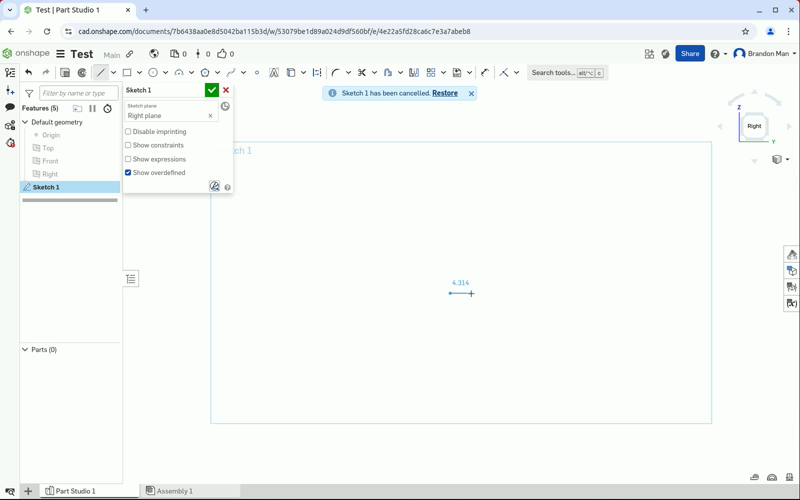
click(471, 293)
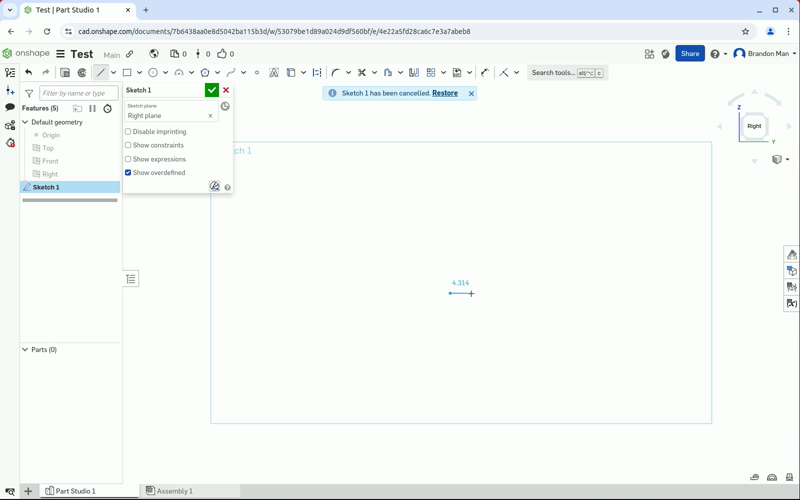
key_up(shift)
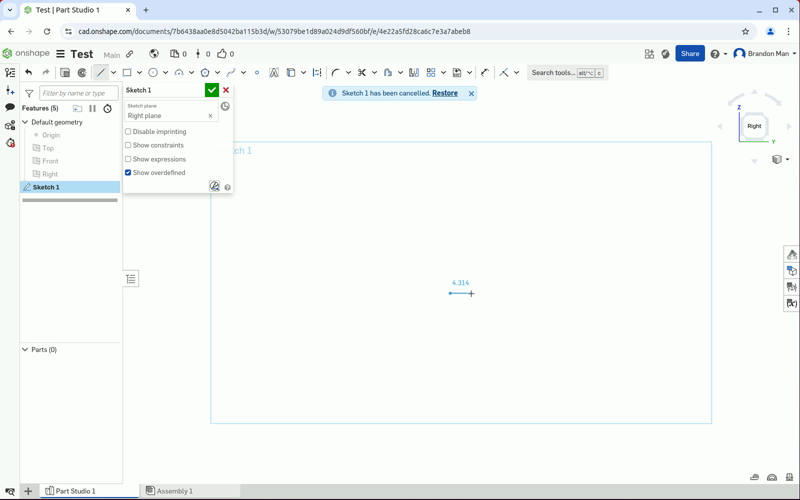
key_down(shift)
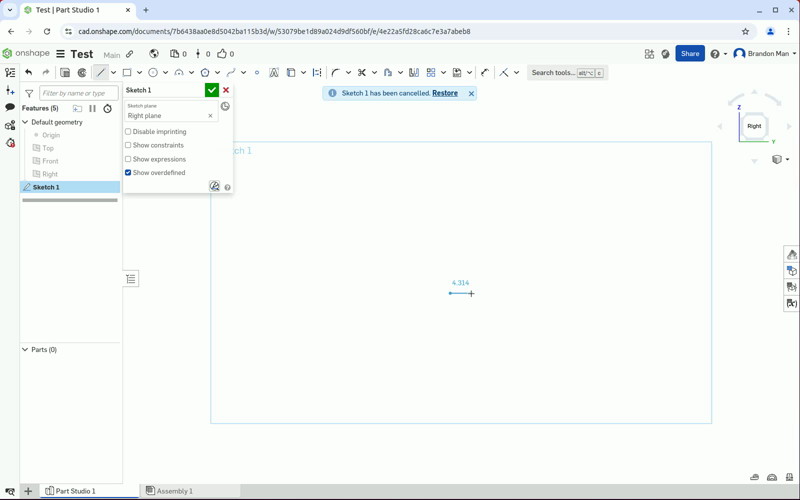
mouse_move(501, 293)
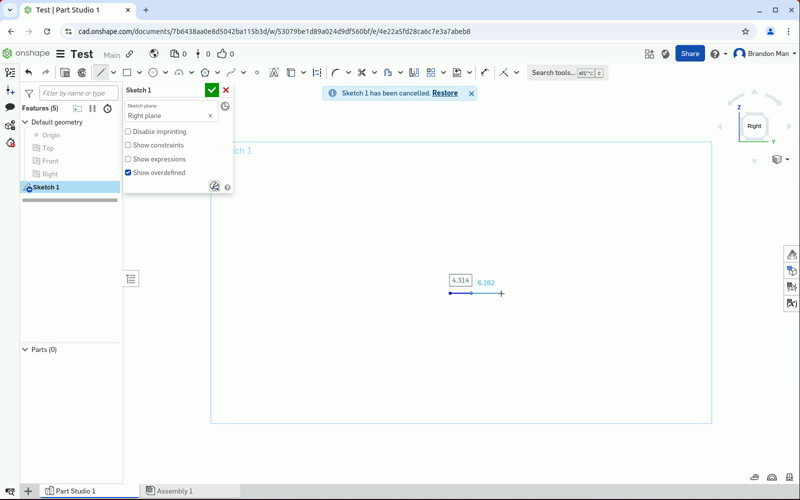
mouse_move(471, 272)
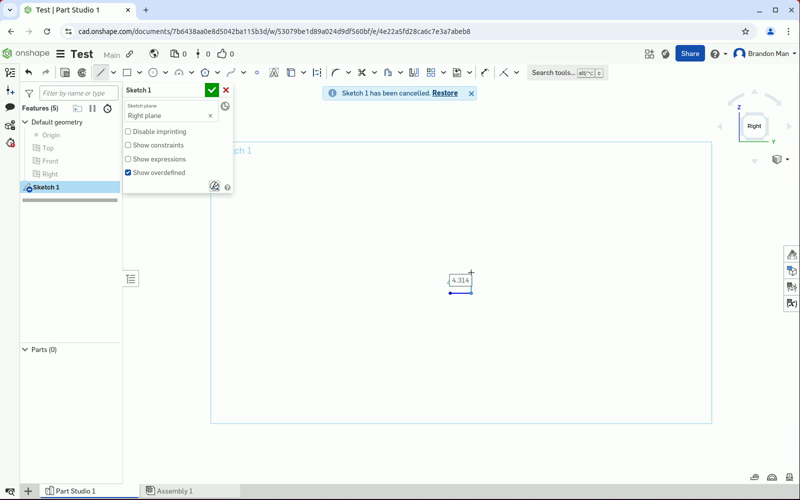
click(471, 272)
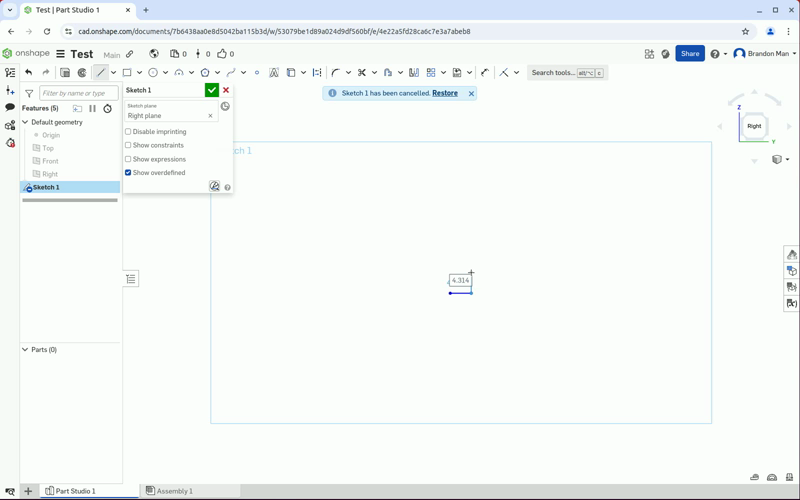
key_up(shift)
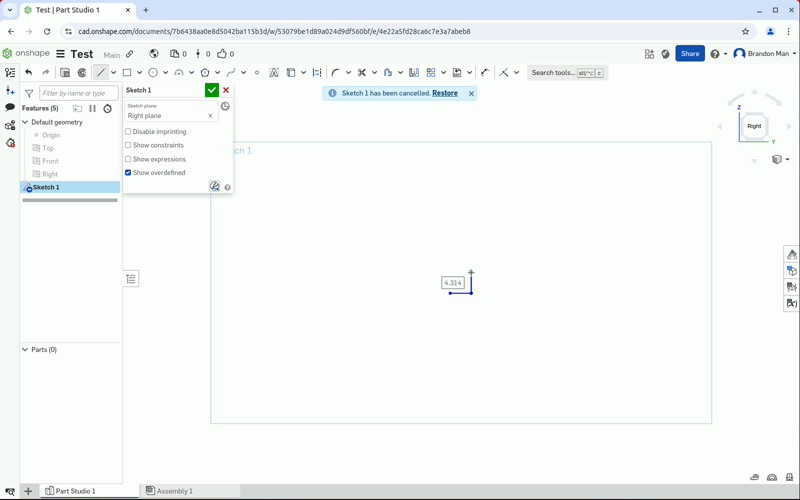
key_down(shift)
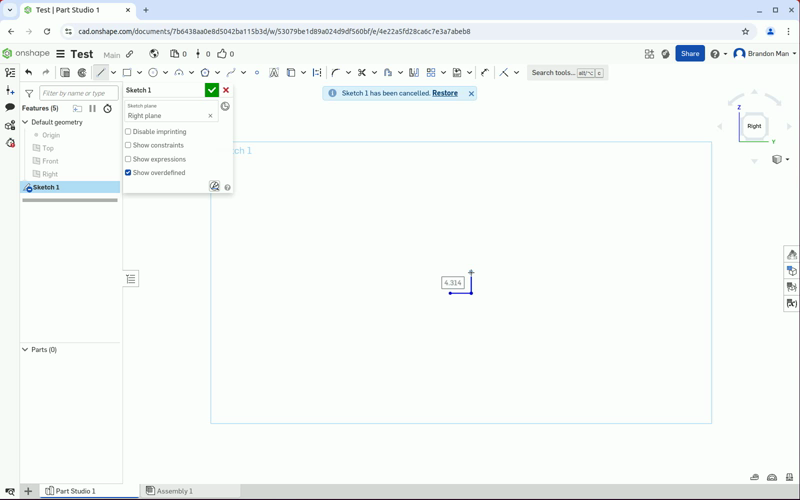
mouse_move(501, 272)
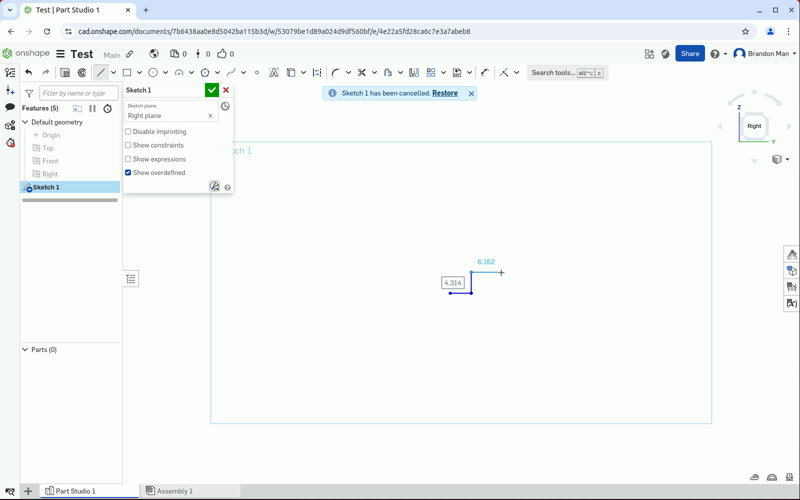
mouse_move(450, 272)
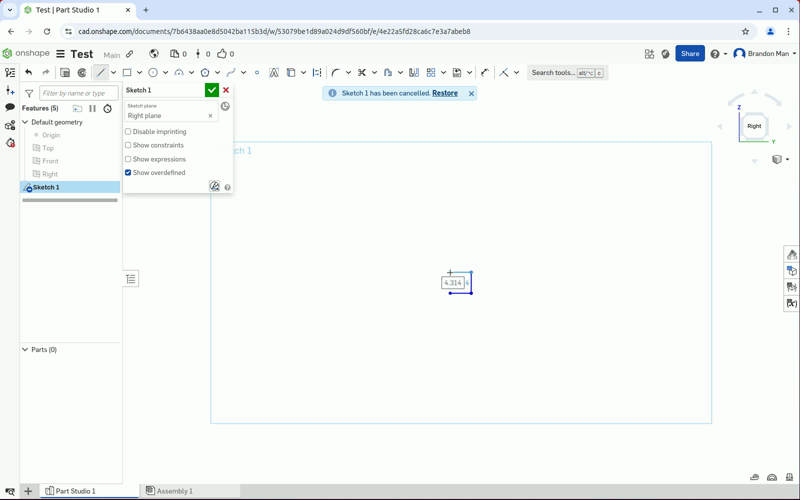
click(450, 272)
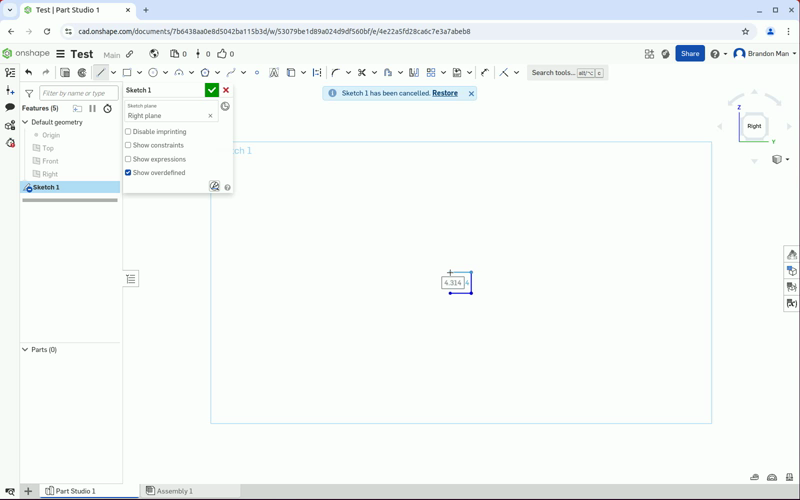
key_up(shift)
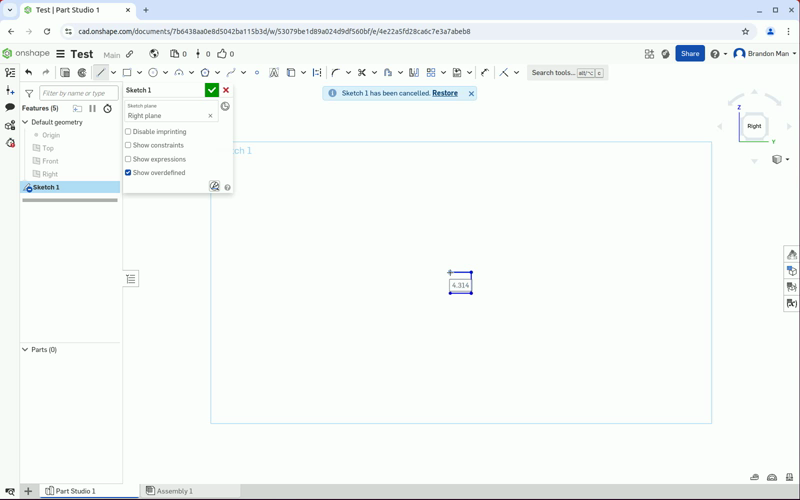
mouse_move(480, 272)
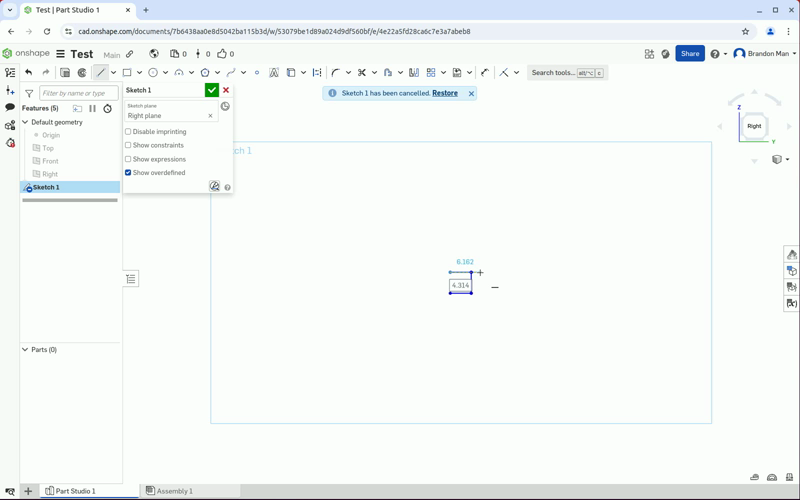
key_down(shift)
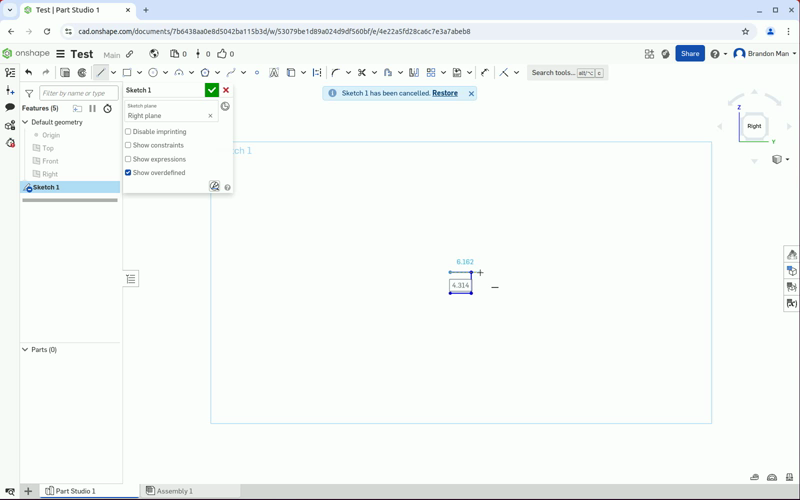
mouse_move(450, 293)
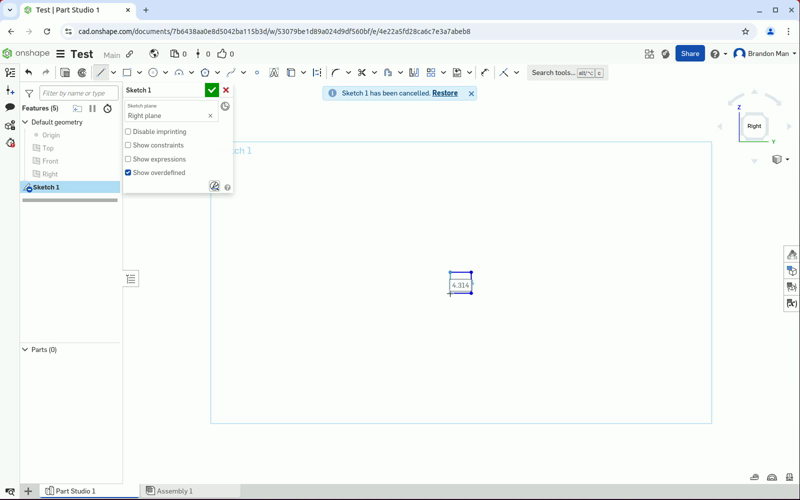
key_up(shift)
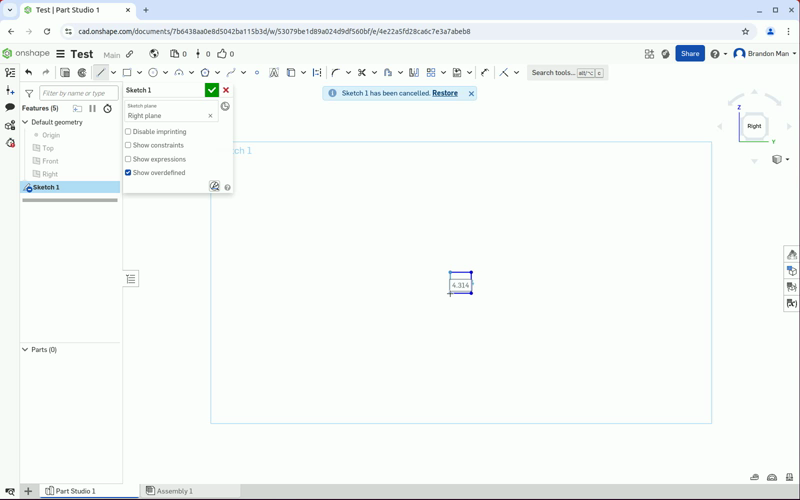
click(450, 293)
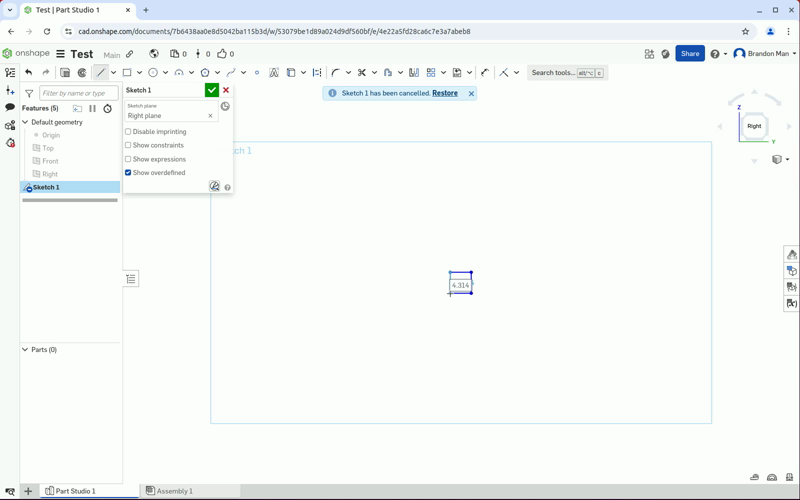
key(esc)
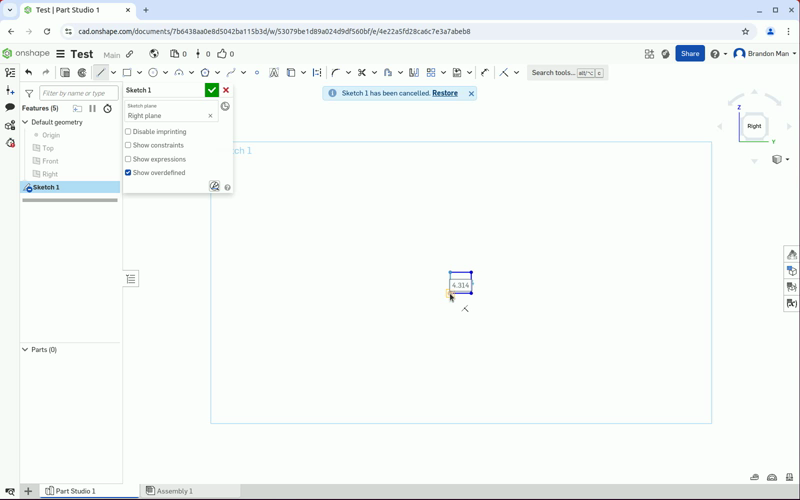
key(l)
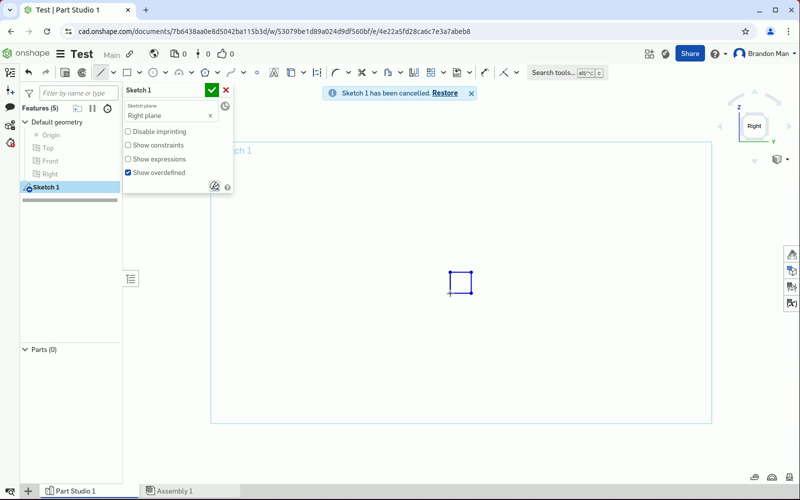
key_down(shift)
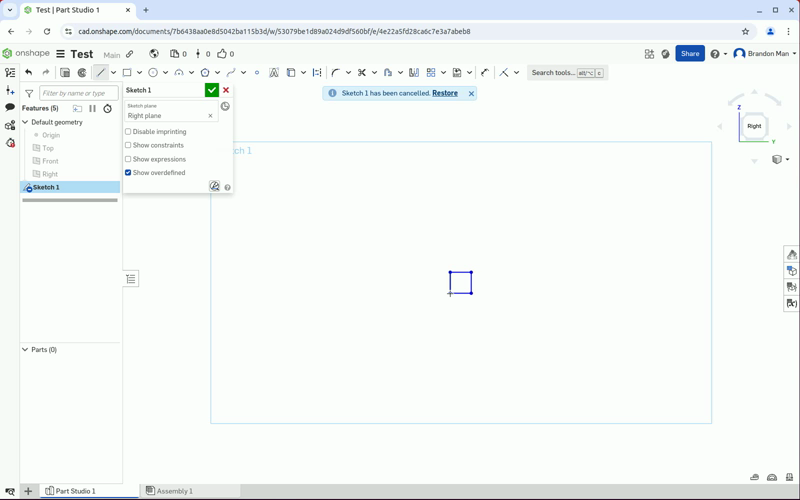
mouse_move(452, 291)
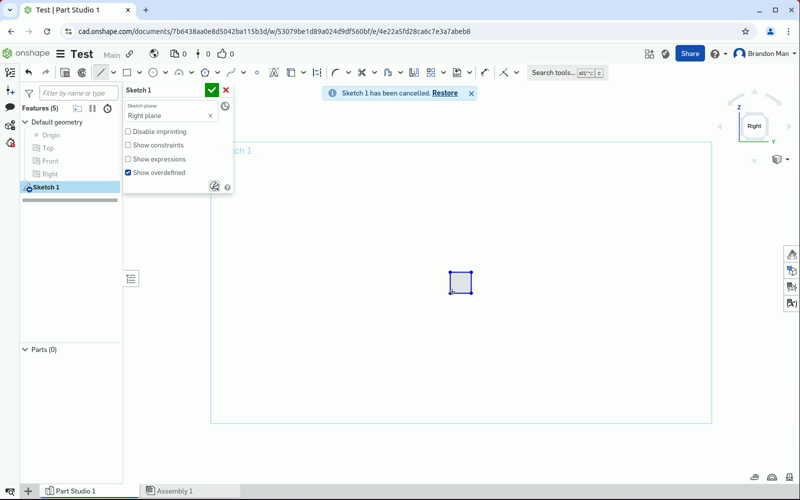
scroll(6)
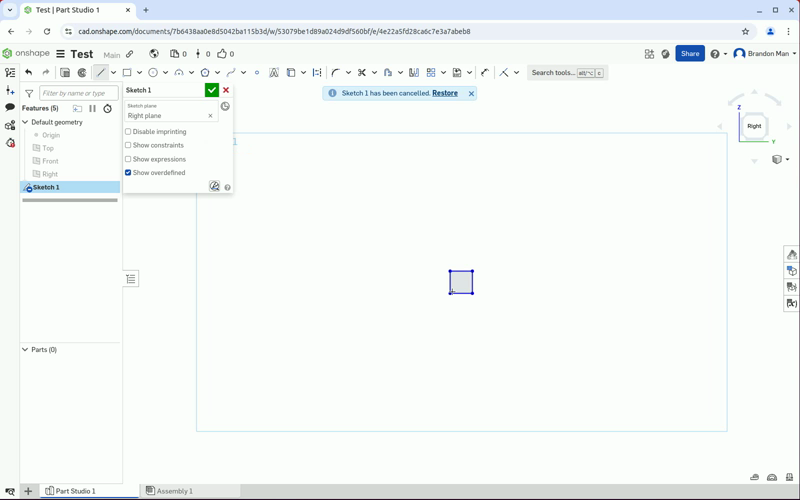
scroll(6)
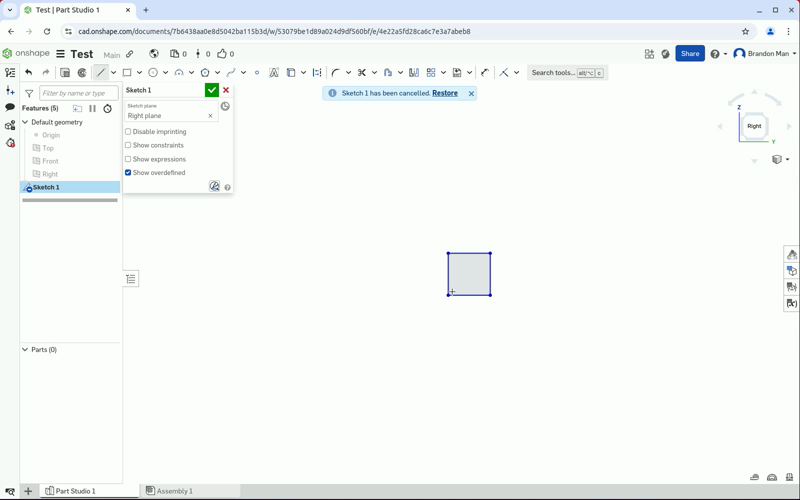
scroll(6)
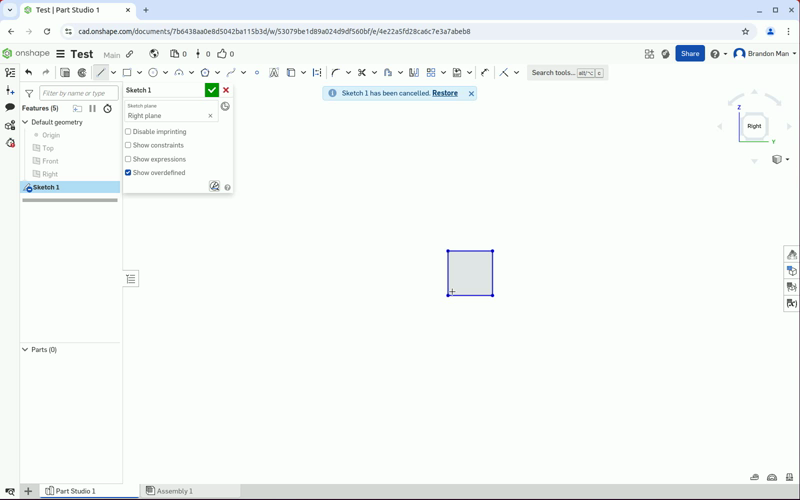
scroll(6)
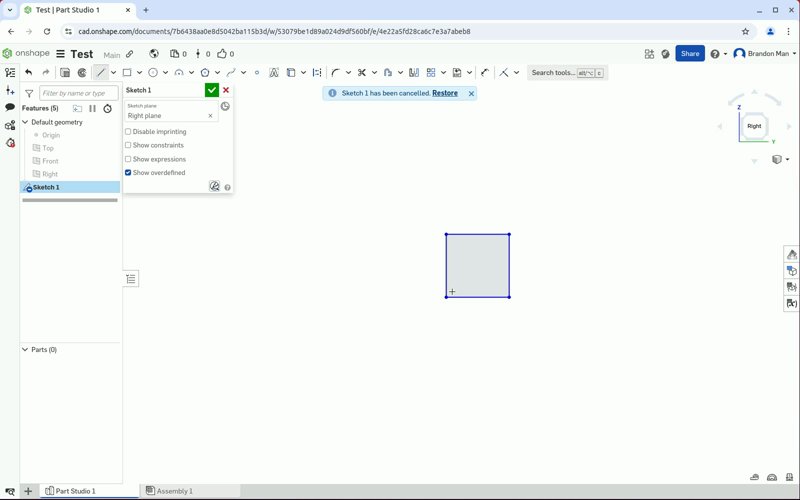
scroll(6)
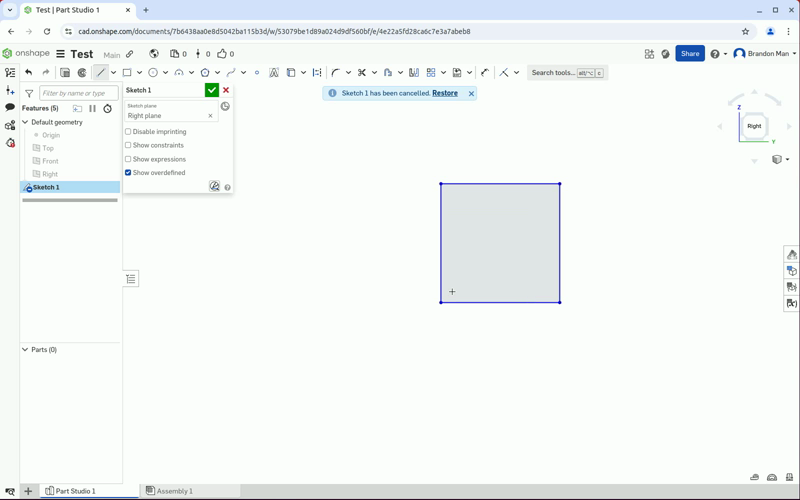
scroll(6)
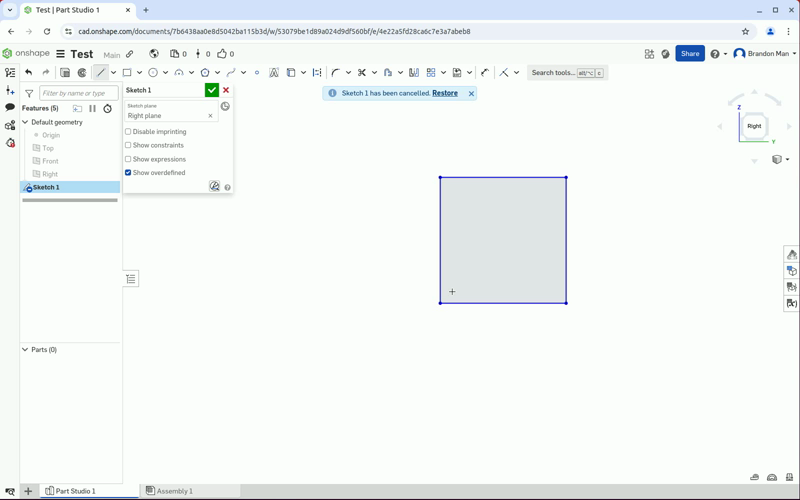
scroll(6)
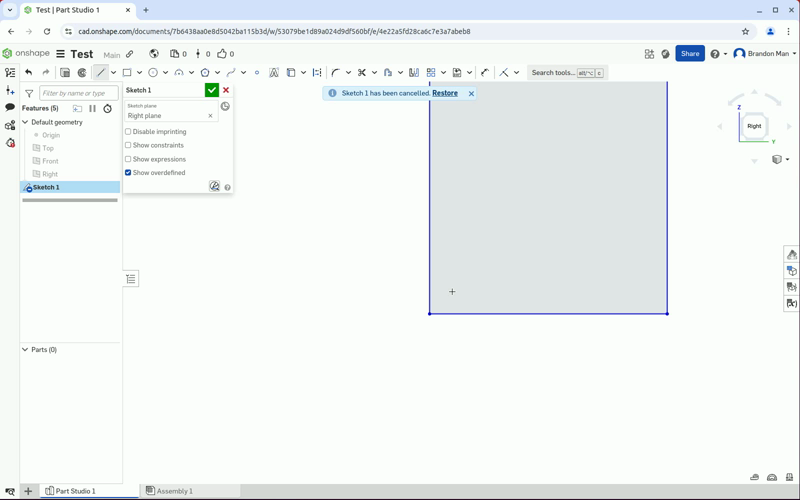
click(452, 291)
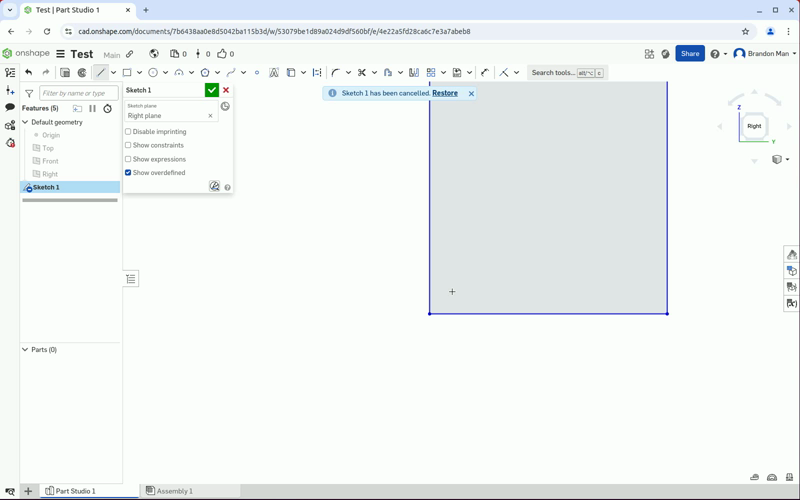
scroll(-6)
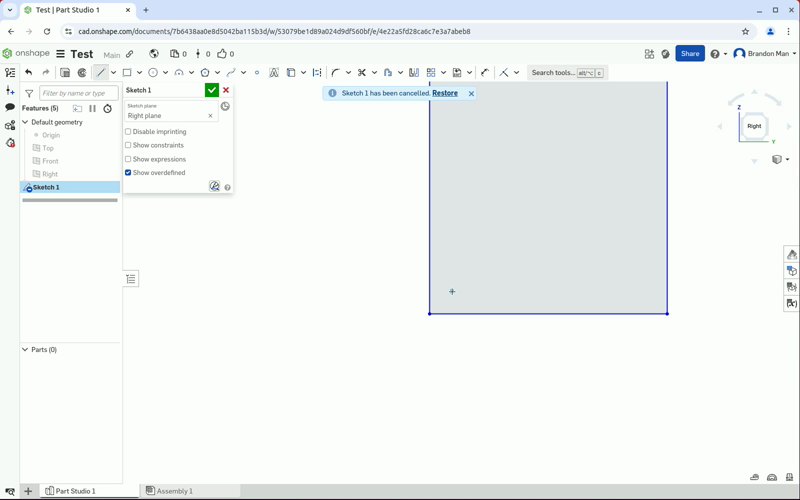
scroll(-6)
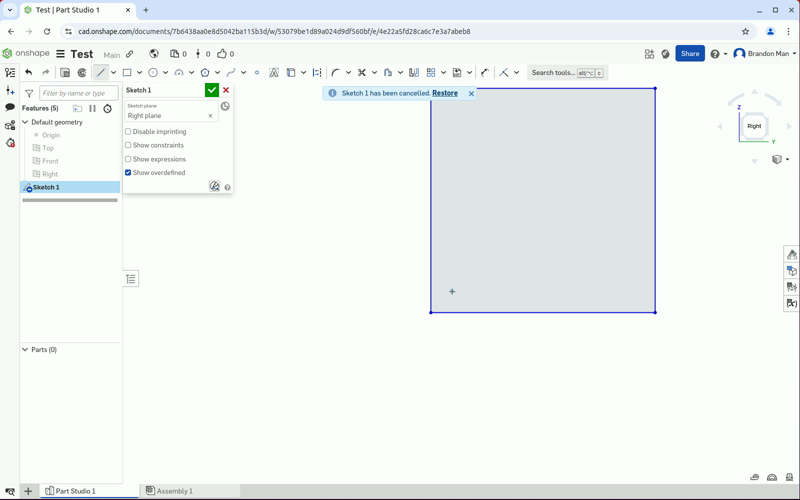
scroll(-6)
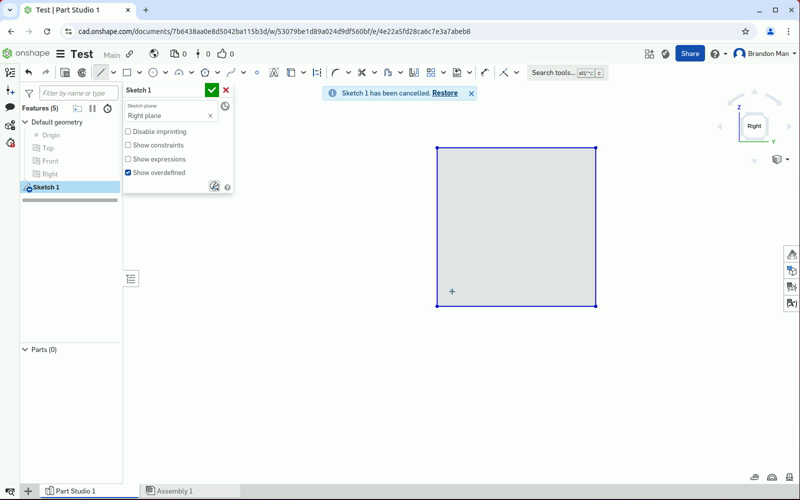
scroll(-6)
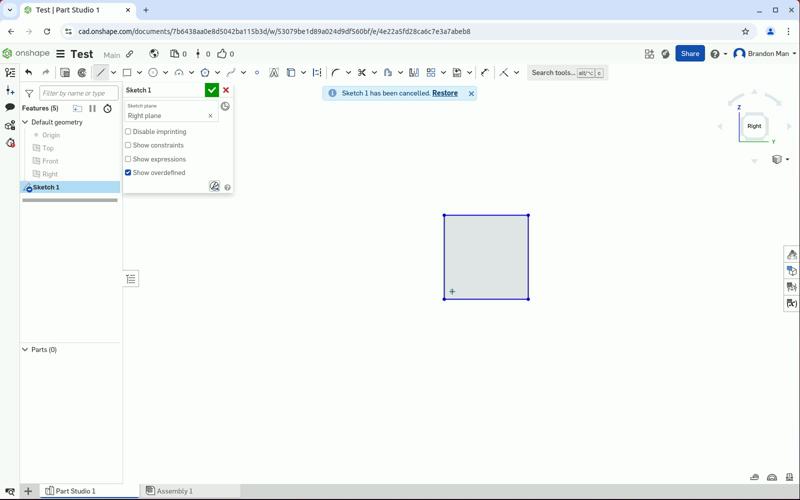
scroll(-6)
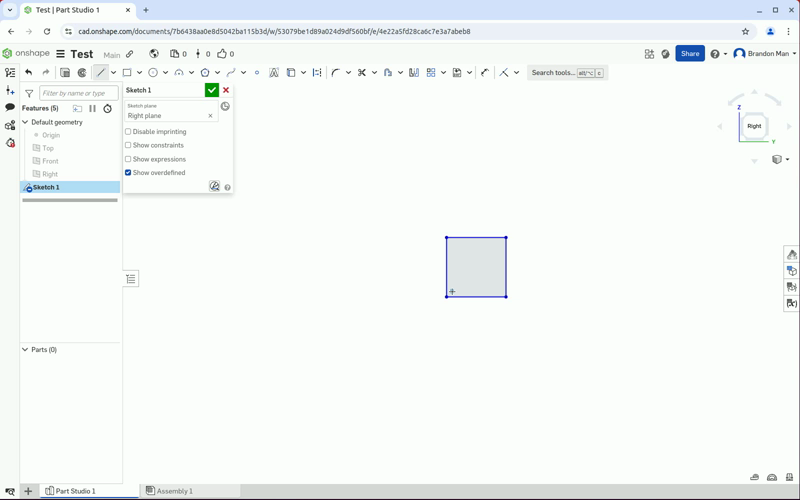
scroll(-6)
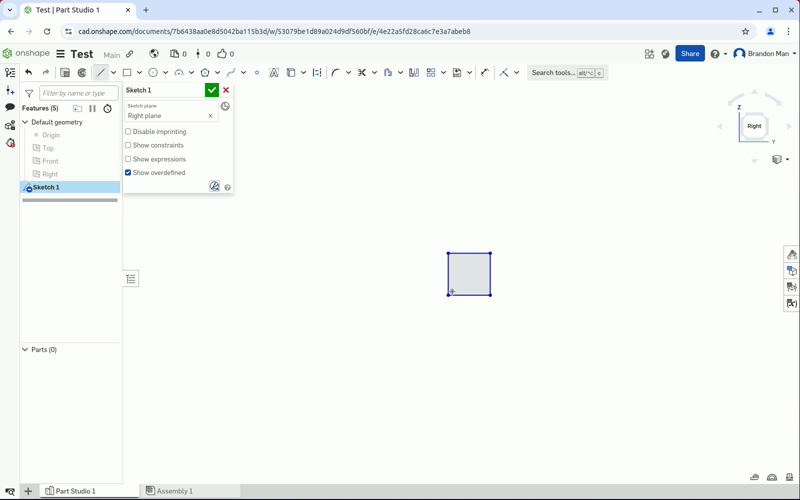
scroll(-6)
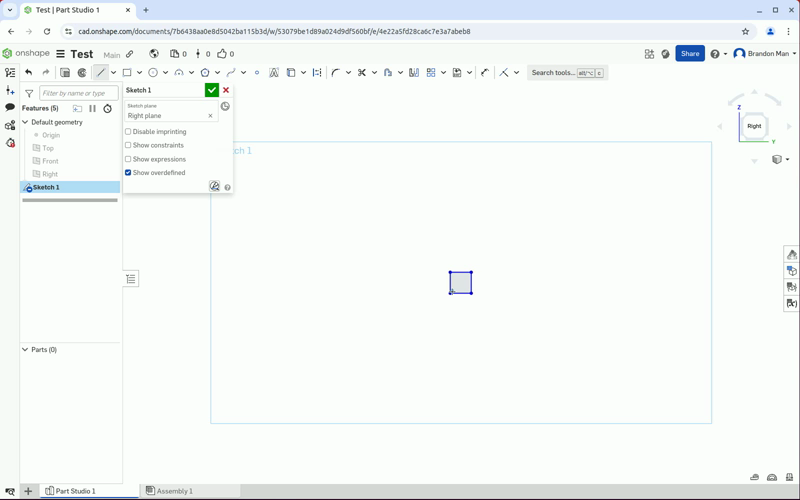
key_up(shift)
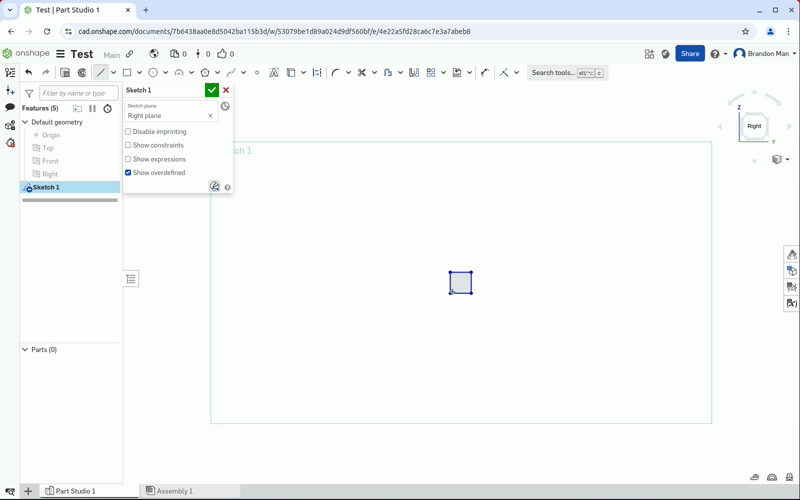
key_down(shift)
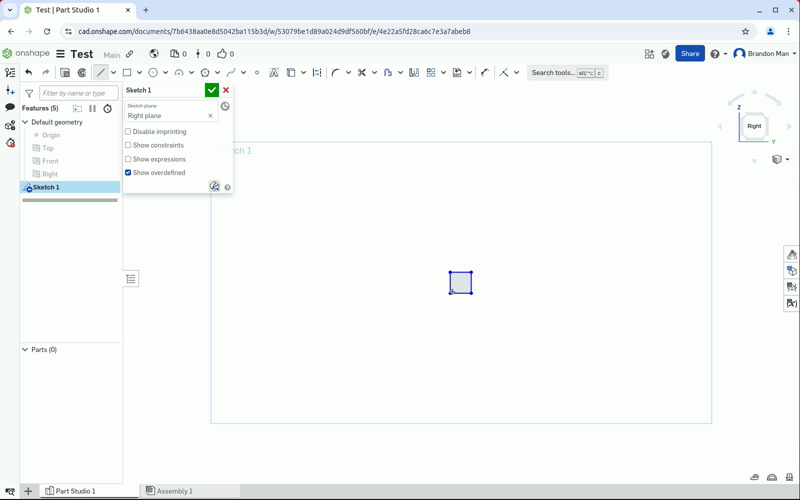
mouse_move(482, 291)
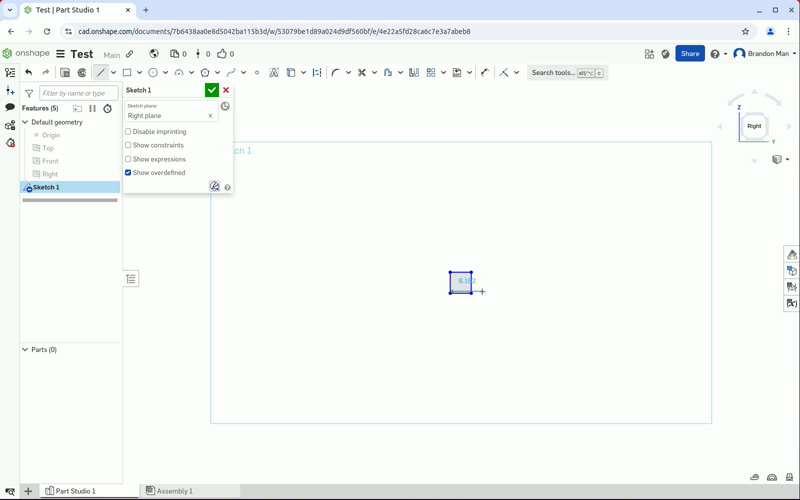
mouse_move(469, 291)
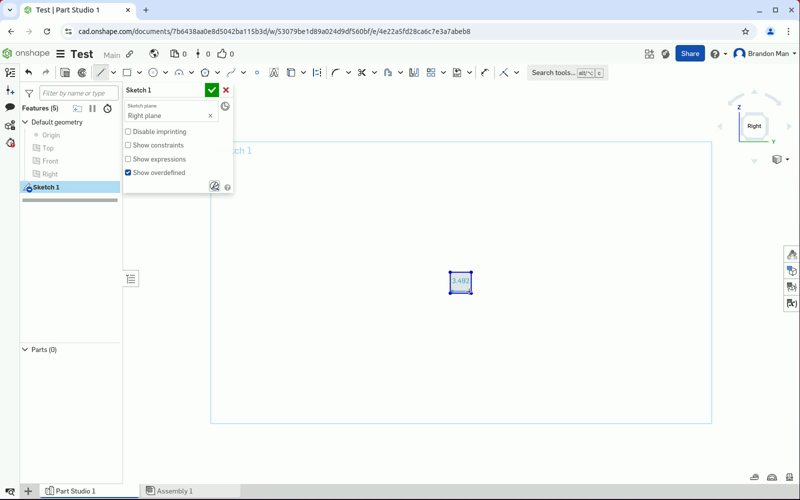
scroll(6)
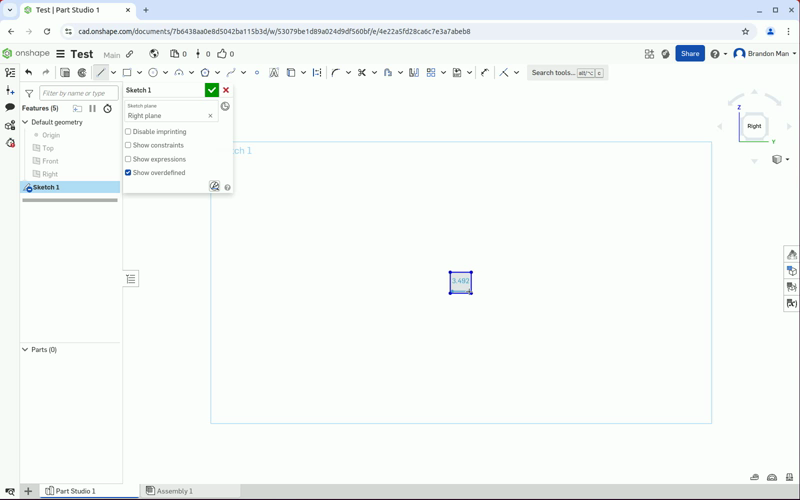
scroll(6)
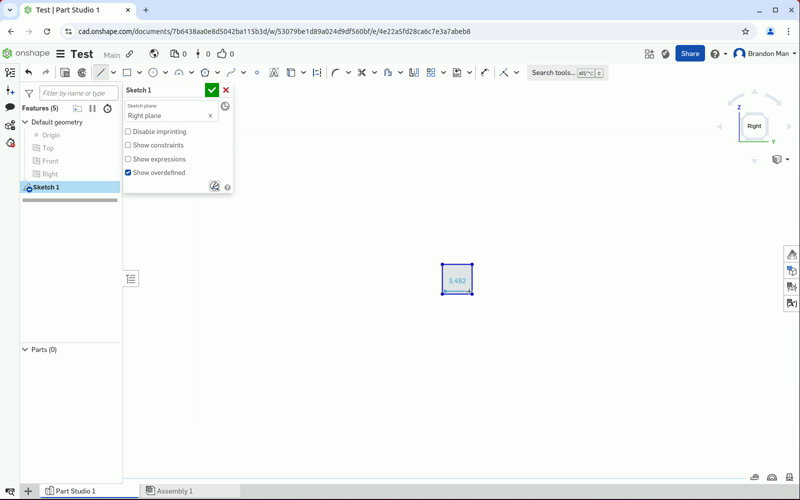
scroll(6)
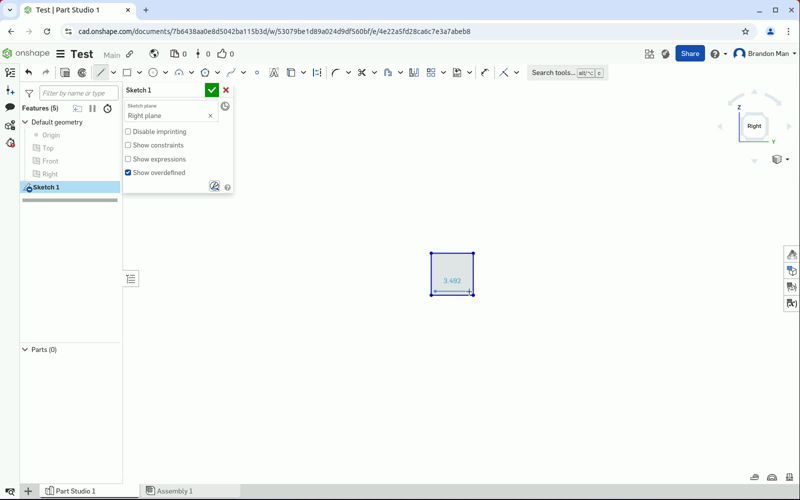
scroll(6)
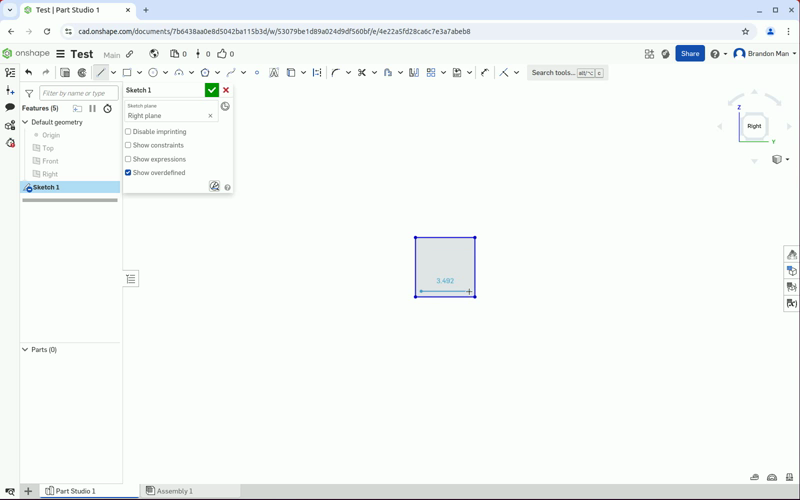
scroll(6)
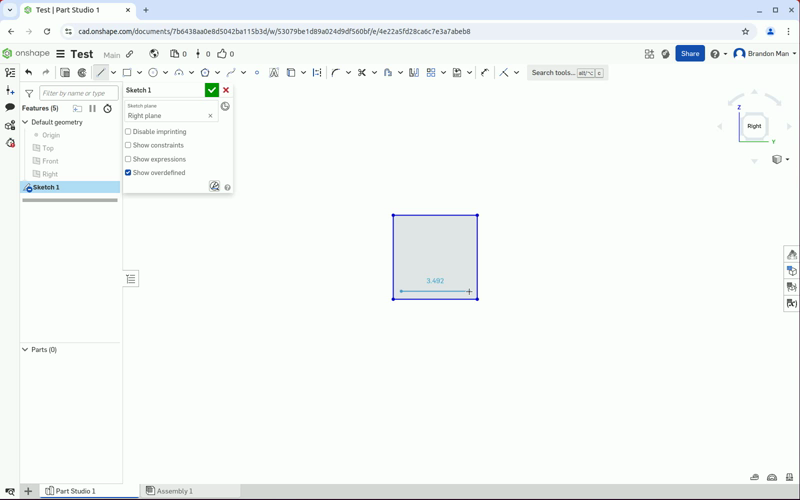
scroll(6)
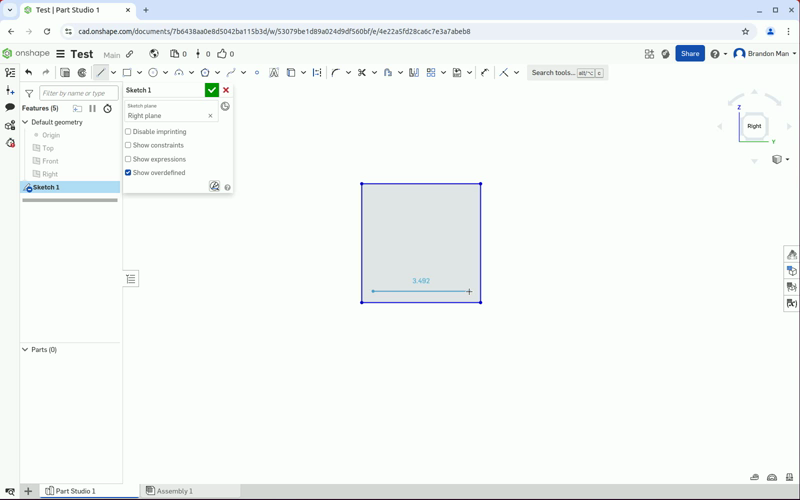
scroll(6)
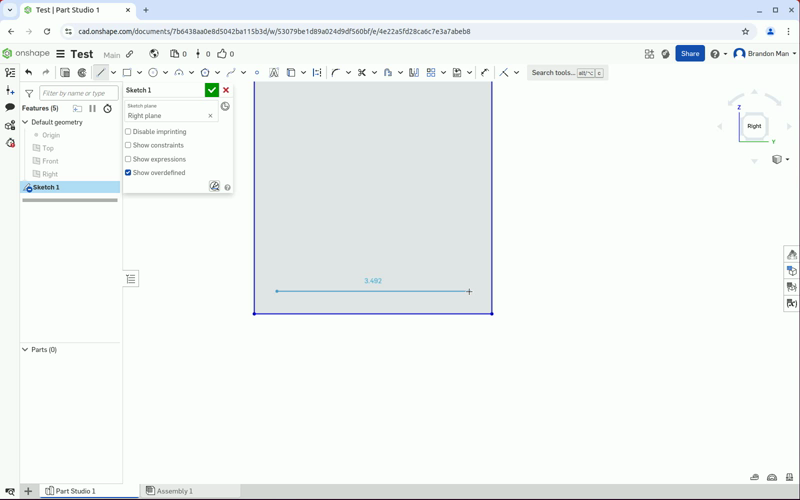
click(469, 291)
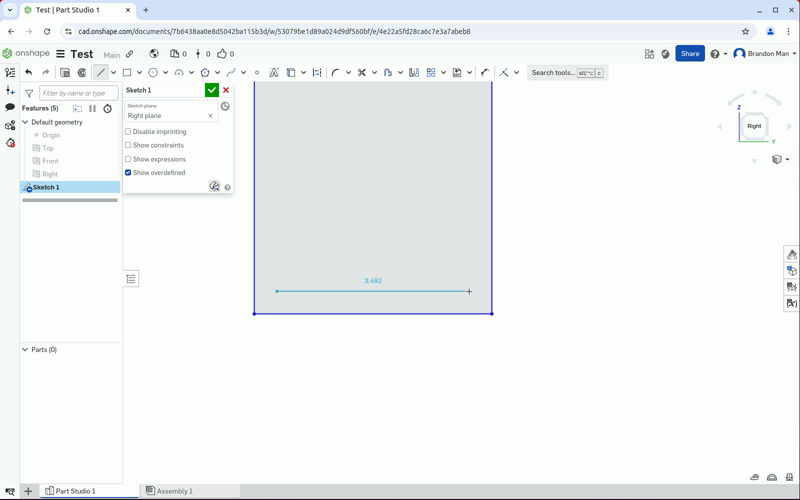
scroll(-6)
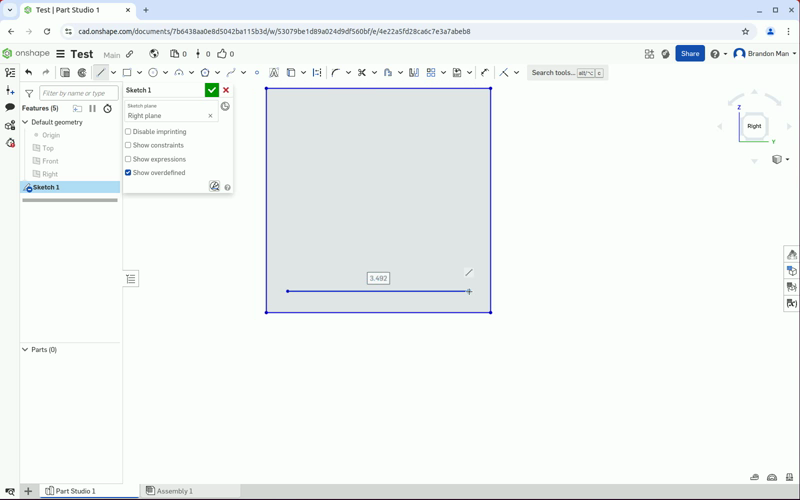
scroll(-6)
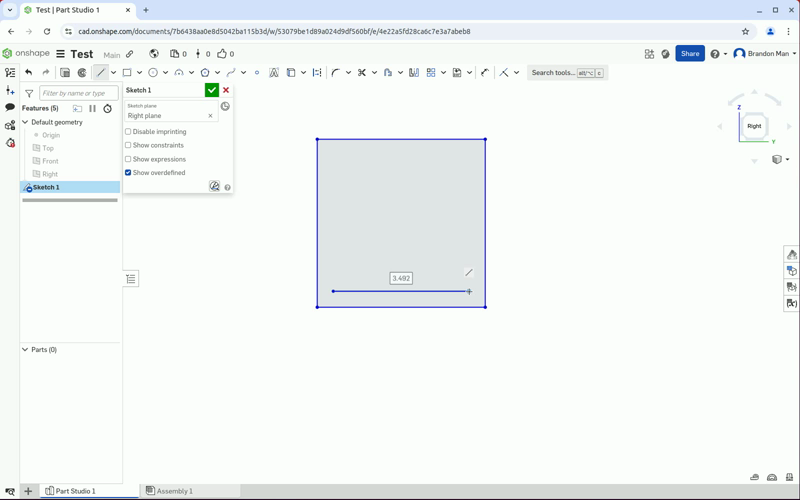
scroll(-6)
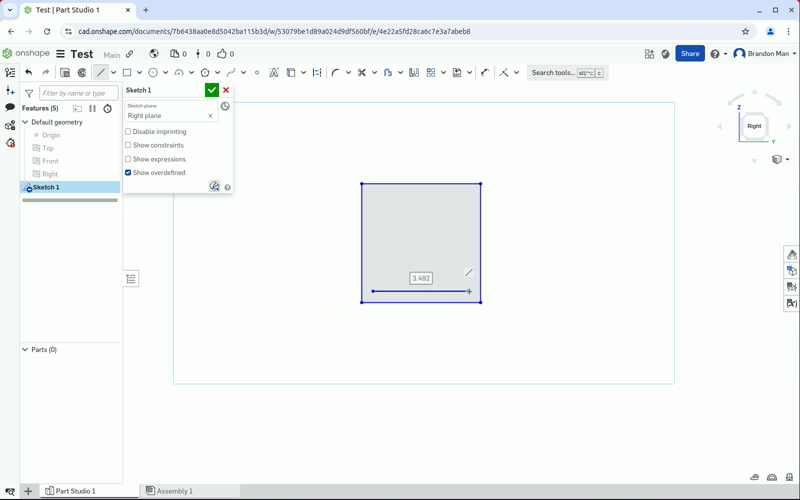
scroll(-6)
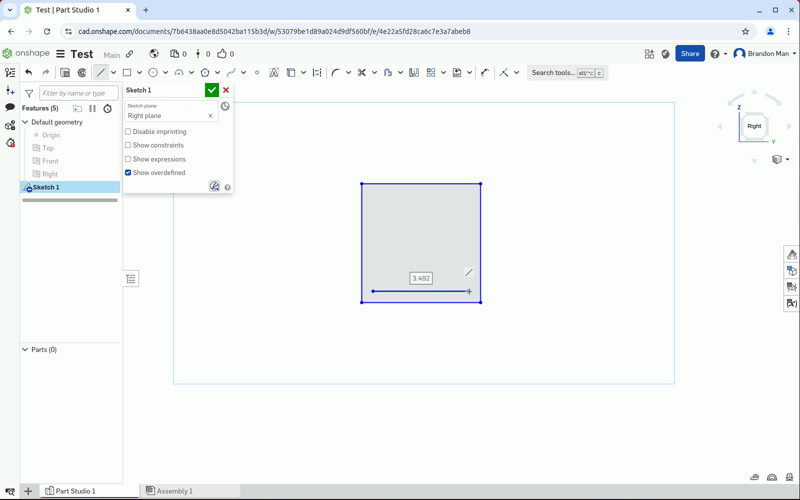
scroll(-6)
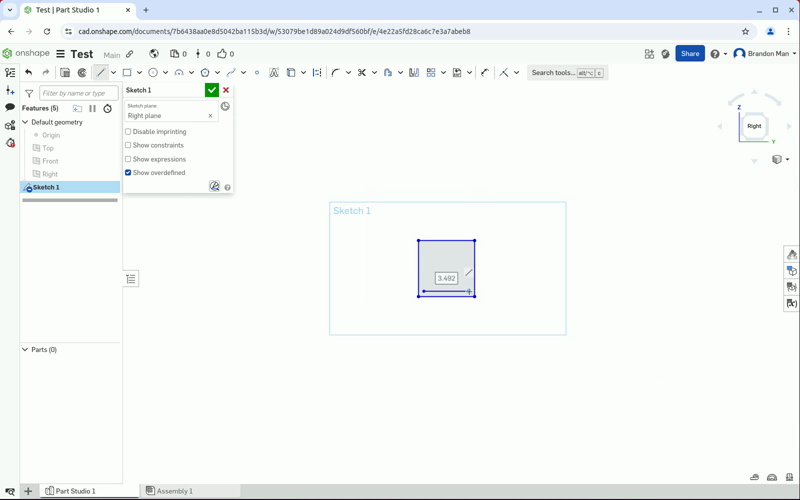
scroll(-6)
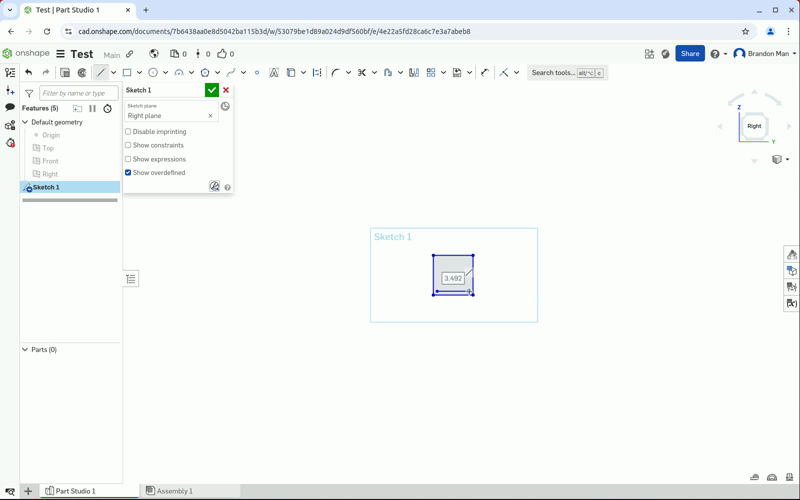
scroll(-6)
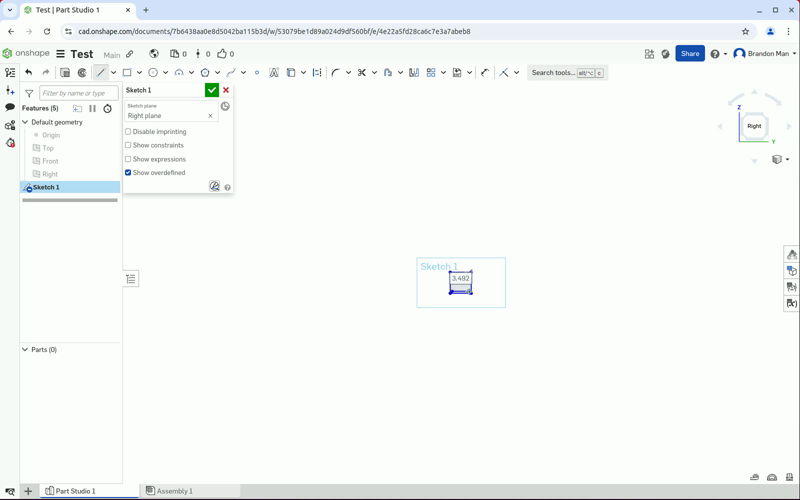
key_up(shift)
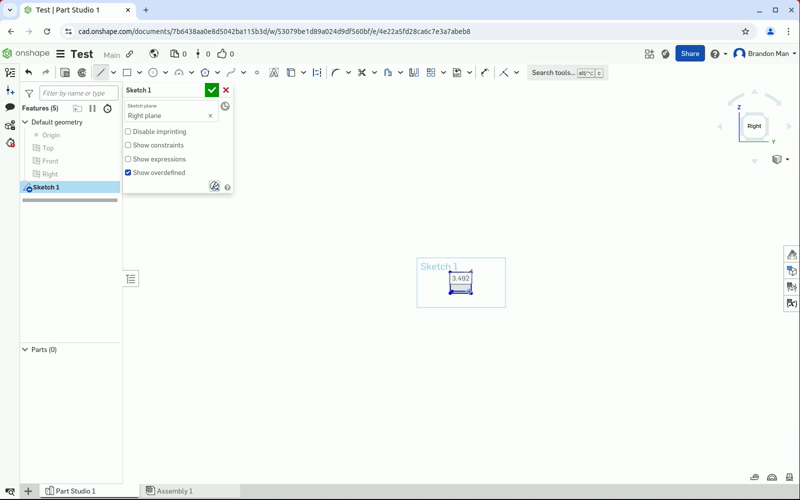
key_down(shift)
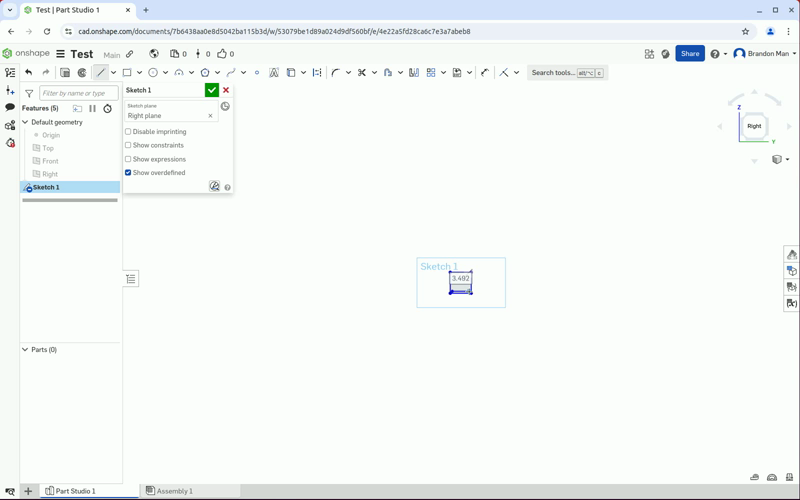
mouse_move(499, 291)
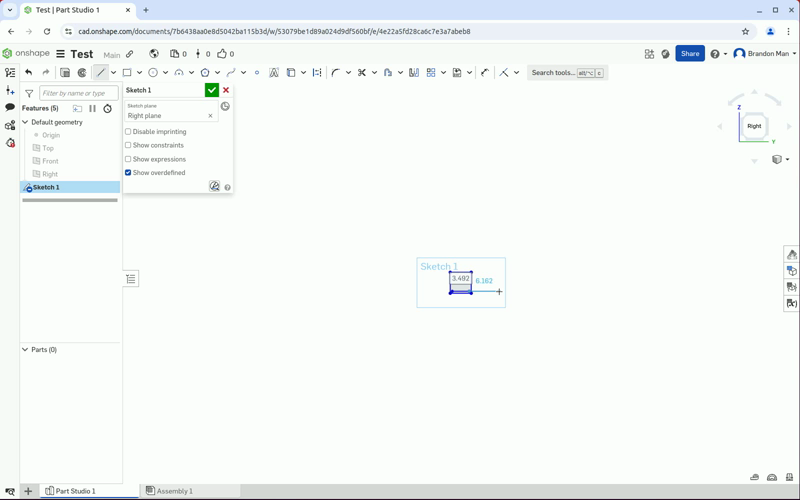
mouse_move(469, 274)
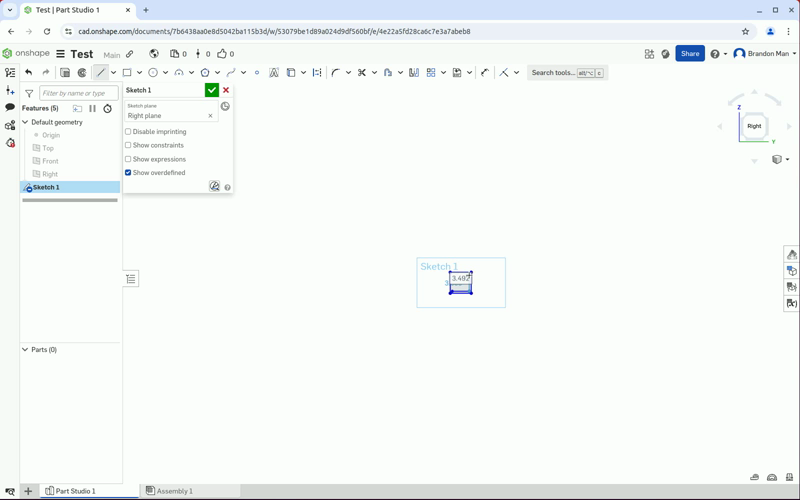
scroll(6)
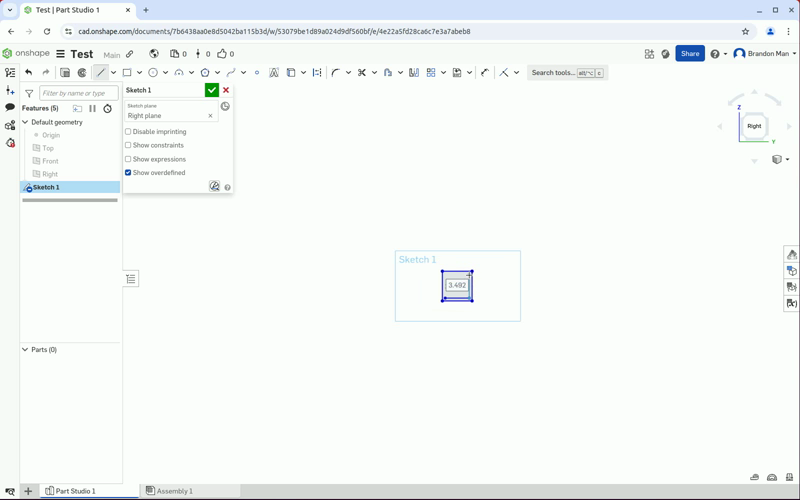
scroll(6)
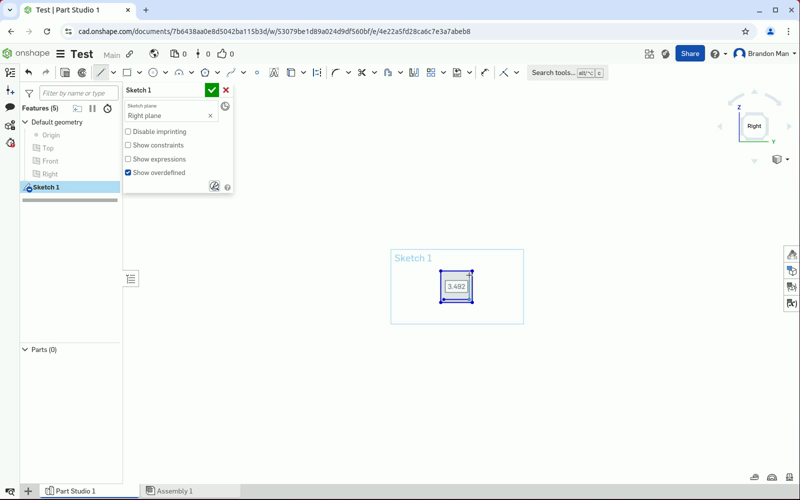
scroll(6)
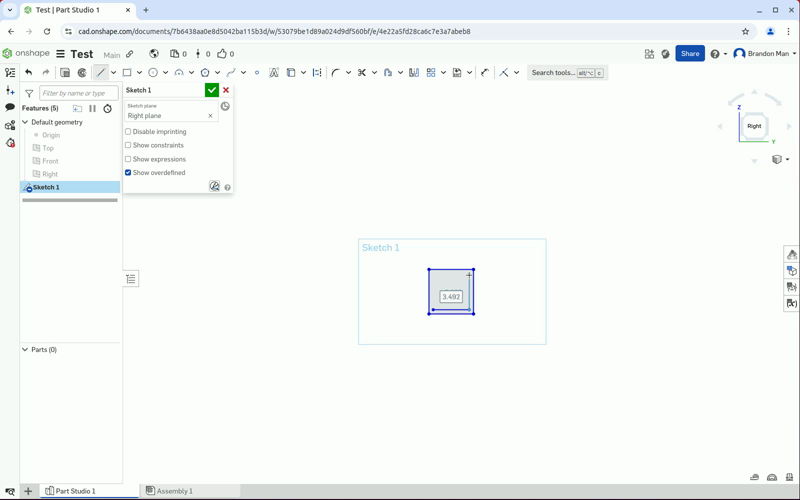
scroll(6)
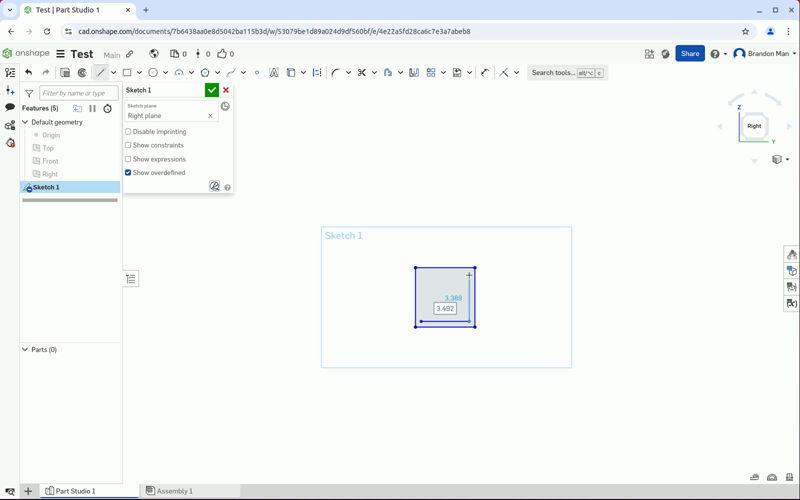
scroll(6)
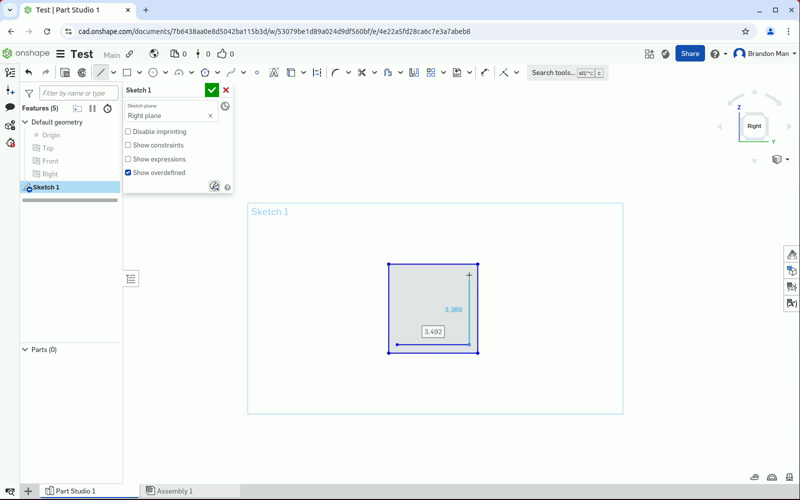
scroll(6)
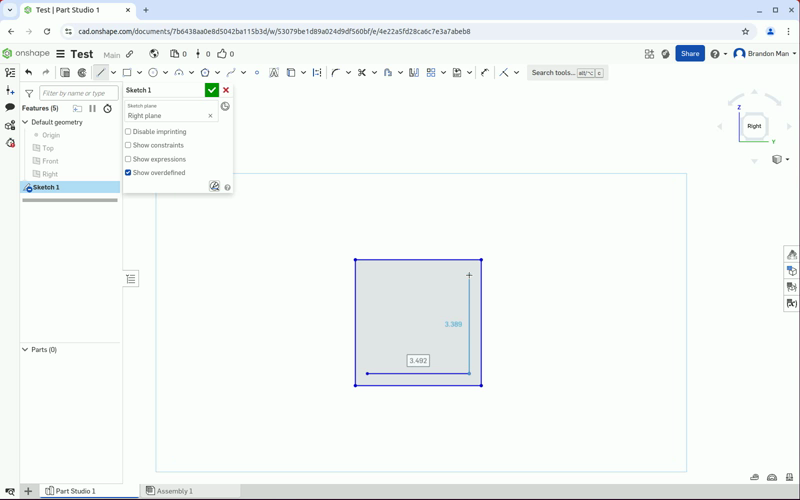
scroll(6)
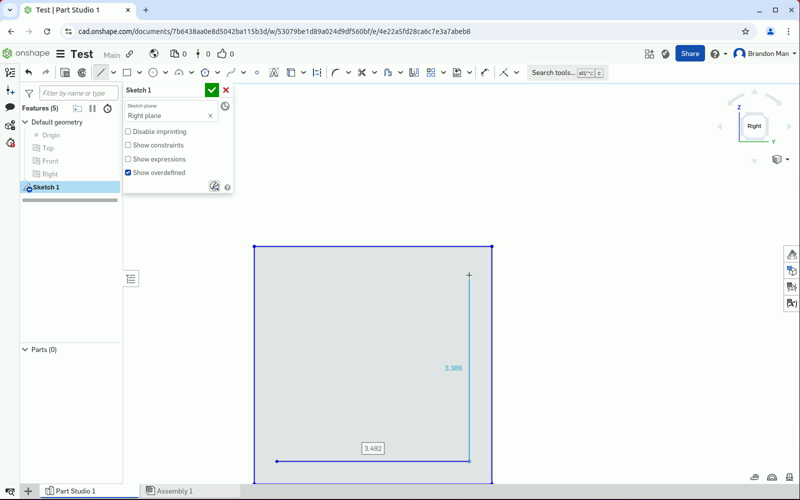
click(469, 274)
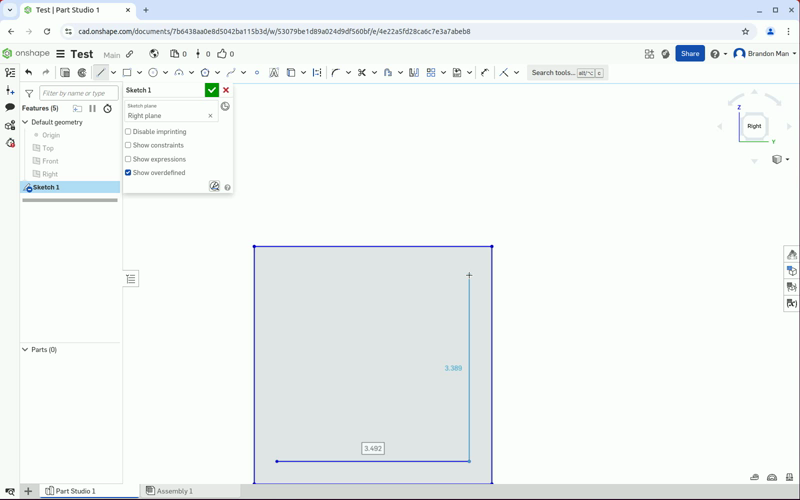
scroll(-6)
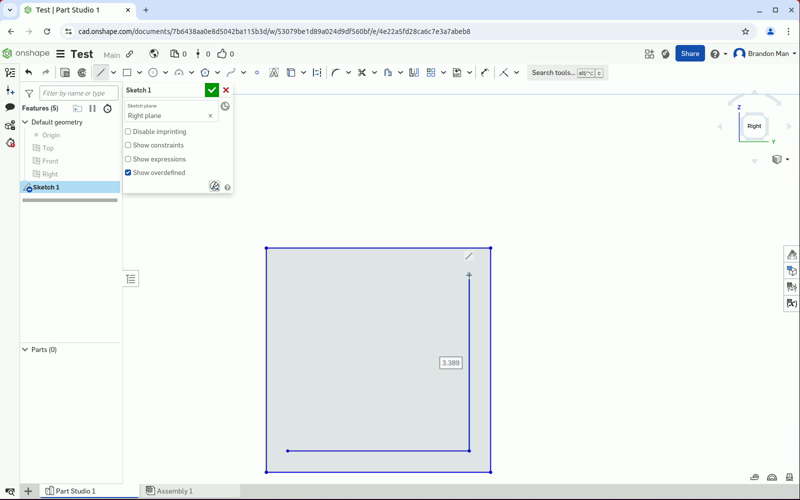
scroll(-6)
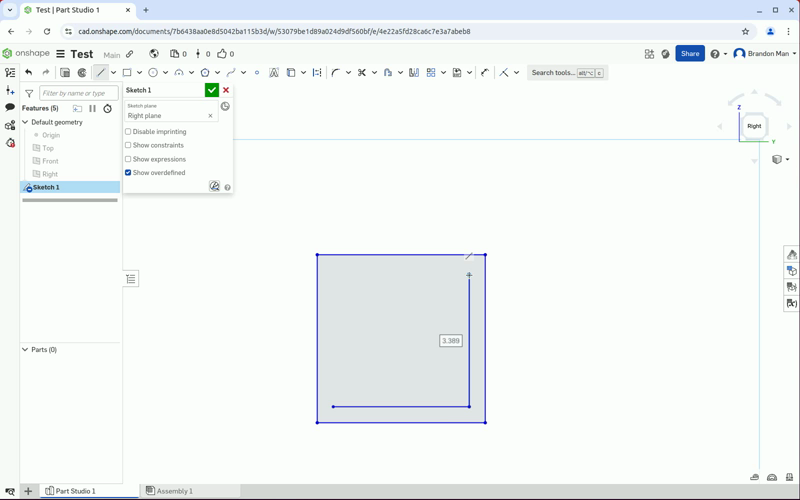
scroll(-6)
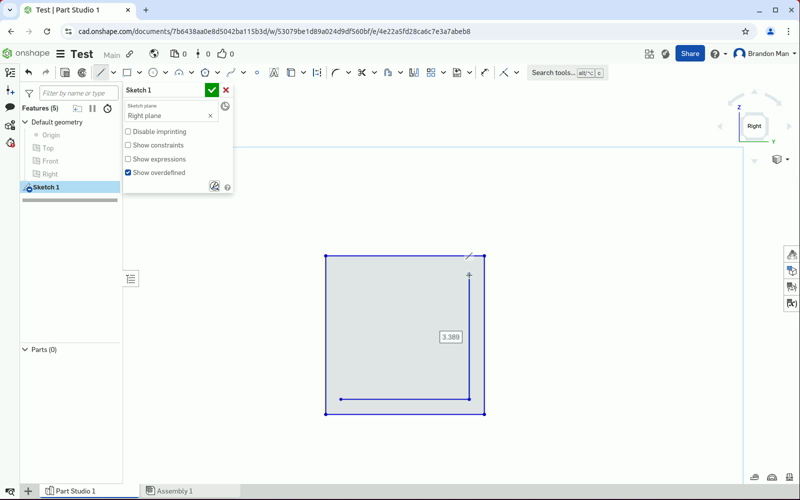
scroll(-6)
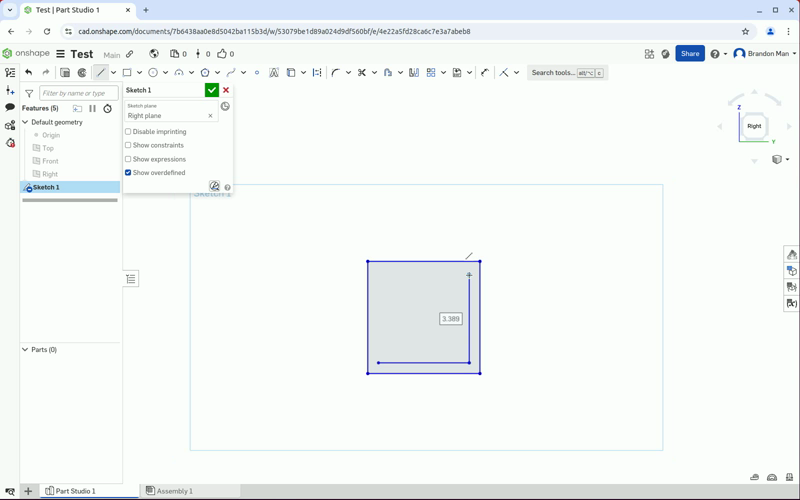
scroll(-6)
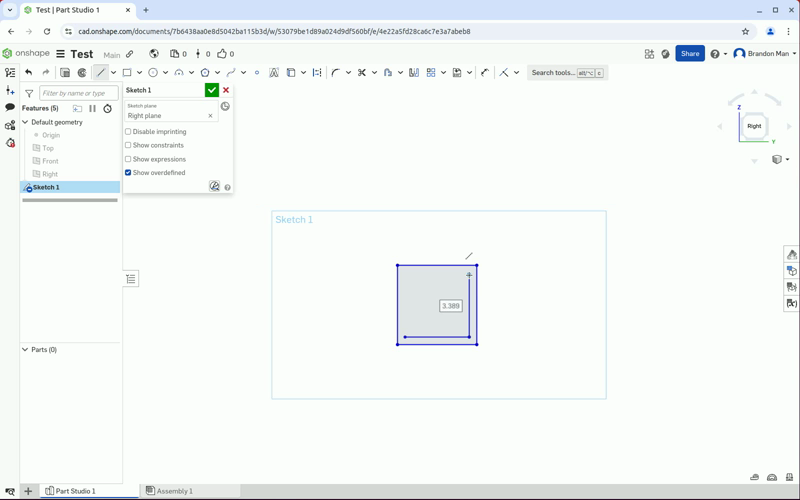
scroll(-6)
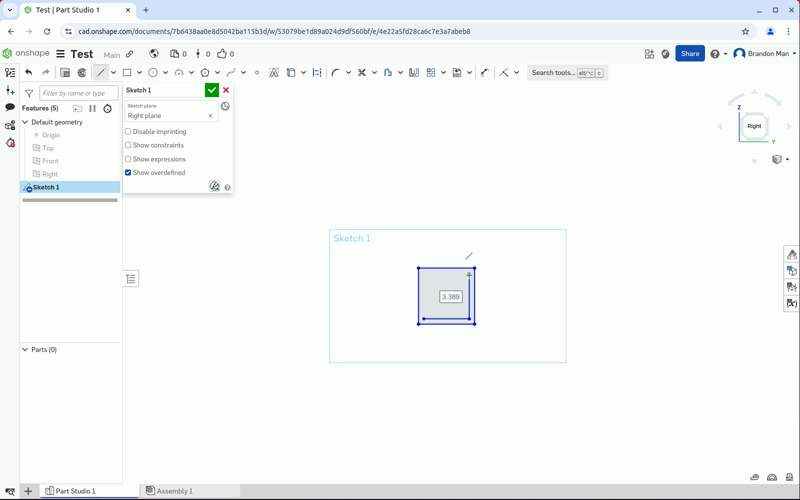
scroll(-6)
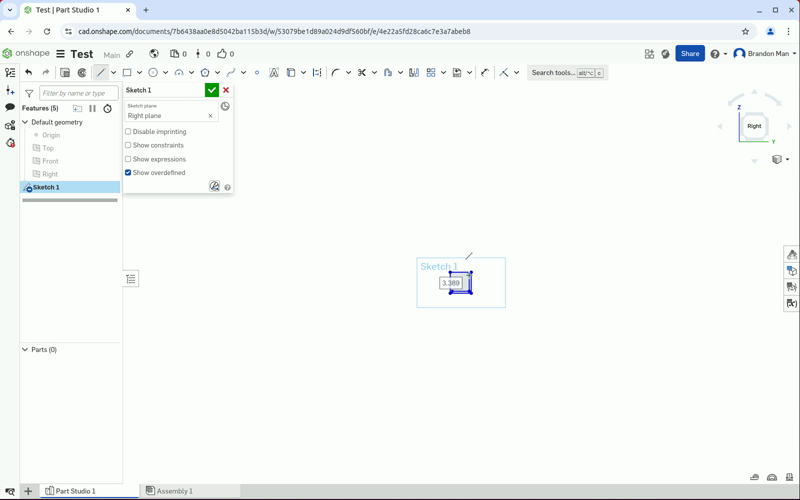
key_up(shift)
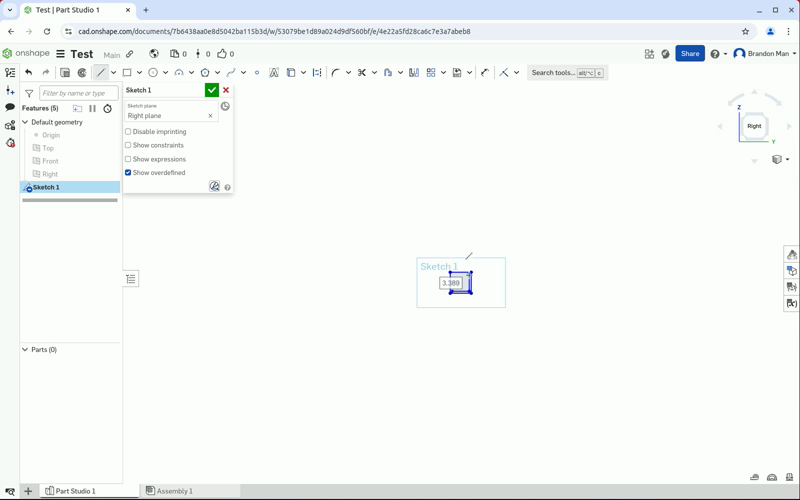
key_down(shift)
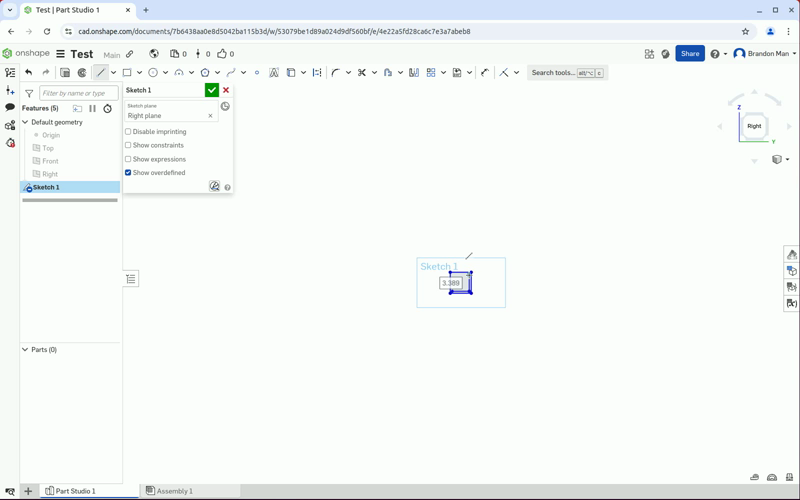
mouse_move(499, 274)
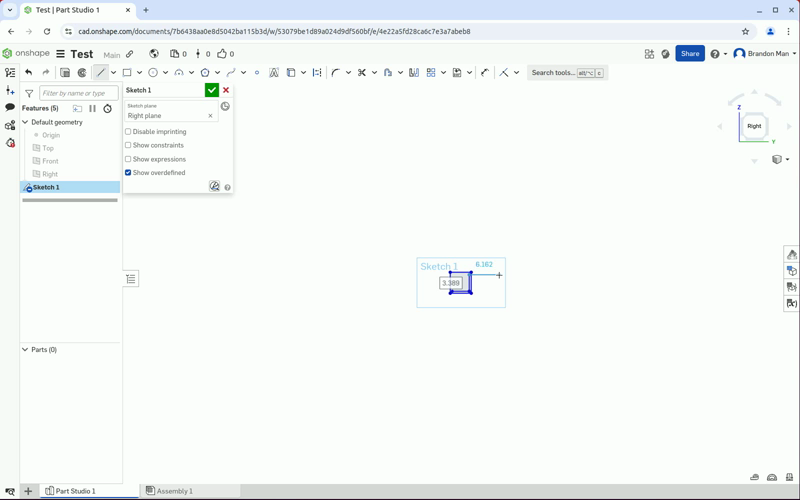
mouse_move(452, 274)
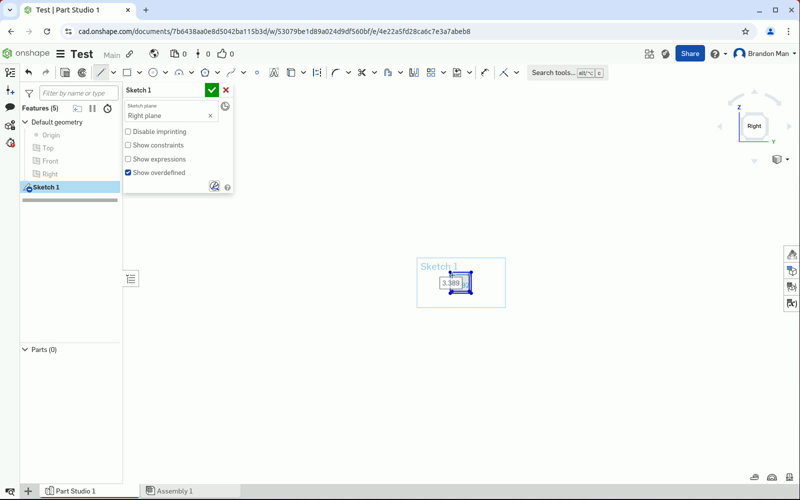
scroll(6)
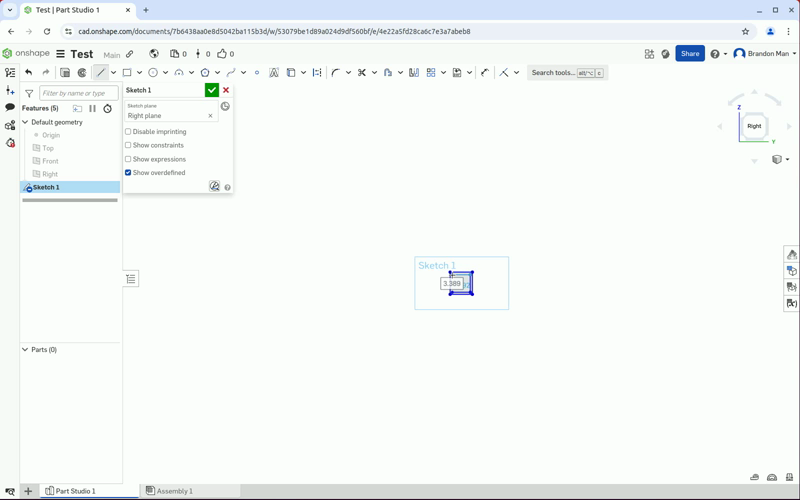
scroll(6)
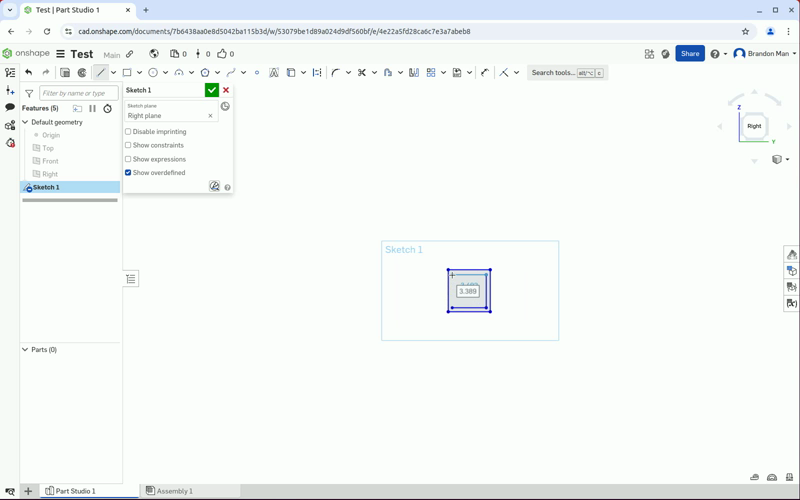
scroll(6)
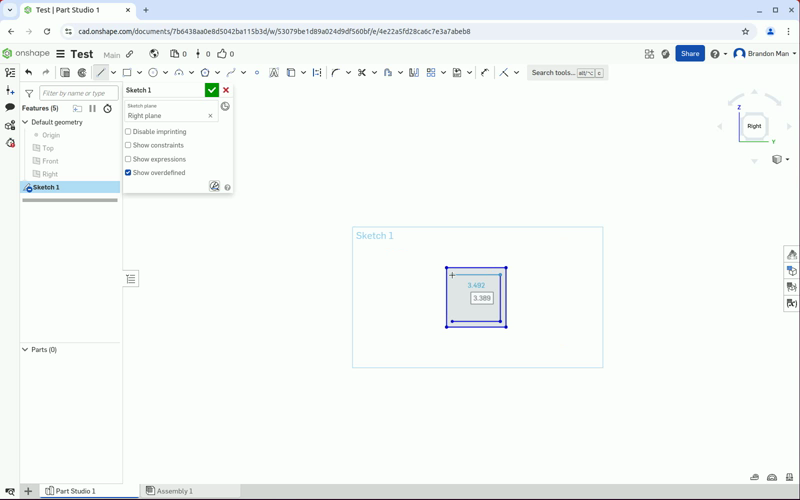
scroll(6)
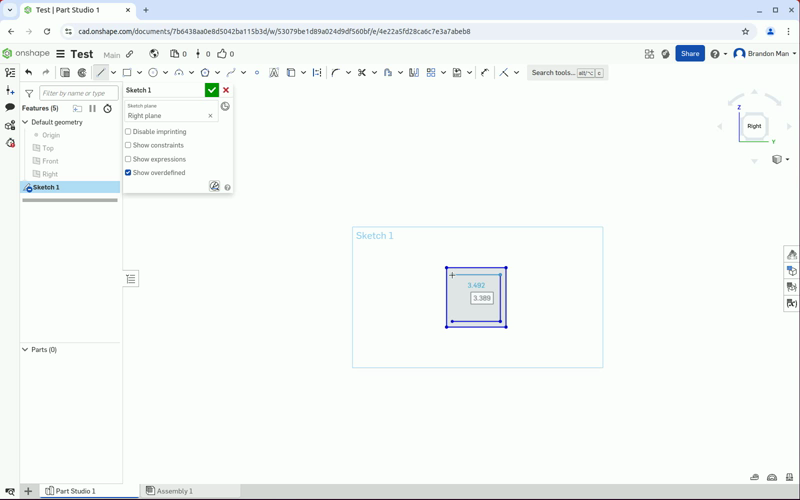
scroll(6)
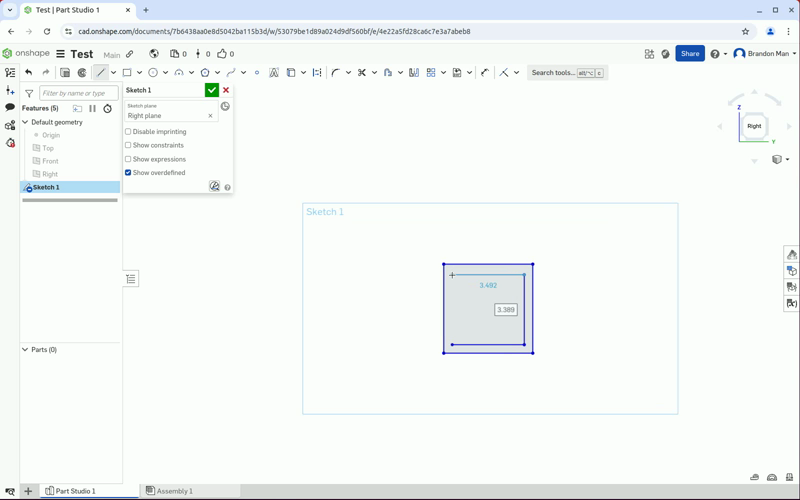
scroll(6)
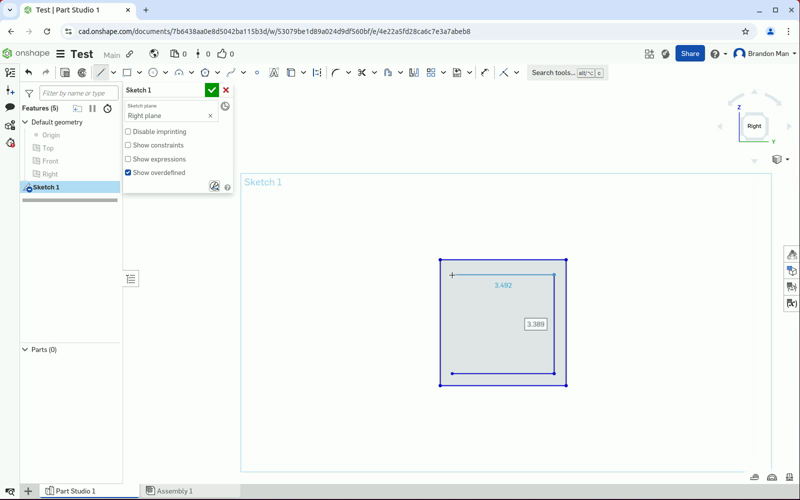
scroll(6)
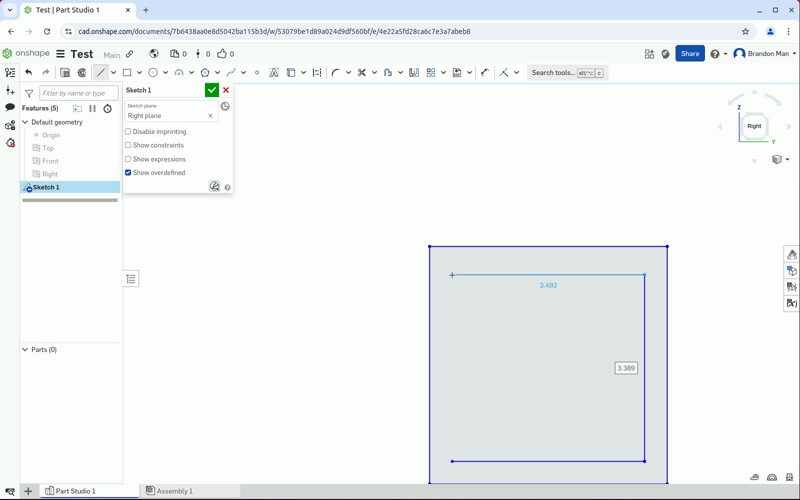
click(452, 274)
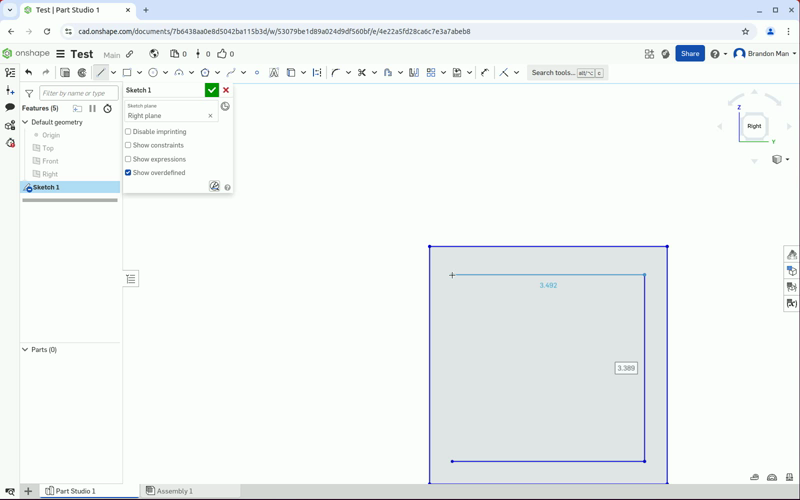
scroll(-6)
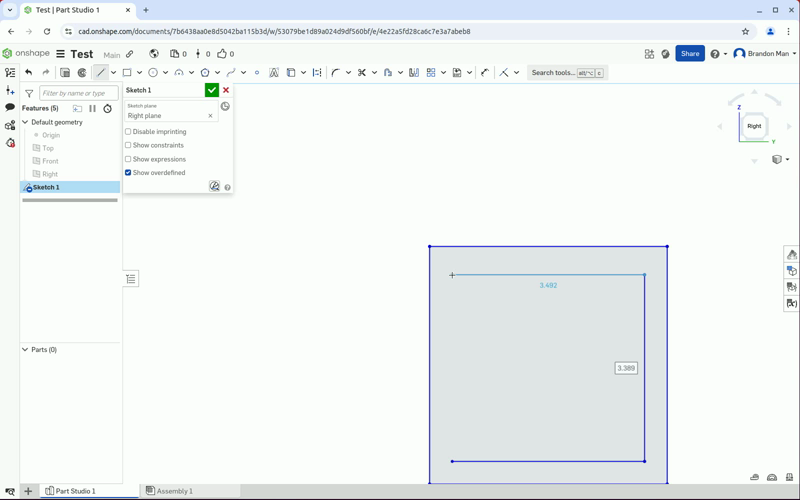
scroll(-6)
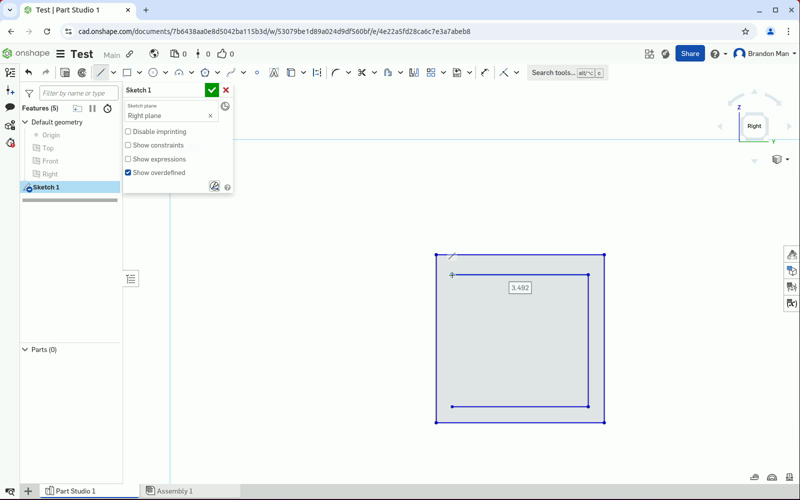
scroll(-6)
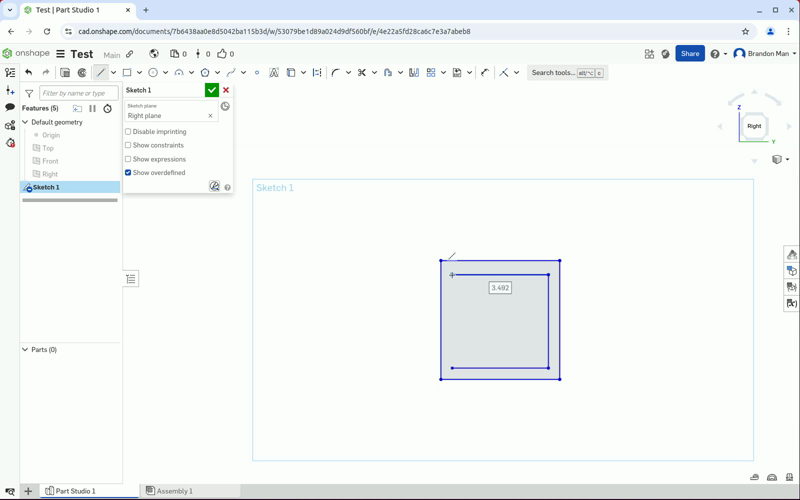
scroll(-6)
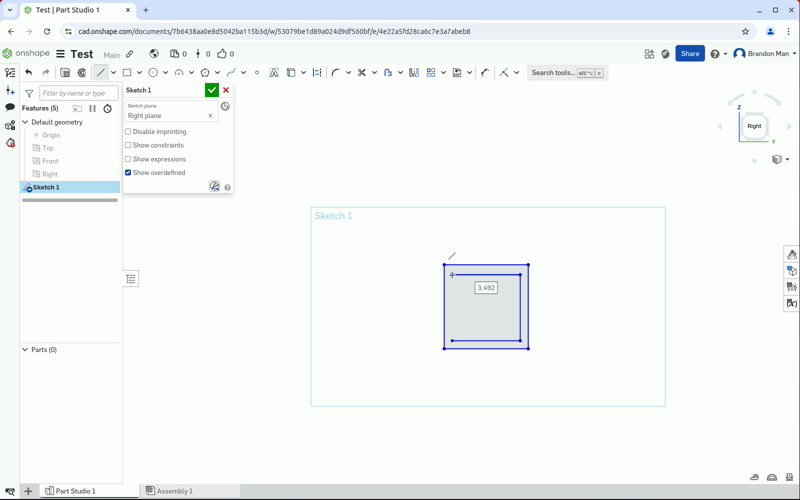
scroll(-6)
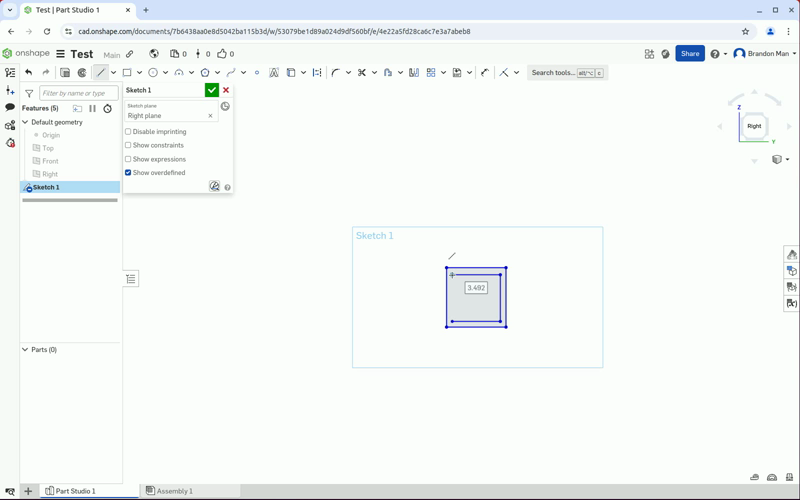
scroll(-6)
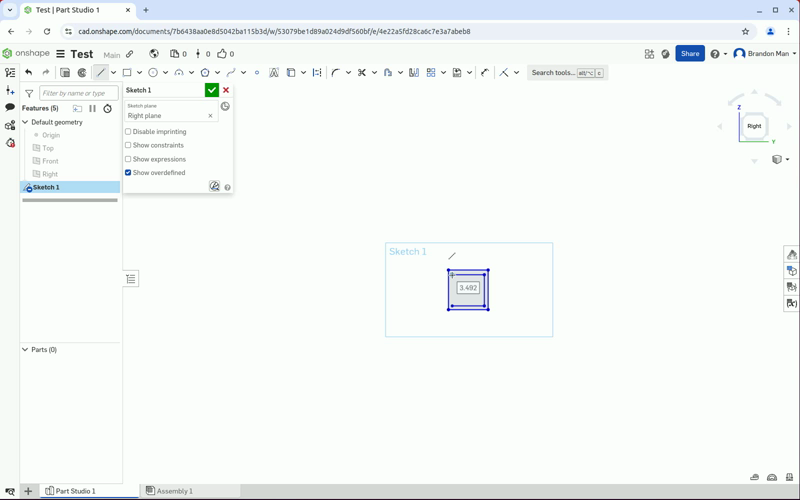
scroll(-6)
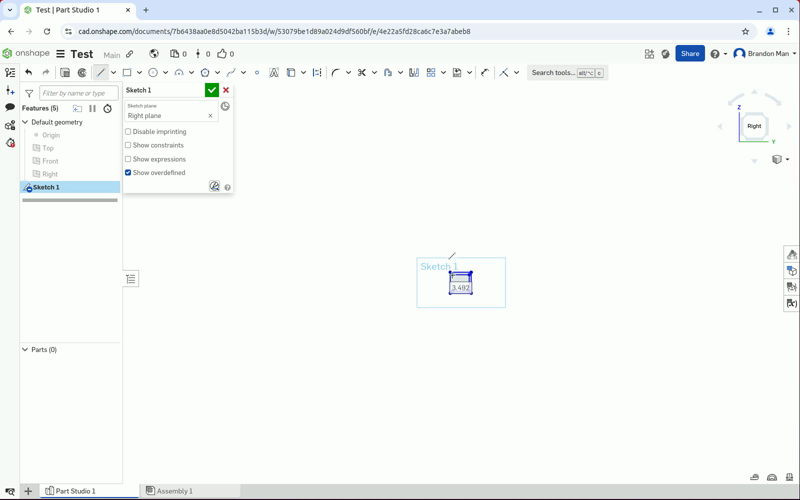
key_up(shift)
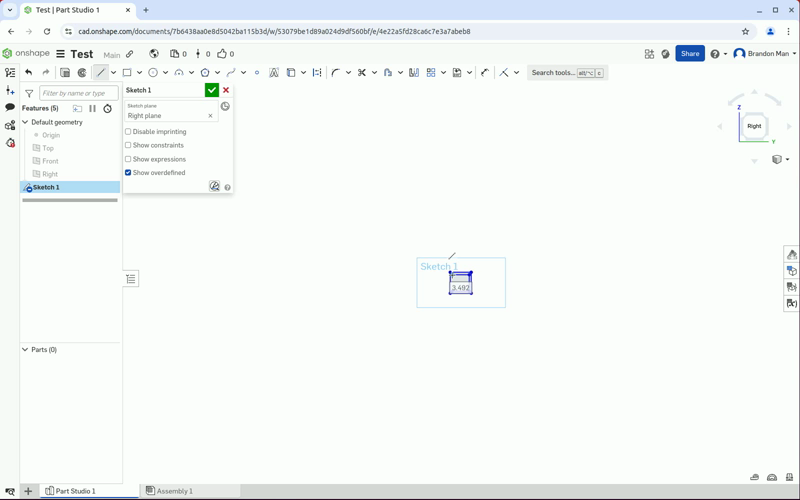
mouse_move(482, 274)
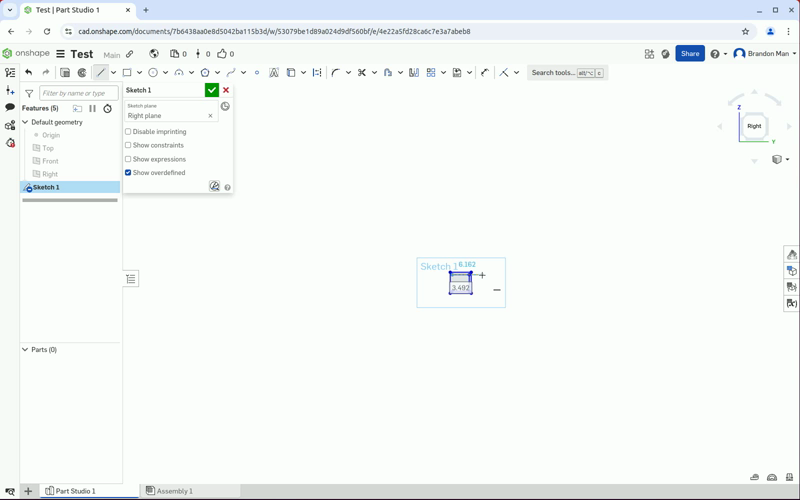
key_down(shift)
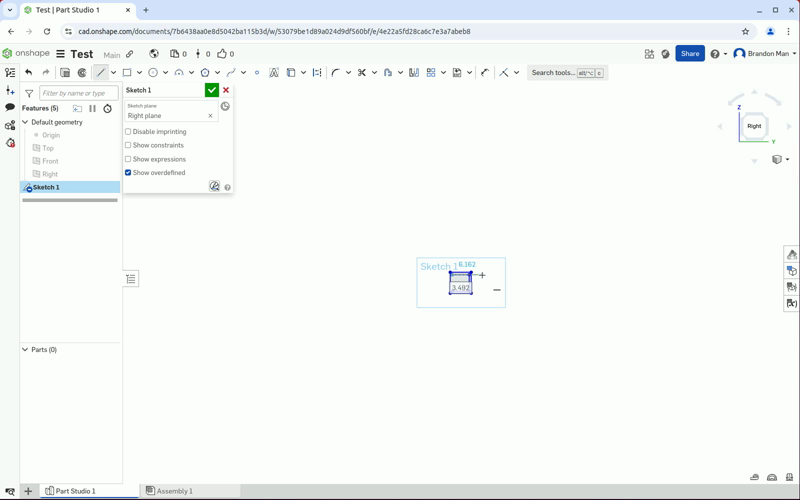
mouse_move(452, 291)
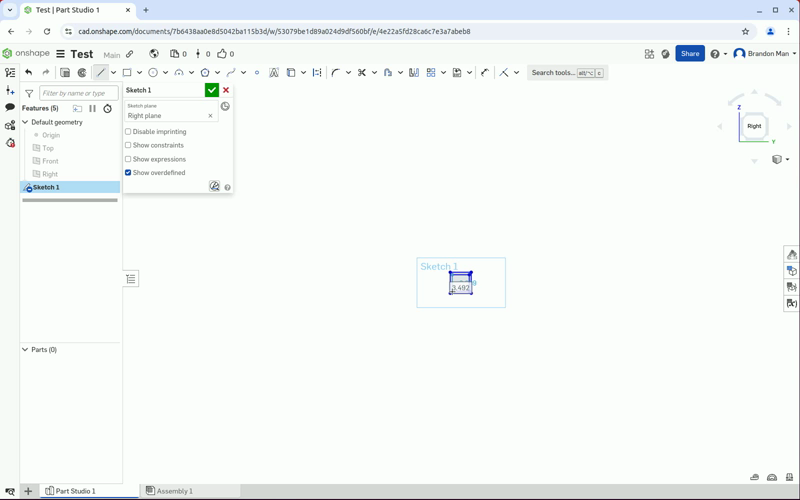
scroll(6)
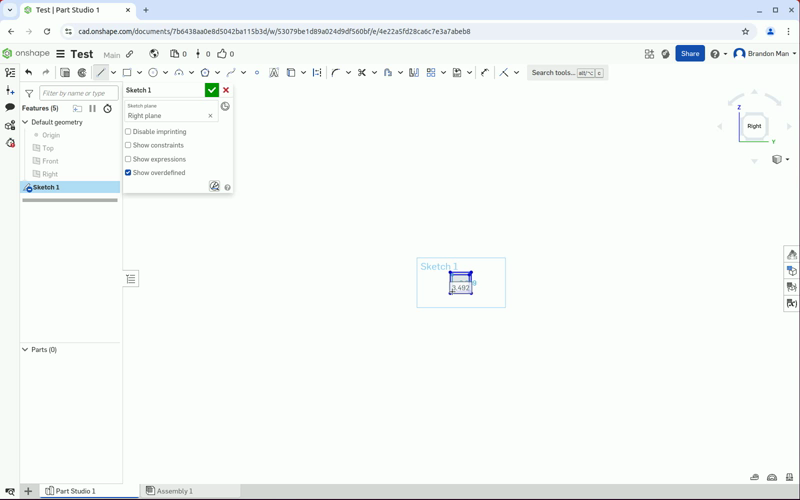
scroll(6)
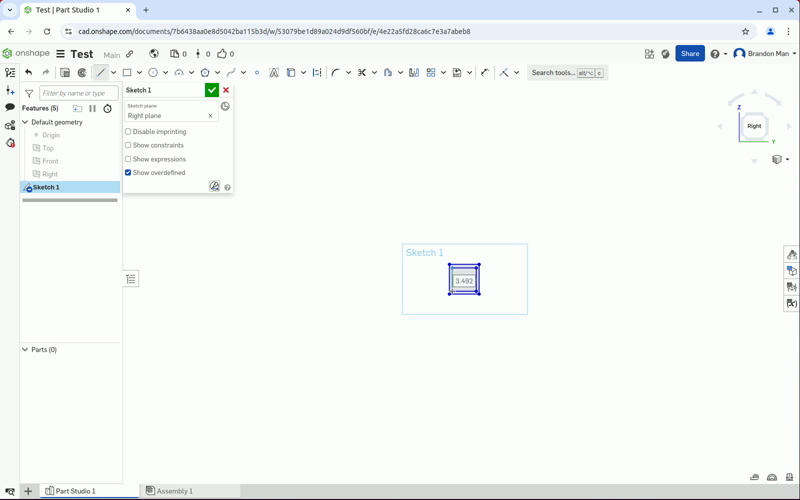
scroll(6)
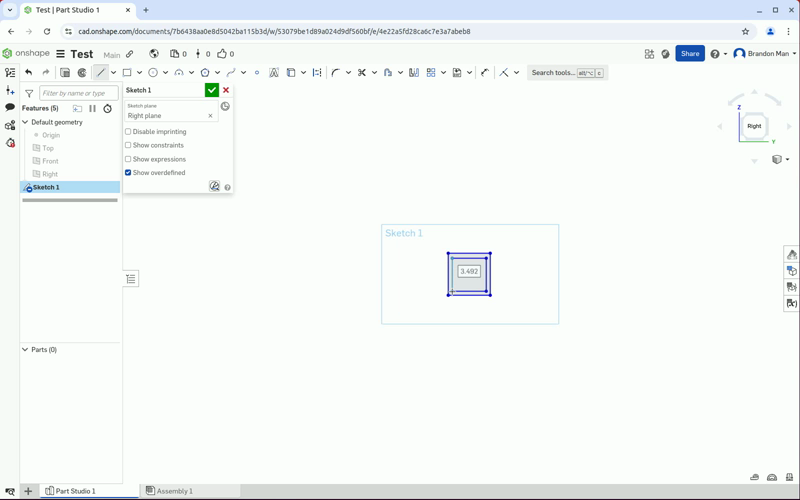
scroll(6)
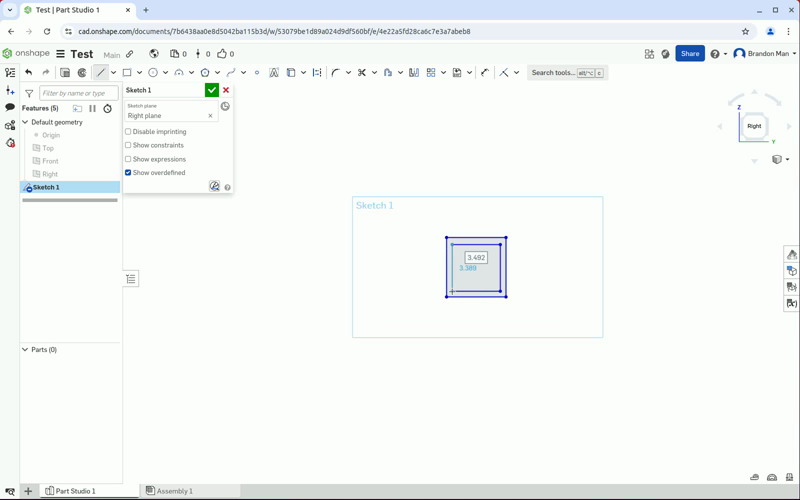
scroll(6)
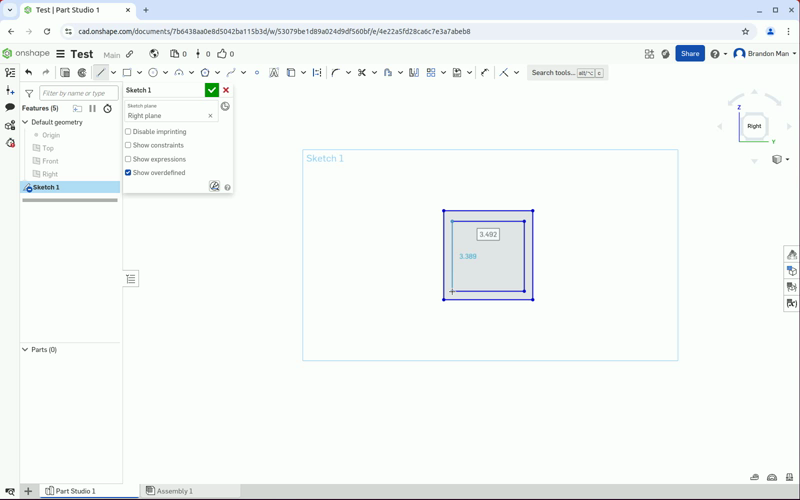
scroll(6)
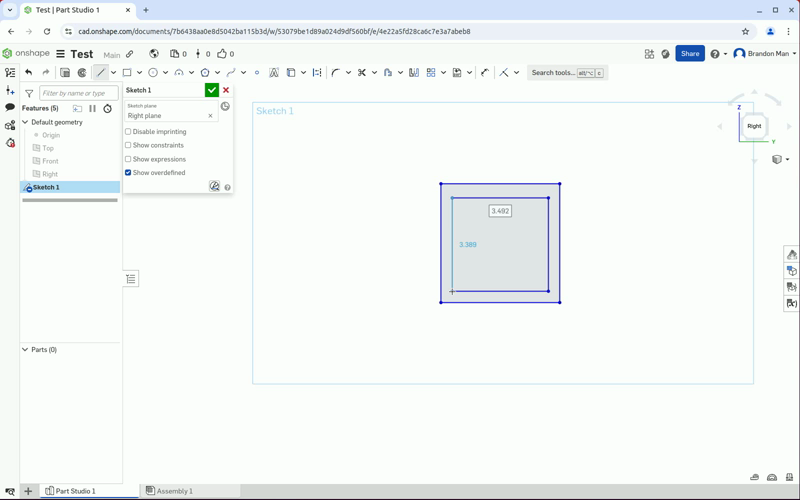
scroll(6)
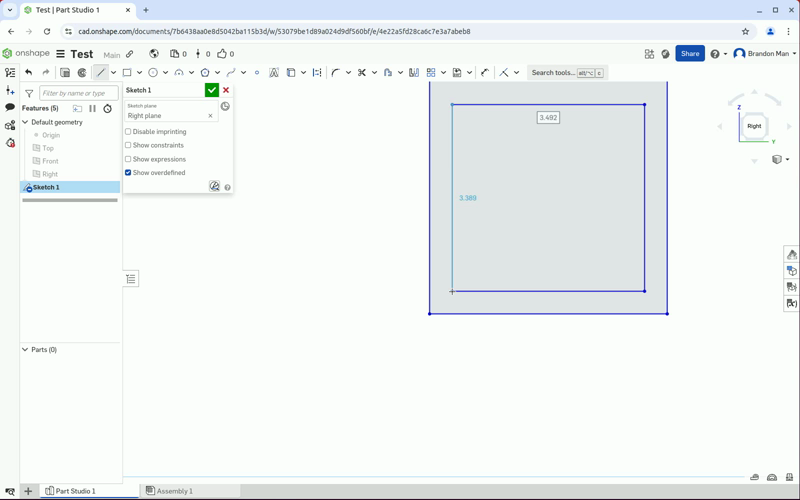
key_up(shift)
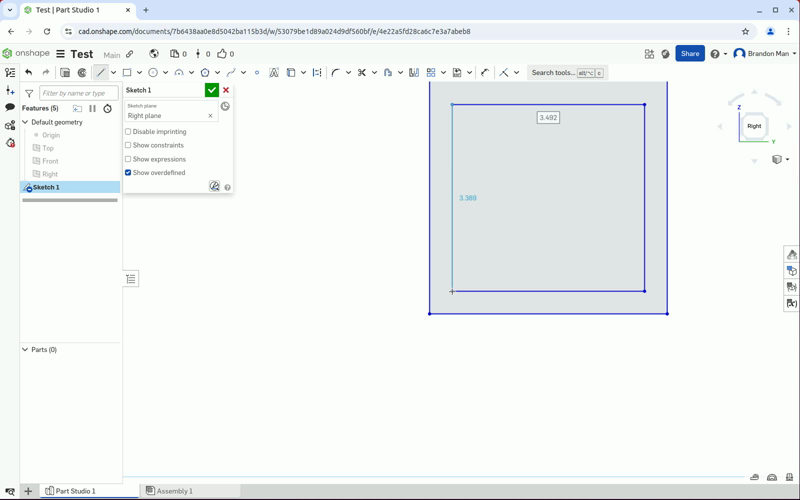
click(452, 291)
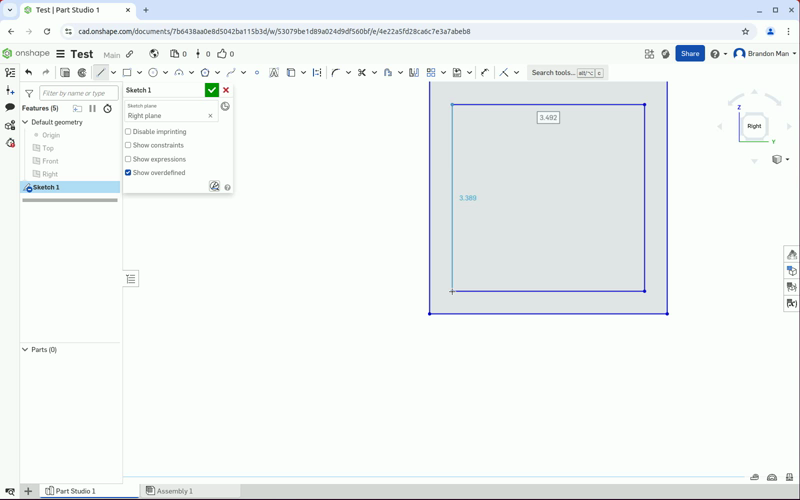
scroll(-6)
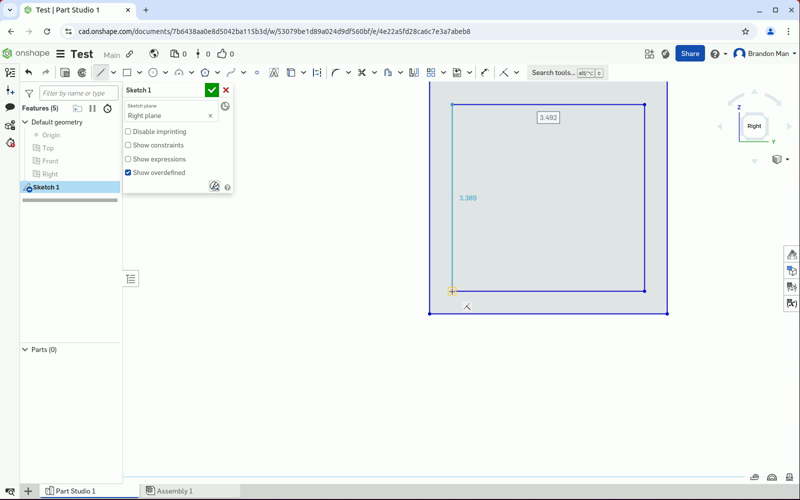
scroll(-6)
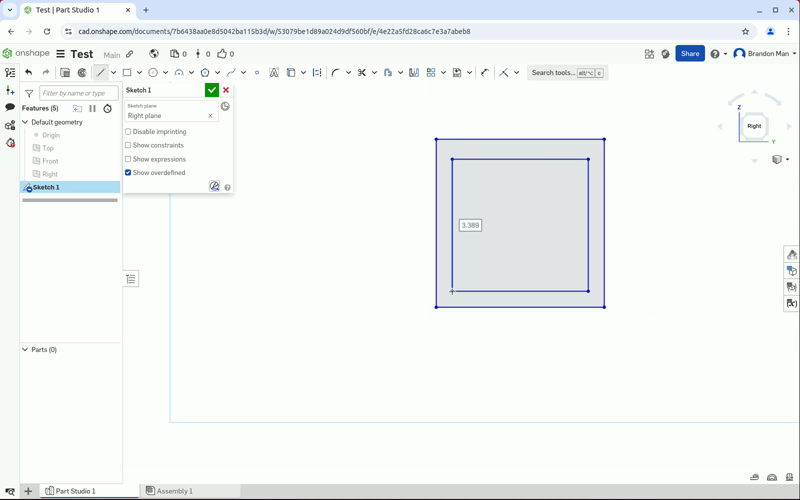
scroll(-6)
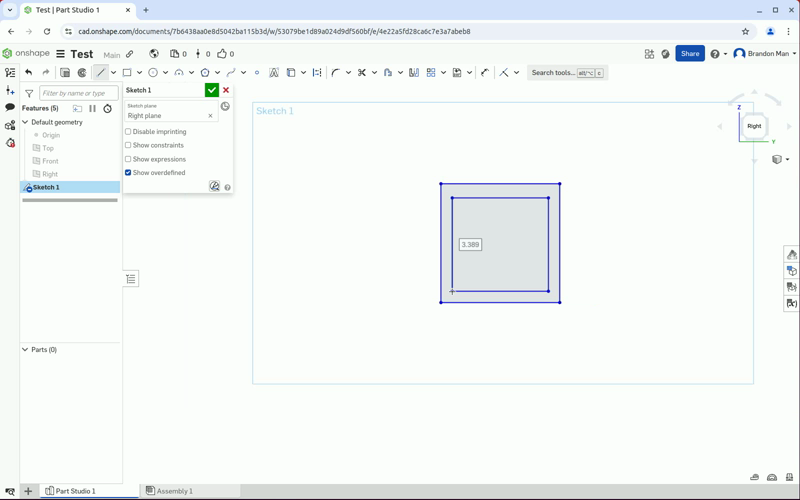
scroll(-6)
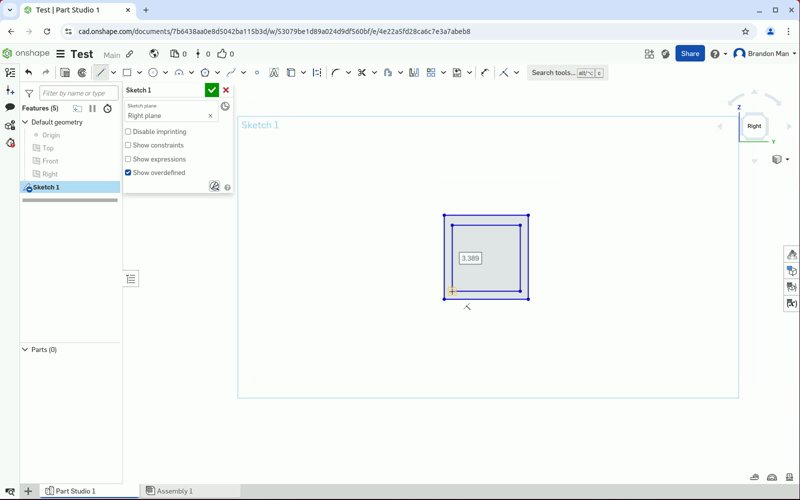
scroll(-6)
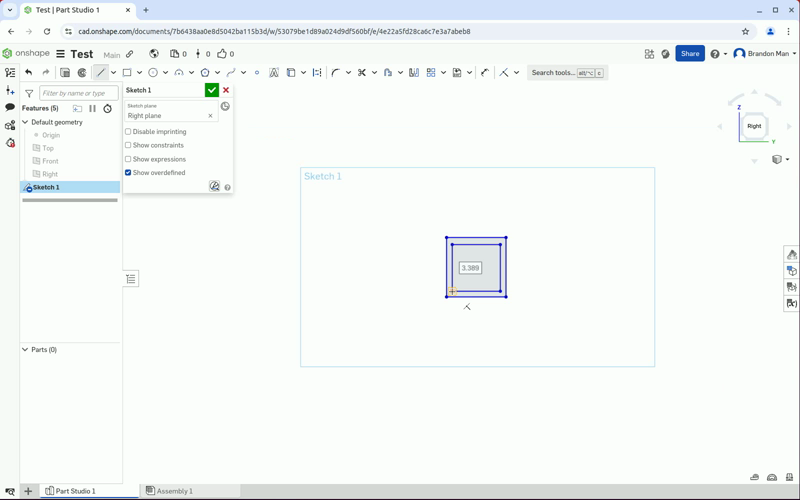
scroll(-6)
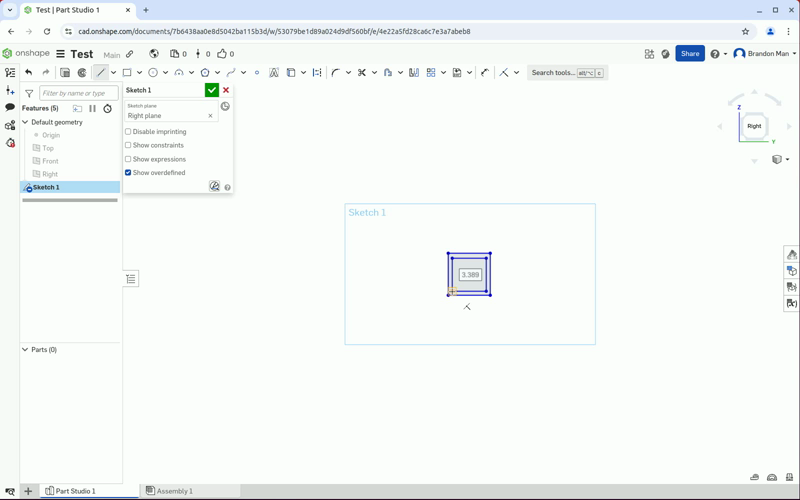
scroll(-6)
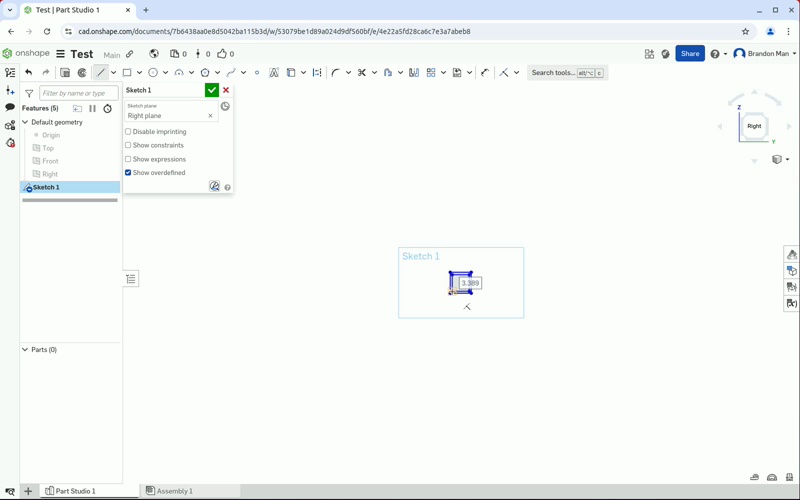
key(esc)
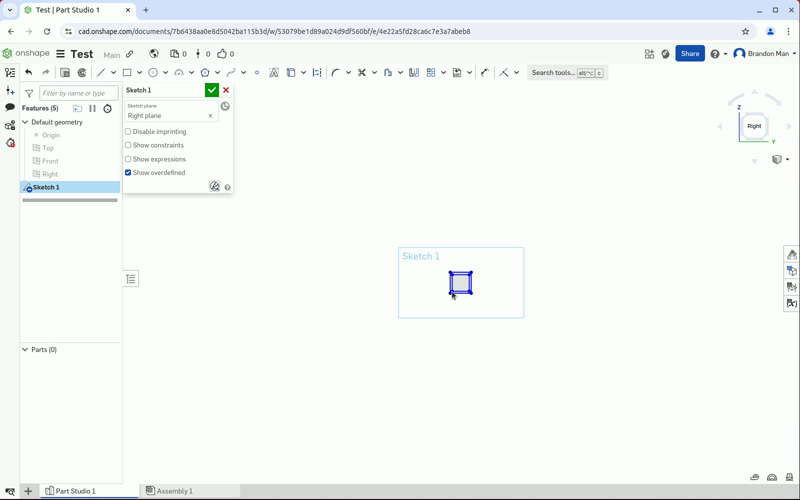
mouse_move(470, 276)
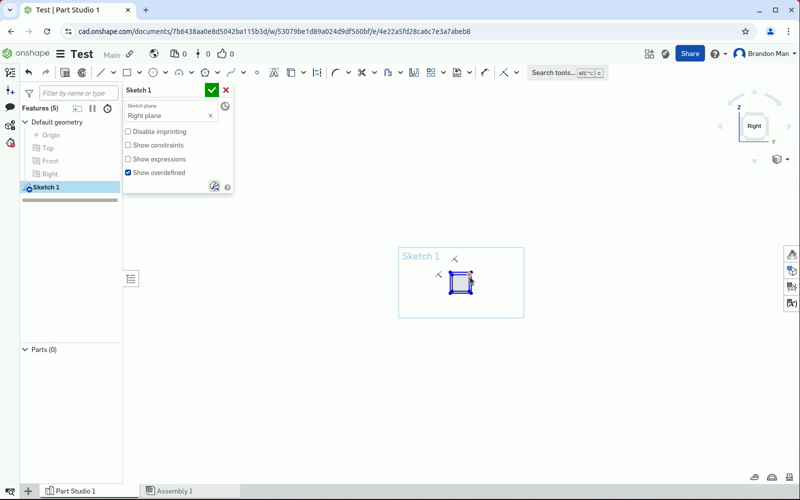
scroll(6)
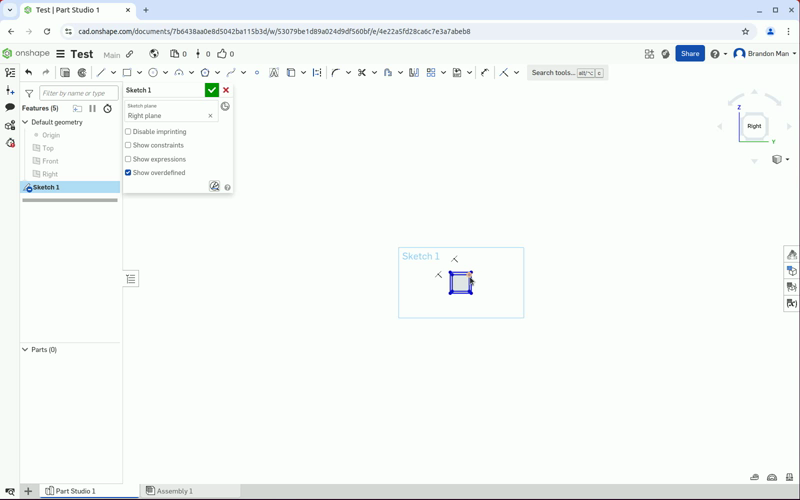
scroll(6)
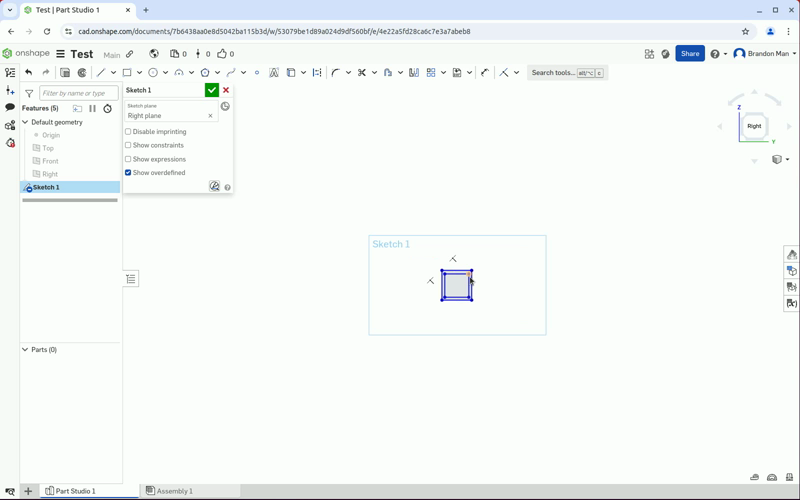
scroll(6)
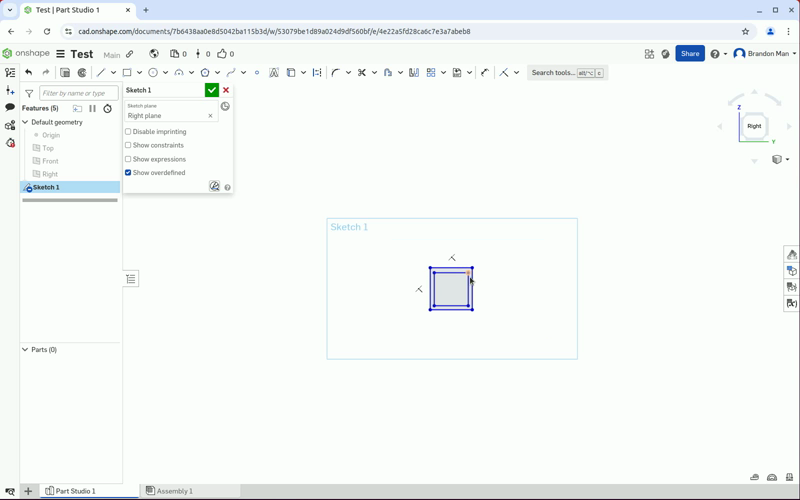
scroll(6)
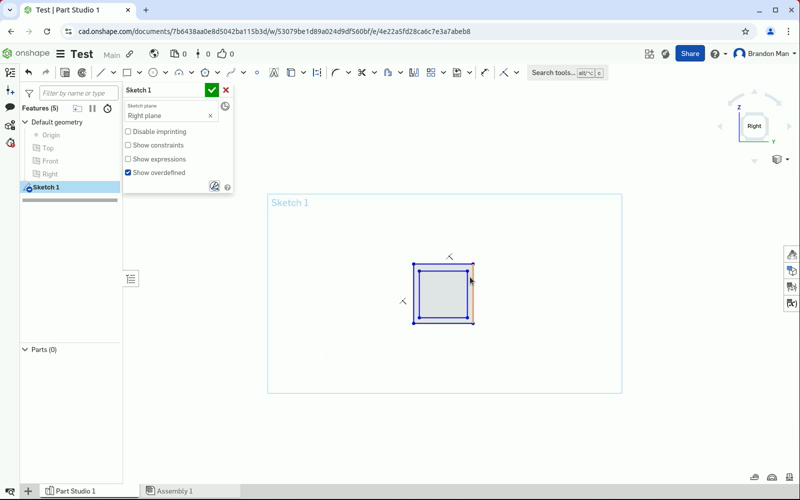
scroll(6)
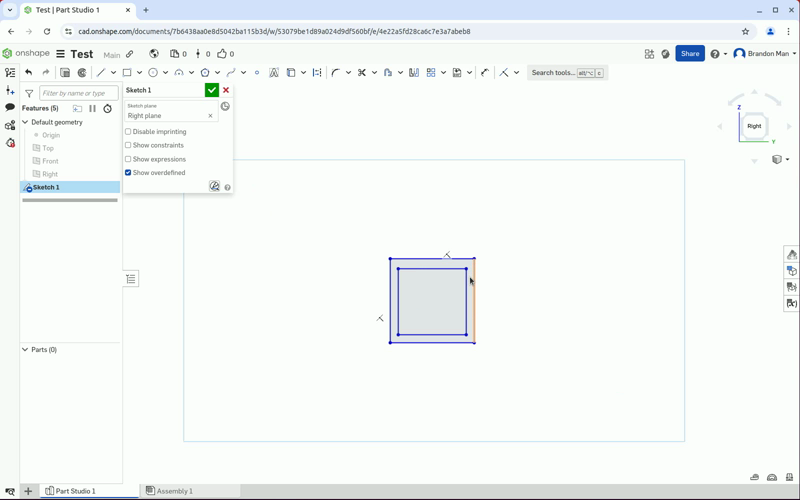
scroll(6)
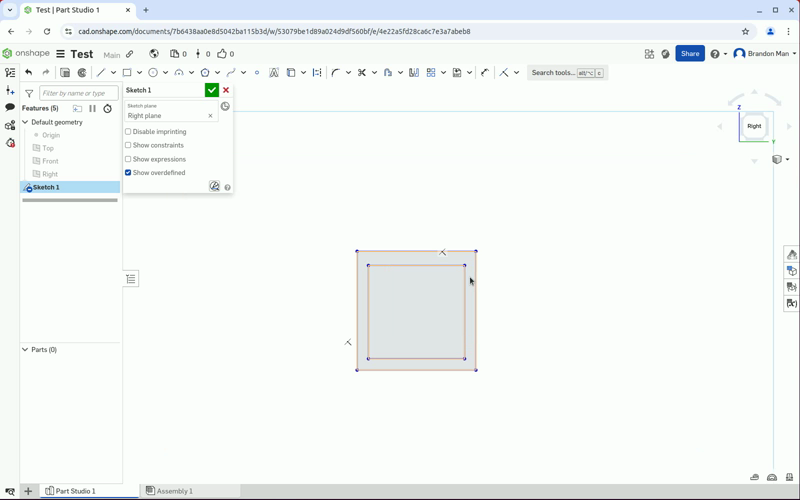
scroll(6)
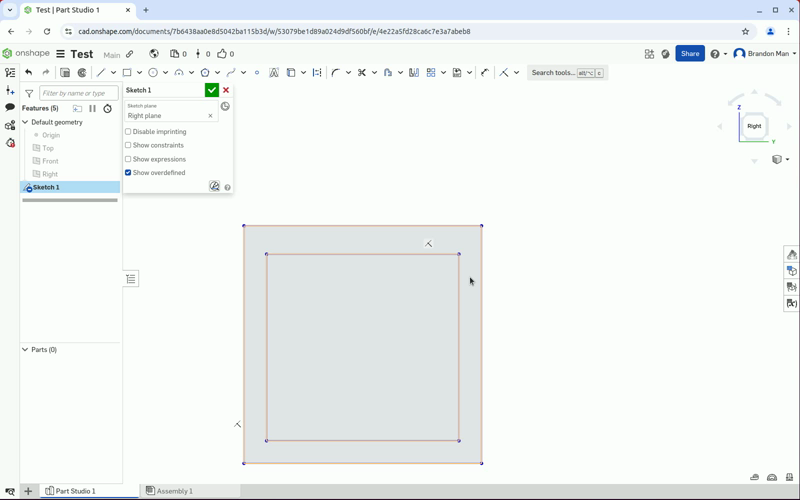
click(470, 276)
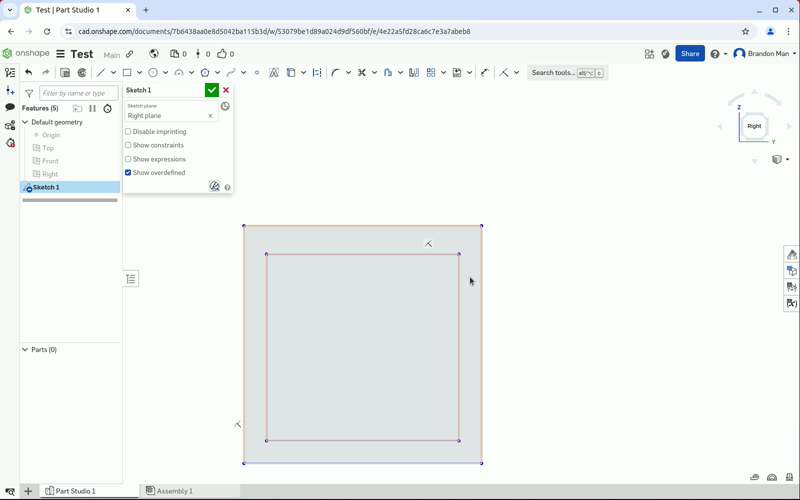
scroll(-6)
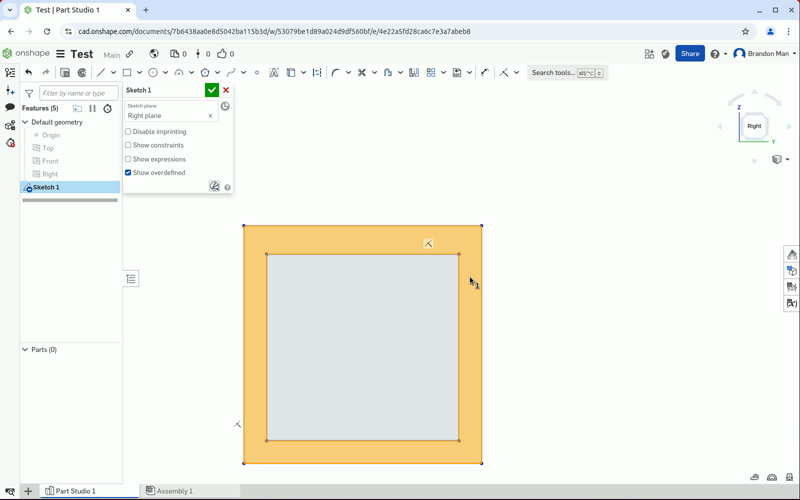
scroll(-6)
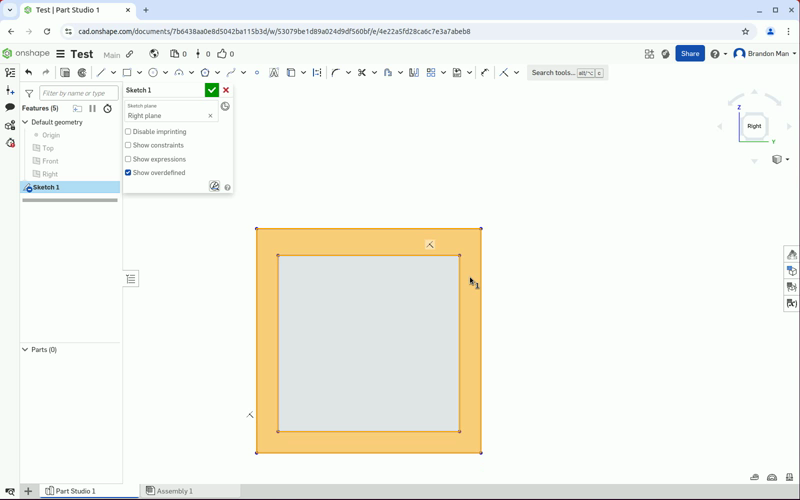
scroll(-6)
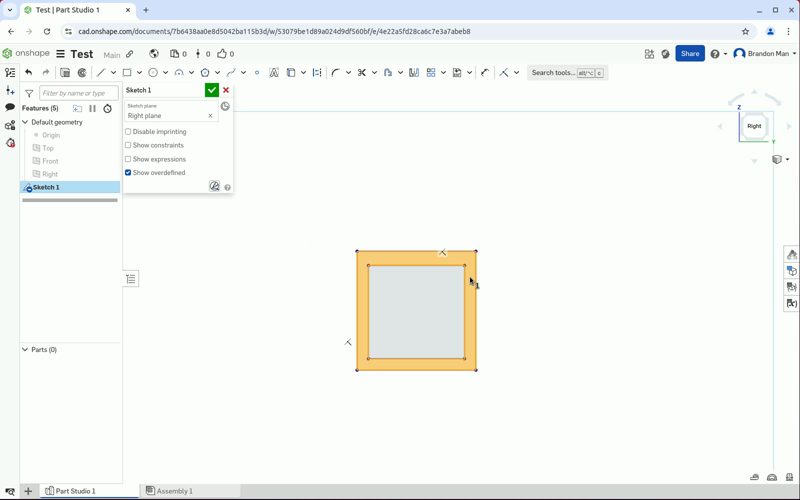
scroll(-6)
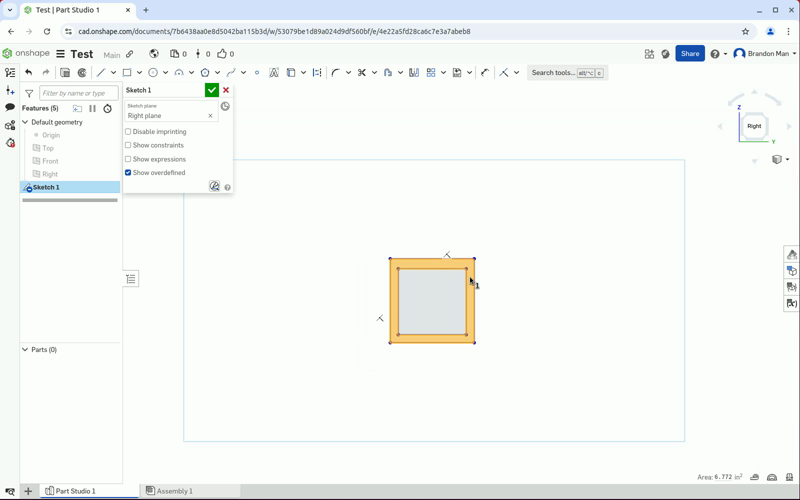
scroll(-6)
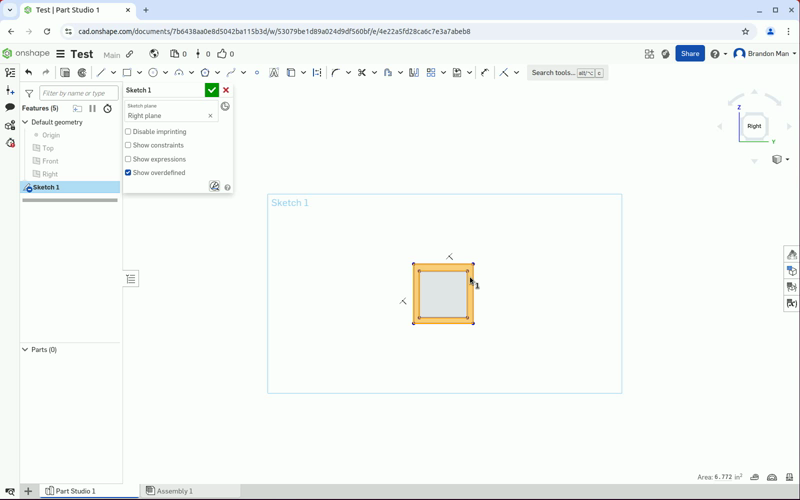
scroll(-6)
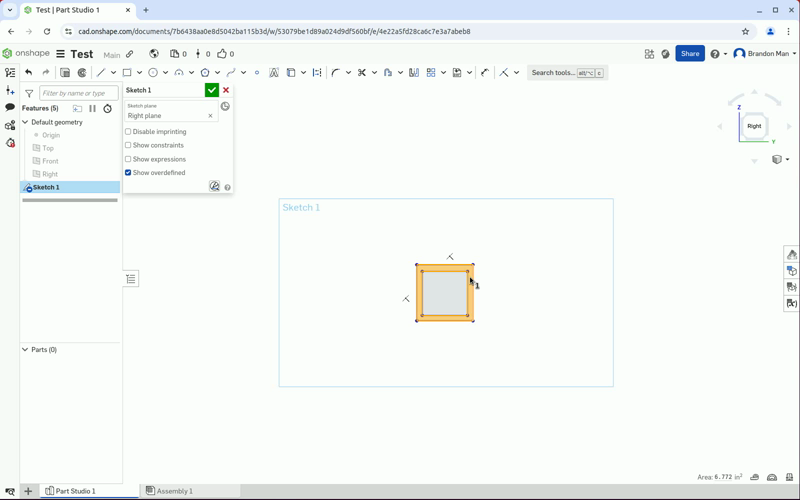
scroll(-6)
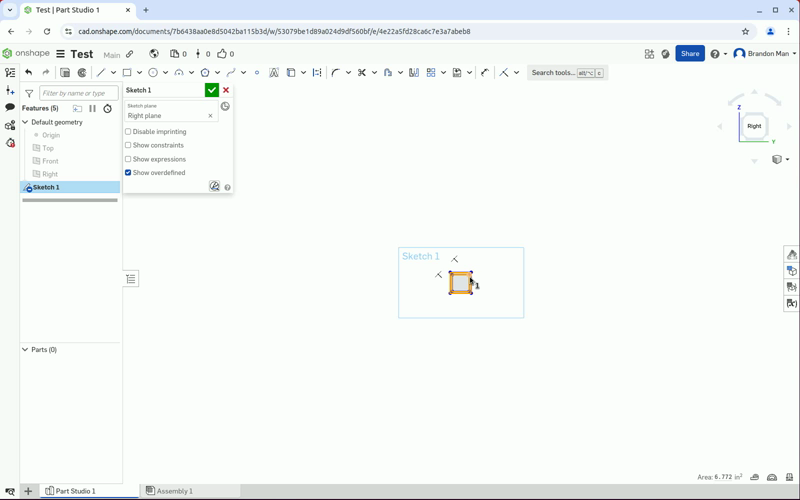
mouse_move(73, 352)
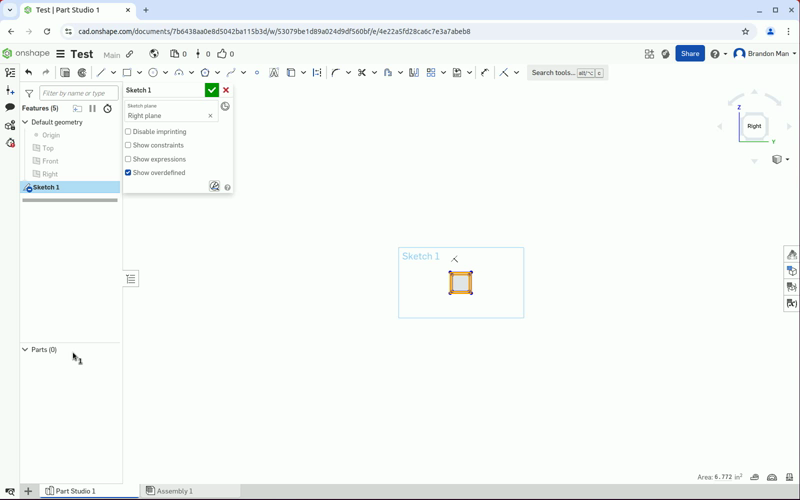
key(shift+y)
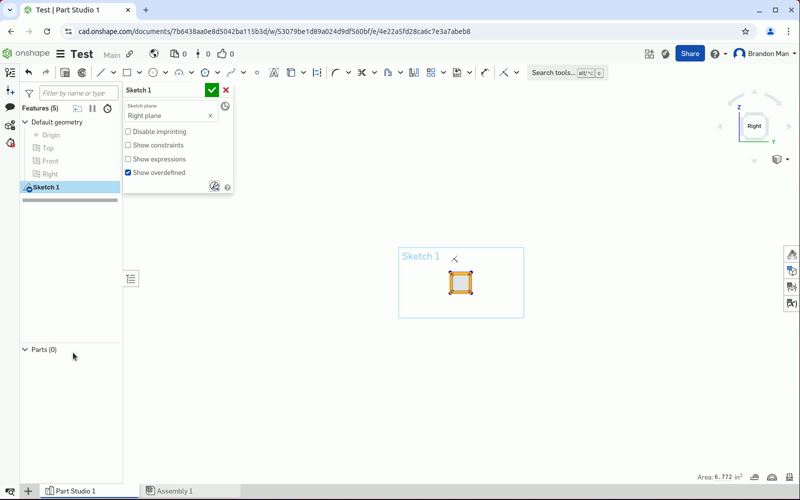
key(shift+e)
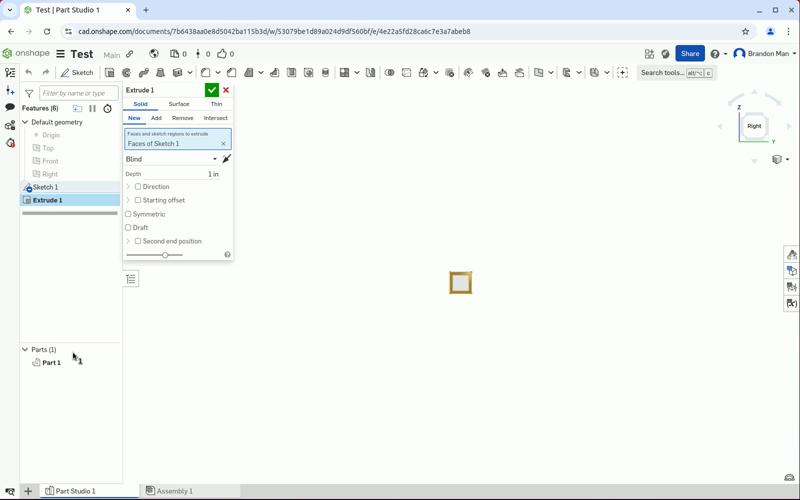
mouse_move(143, 106)
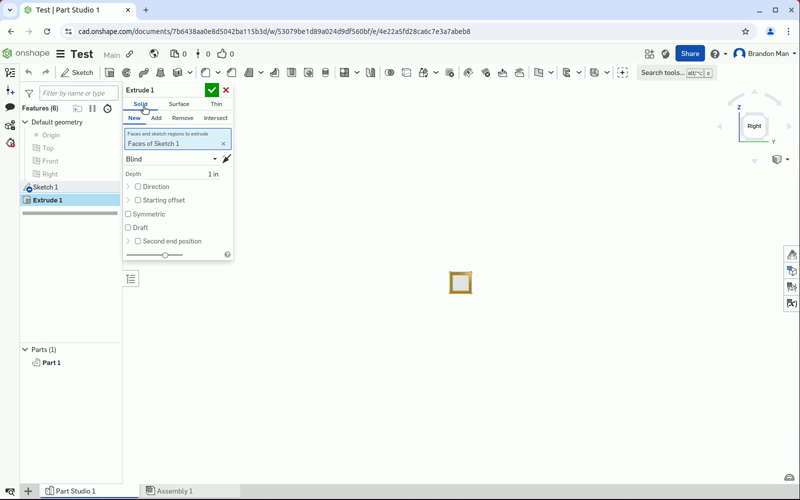
click(143, 106)
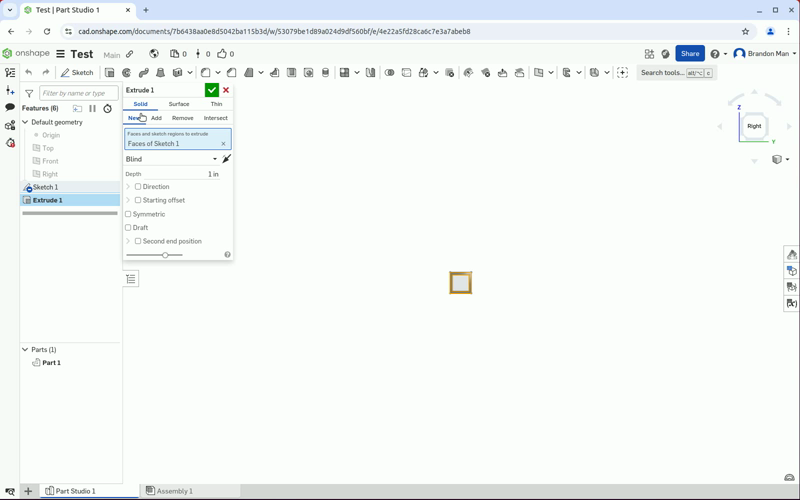
mouse_move(137, 120)
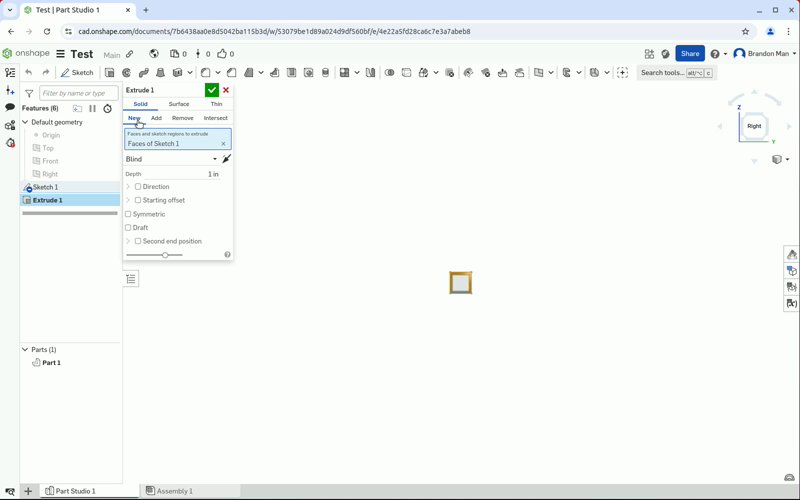
click(137, 120)
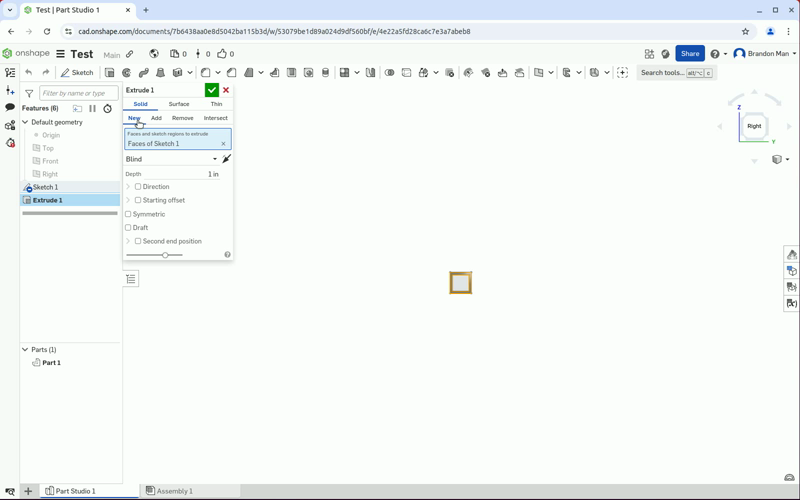
key(tab, 4)
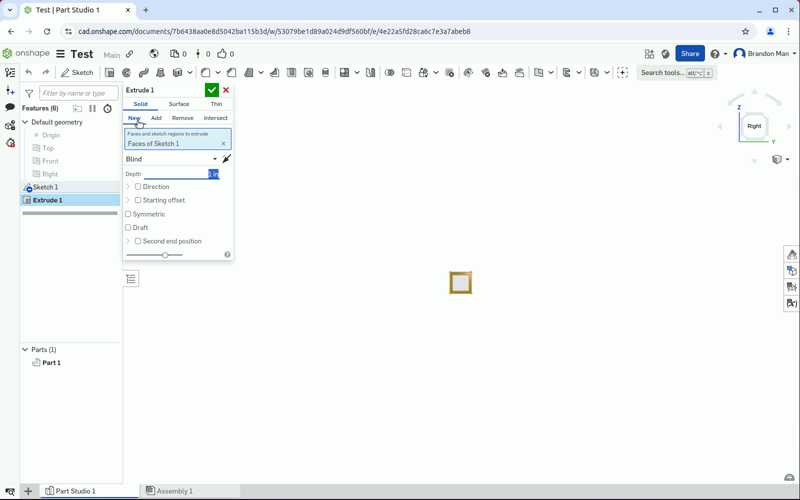
text(23.108)
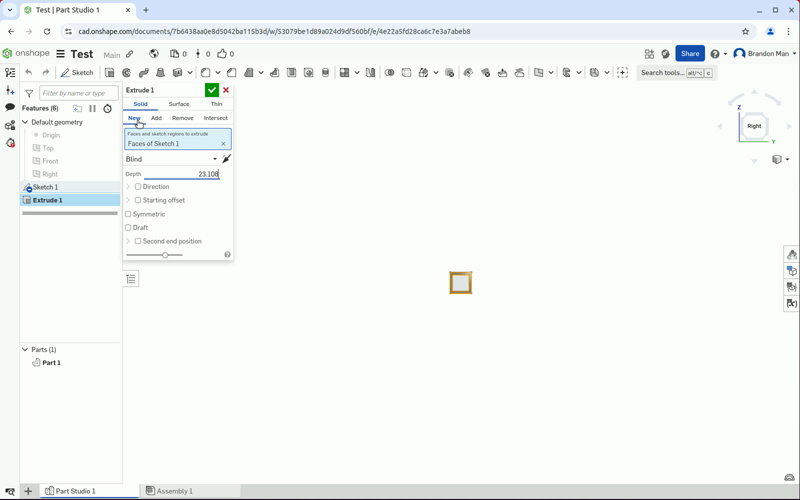
key(enter)
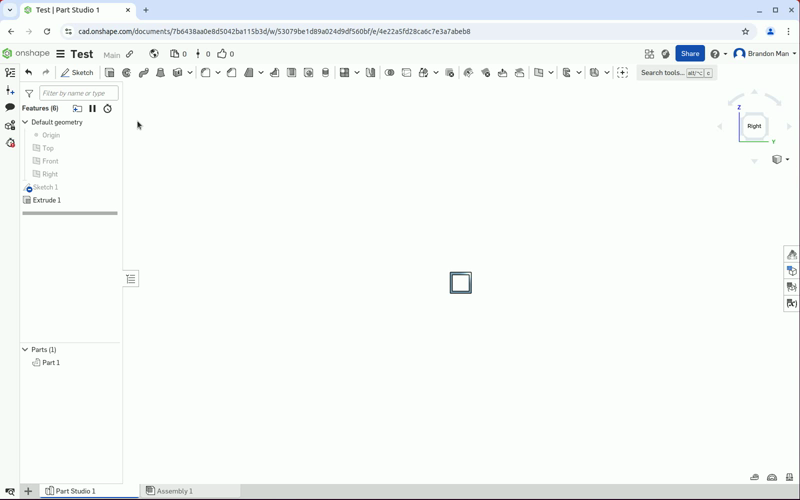
key(shift+h)
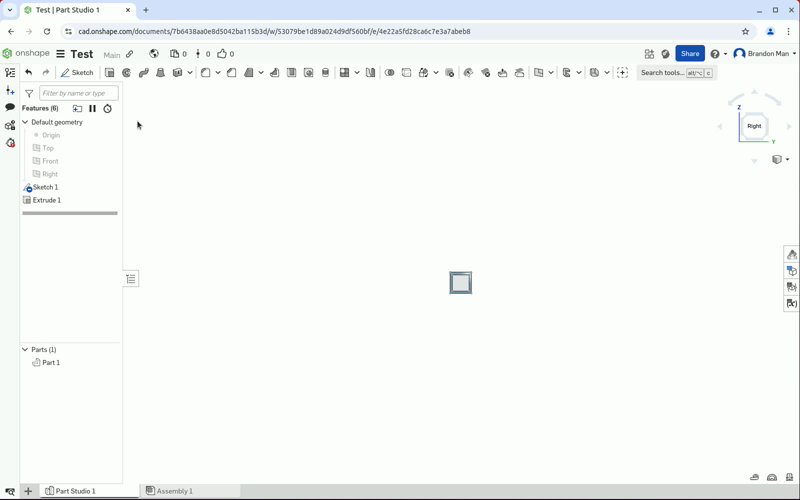
key(shift+h)
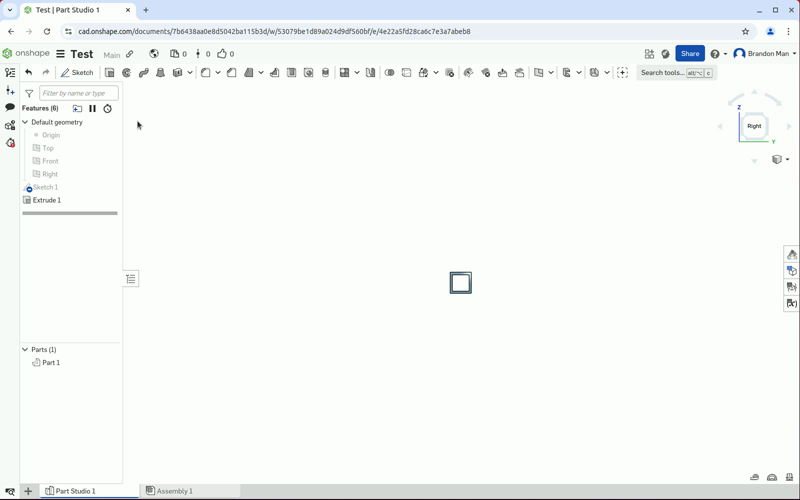
mouse_move(73, 189)
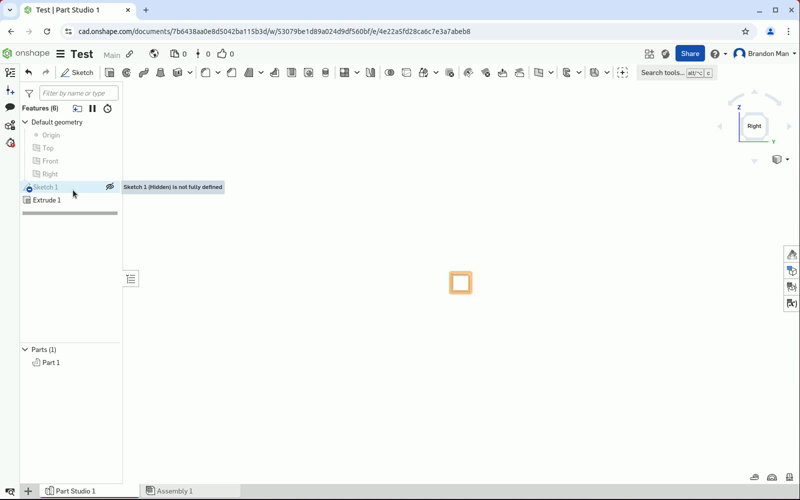
click(73, 189)
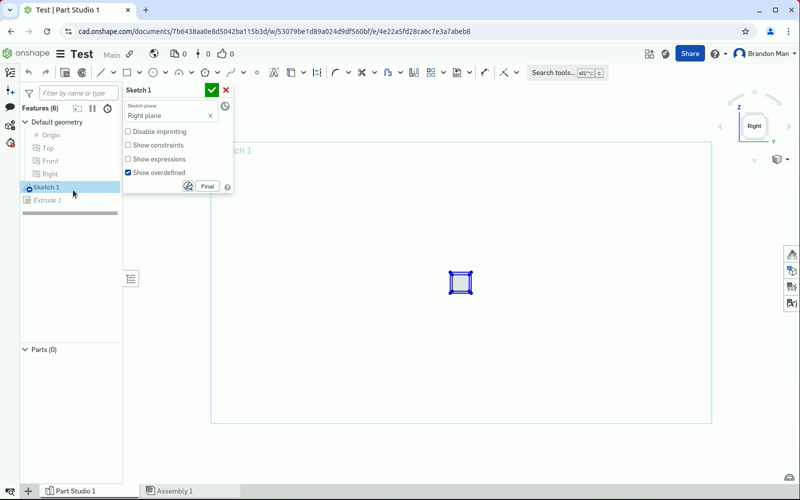
mouse_move(229, 92)
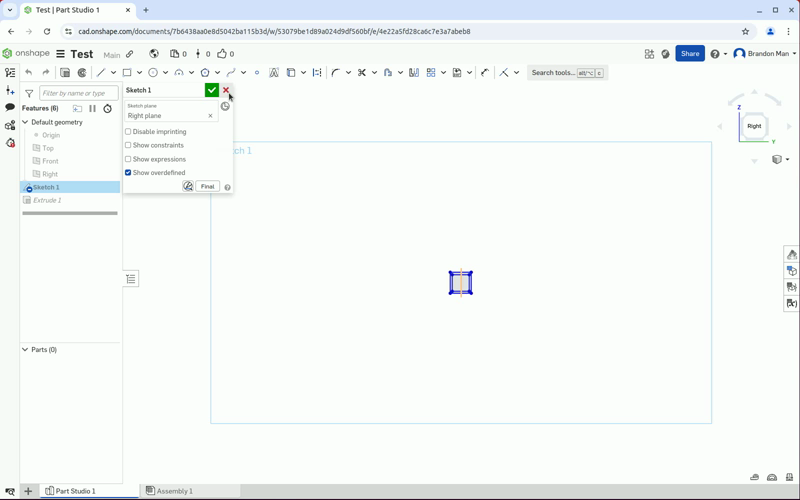
click(229, 92)
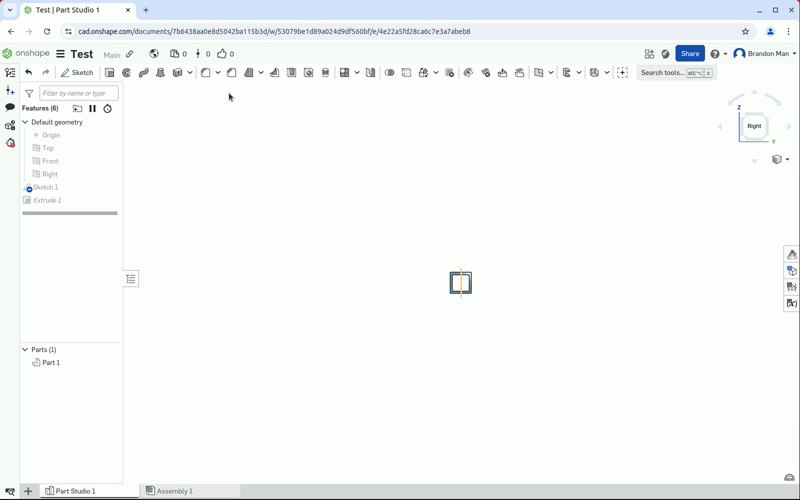
mouse_move(73, 352)
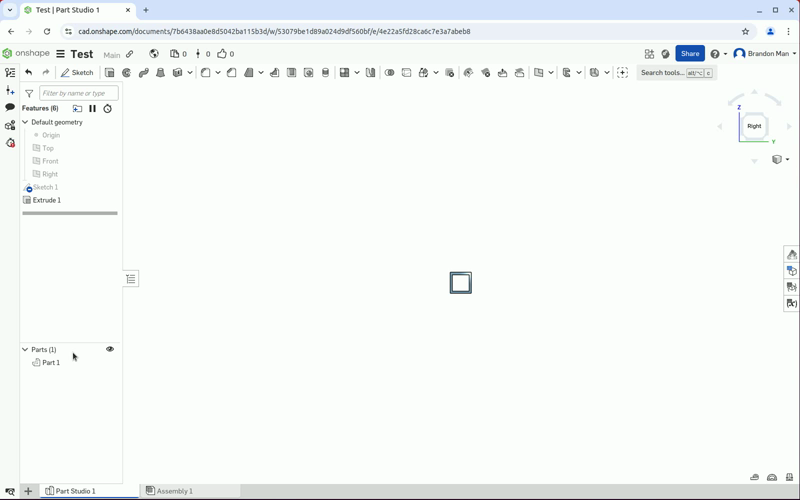
key(y)
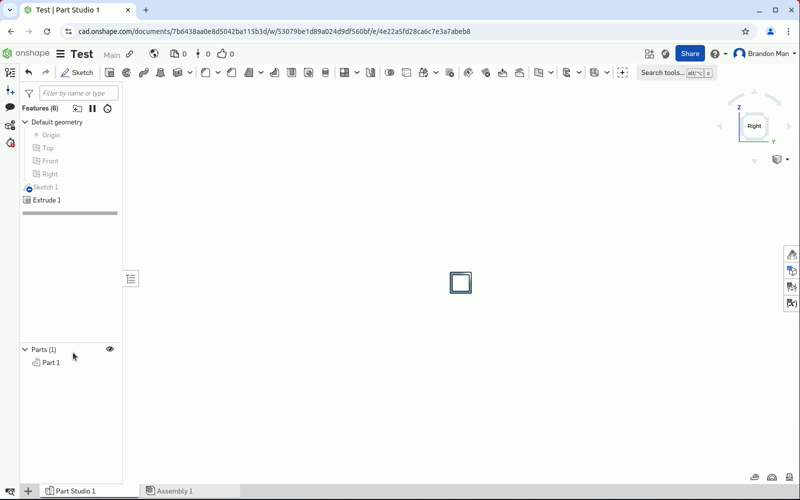
key(shift+p)
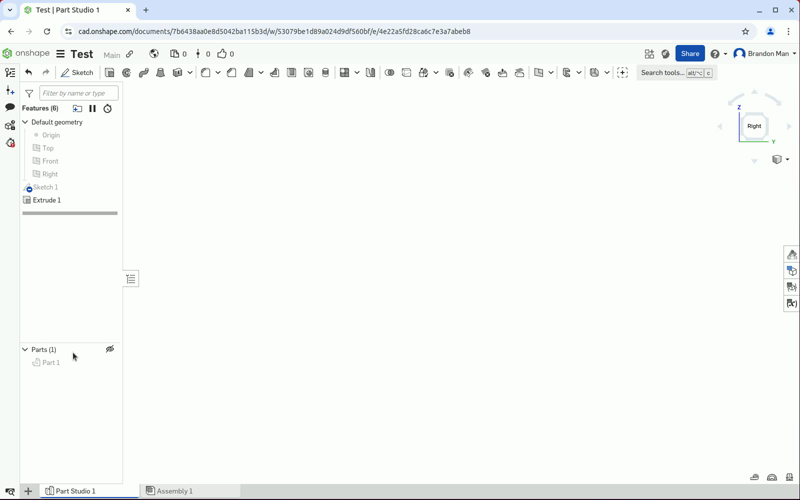
key(space)
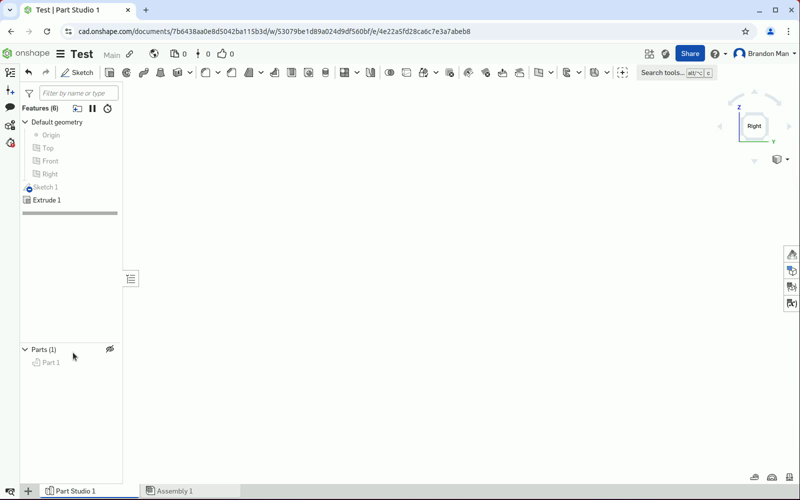
key_down(shift)
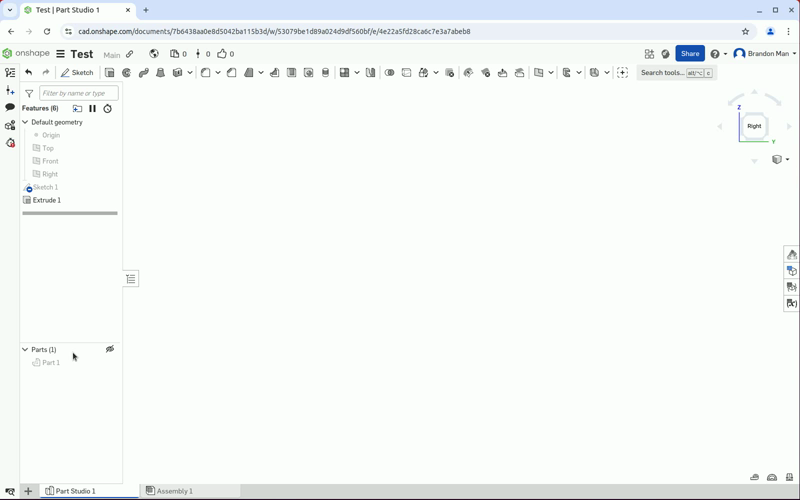
key(right)
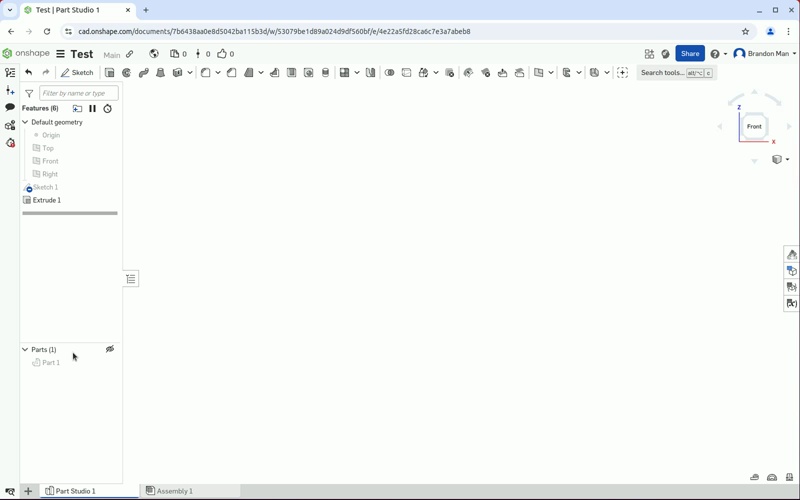
key_up(shift)
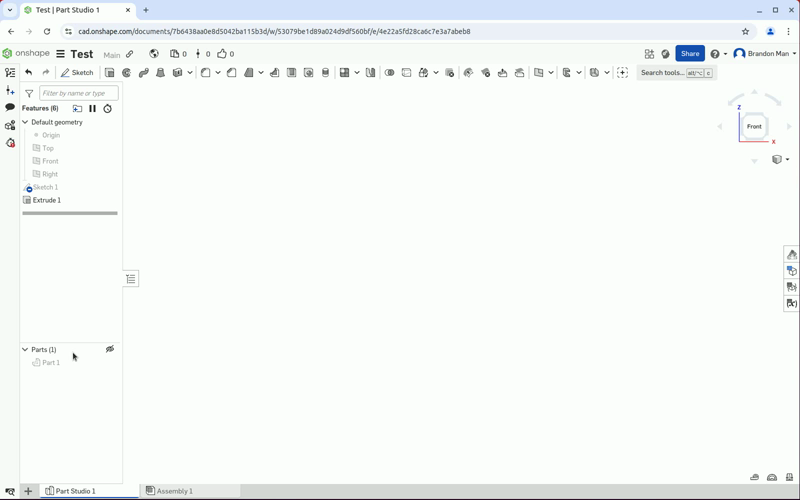
key(space)
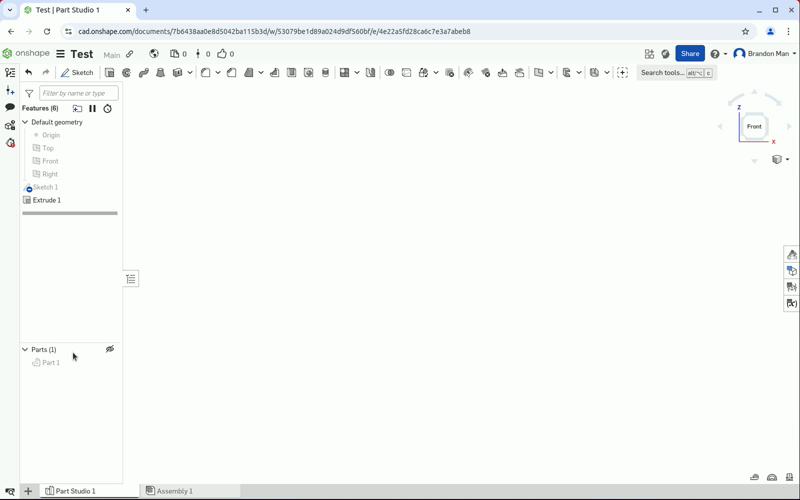
key_down(shift)
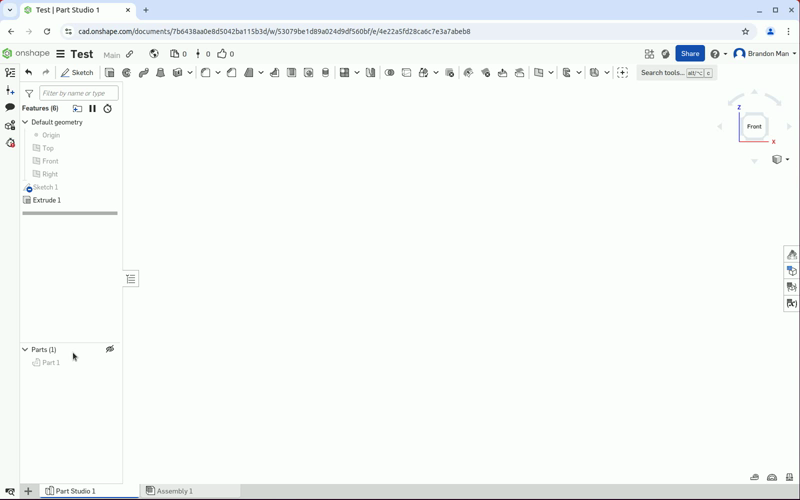
key(down)
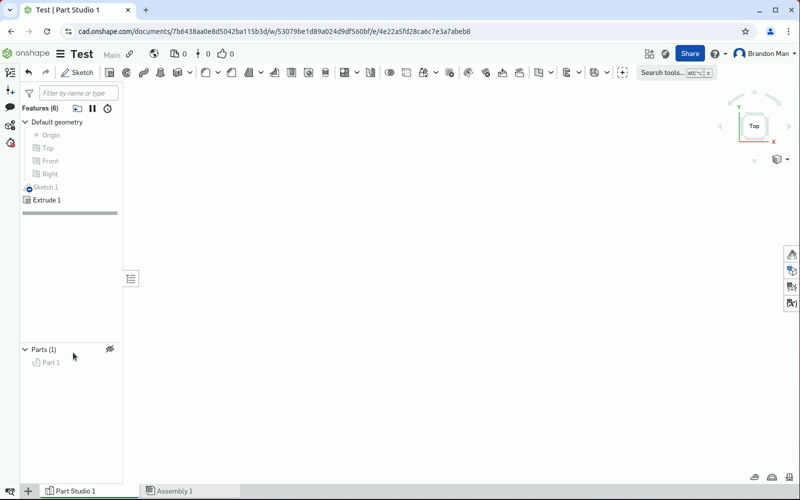
key_up(shift)
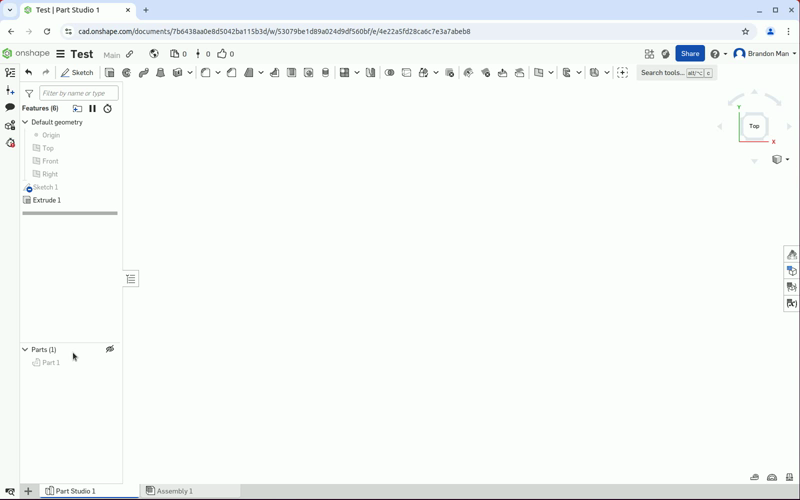
mouse_move(73, 352)
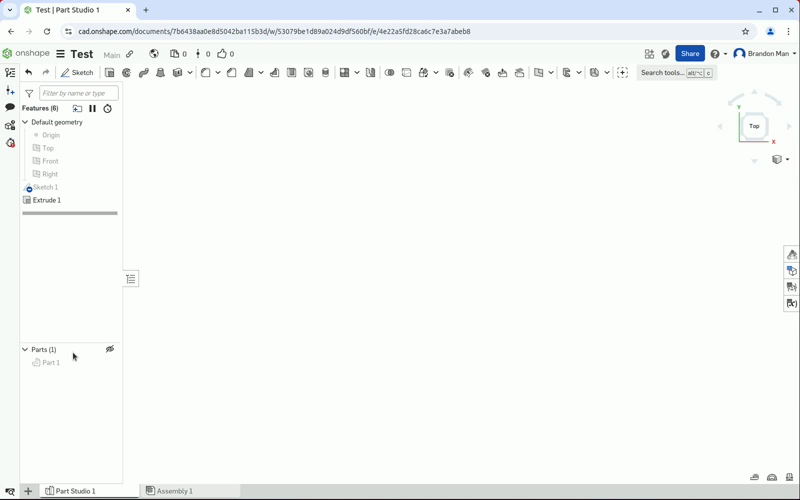
key(shift+y)
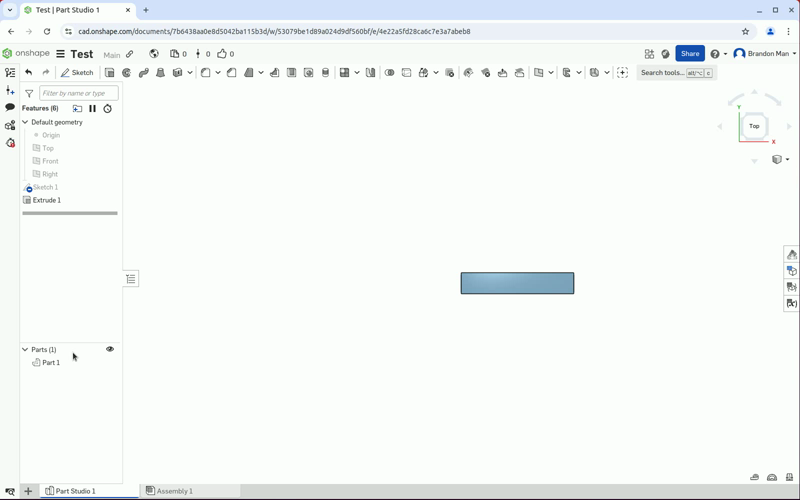
mouse_move(541, 75)
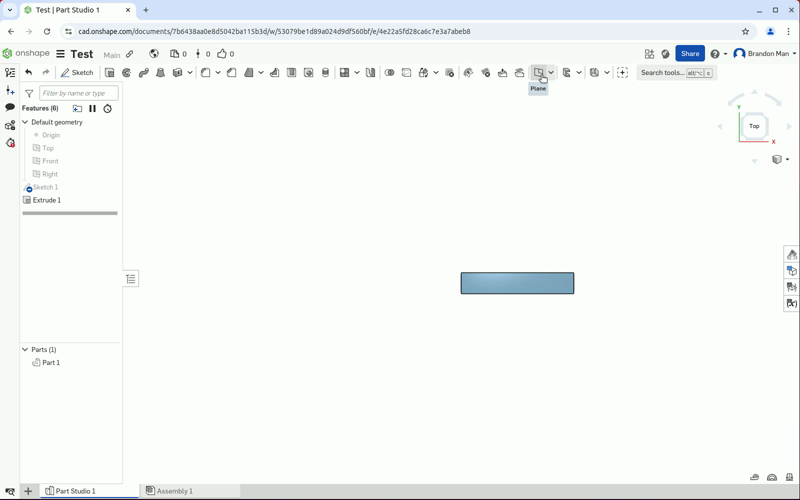
click(541, 75)
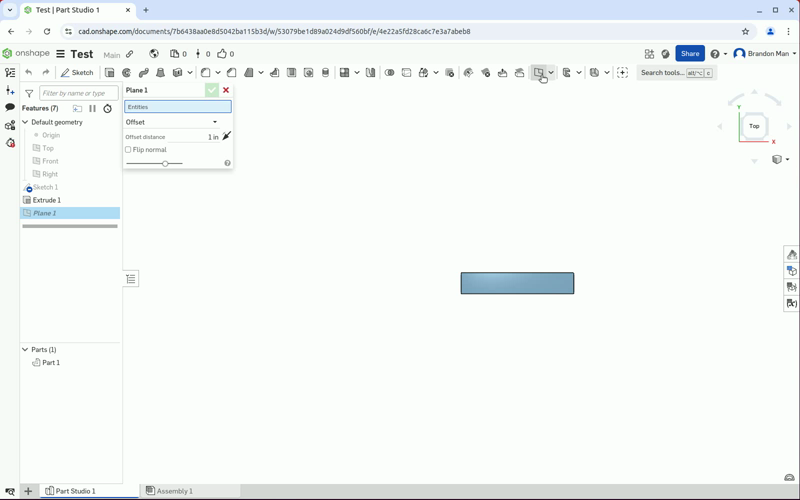
mouse_move(73, 150)
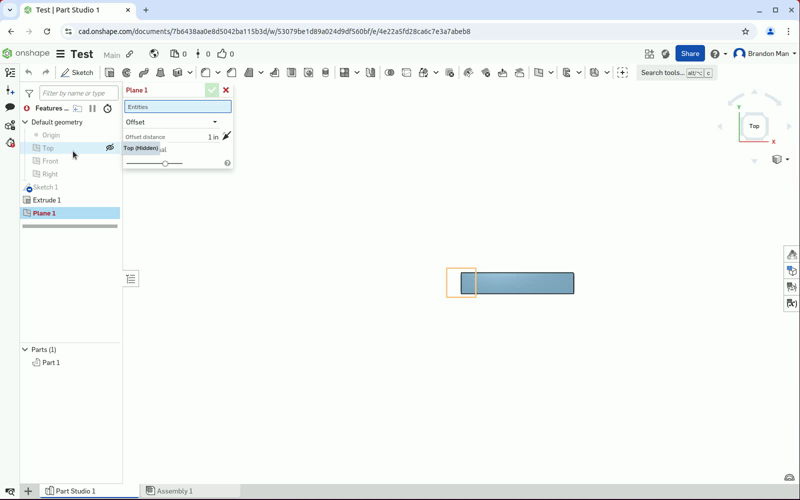
click(73, 150)
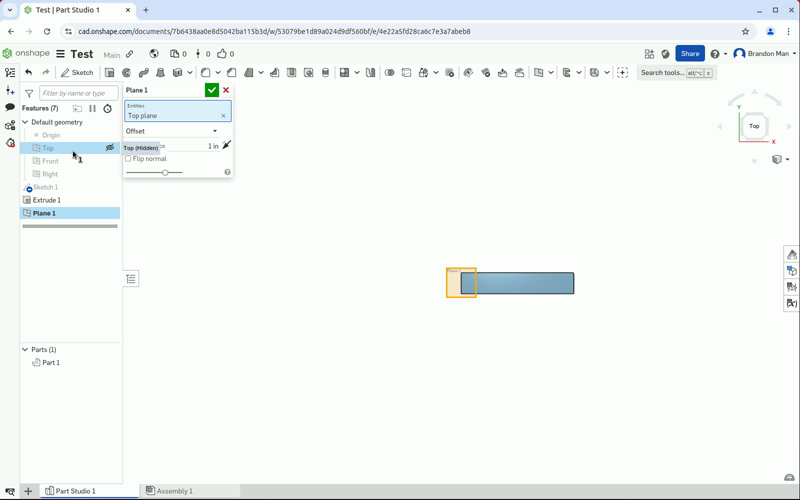
key(tab, 2)
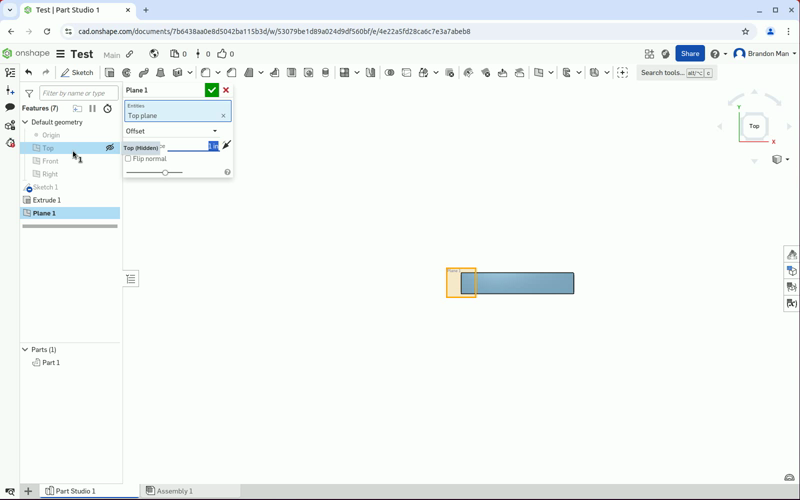
text(2.157)
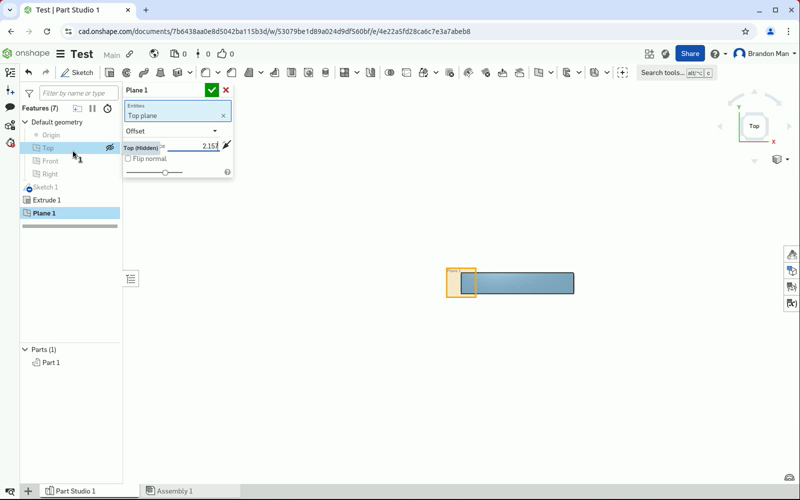
key(enter, 2)
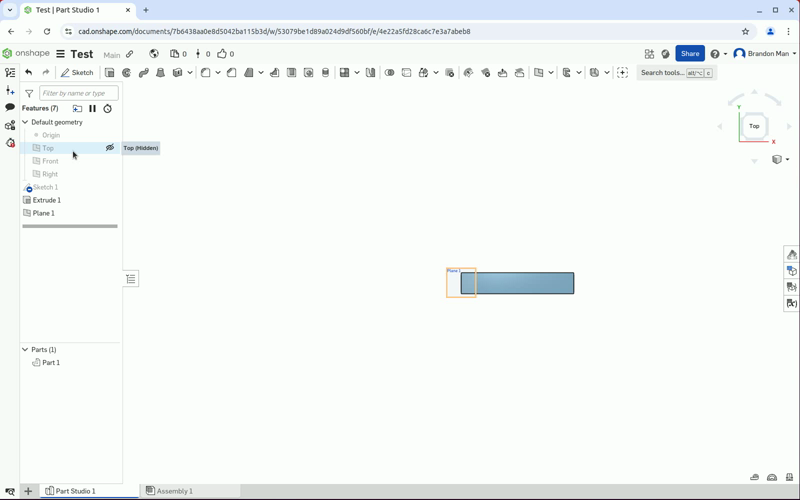
key(shift+s)
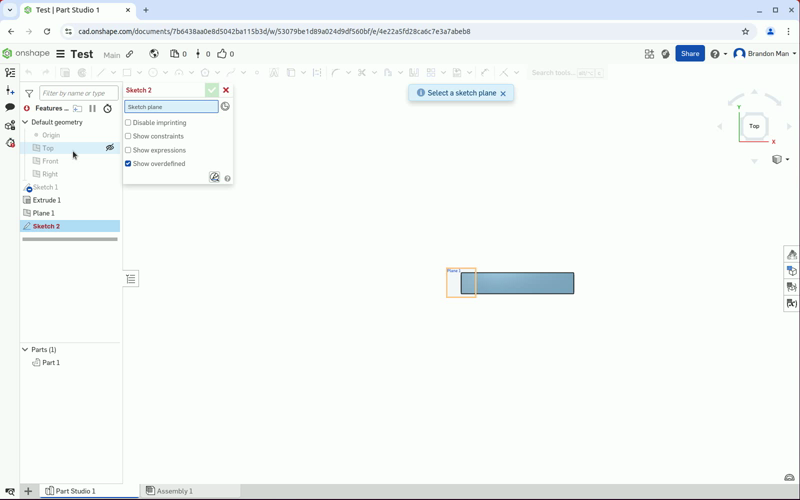
mouse_move(73, 215)
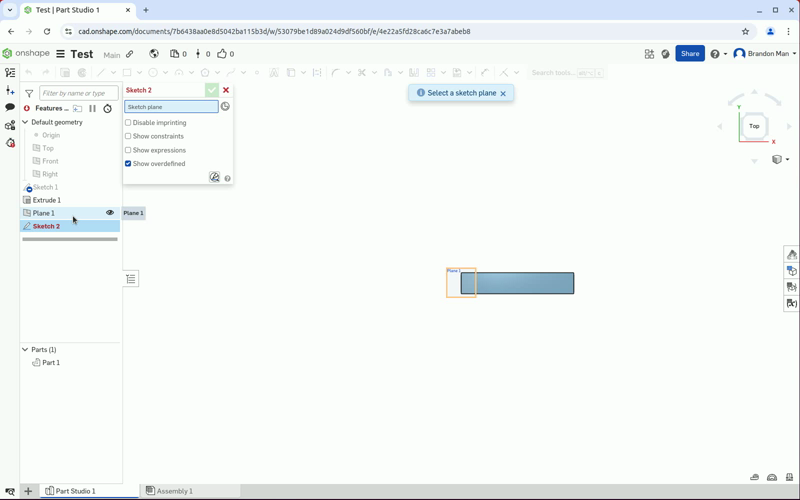
click(73, 215)
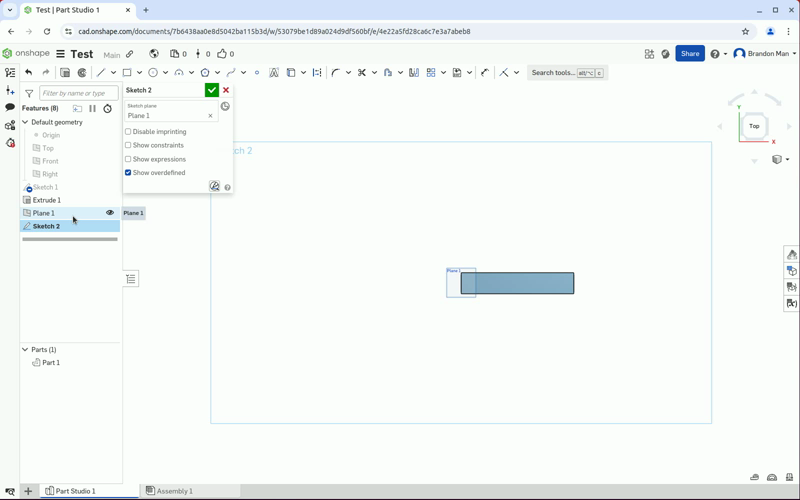
mouse_move(73, 352)
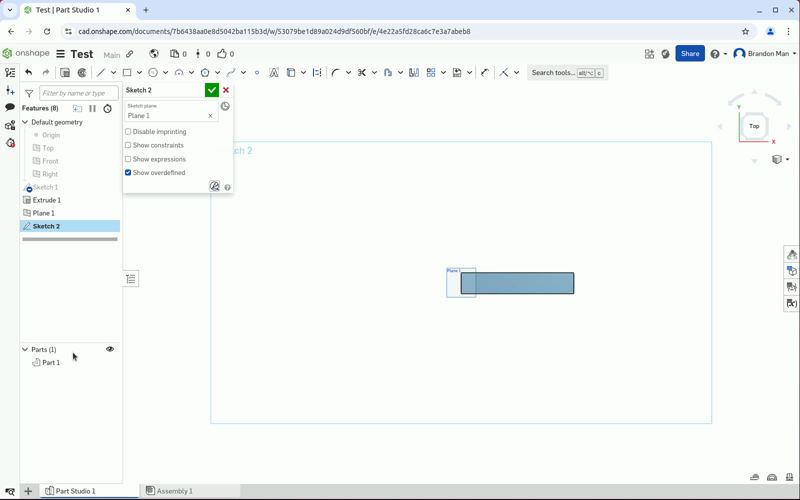
key(y)
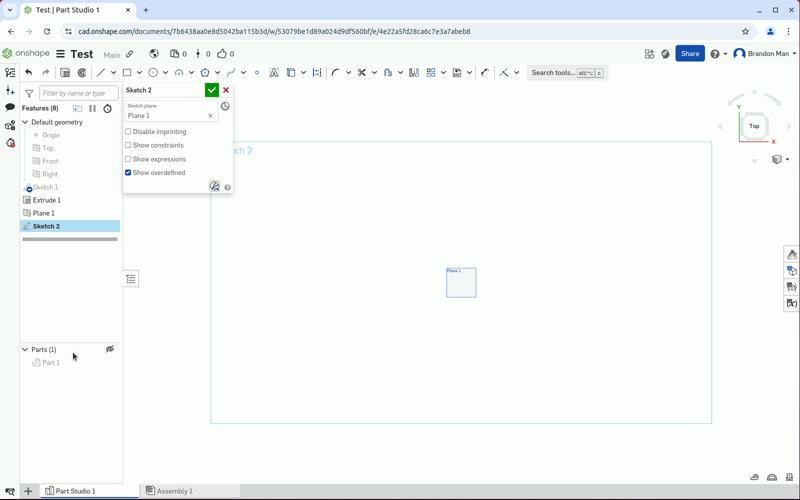
key(c)
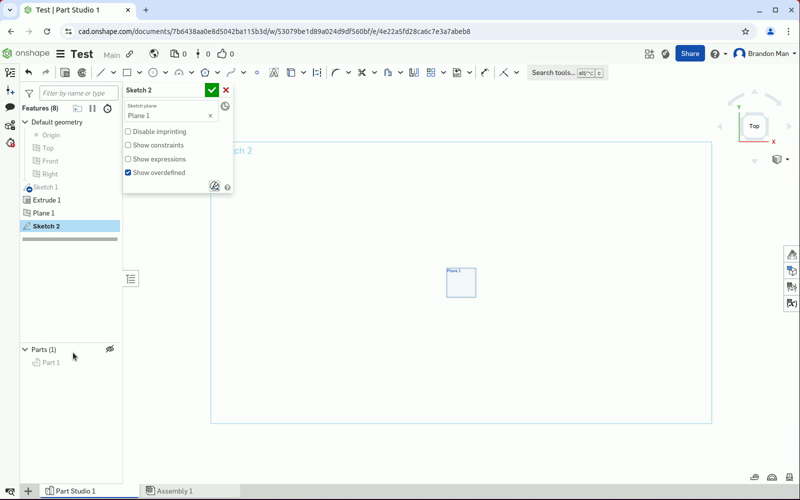
key_down(shift)
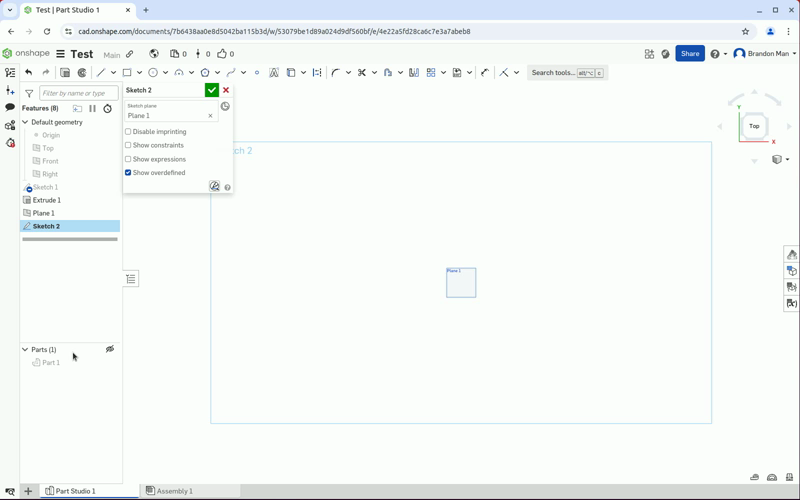
mouse_move(471, 282)
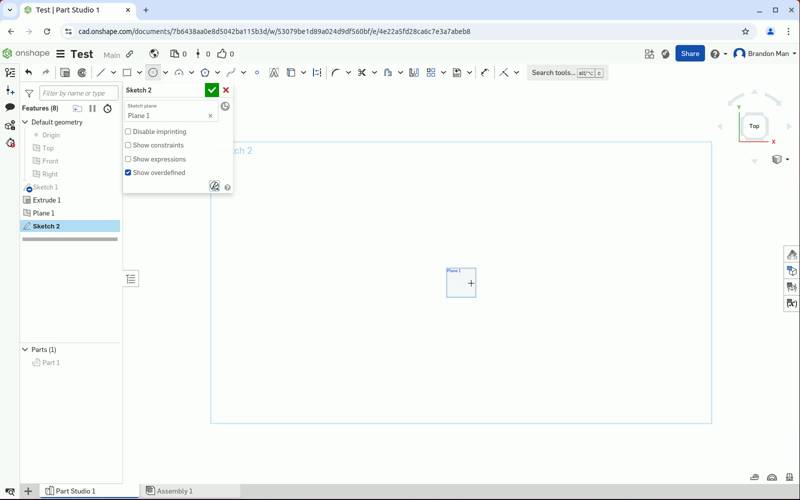
click(471, 282)
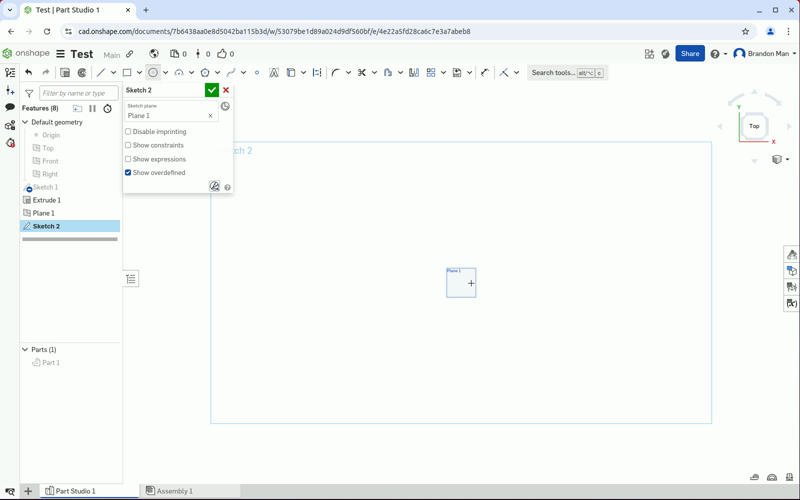
key_up(shift)
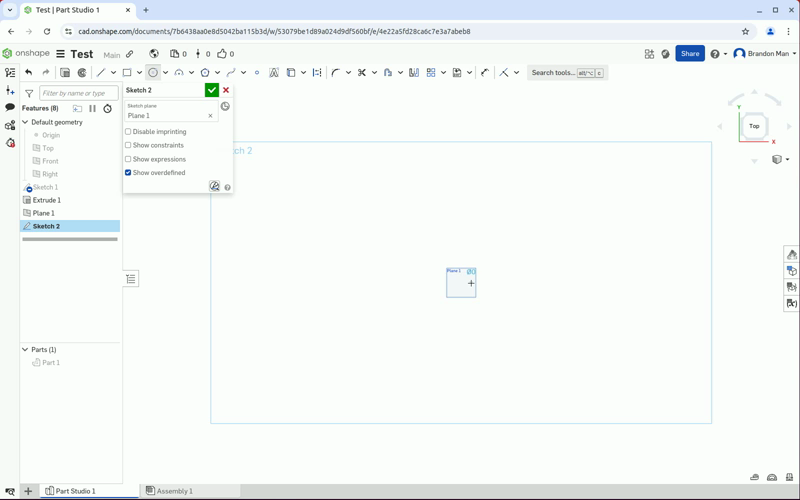
mouse_move(474, 282)
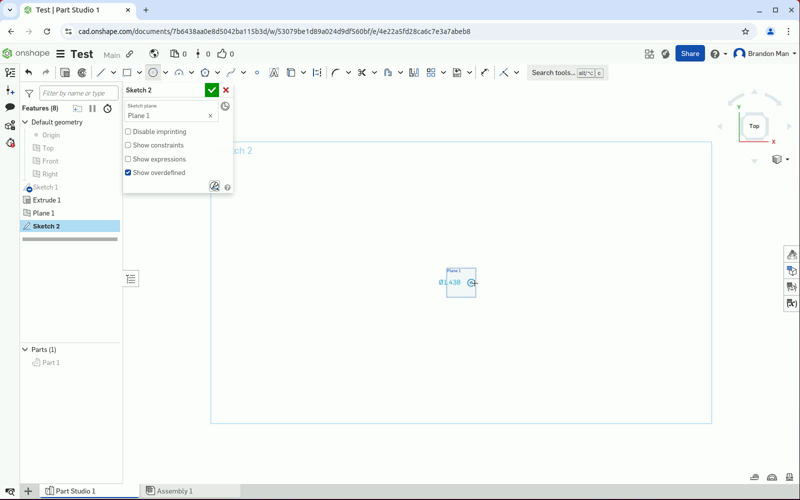
click(474, 282)
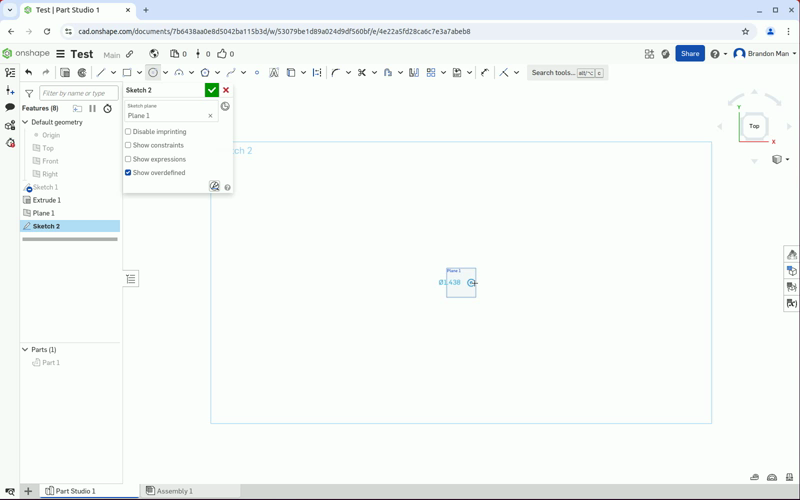
key(esc)
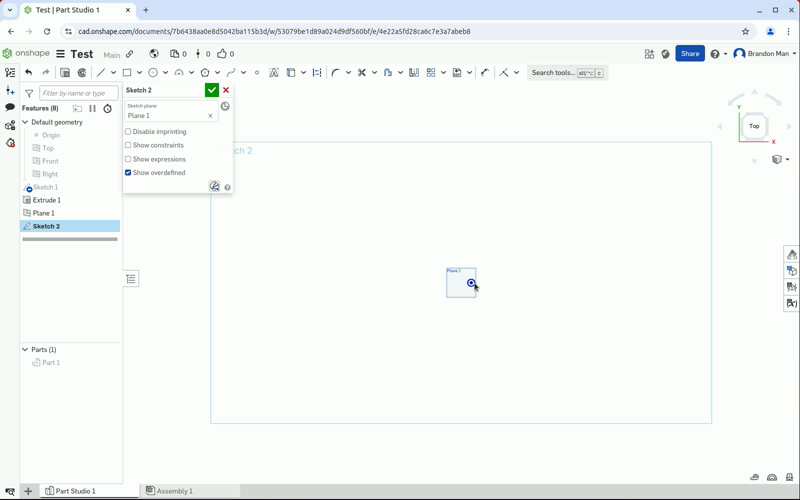
mouse_move(470, 283)
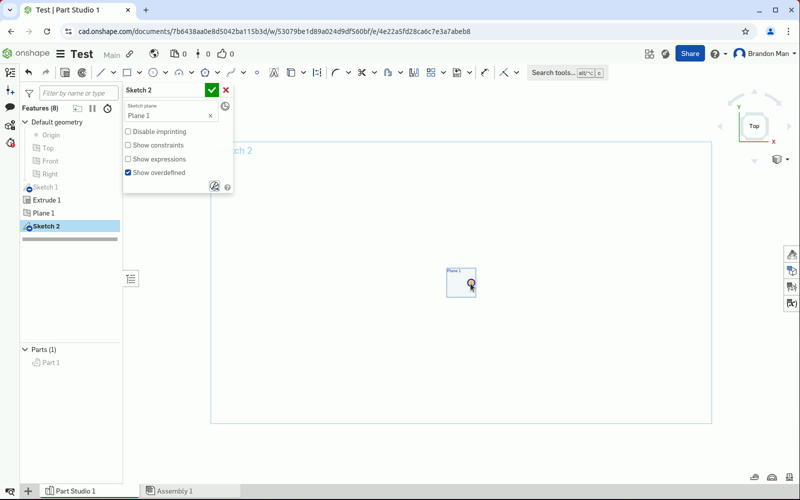
scroll(6)
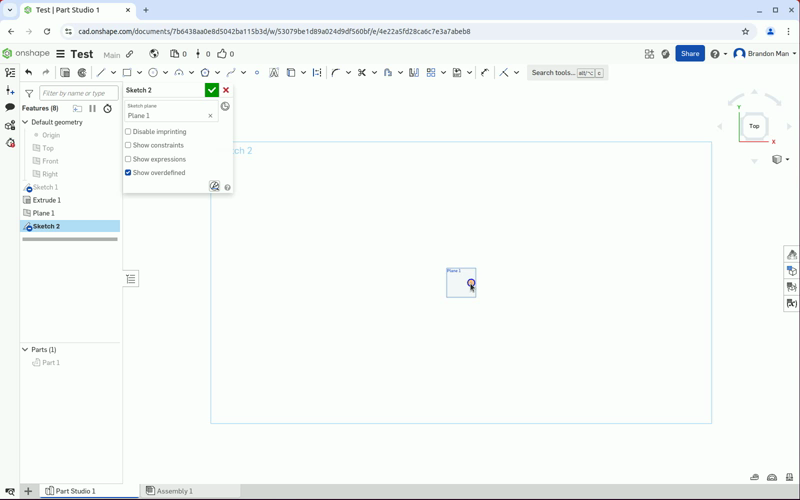
scroll(6)
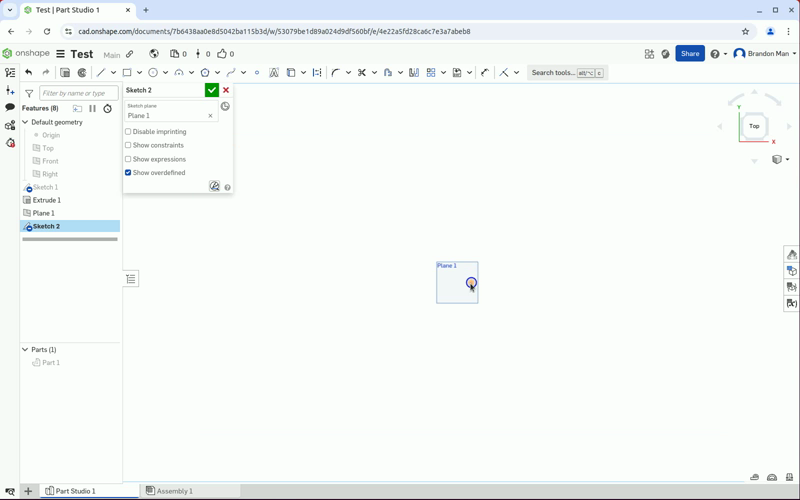
scroll(6)
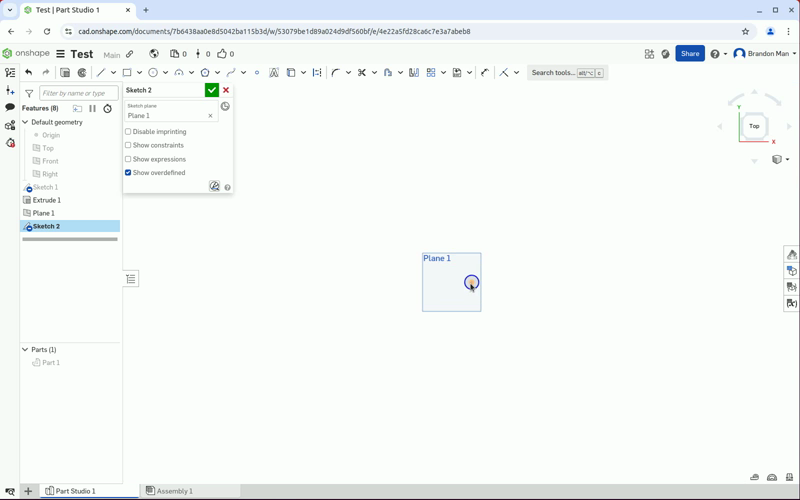
scroll(6)
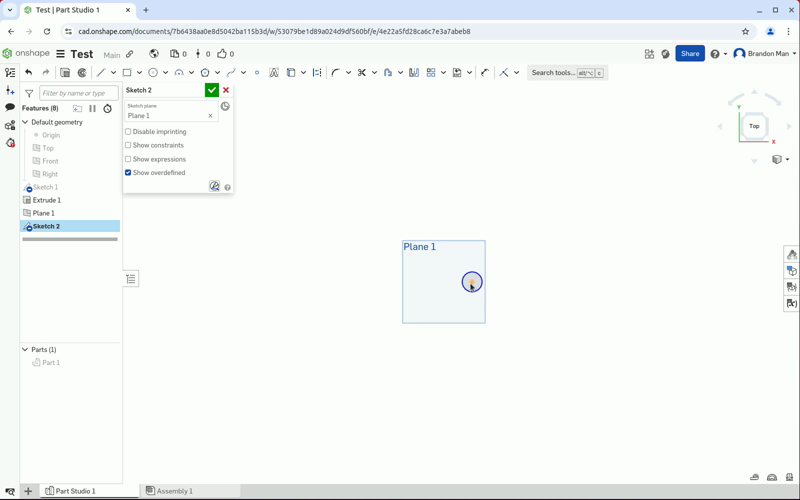
scroll(6)
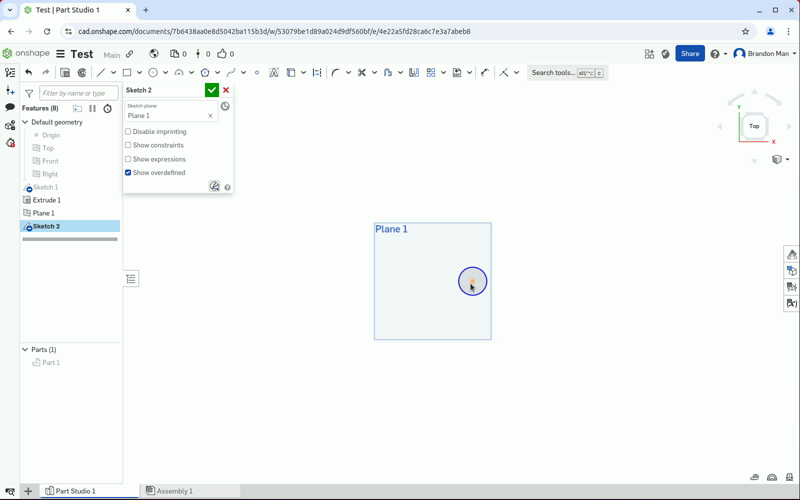
scroll(6)
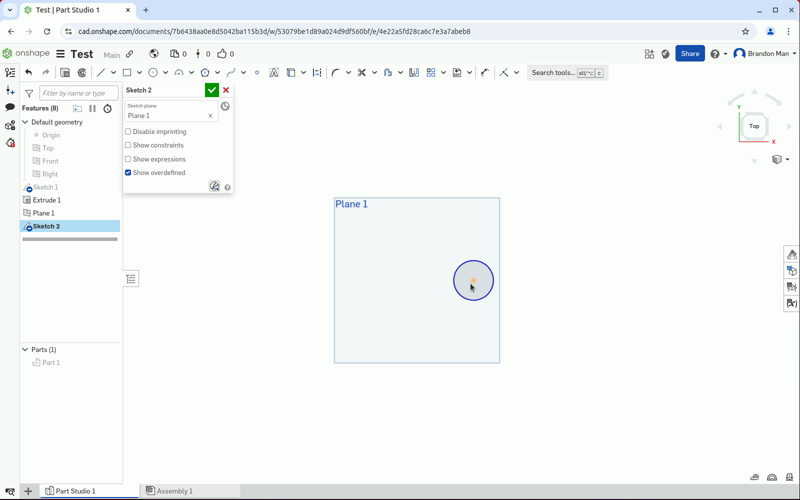
scroll(6)
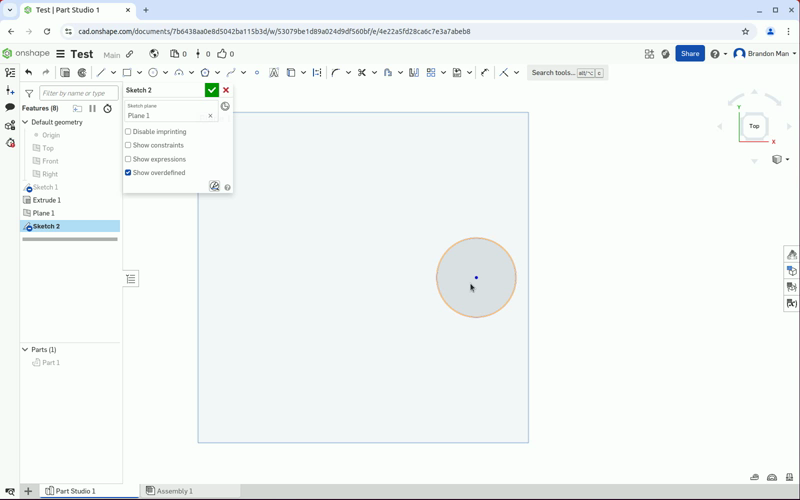
click(470, 283)
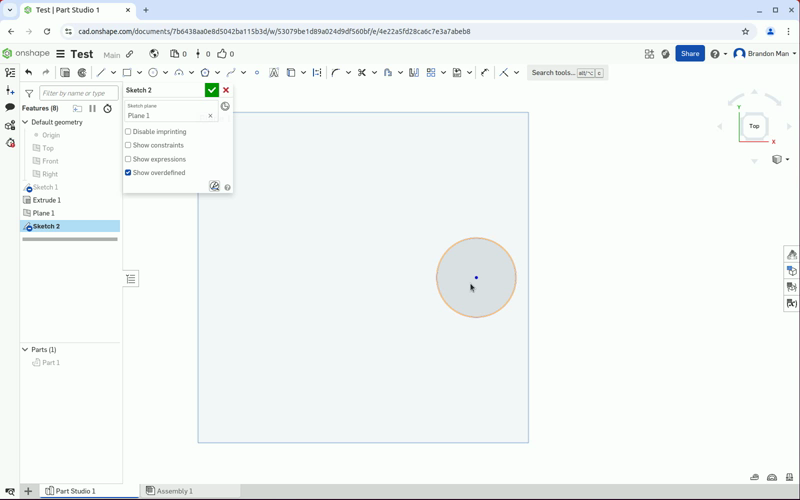
scroll(-6)
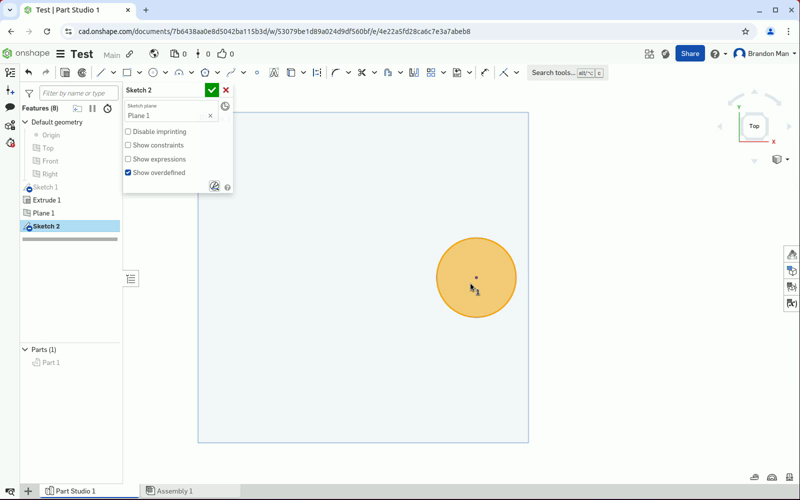
scroll(-6)
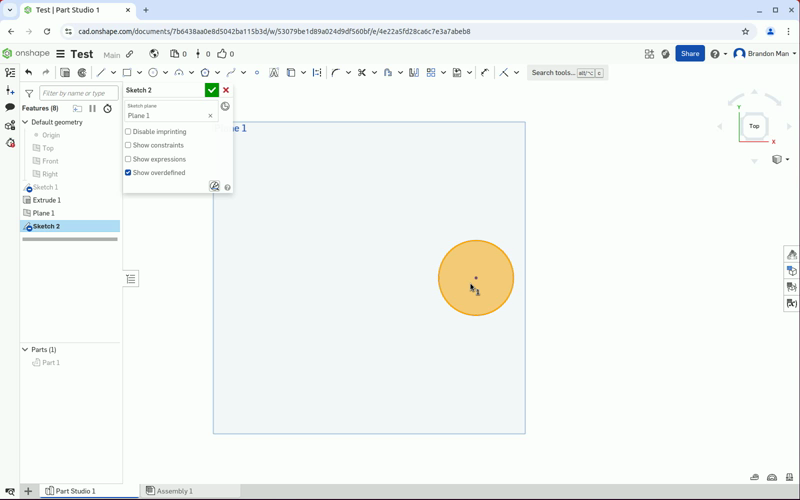
scroll(-6)
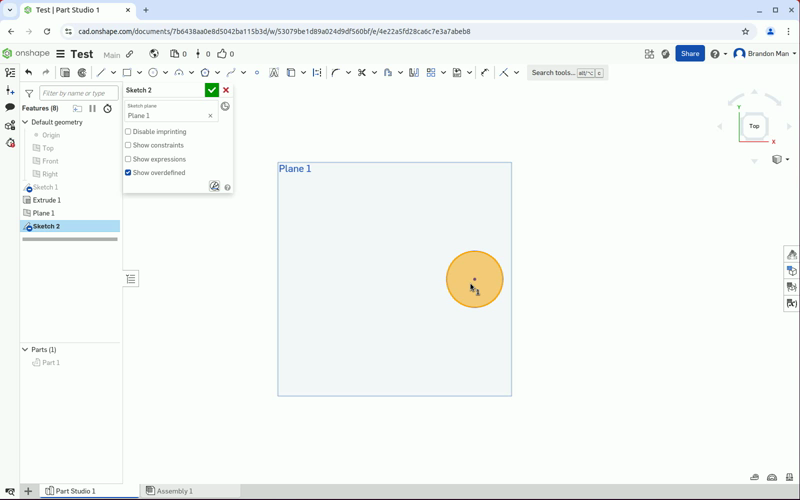
scroll(-6)
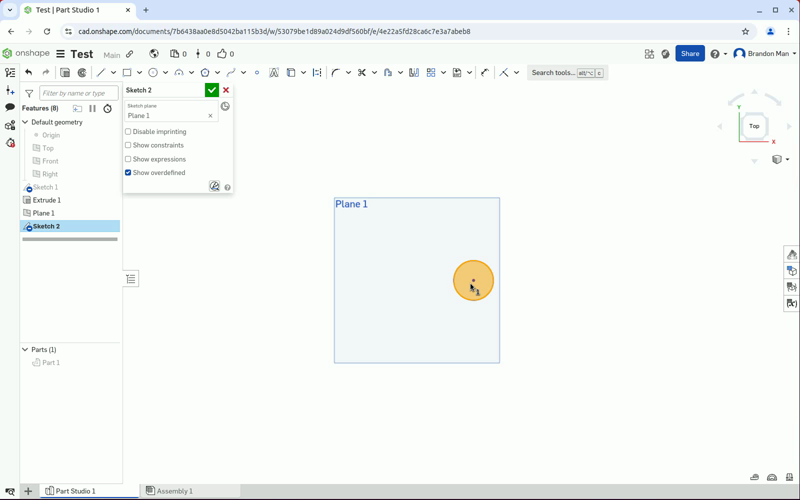
scroll(-6)
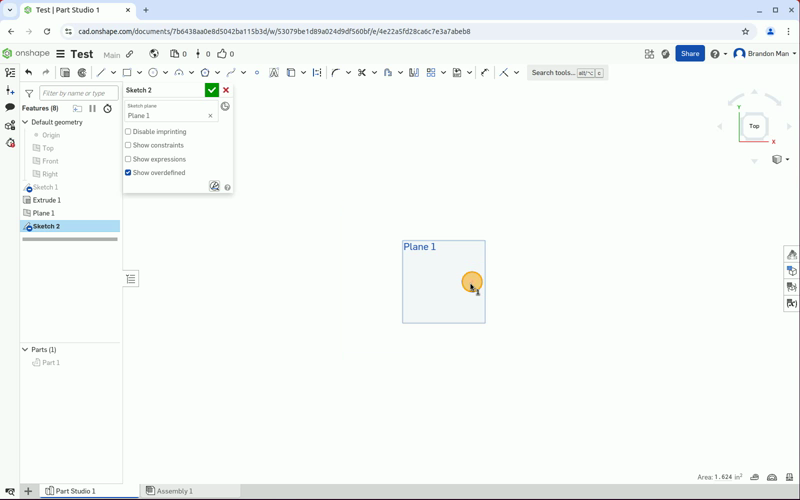
scroll(-6)
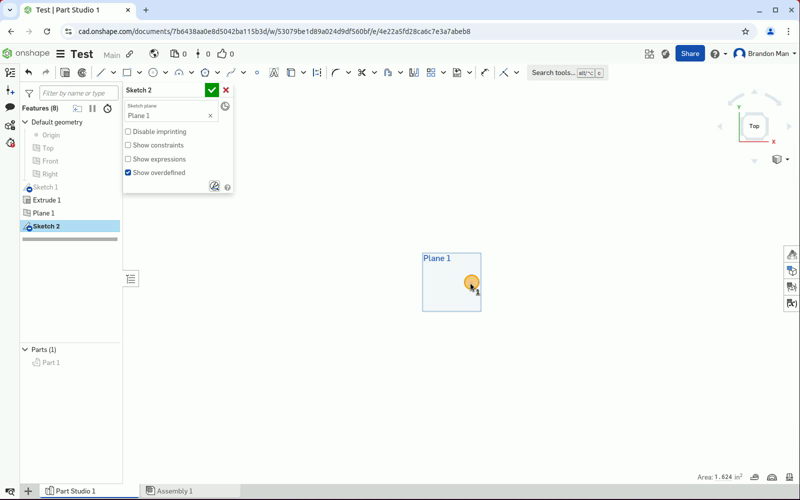
scroll(-6)
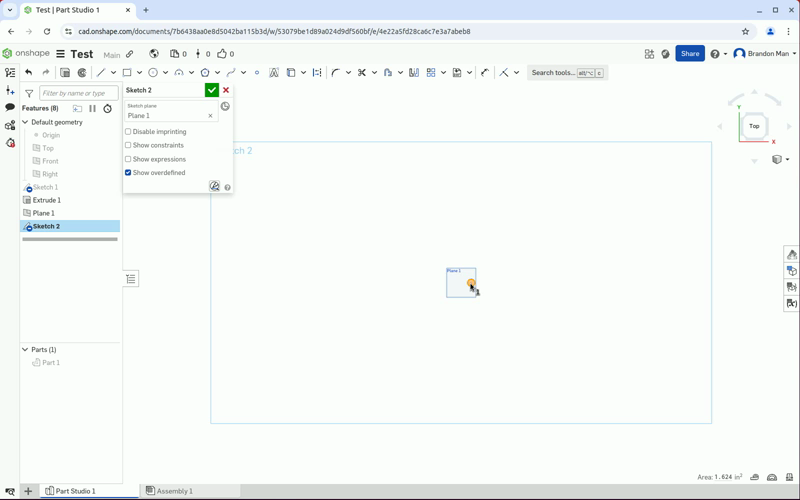
mouse_move(73, 352)
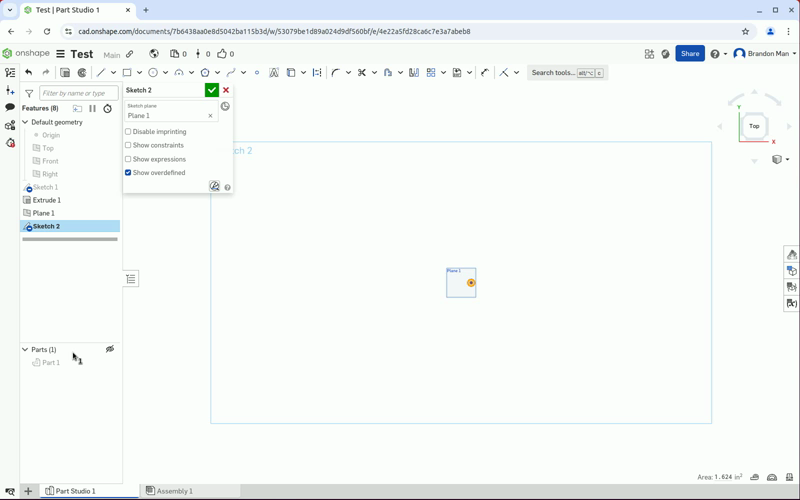
key(shift+y)
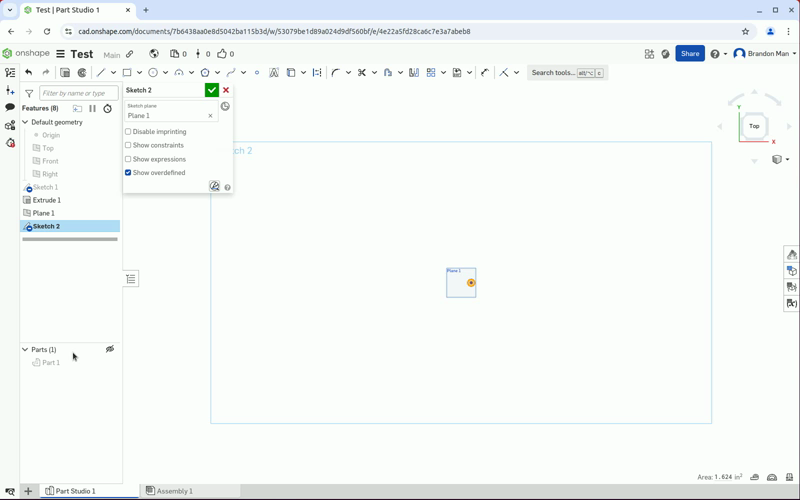
key(shift+e)
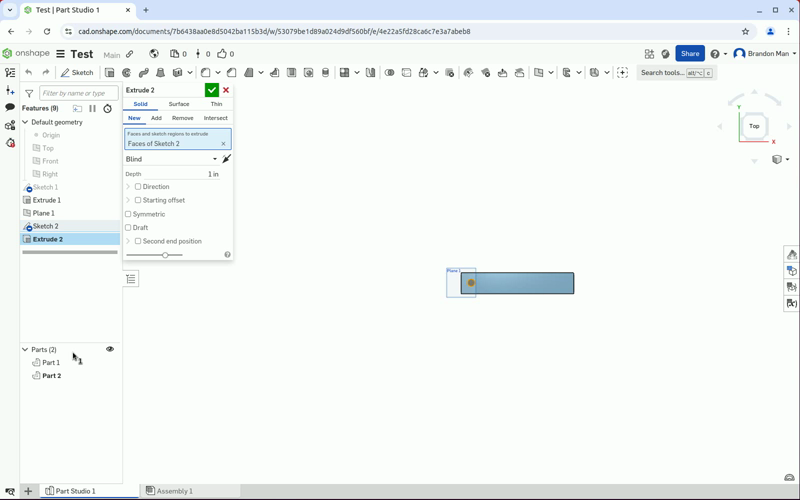
mouse_move(143, 106)
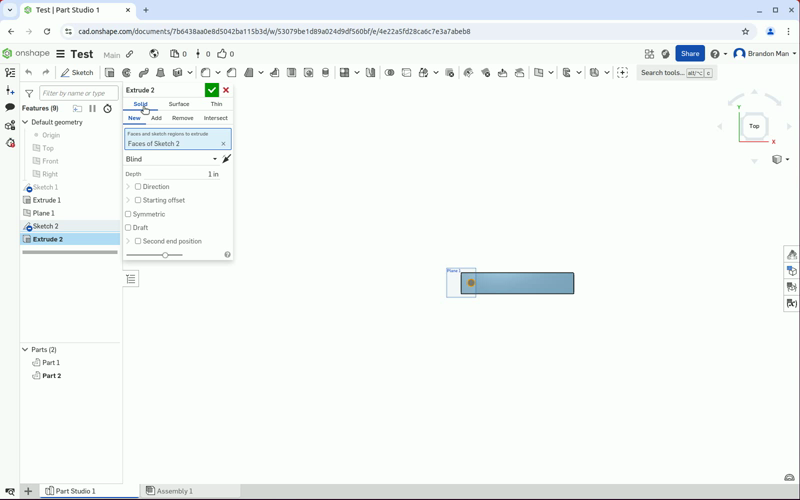
click(143, 106)
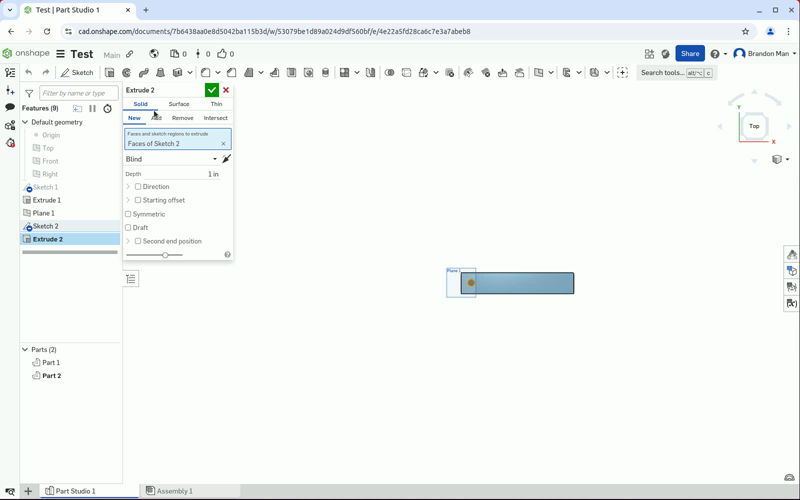
mouse_move(186, 120)
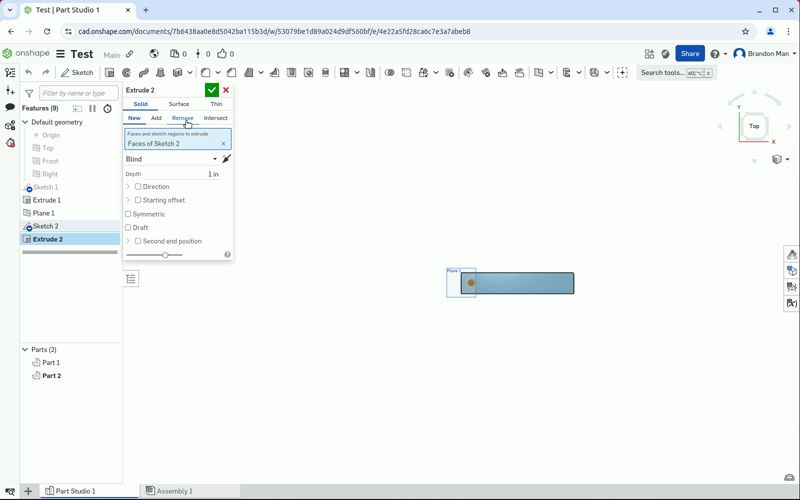
click(186, 120)
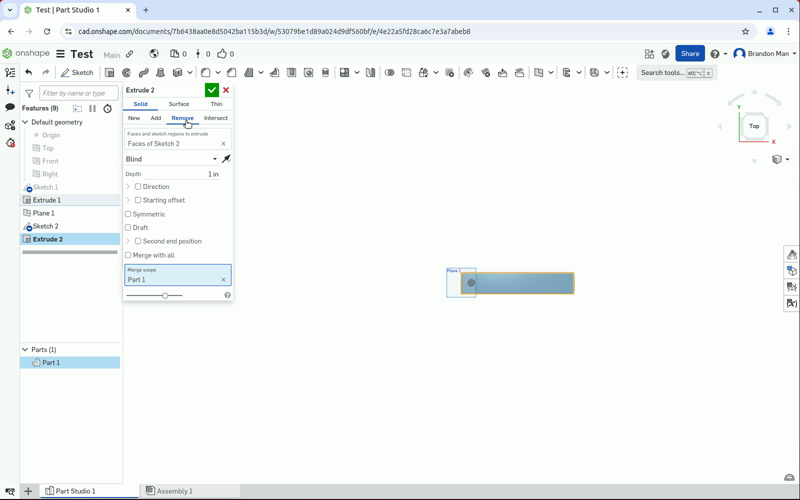
key(tab, 4)
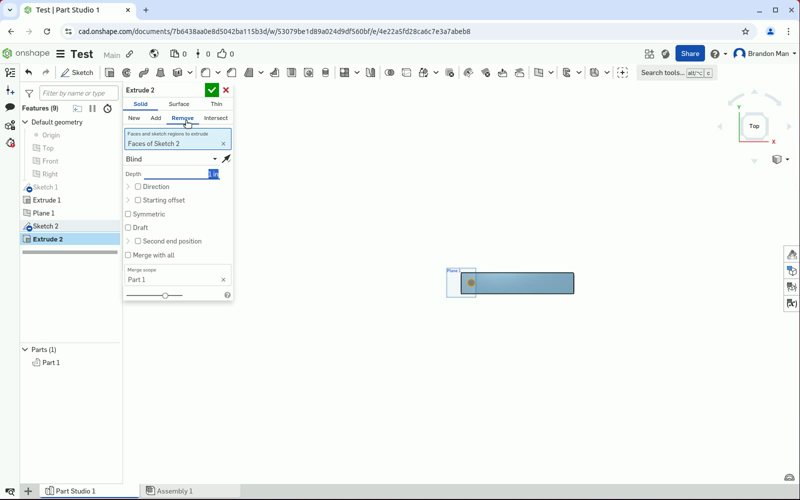
text(10.591)
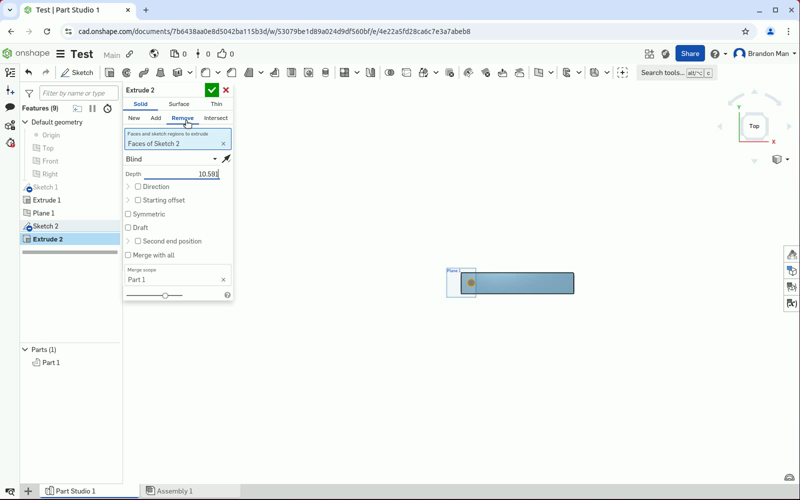
key(tab, 6)
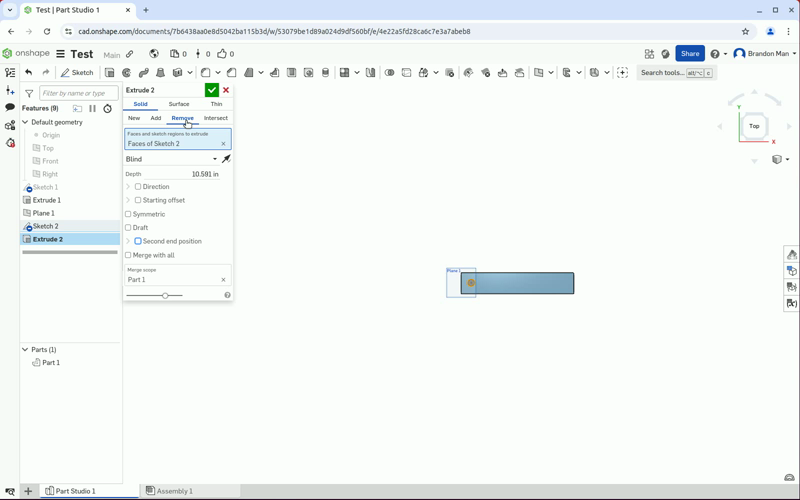
key(space)
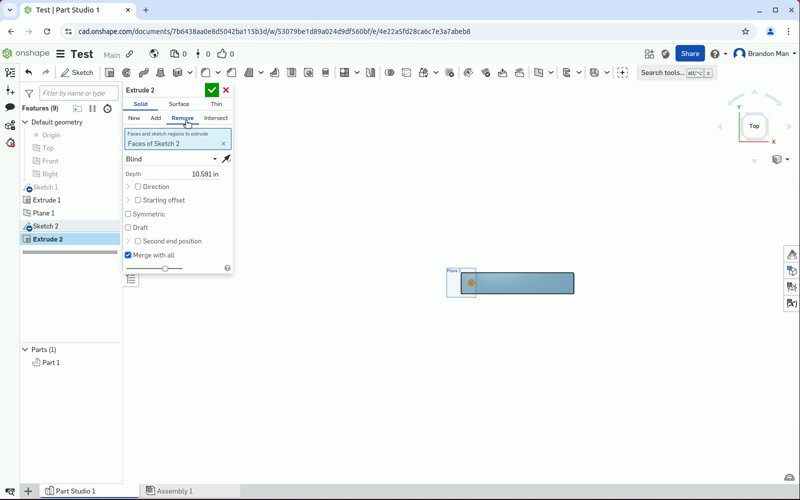
key(enter)
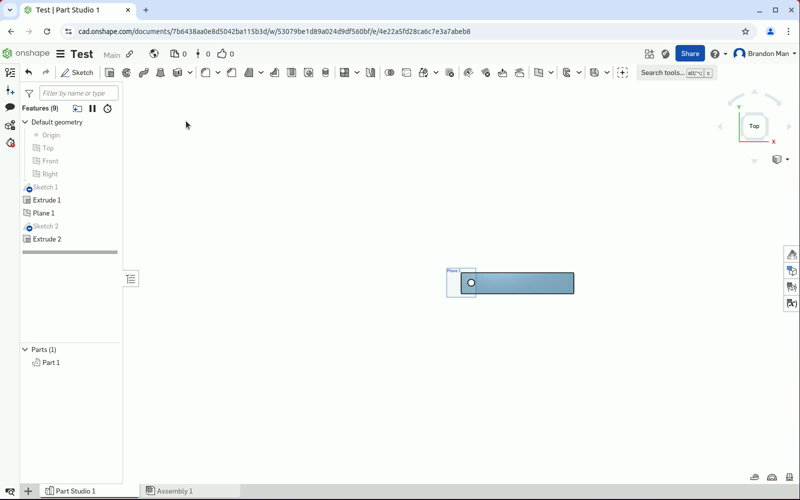
key(shift+h)
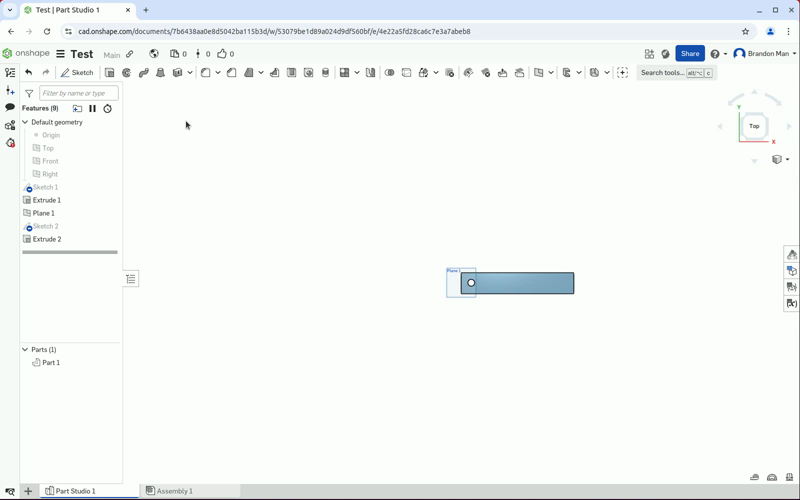
key(shift+h)
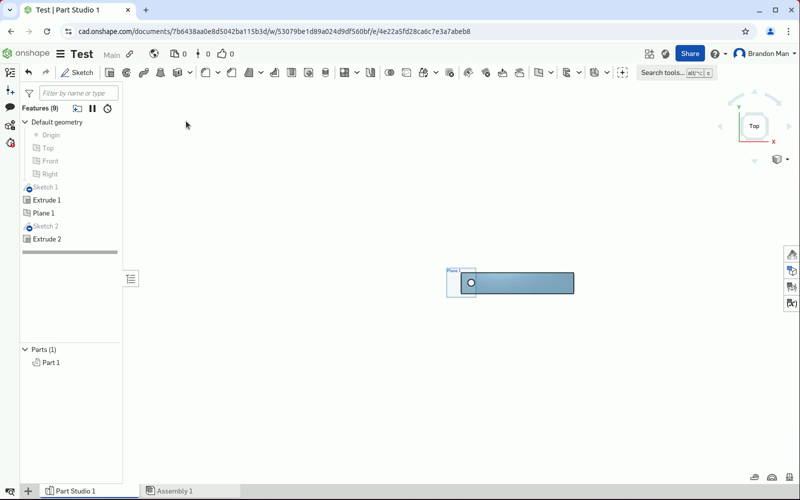
mouse_move(73, 189)
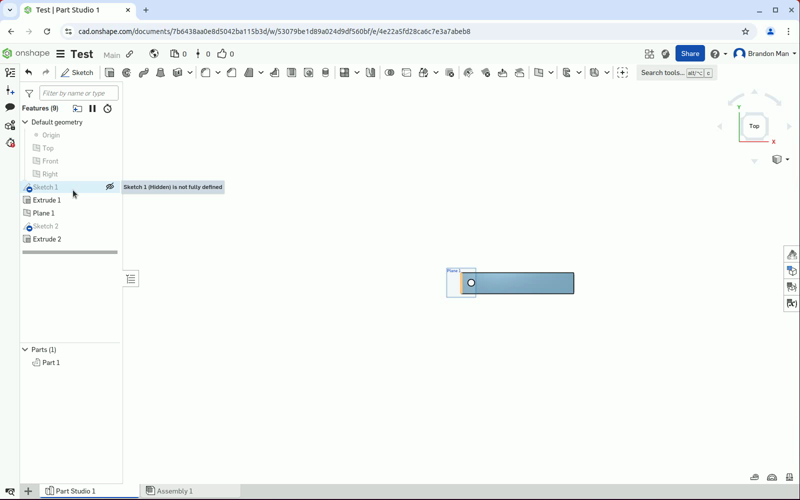
click(73, 189)
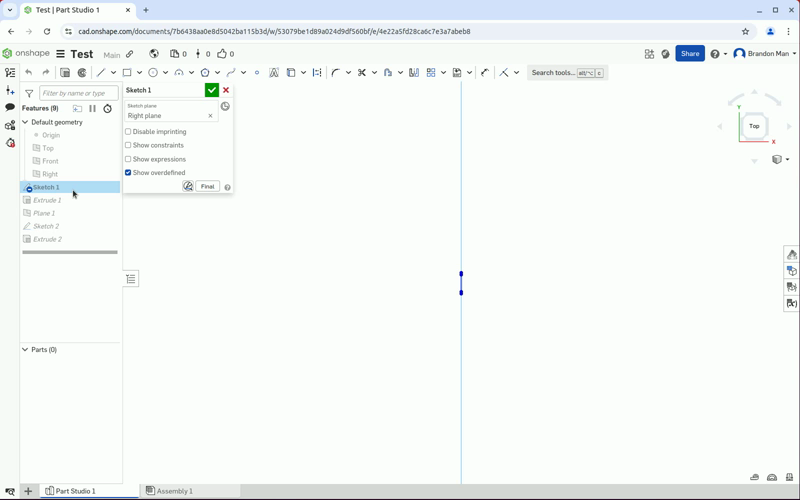
mouse_move(229, 92)
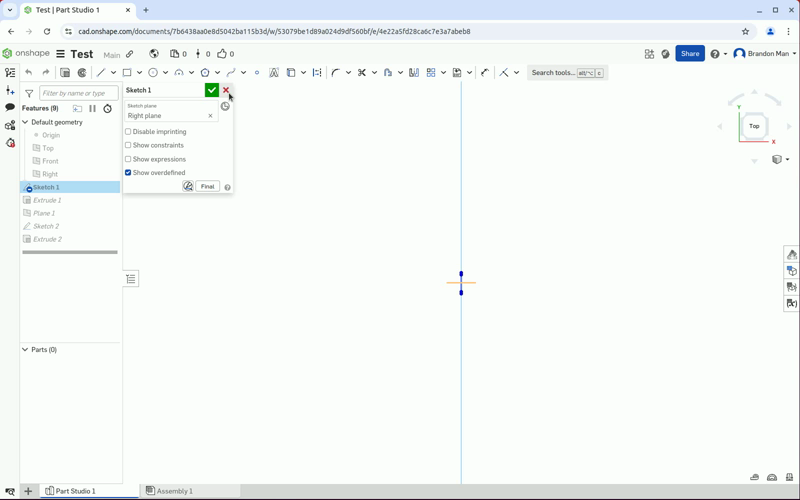
click(229, 92)
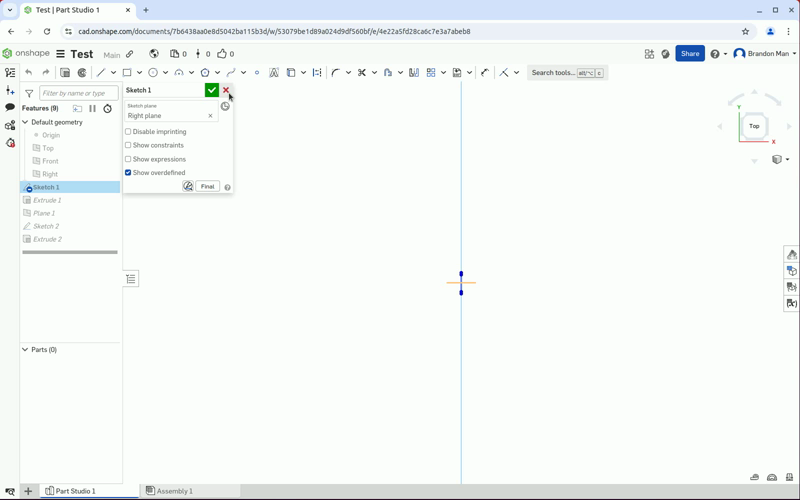
key(shift+s)
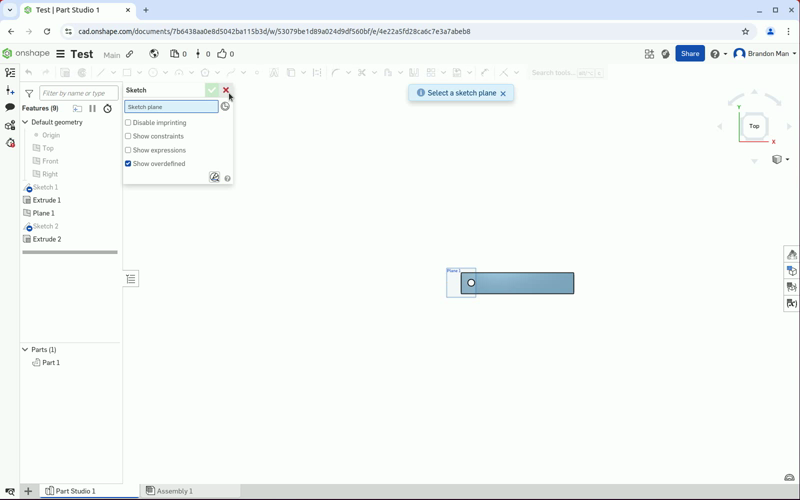
mouse_move(73, 215)
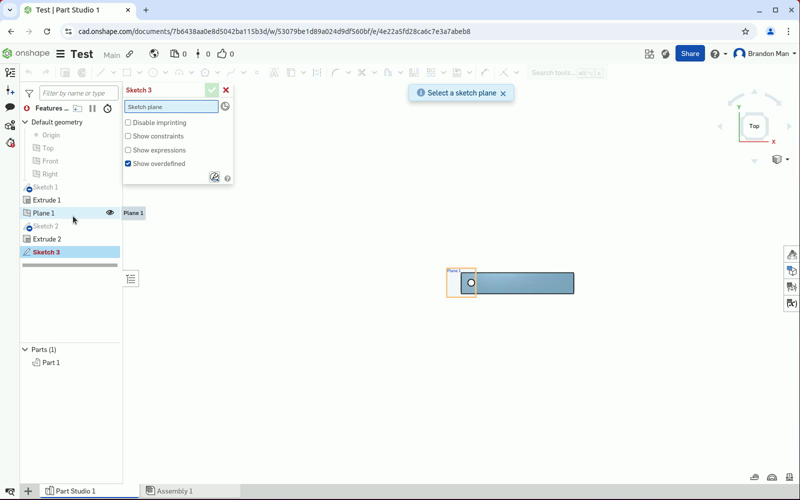
click(73, 215)
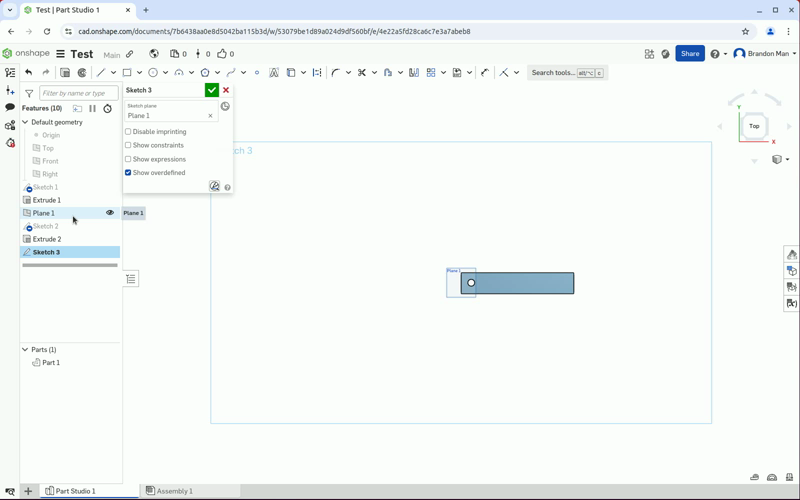
mouse_move(73, 352)
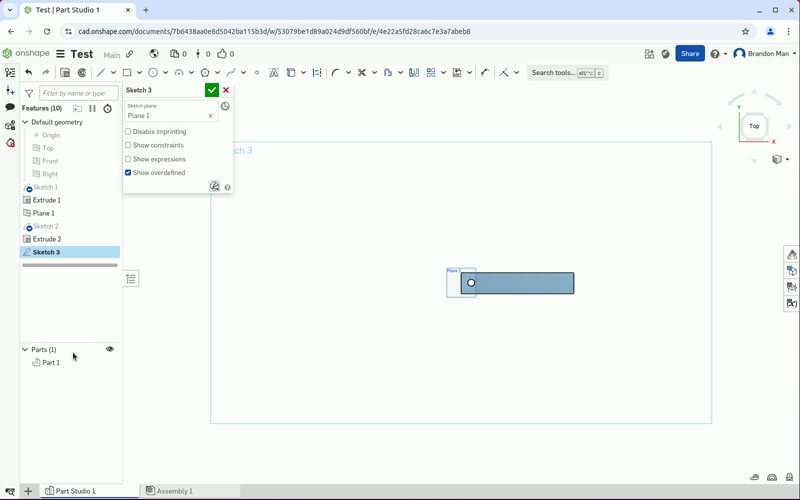
key(y)
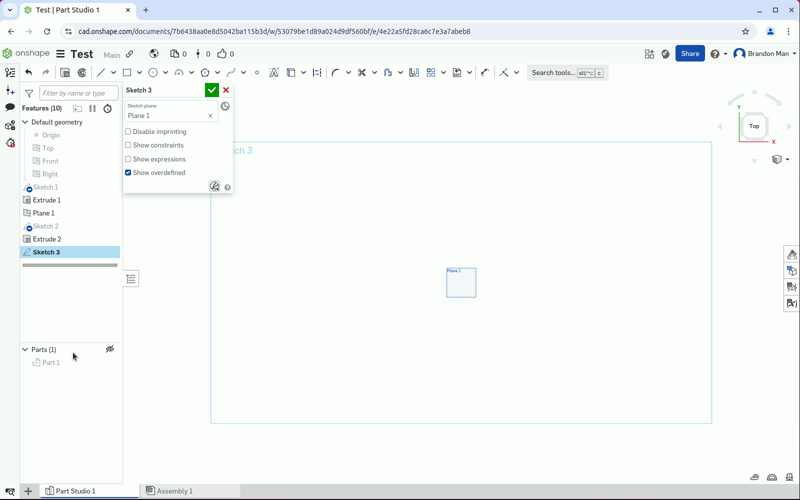
key(c)
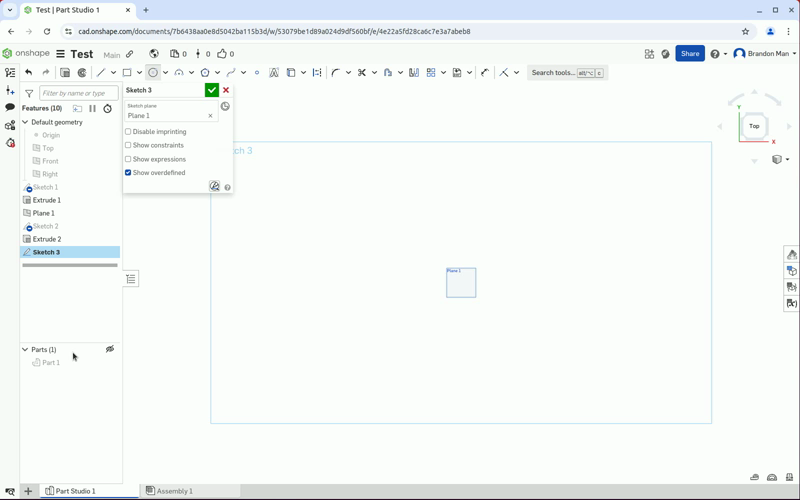
key_down(shift)
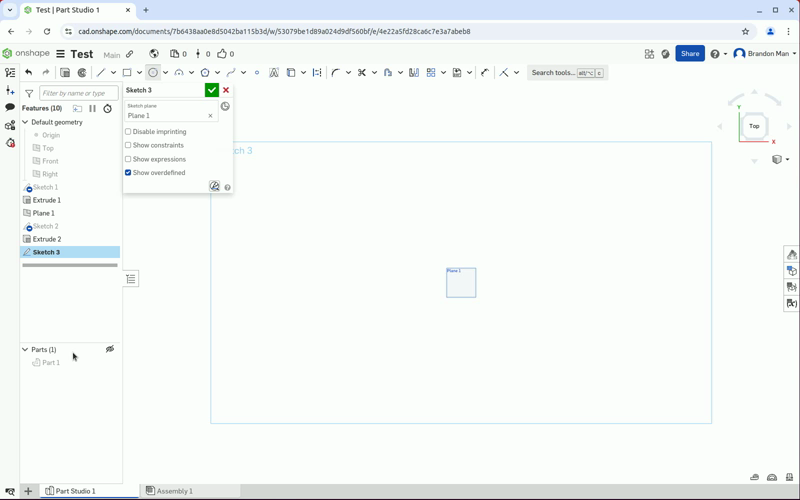
mouse_move(564, 282)
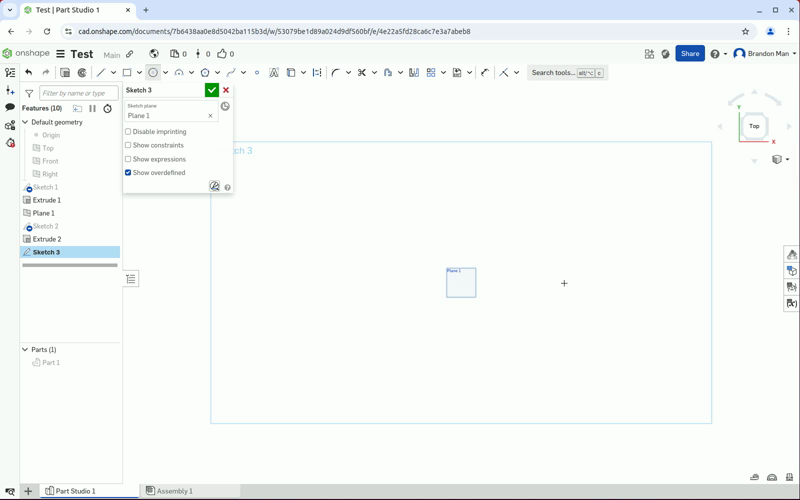
click(564, 282)
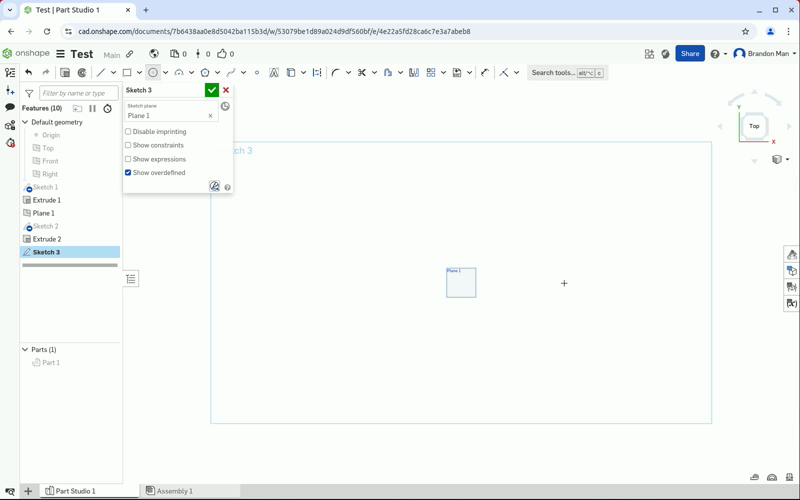
key_up(shift)
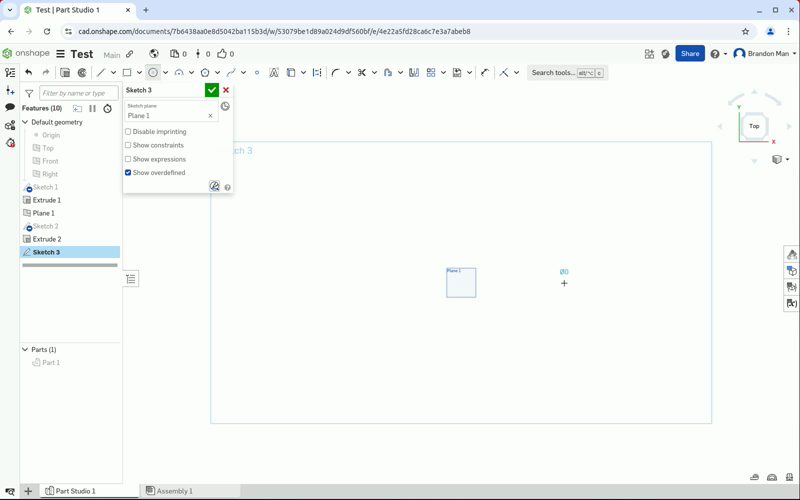
mouse_move(567, 282)
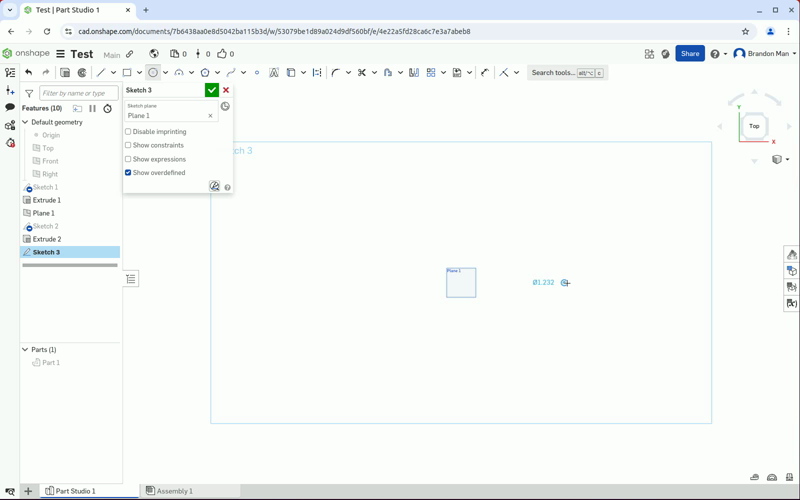
click(567, 282)
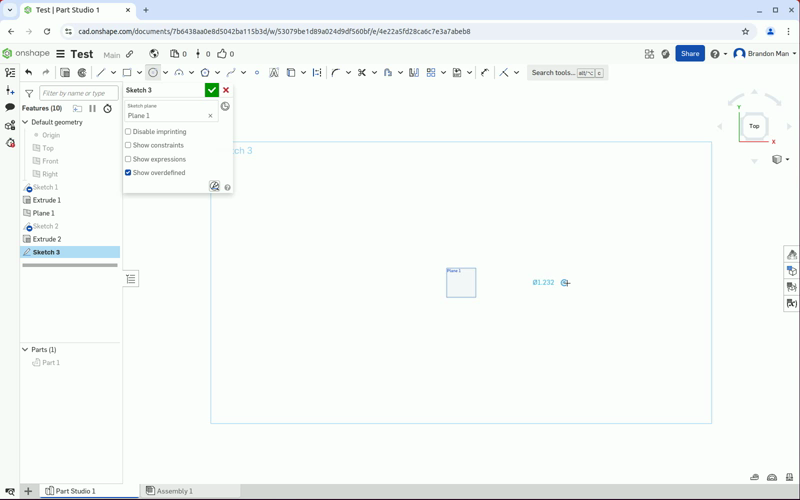
key(esc)
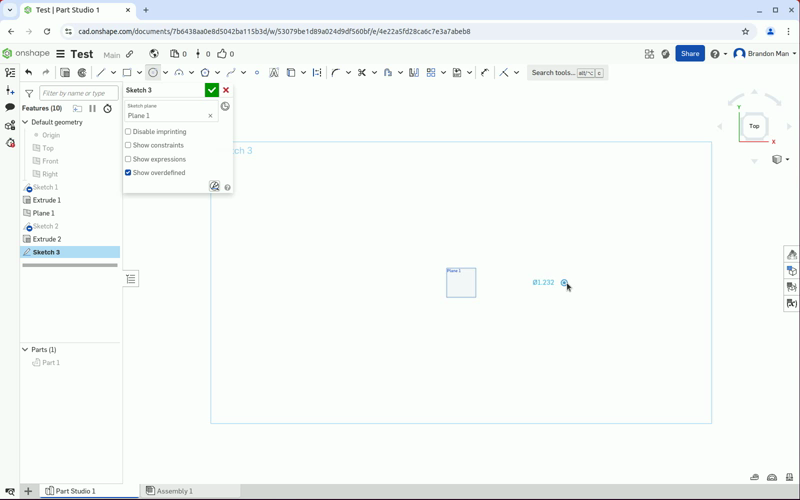
mouse_move(564, 283)
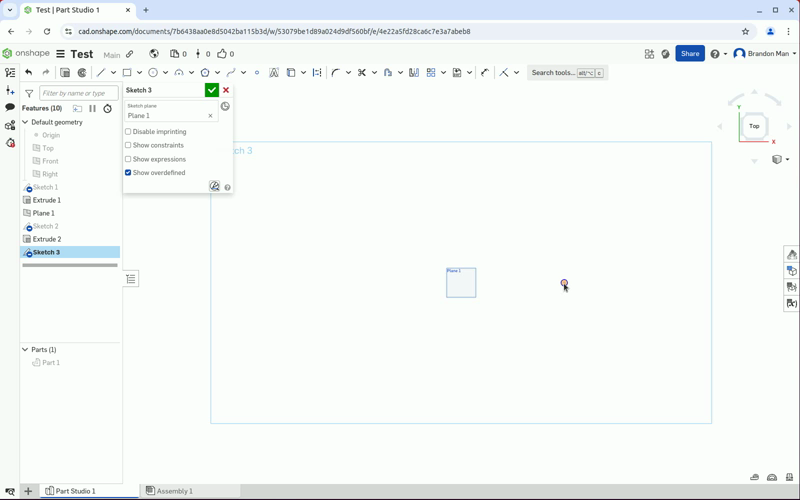
scroll(6)
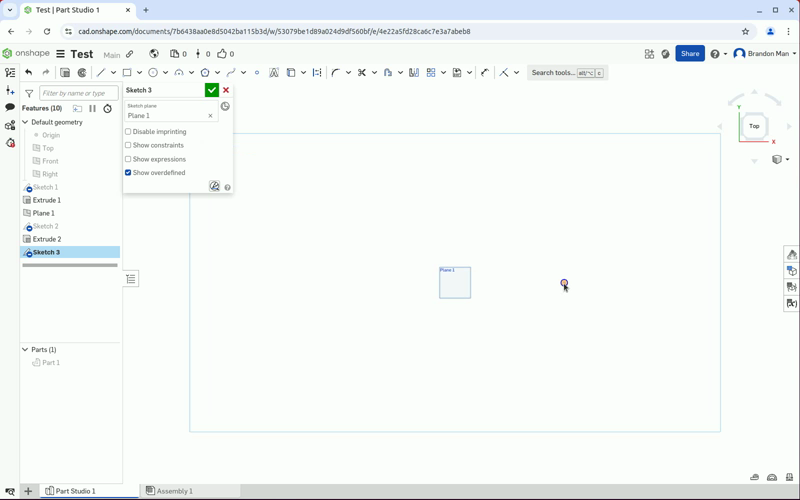
scroll(6)
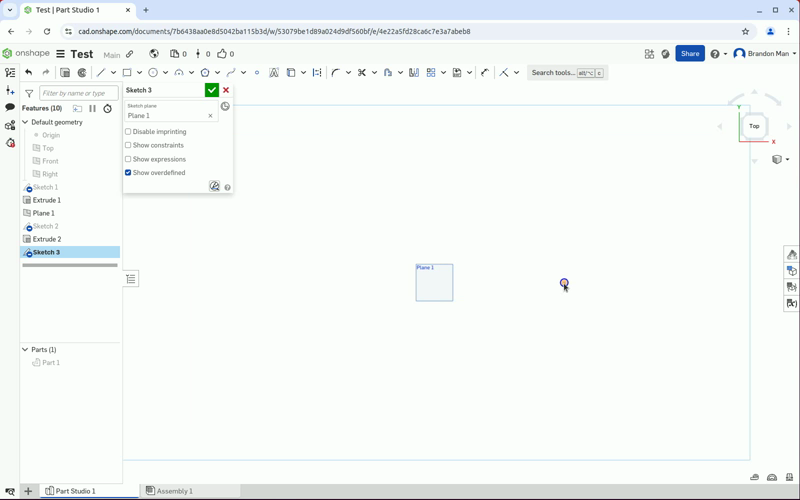
scroll(6)
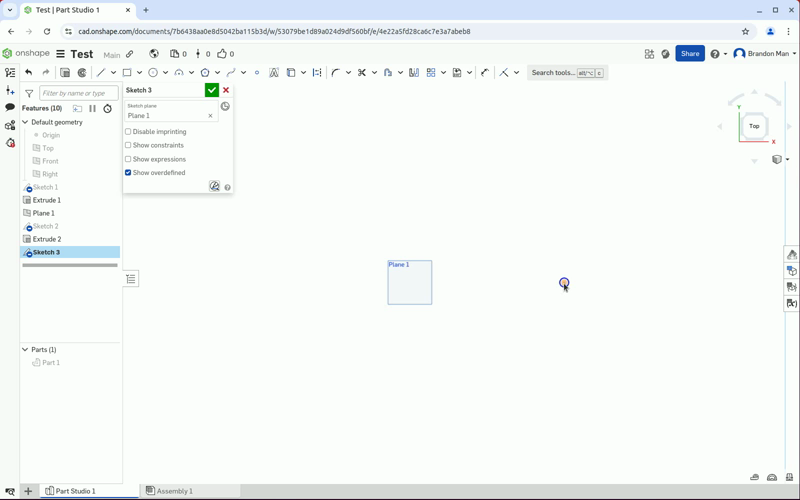
scroll(6)
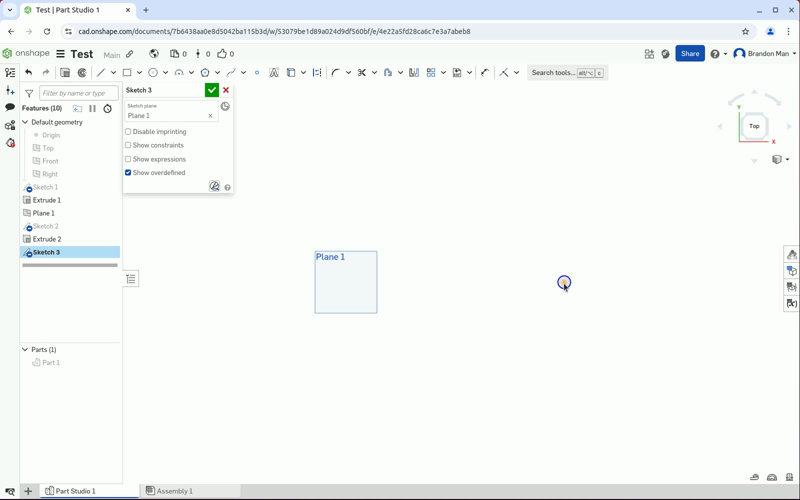
scroll(6)
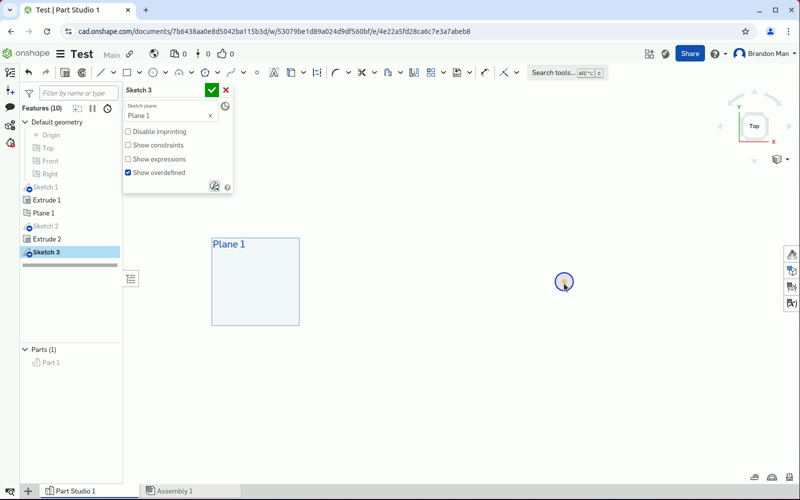
scroll(6)
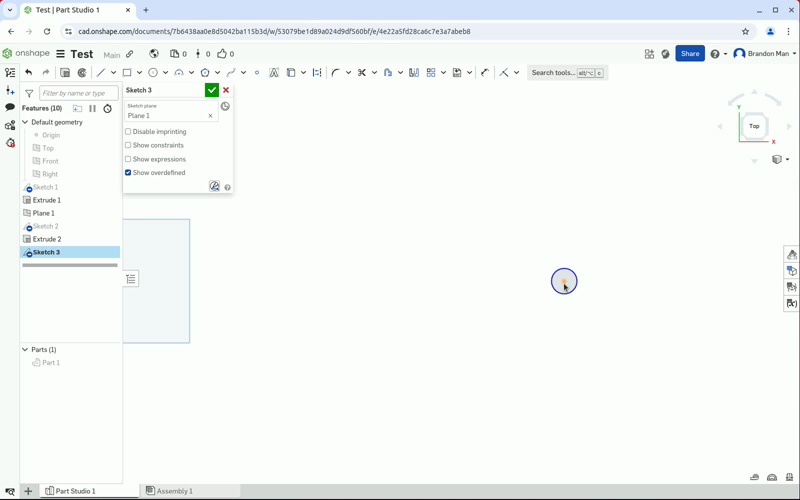
scroll(6)
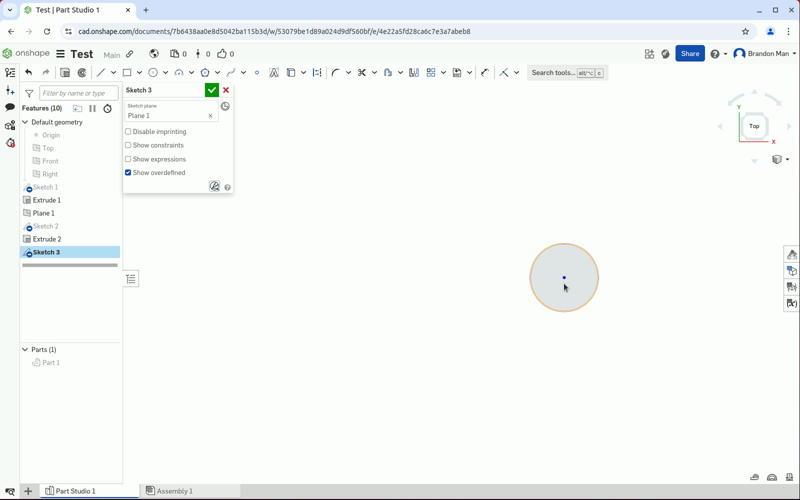
click(564, 283)
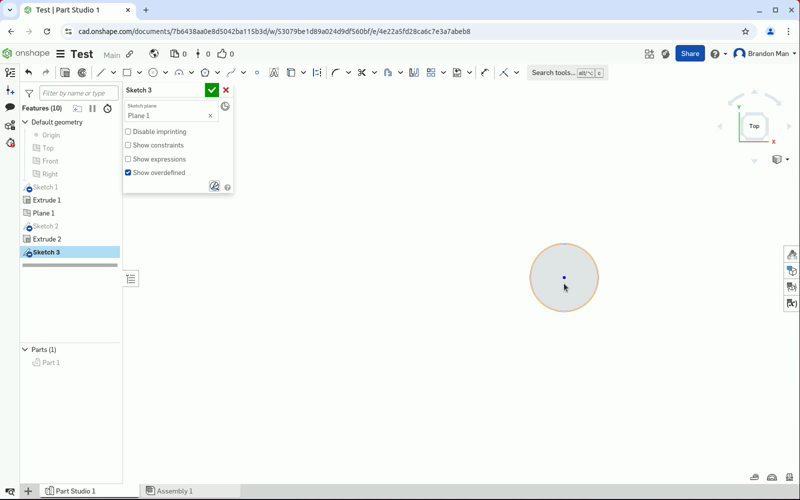
scroll(-6)
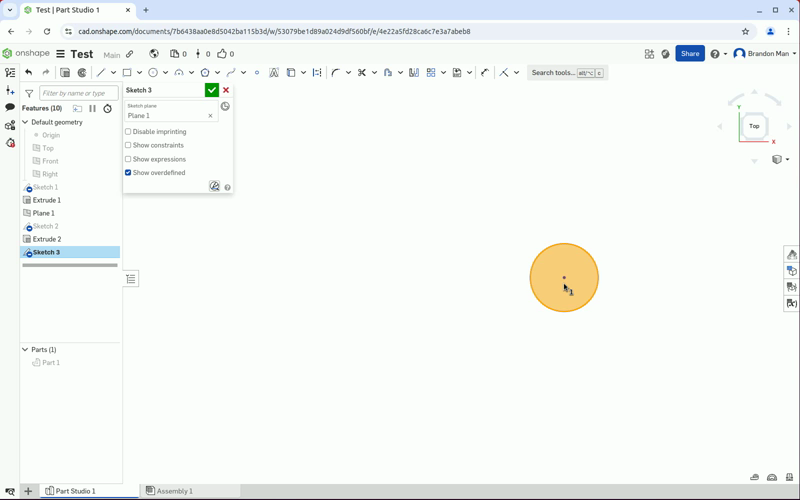
scroll(-6)
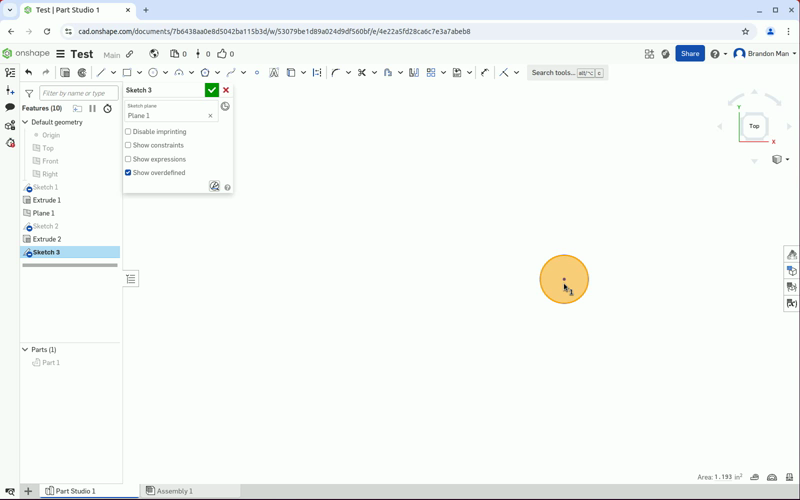
scroll(-6)
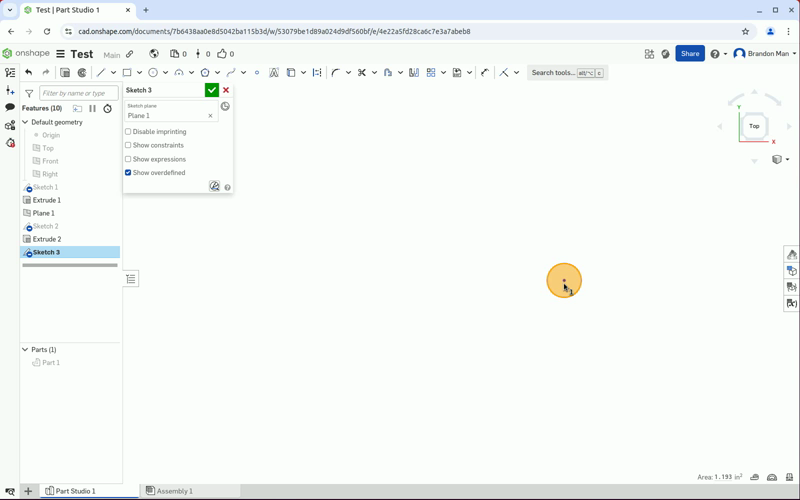
scroll(-6)
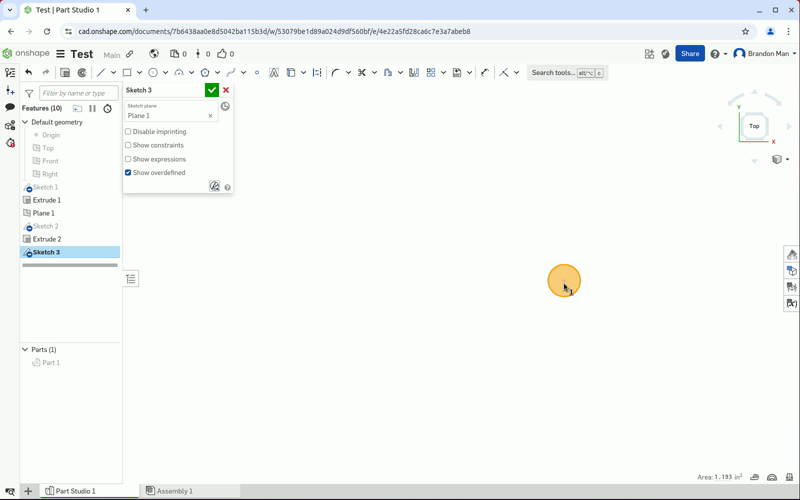
scroll(-6)
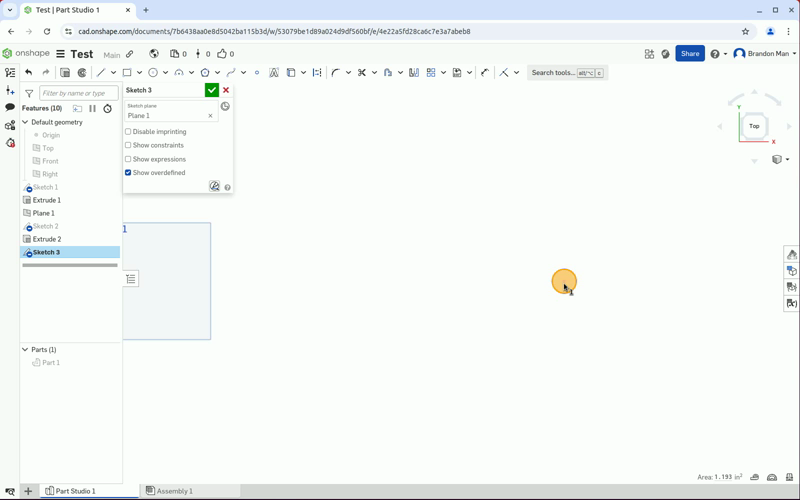
scroll(-6)
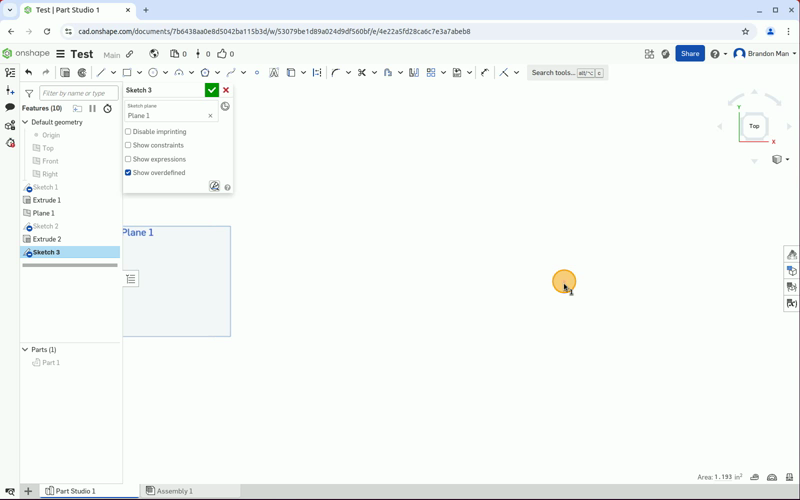
scroll(-6)
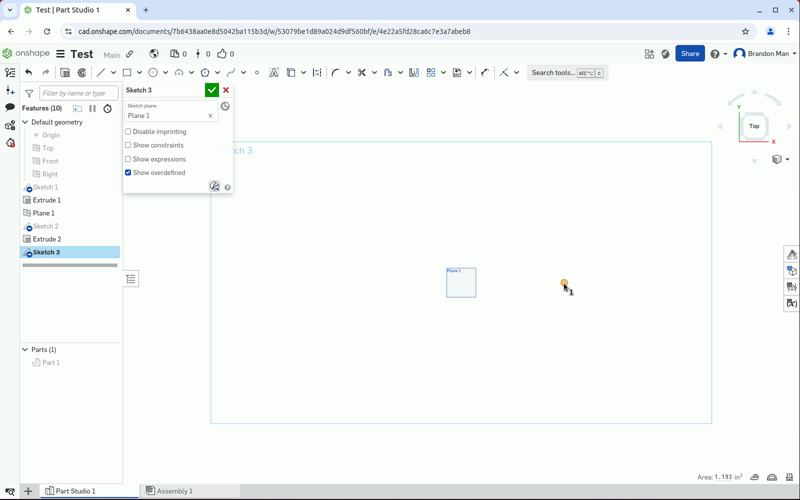
mouse_move(73, 352)
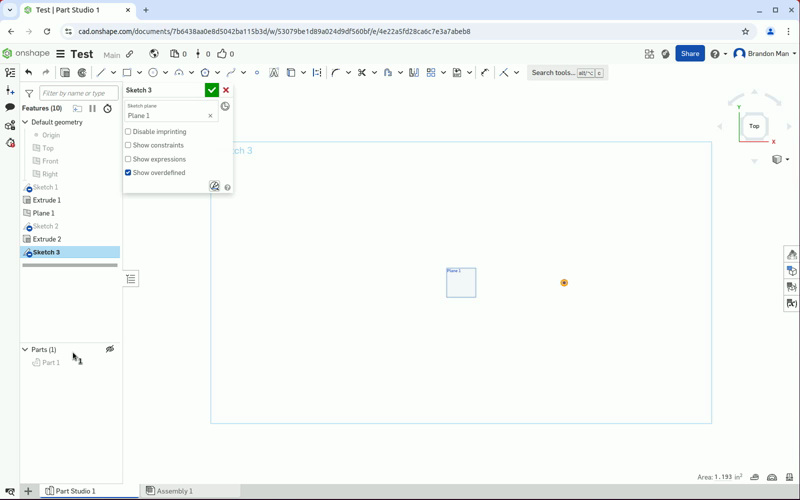
key(shift+y)
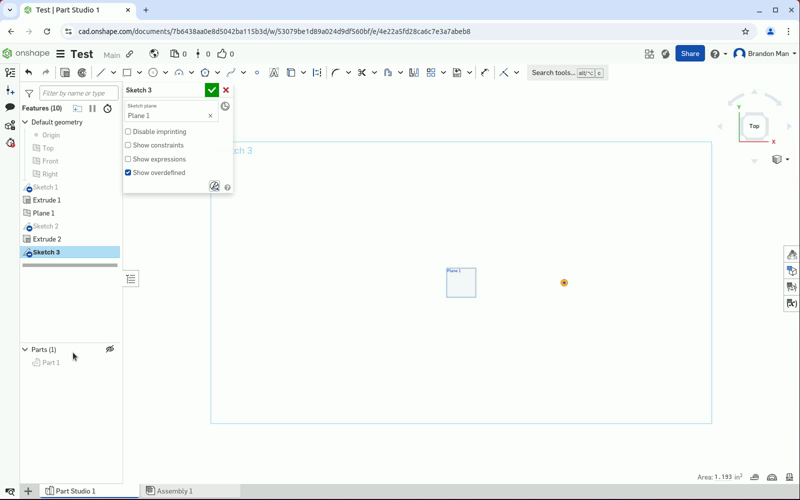
key(shift+e)
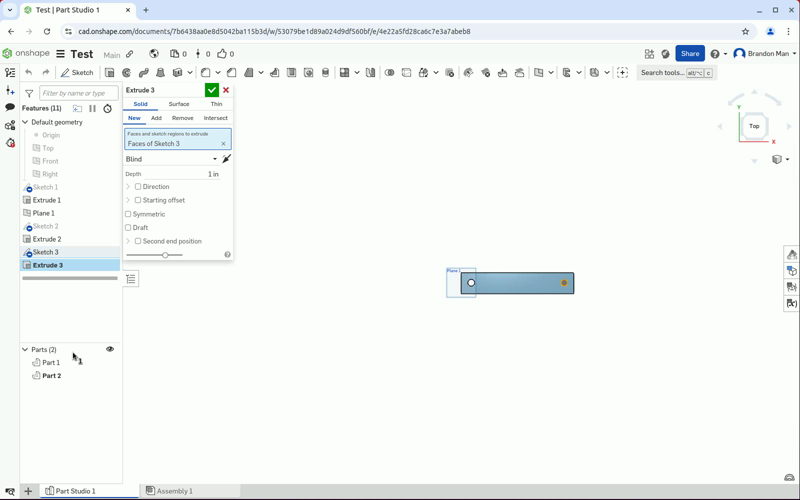
mouse_move(143, 106)
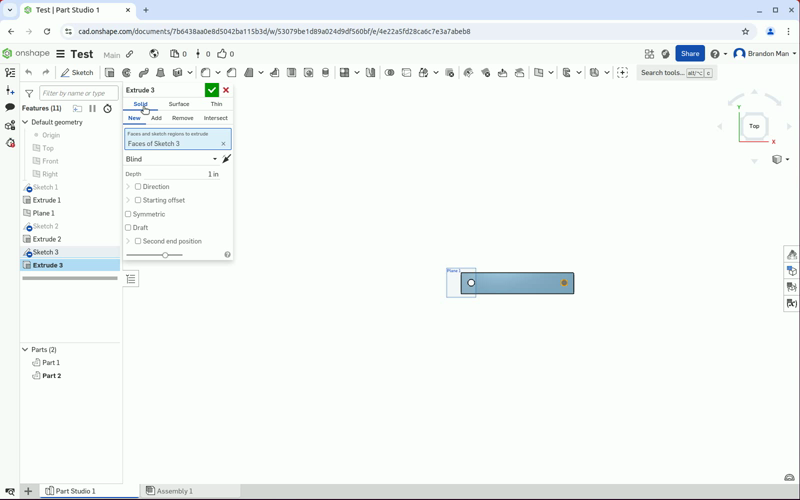
click(143, 106)
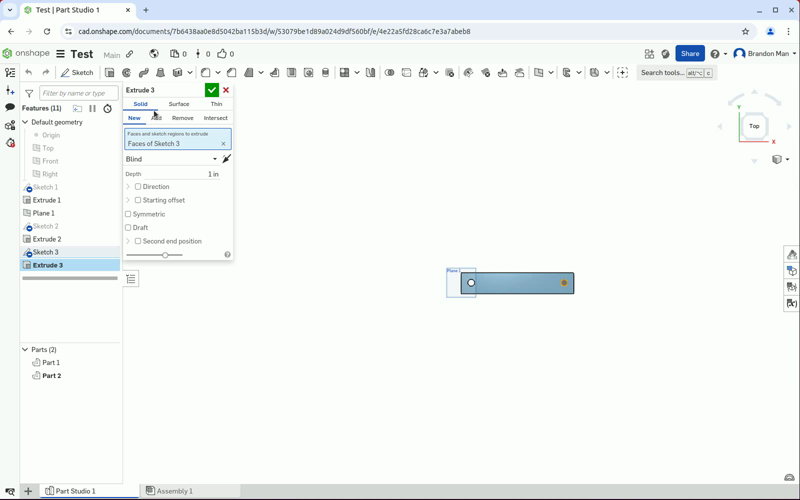
mouse_move(186, 120)
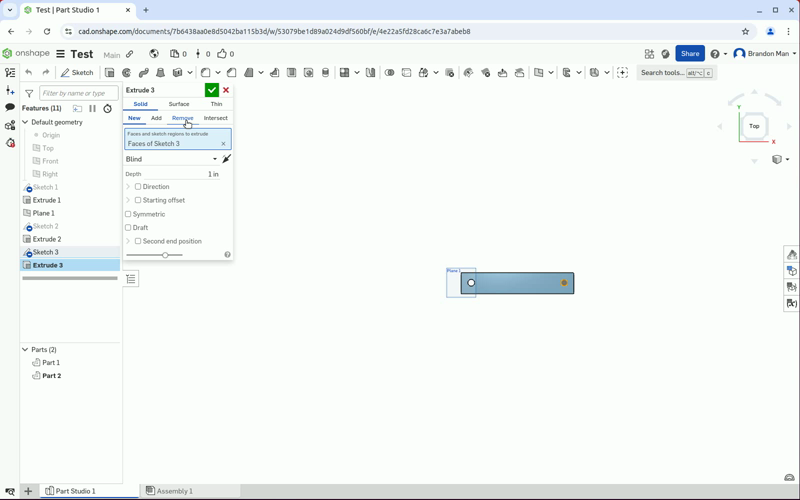
click(186, 120)
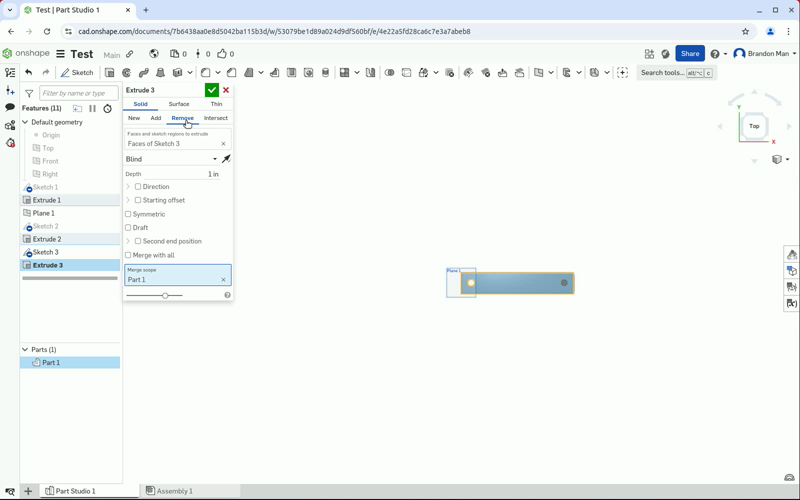
key(tab, 4)
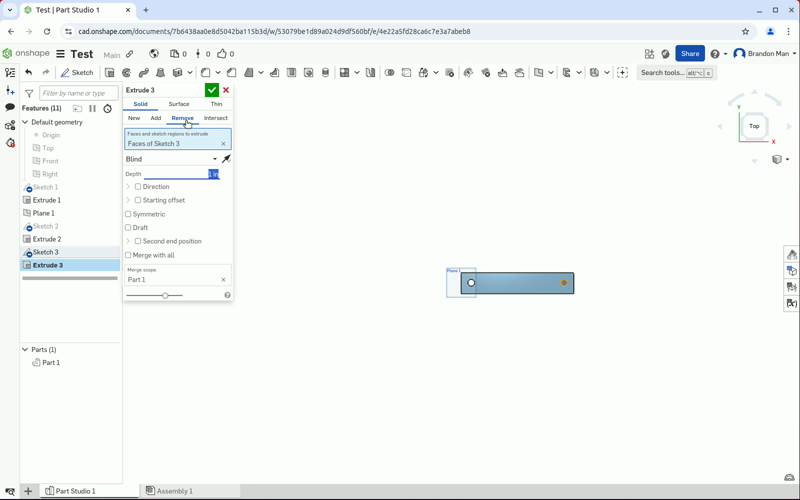
text(10.591)
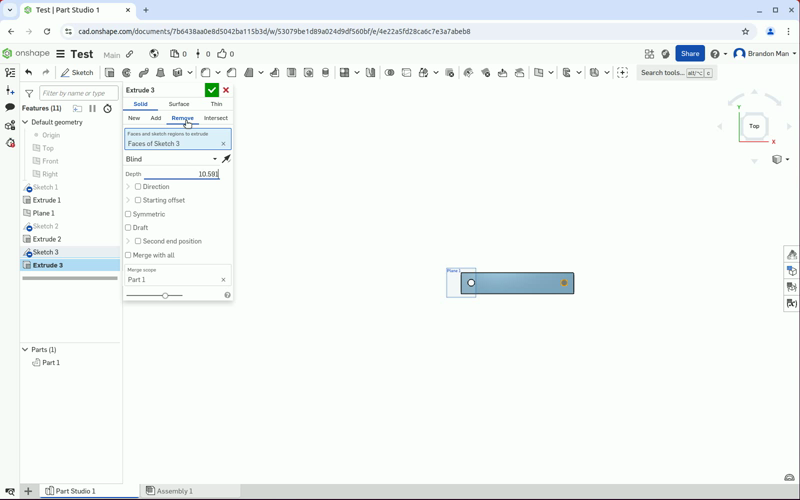
key(tab, 6)
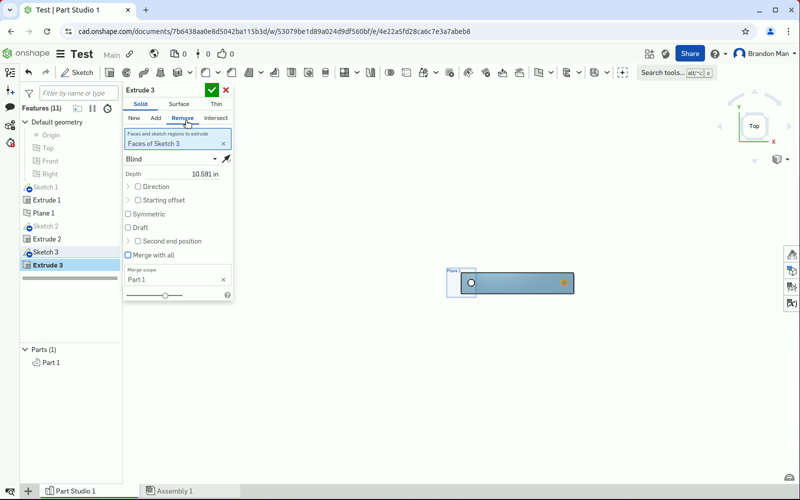
key(space)
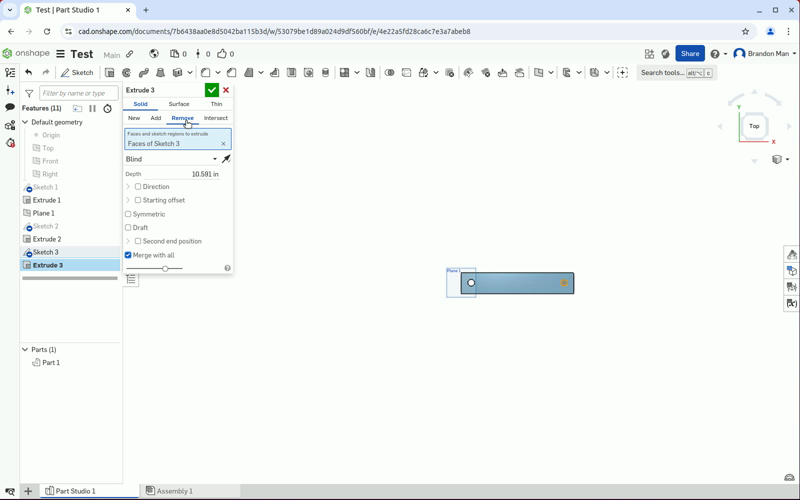
key(enter)
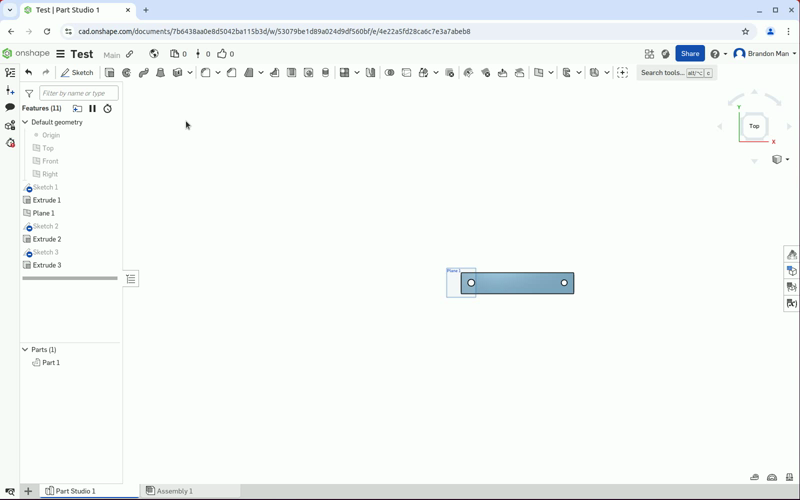
key(shift+h)
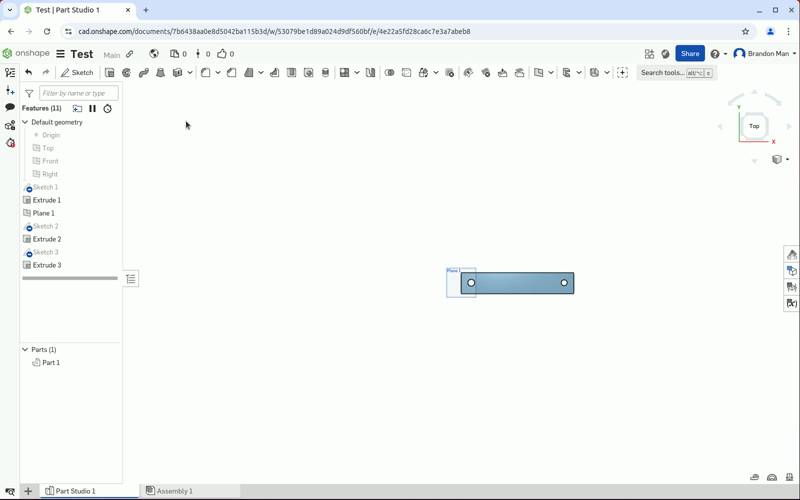
key(shift+h)
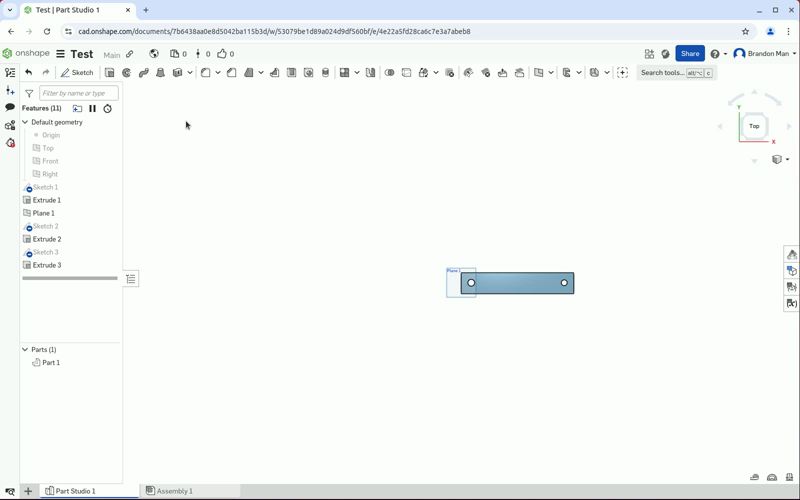
mouse_move(73, 189)
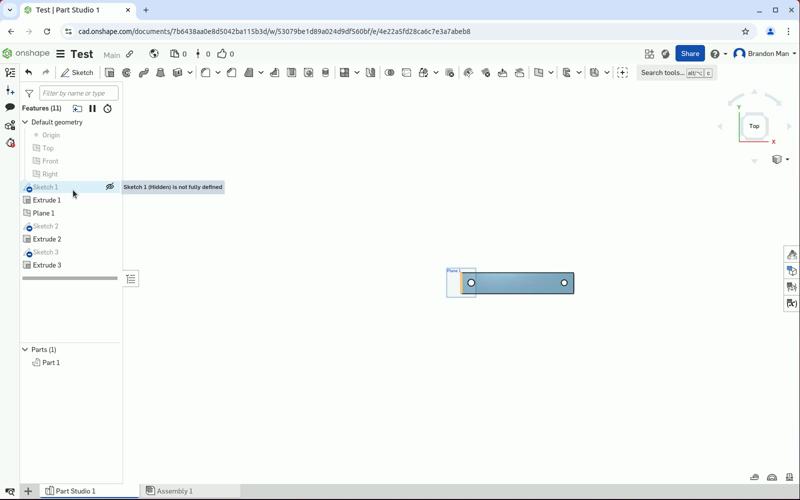
click(73, 189)
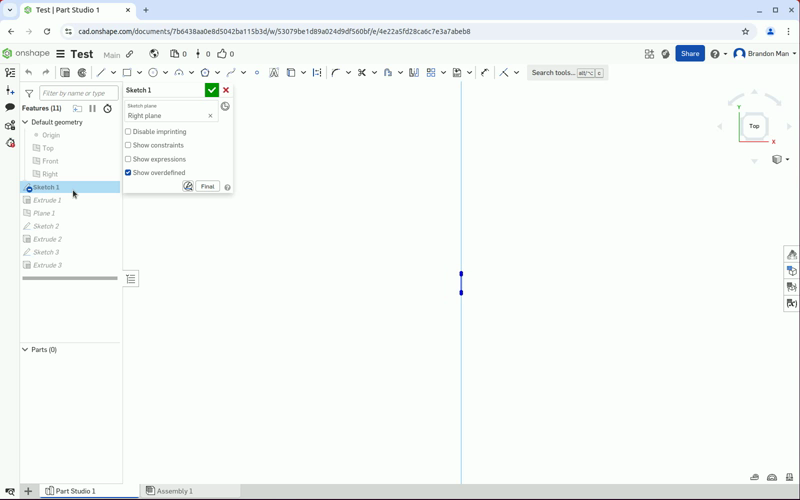
mouse_move(229, 92)
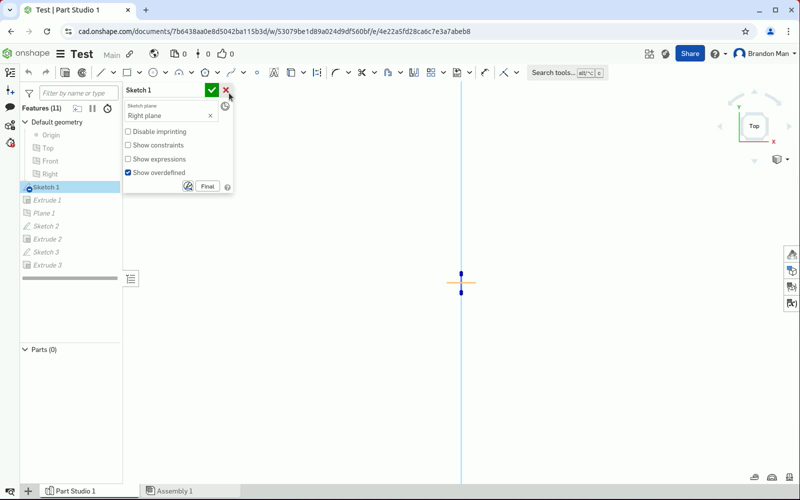
click(229, 92)
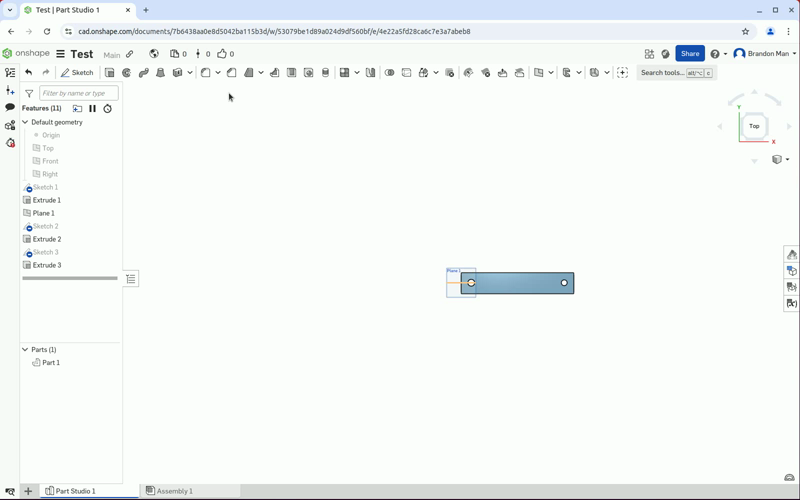
mouse_move(73, 352)
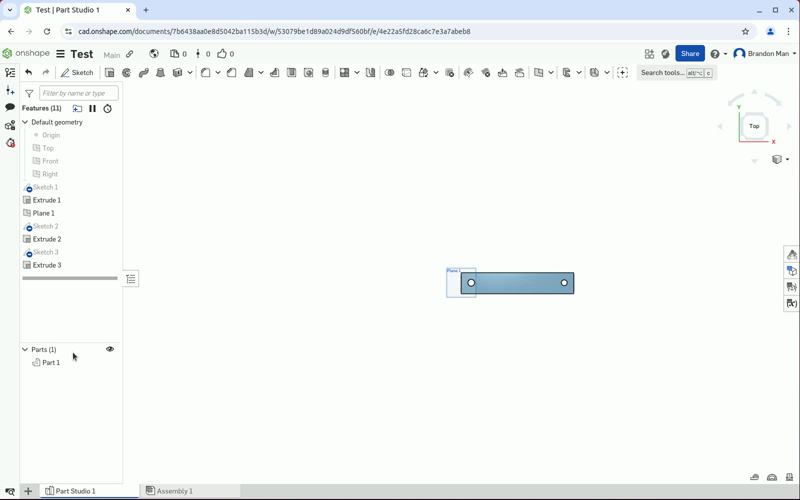
key(y)
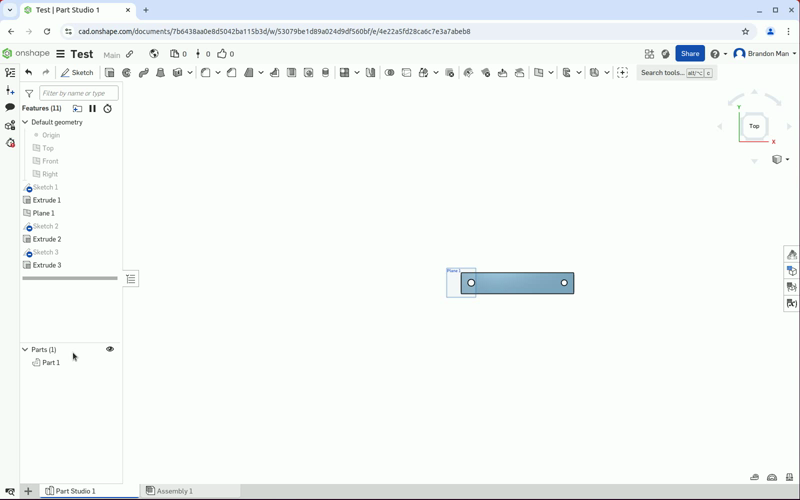
key(shift+p)
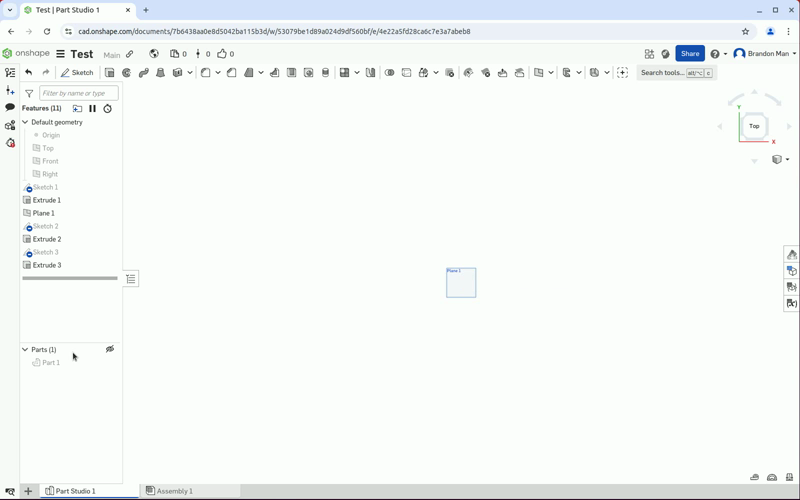
key(space)
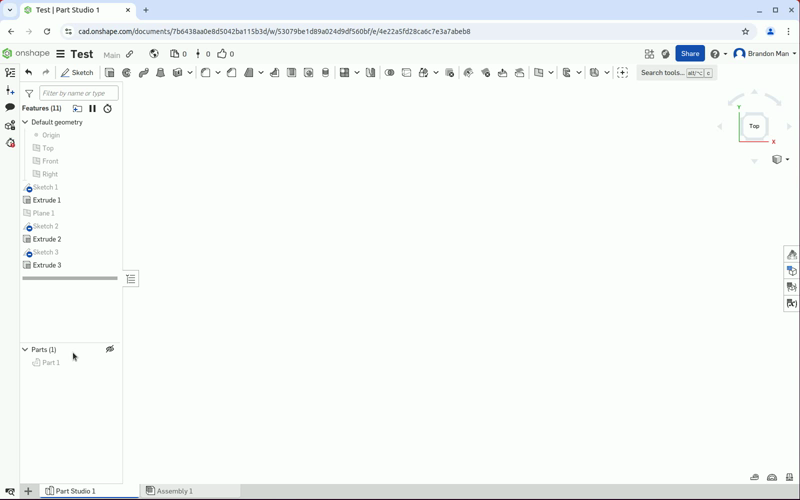
key_down(shift)
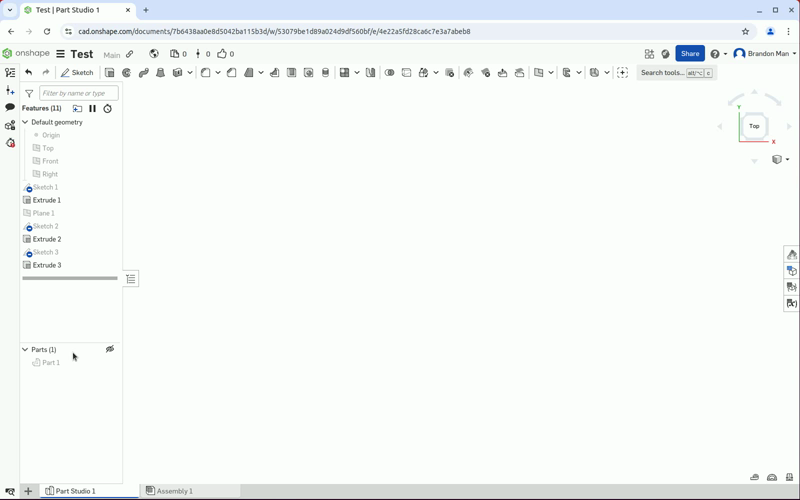
key(up)
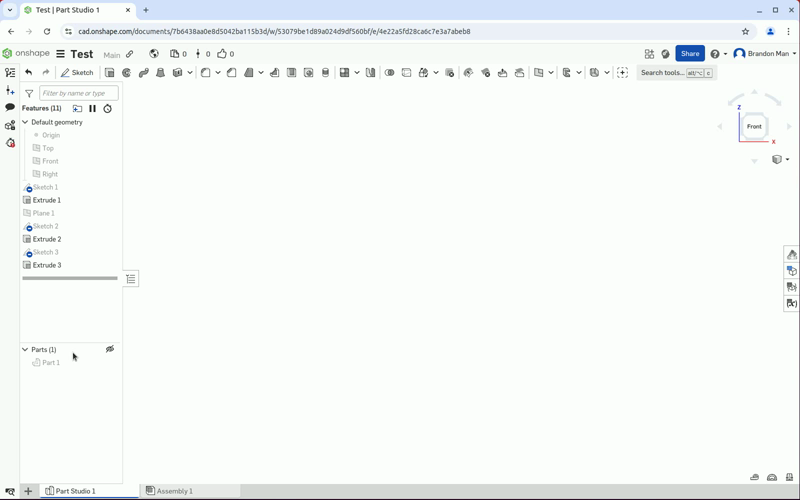
key_up(shift)
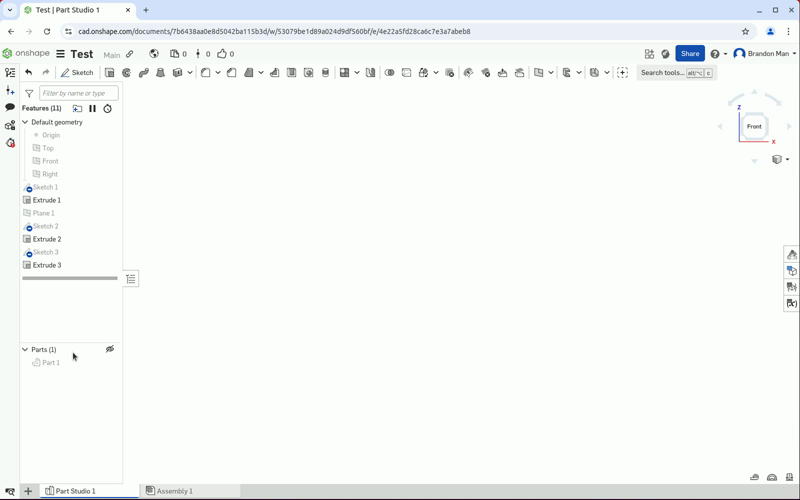
mouse_move(73, 352)
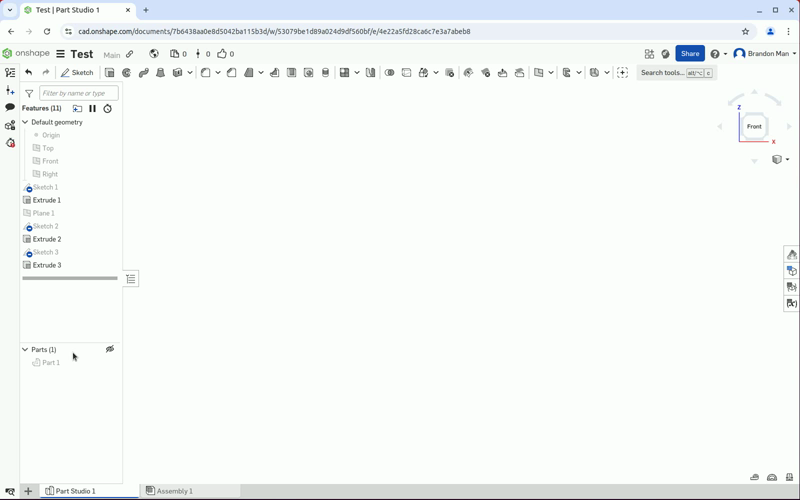
key(shift+y)
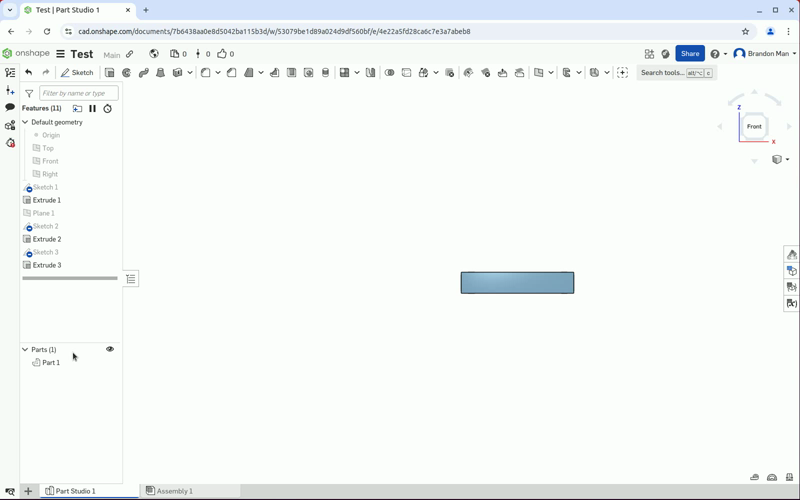
mouse_move(541, 75)
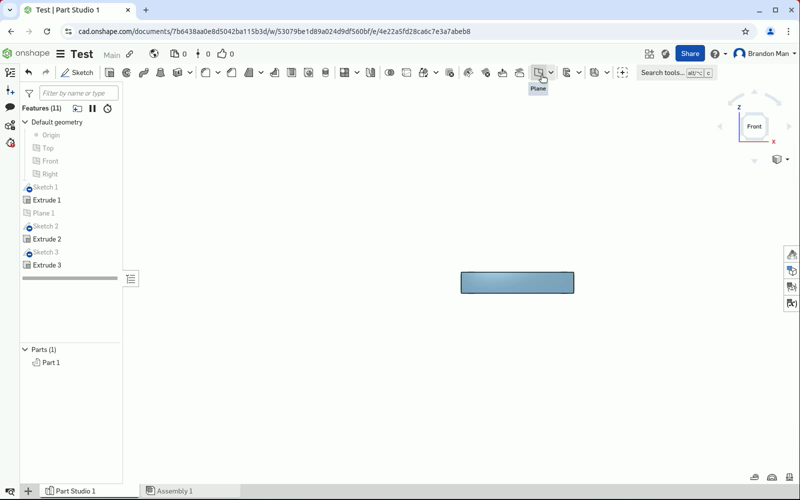
click(541, 75)
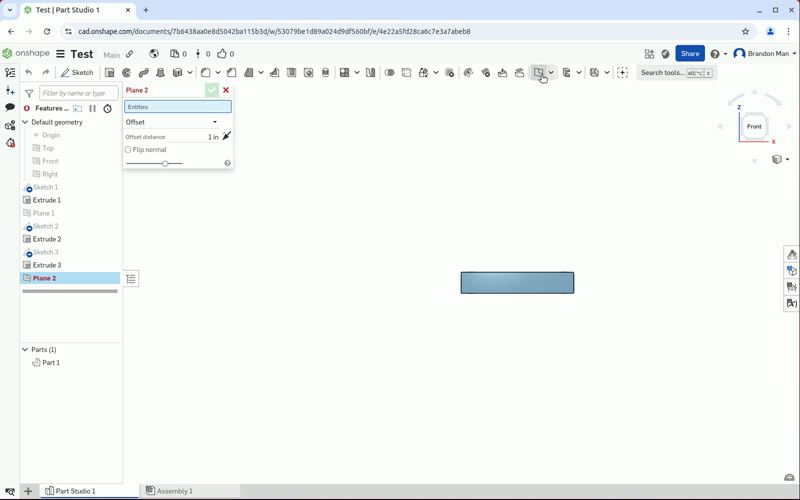
mouse_move(73, 163)
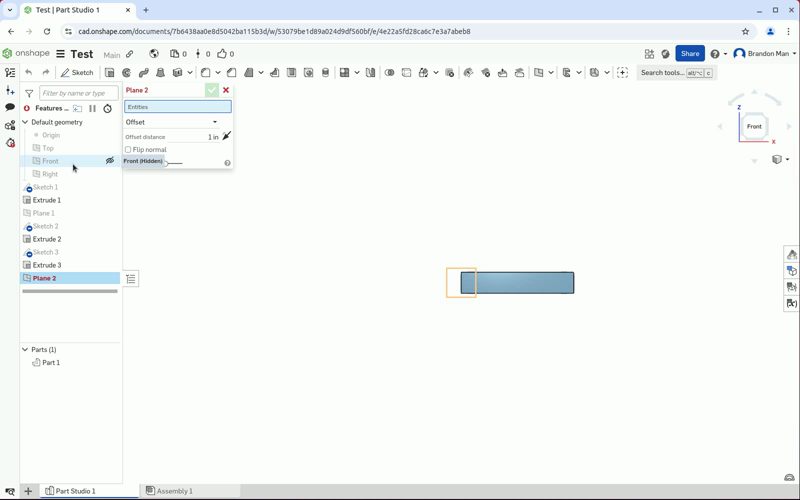
click(73, 163)
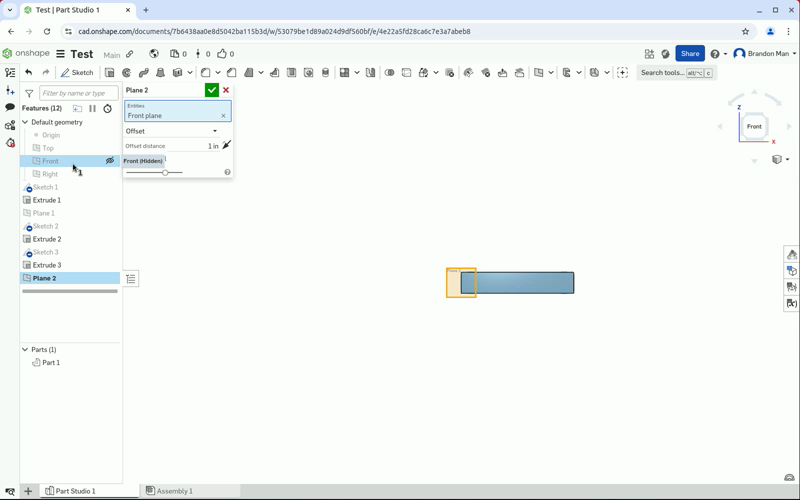
key(tab, 2)
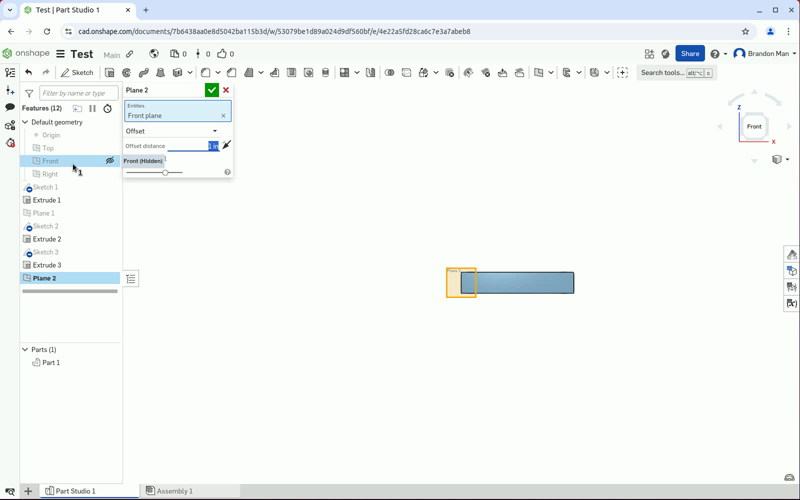
text(2.157)
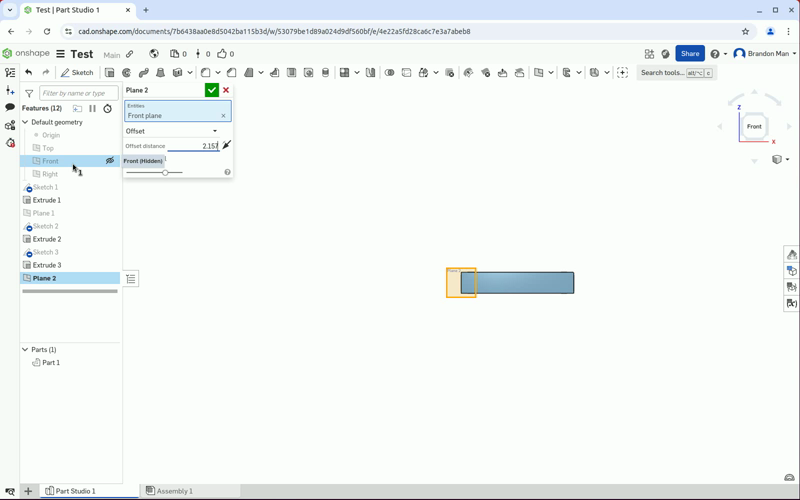
key(enter, 2)
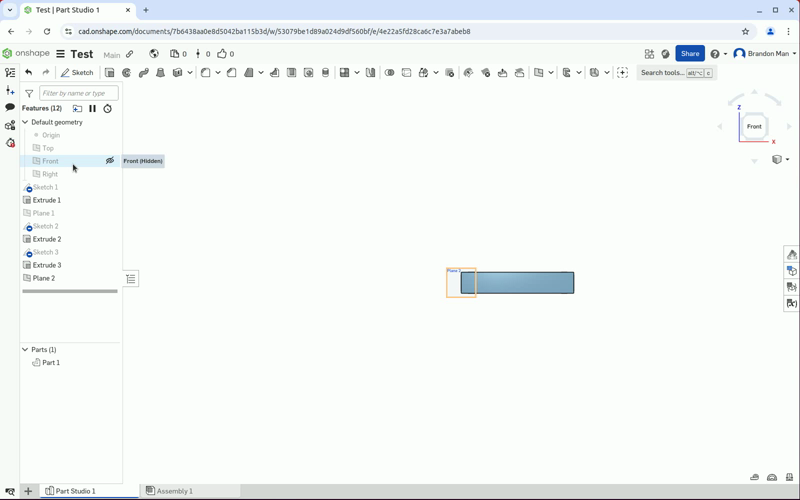
key(shift+s)
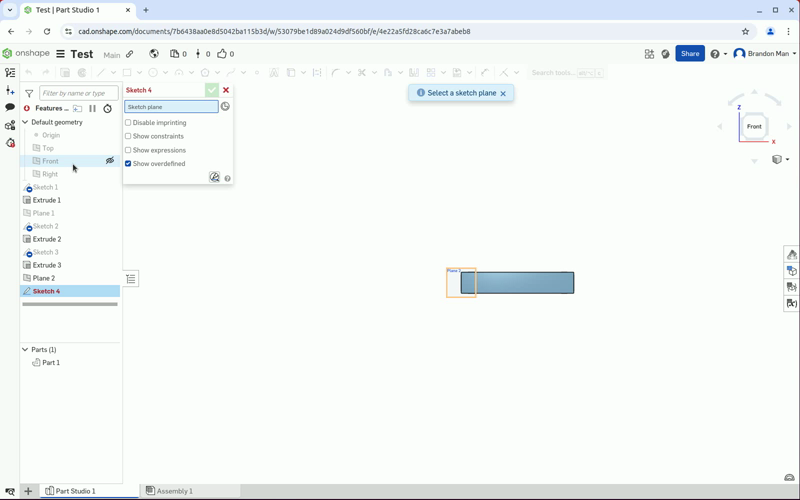
mouse_move(73, 280)
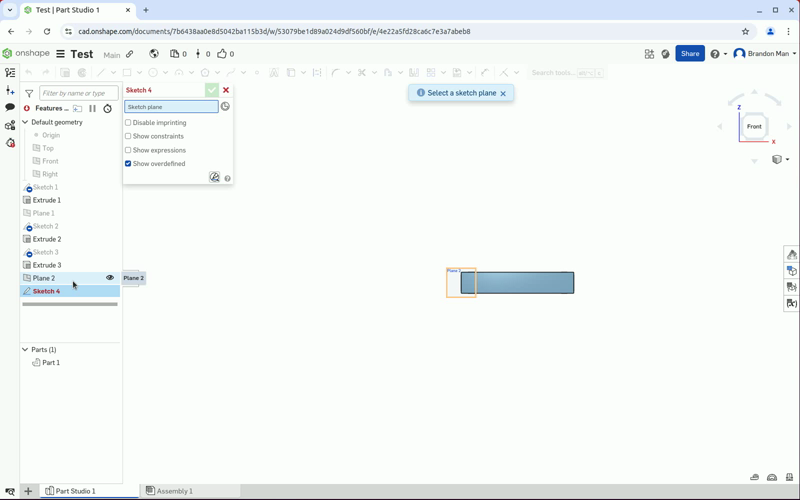
click(73, 280)
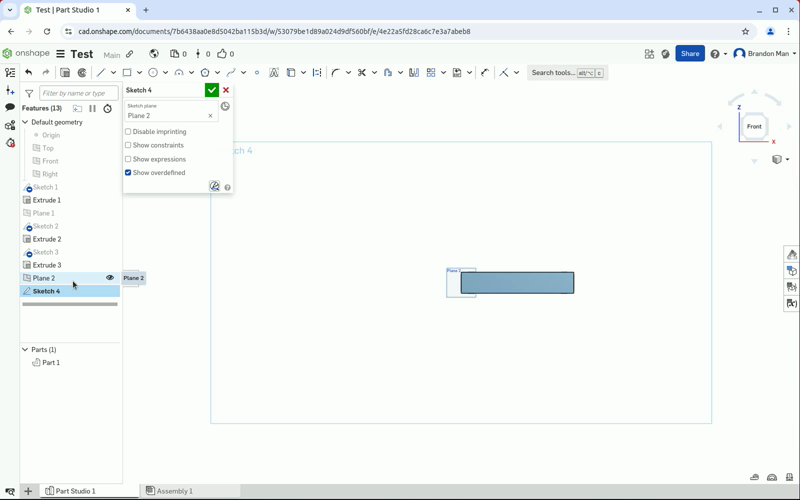
mouse_move(73, 352)
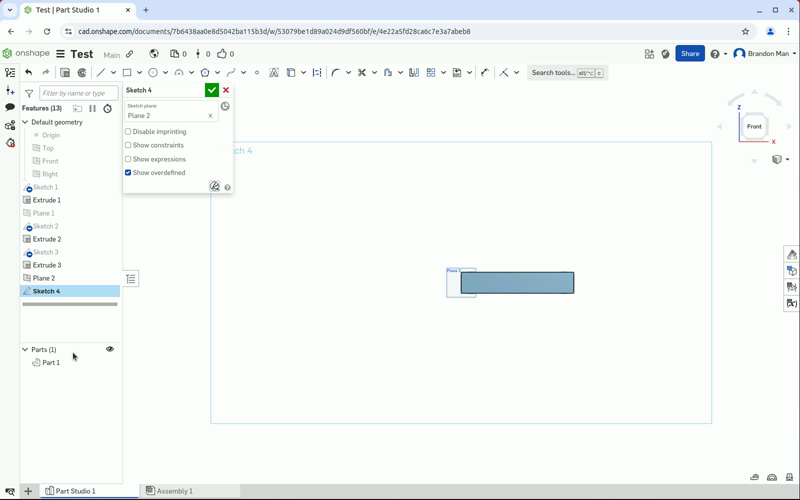
key(y)
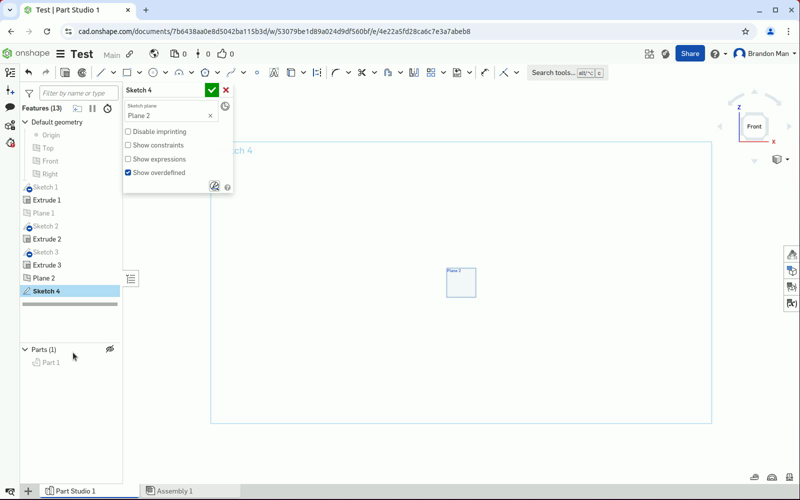
key(c)
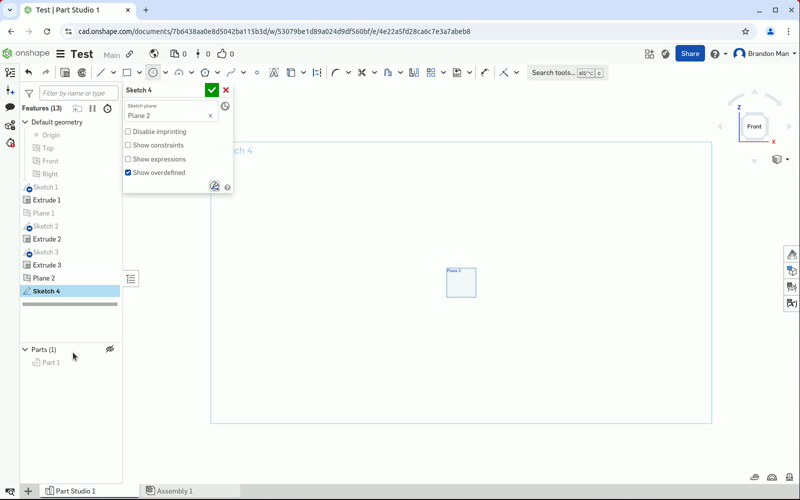
key_down(shift)
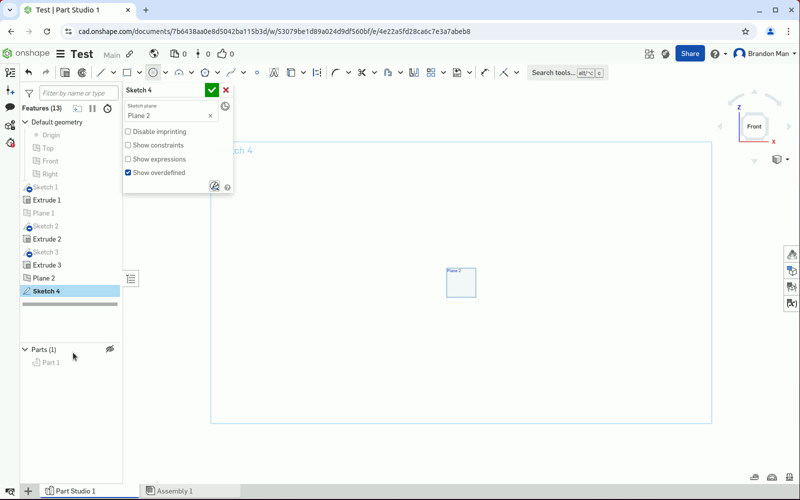
mouse_move(492, 282)
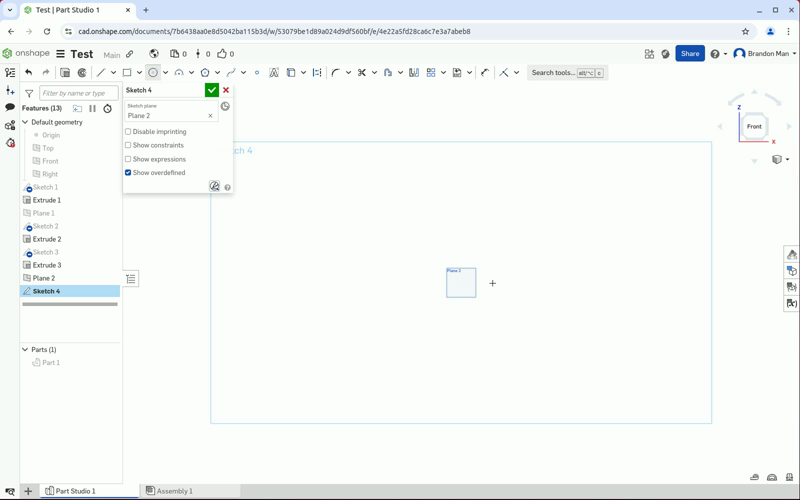
click(492, 282)
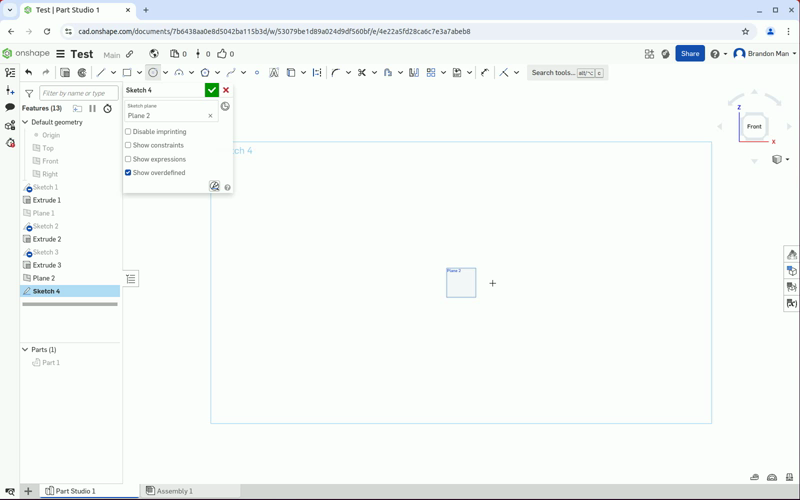
key_up(shift)
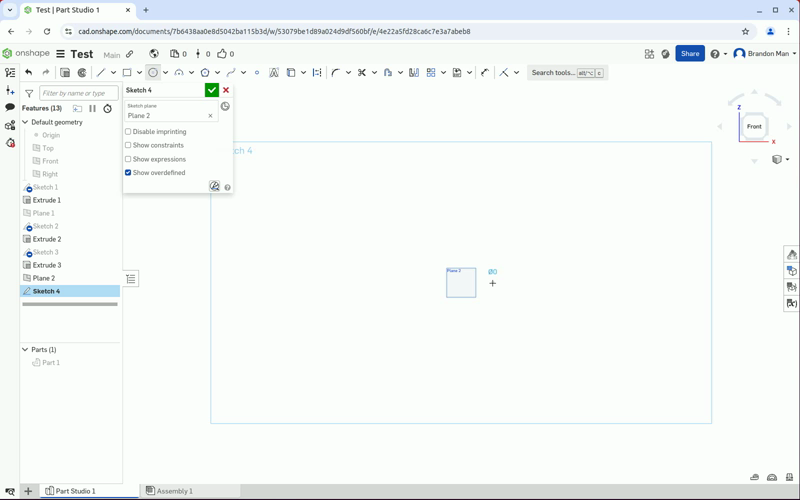
mouse_move(496, 282)
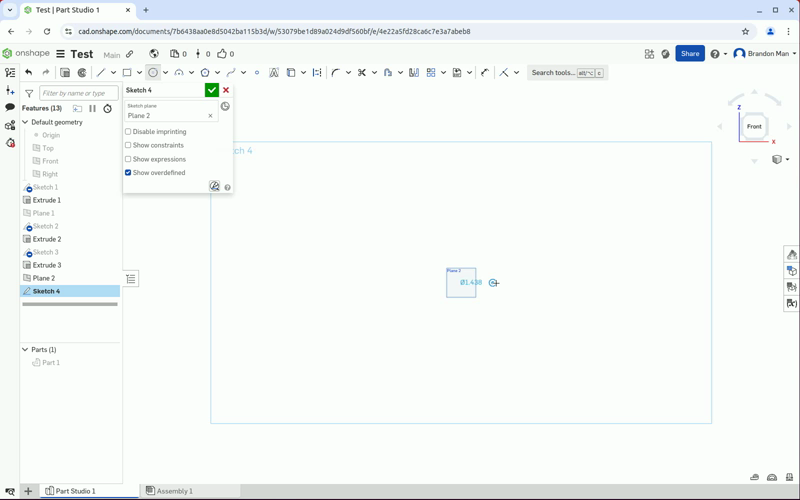
click(496, 282)
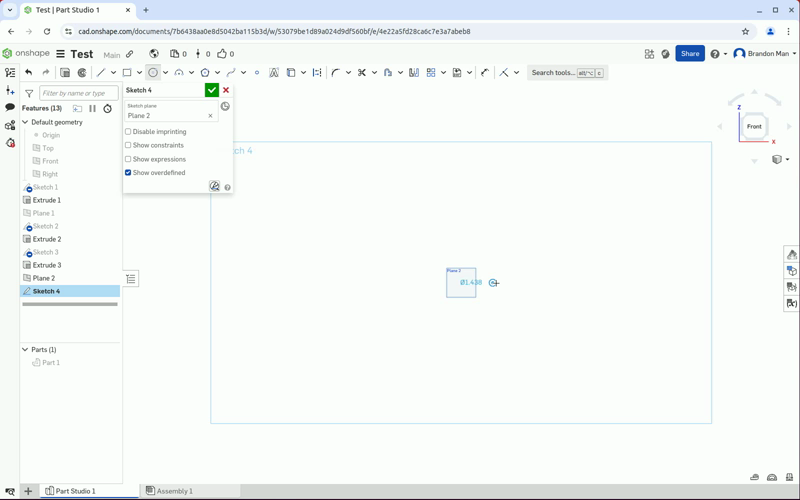
key(esc)
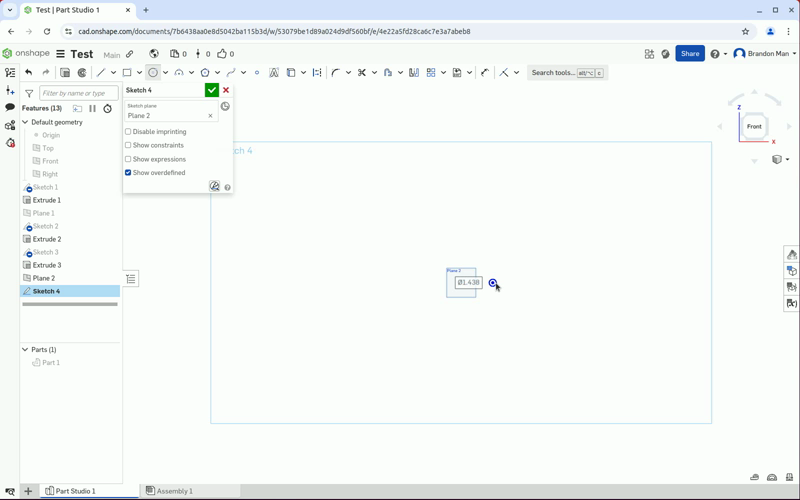
mouse_move(490, 280)
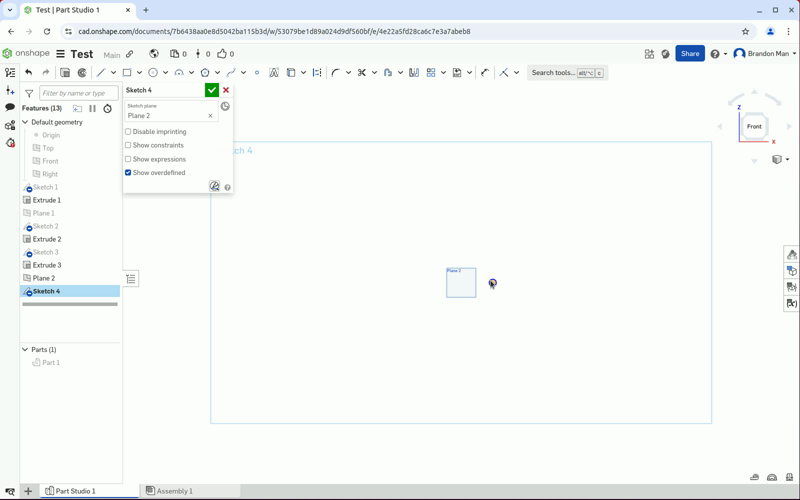
scroll(6)
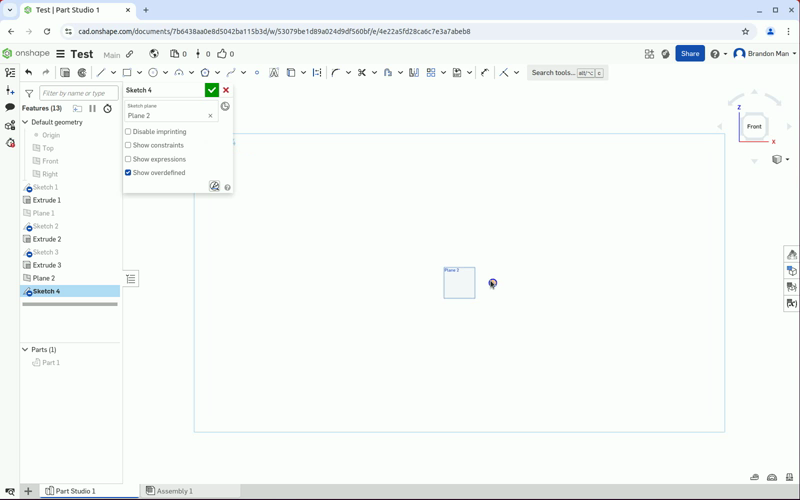
scroll(6)
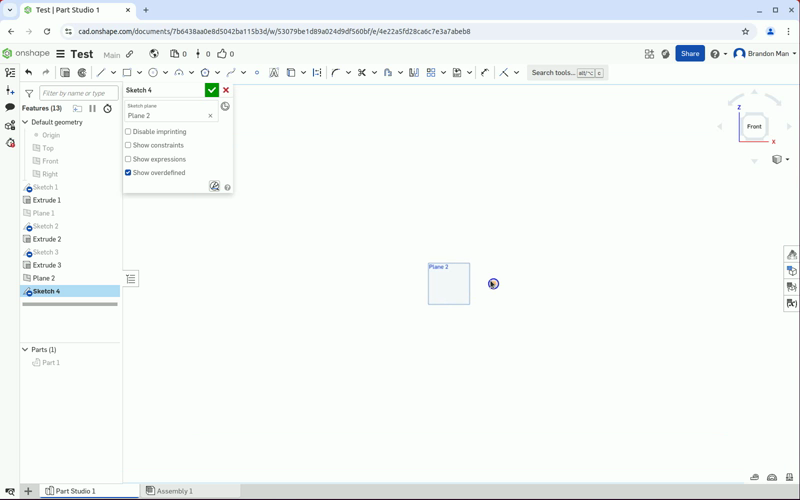
scroll(6)
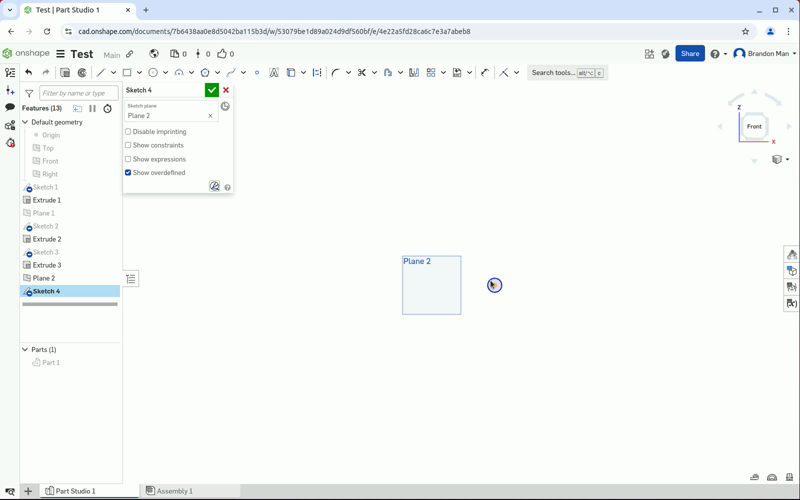
scroll(6)
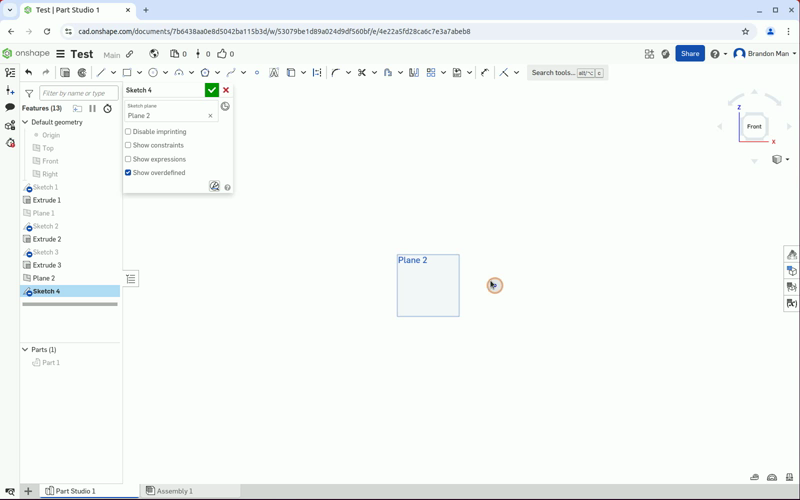
scroll(6)
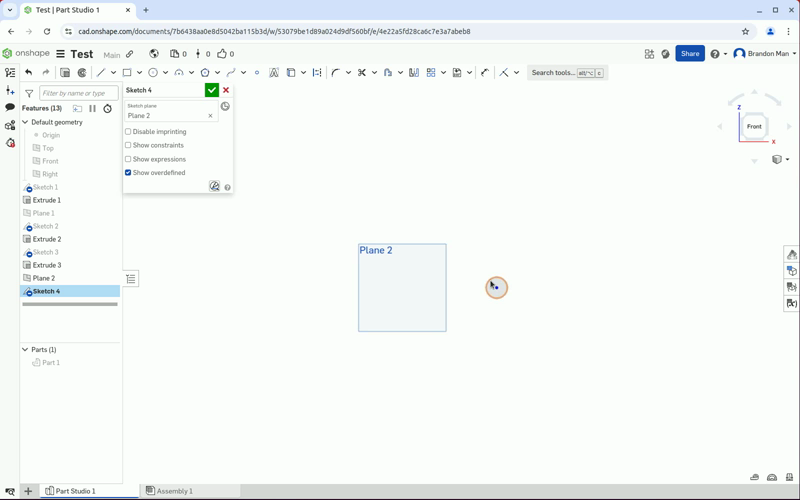
scroll(6)
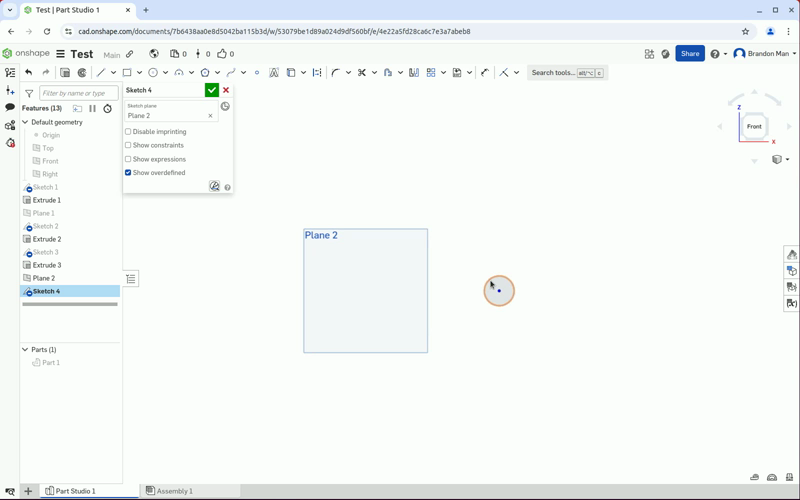
scroll(6)
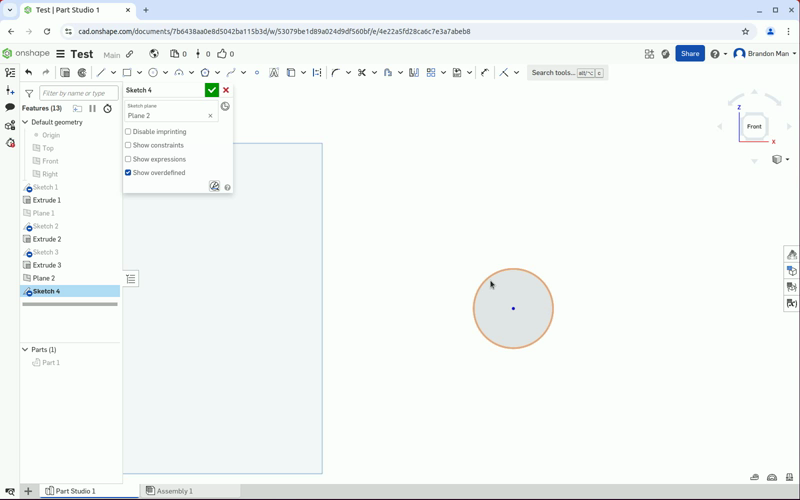
click(490, 280)
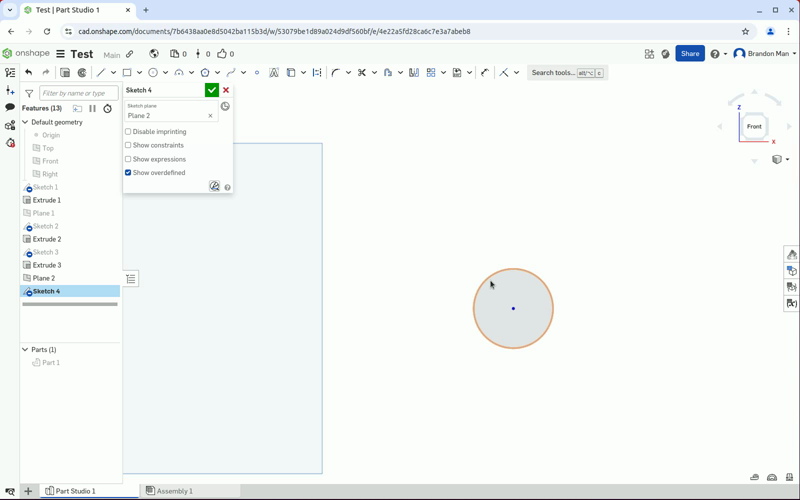
scroll(-6)
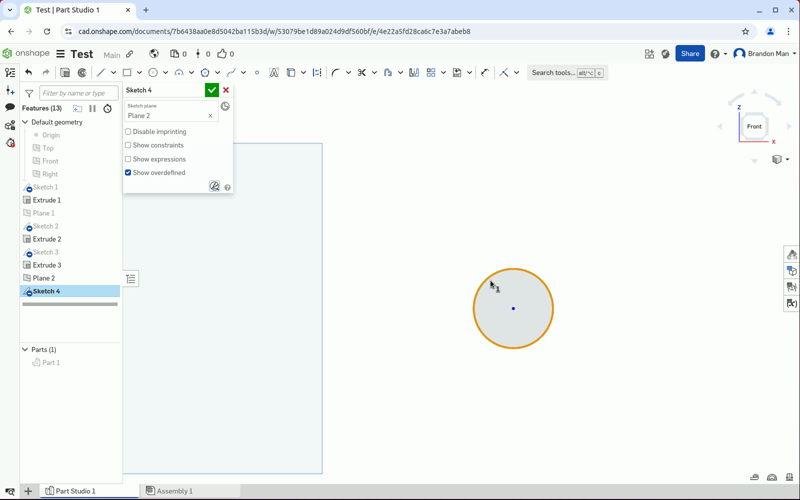
scroll(-6)
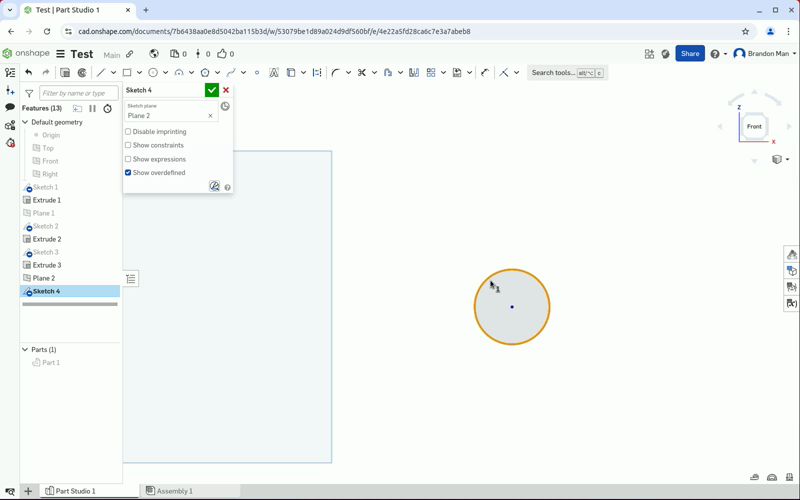
scroll(-6)
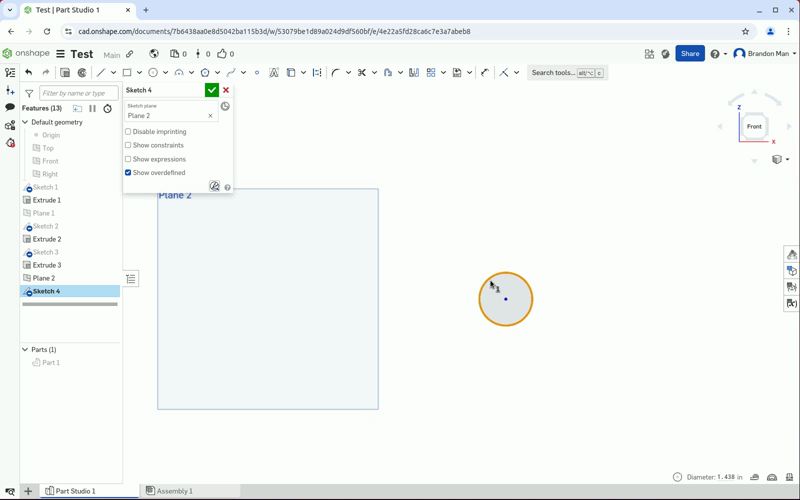
scroll(-6)
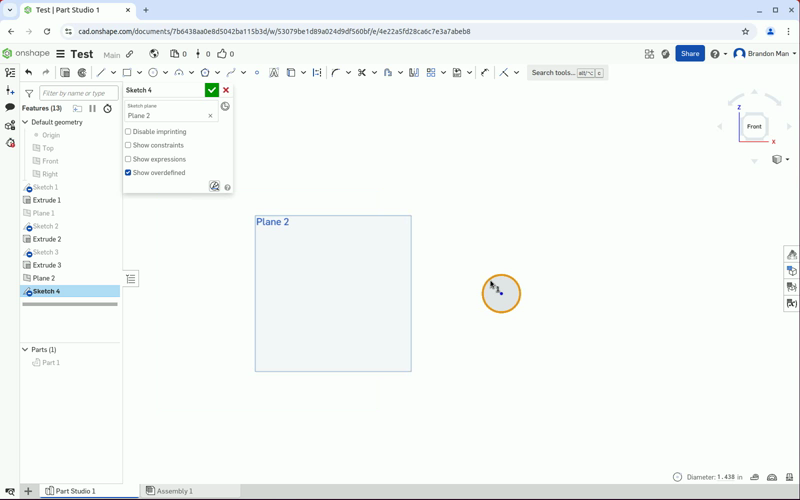
scroll(-6)
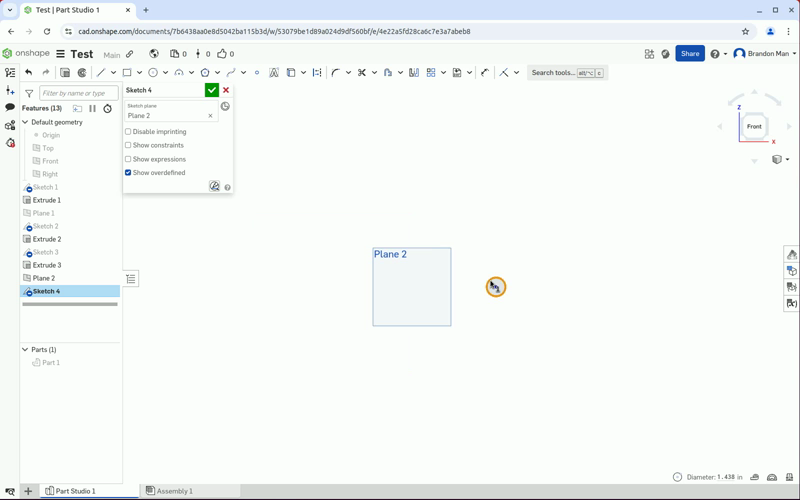
scroll(-6)
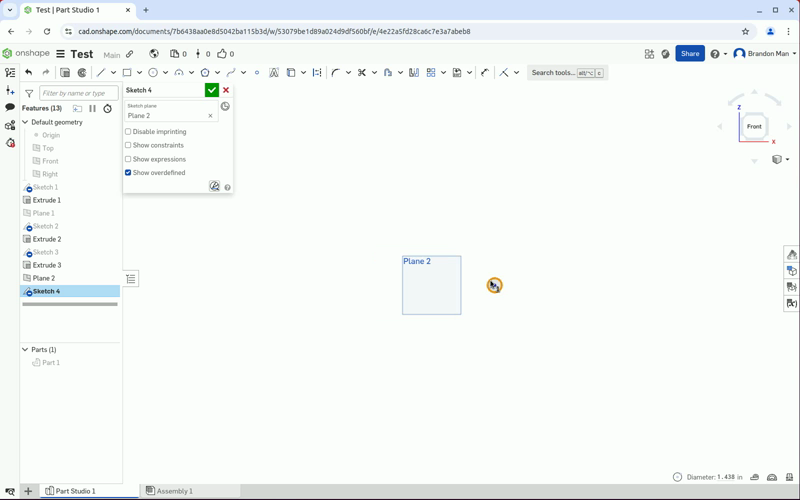
scroll(-6)
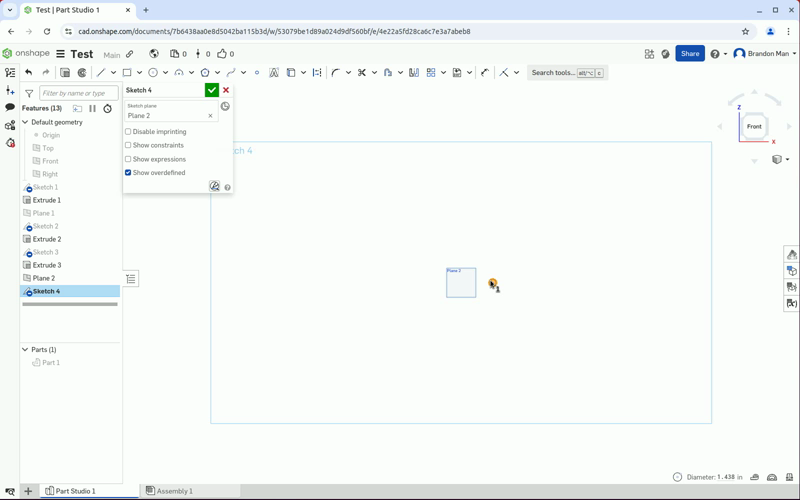
mouse_move(73, 352)
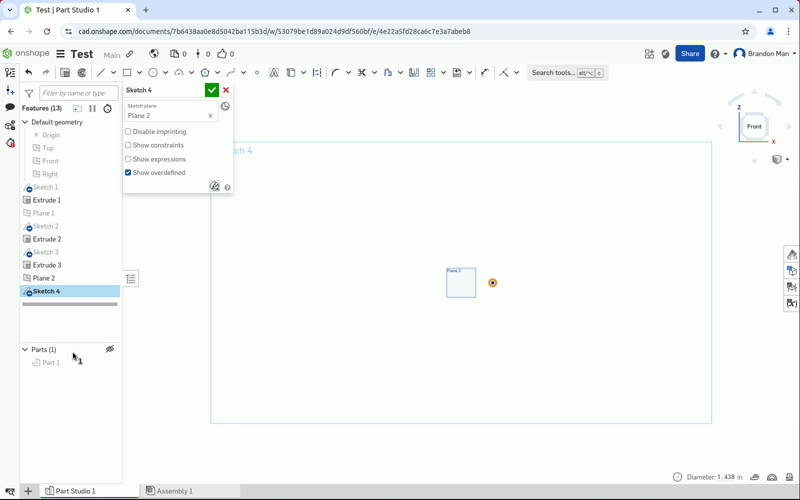
key(shift+y)
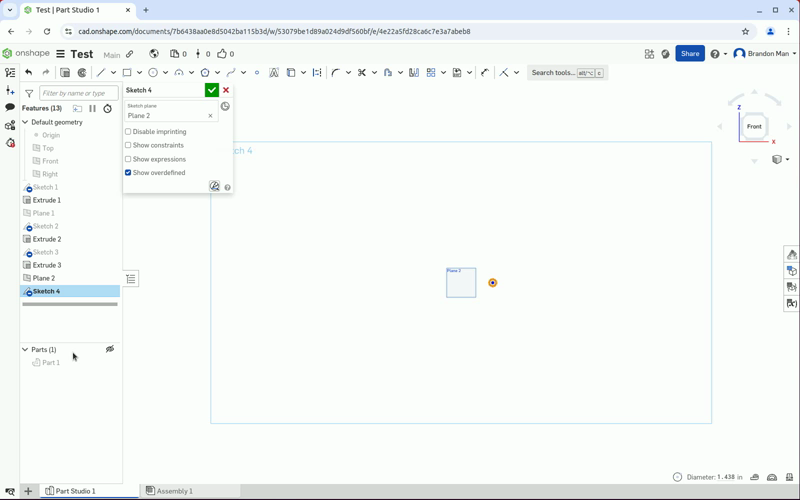
key(shift+e)
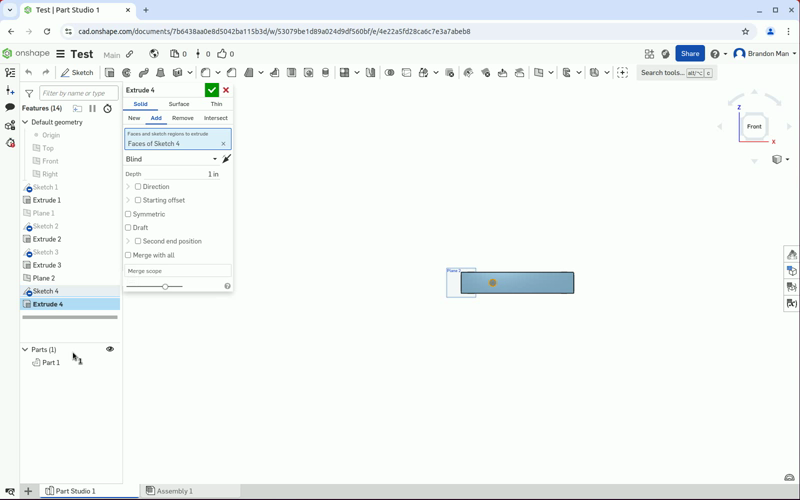
mouse_move(143, 106)
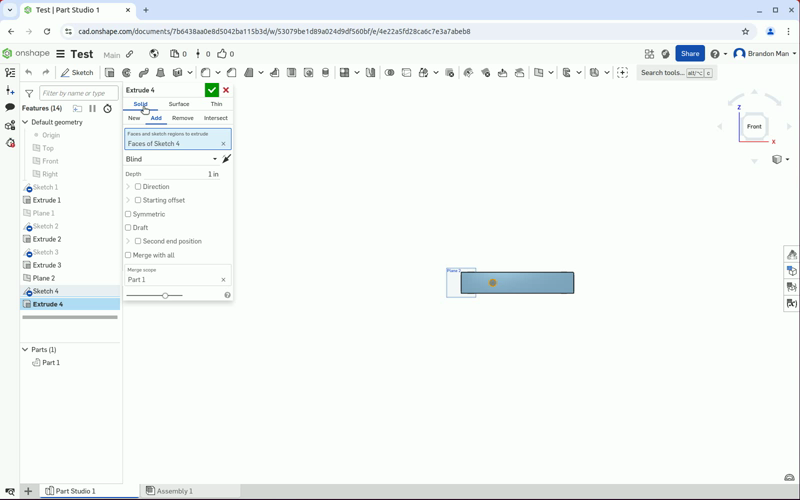
click(143, 106)
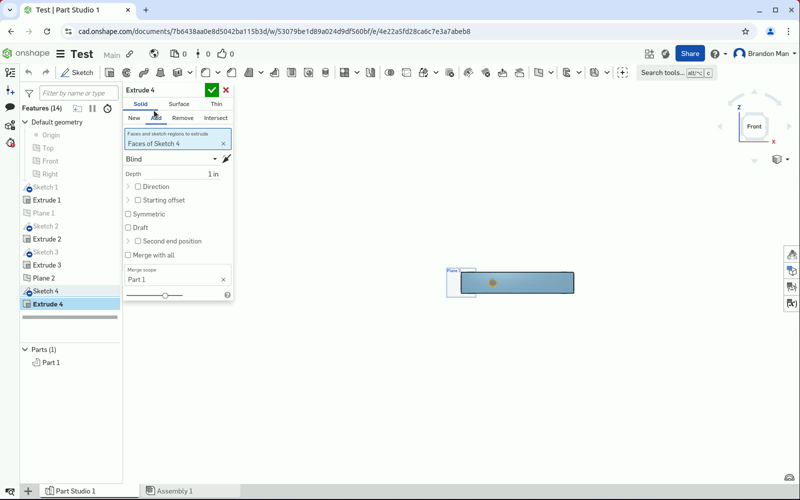
mouse_move(186, 120)
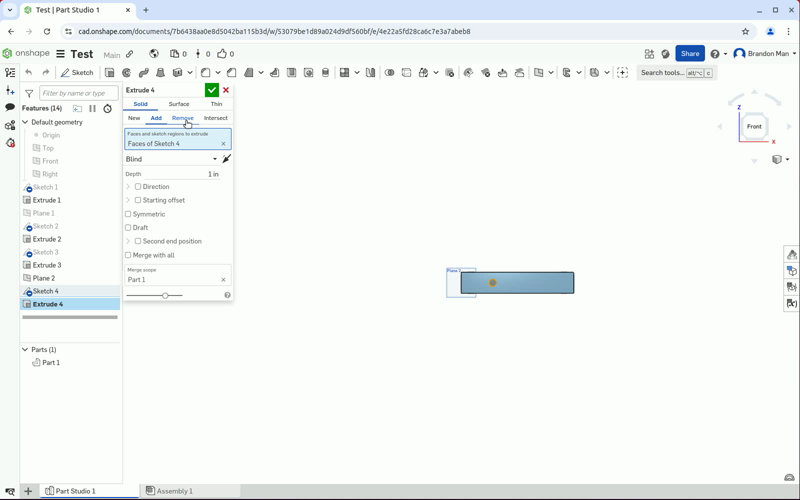
click(186, 120)
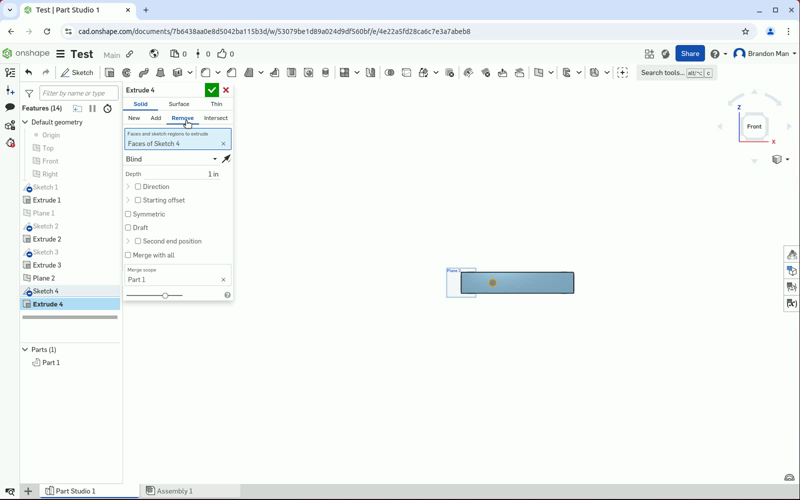
key(tab, 4)
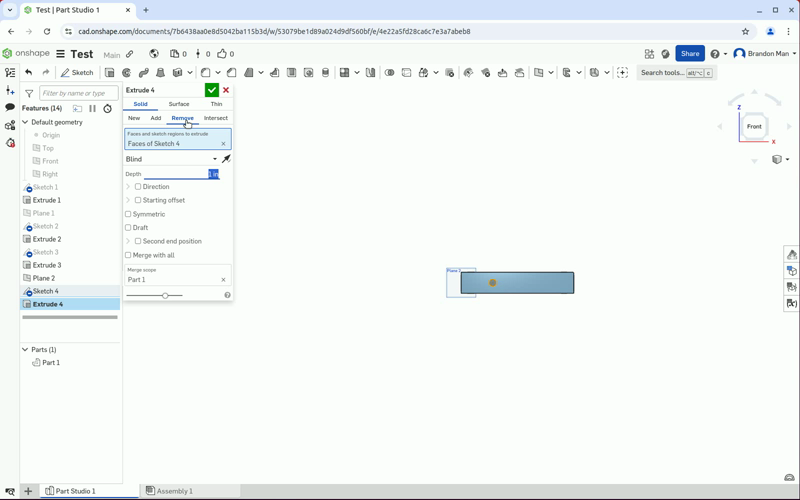
text(10.591)
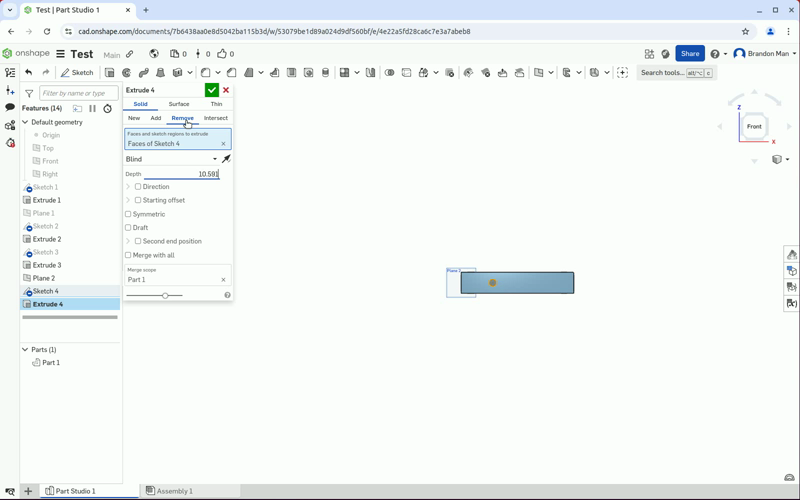
key(tab, 6)
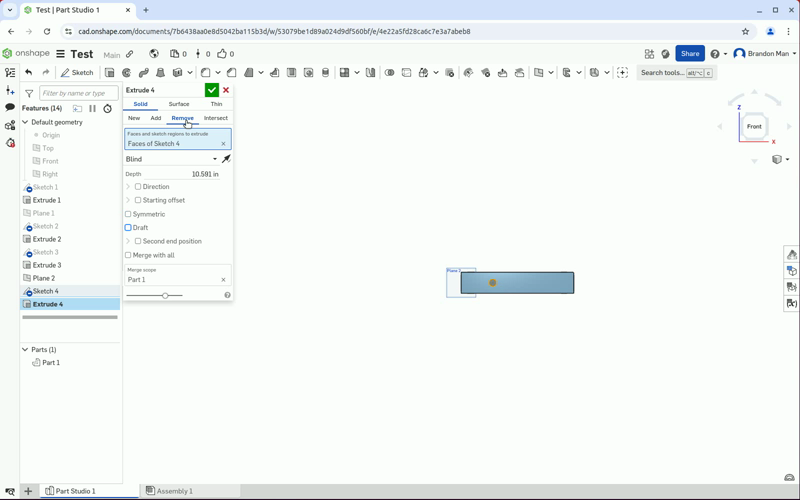
key(space)
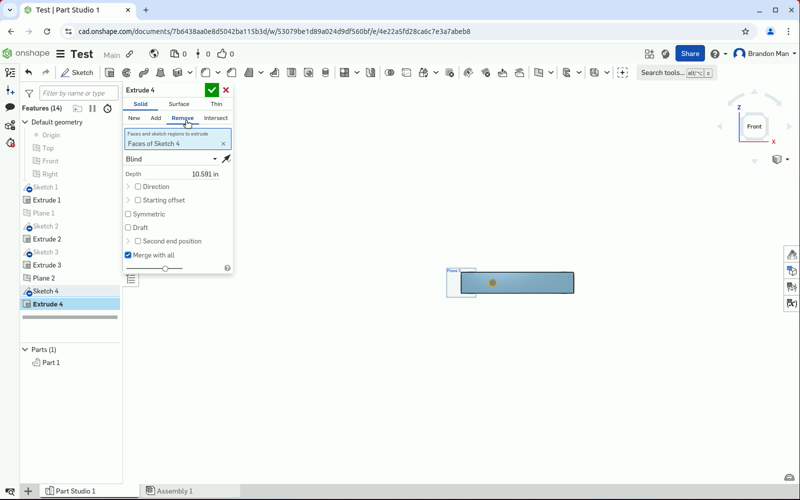
key(enter)
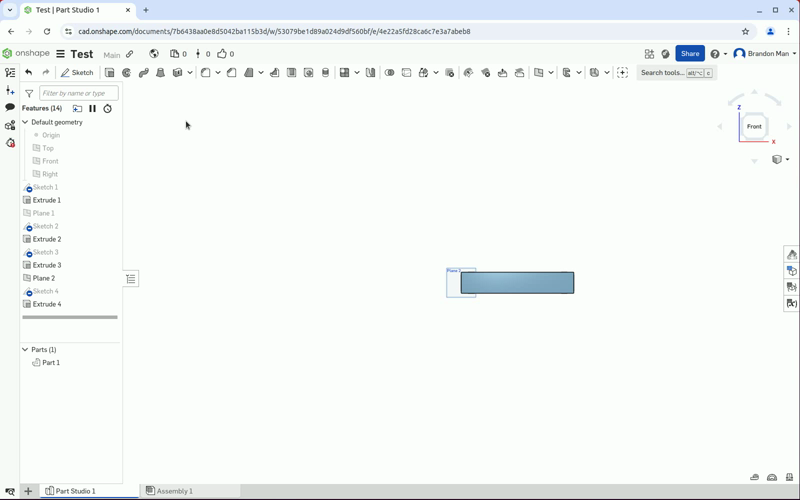
key(shift+h)
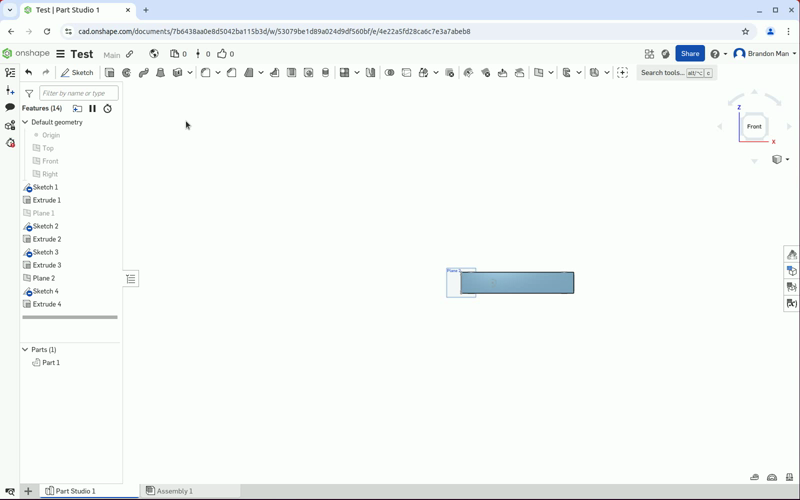
key(shift+h)
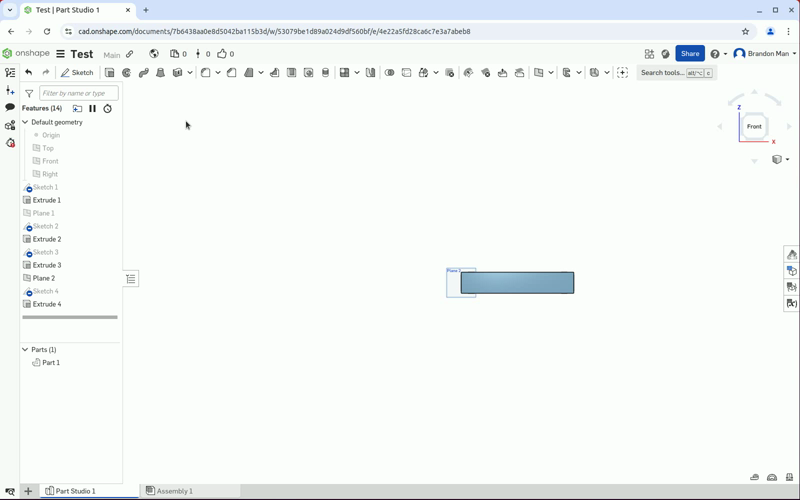
mouse_move(73, 189)
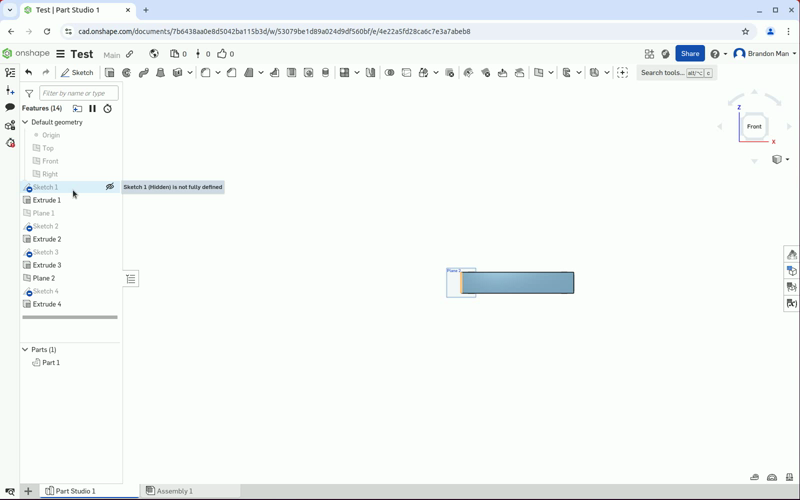
click(73, 189)
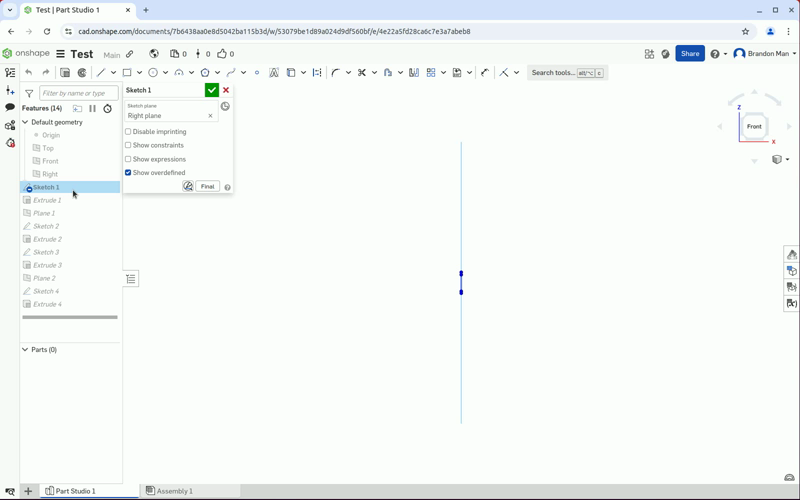
mouse_move(229, 92)
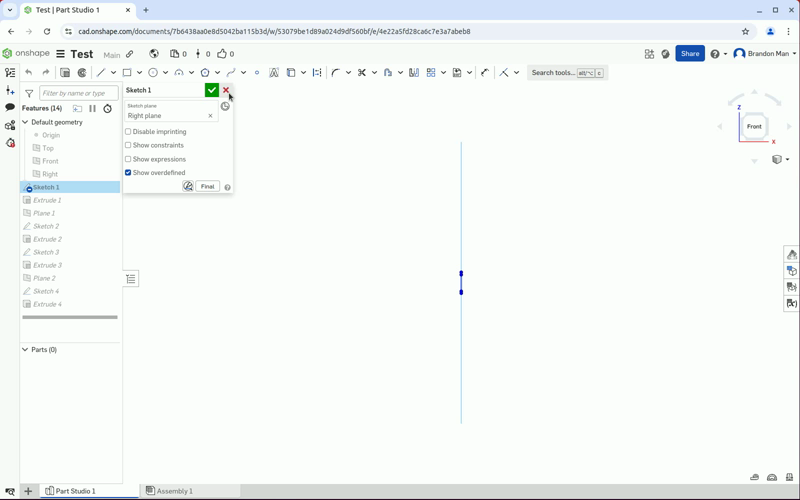
click(229, 92)
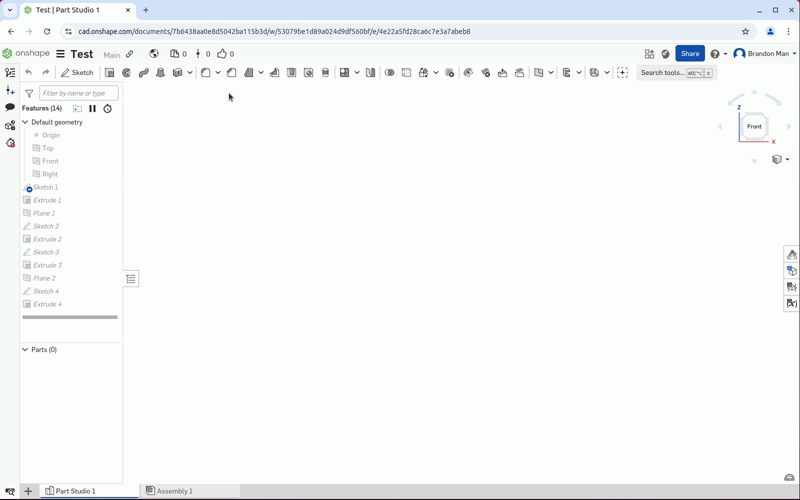
key(shift+s)
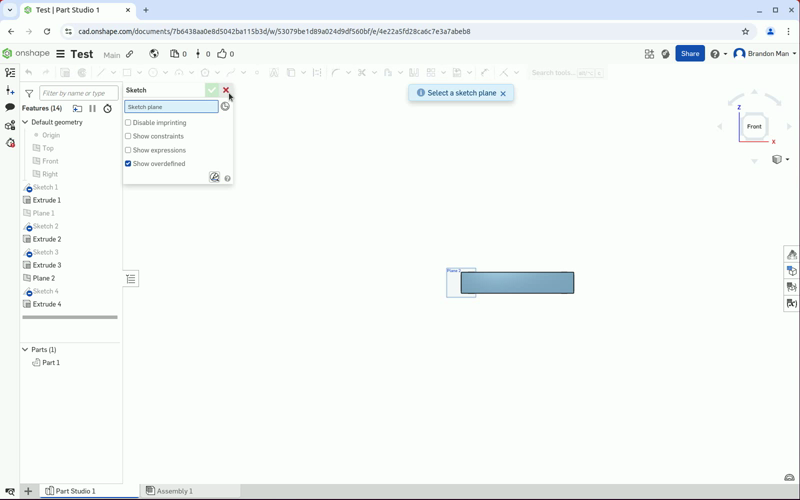
mouse_move(73, 280)
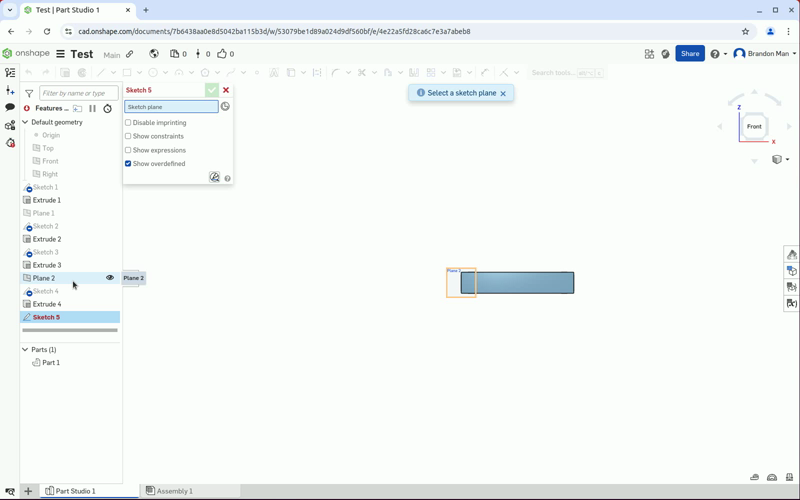
click(73, 280)
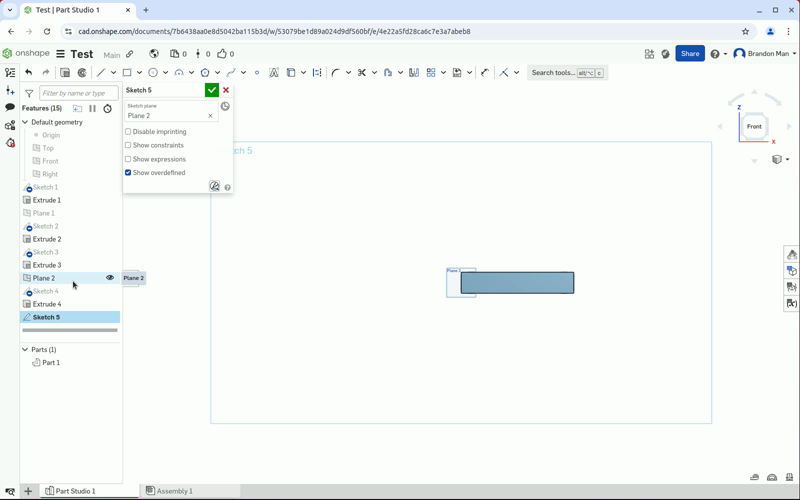
mouse_move(73, 352)
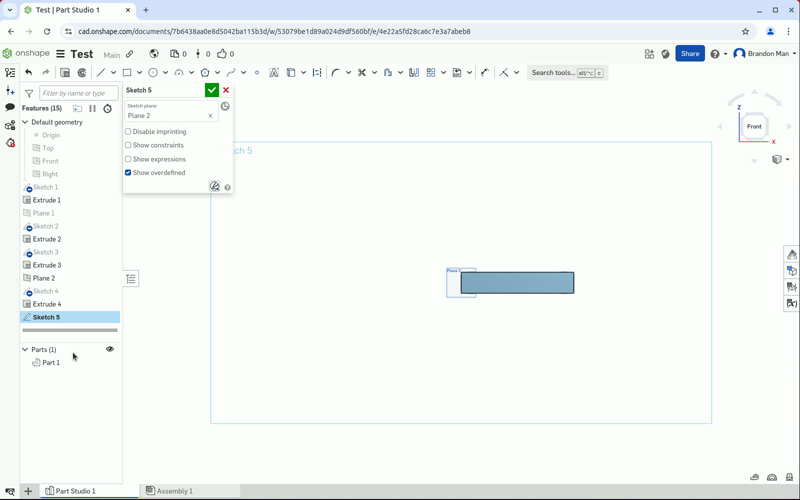
key(y)
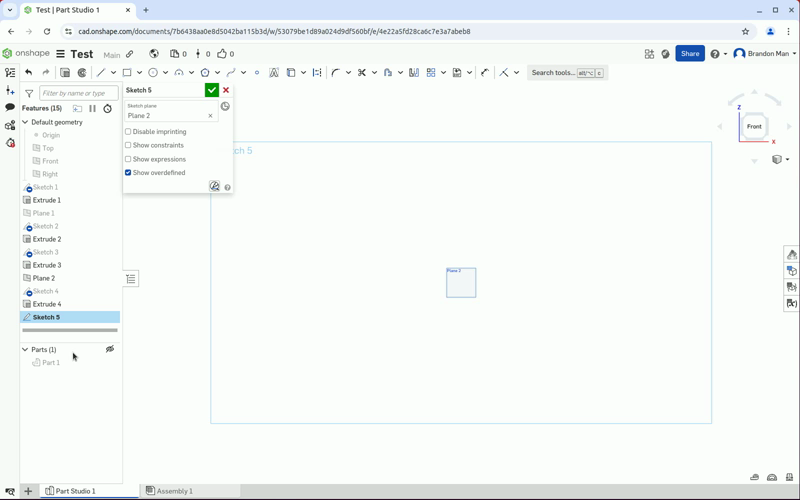
key(c)
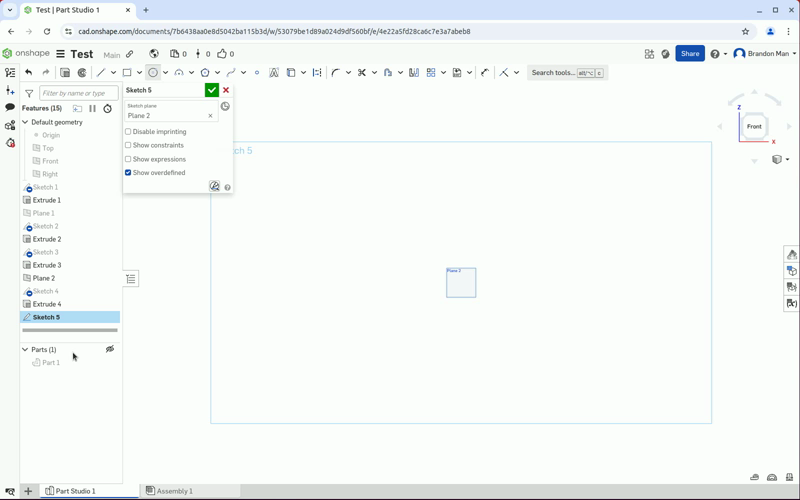
key_down(shift)
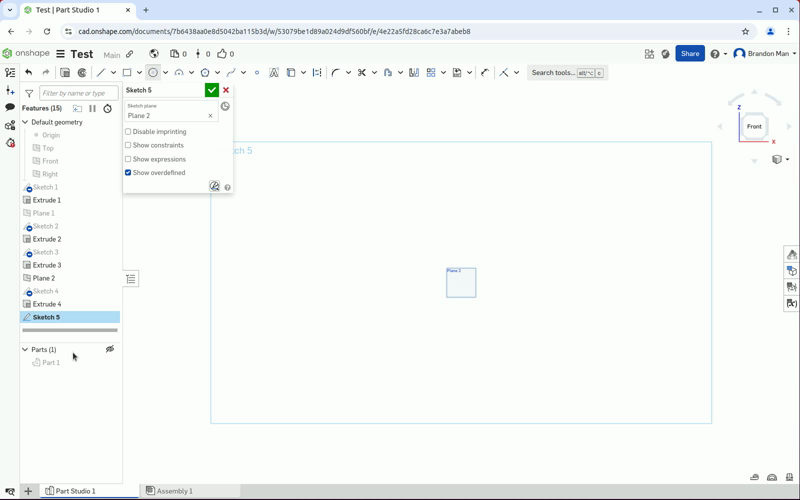
mouse_move(542, 282)
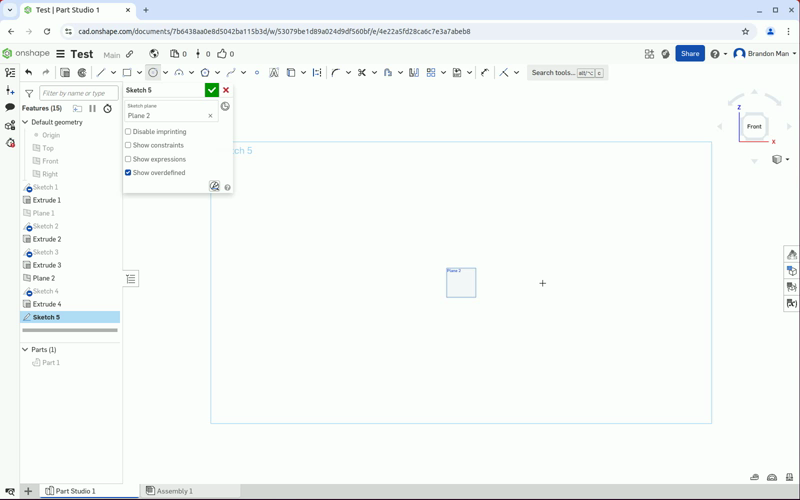
click(542, 282)
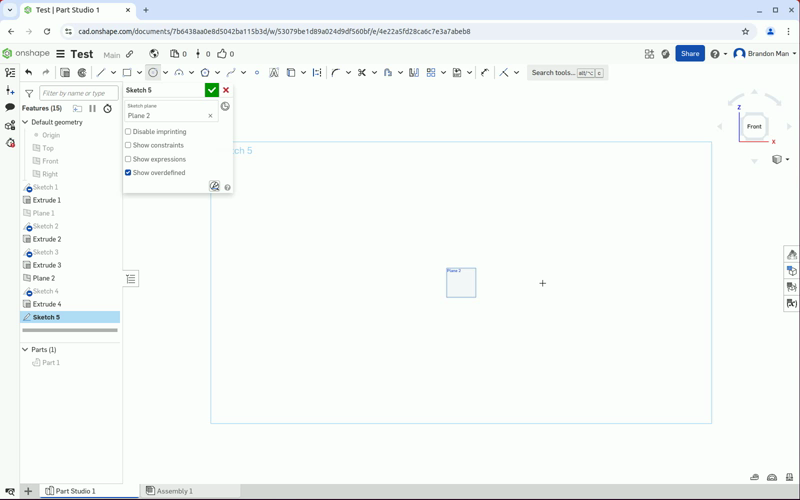
key_up(shift)
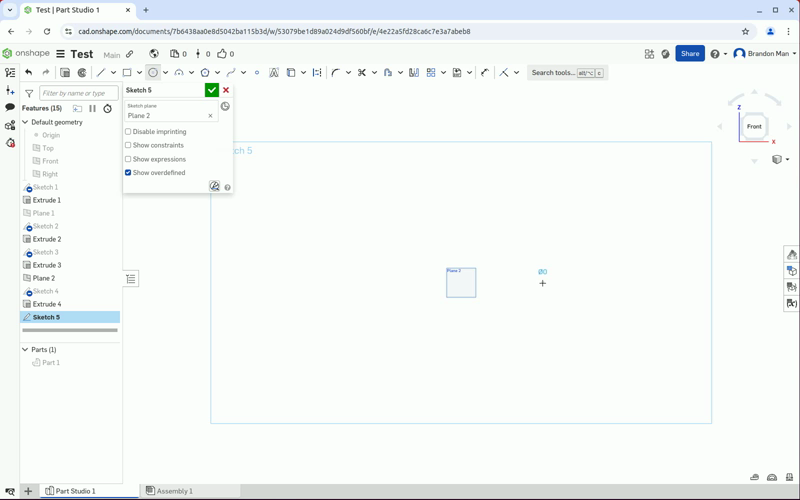
mouse_move(546, 282)
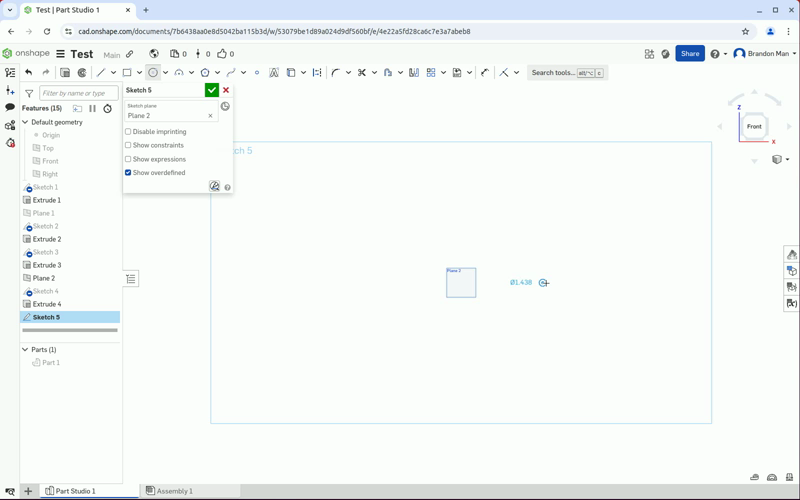
click(546, 282)
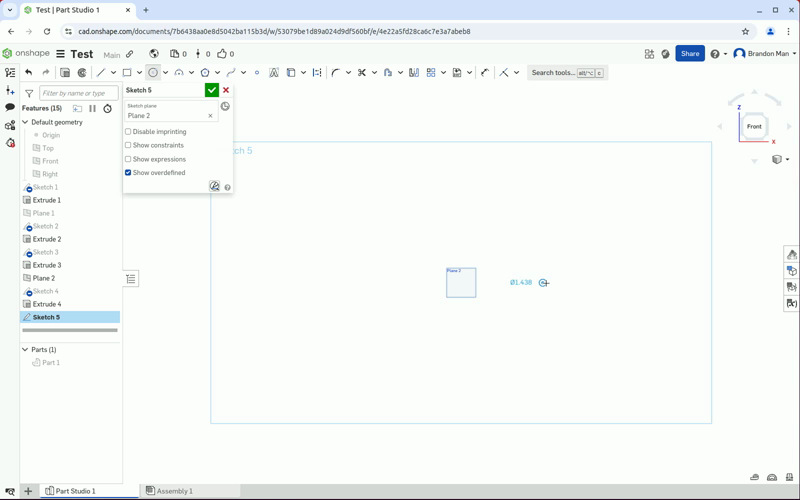
key(esc)
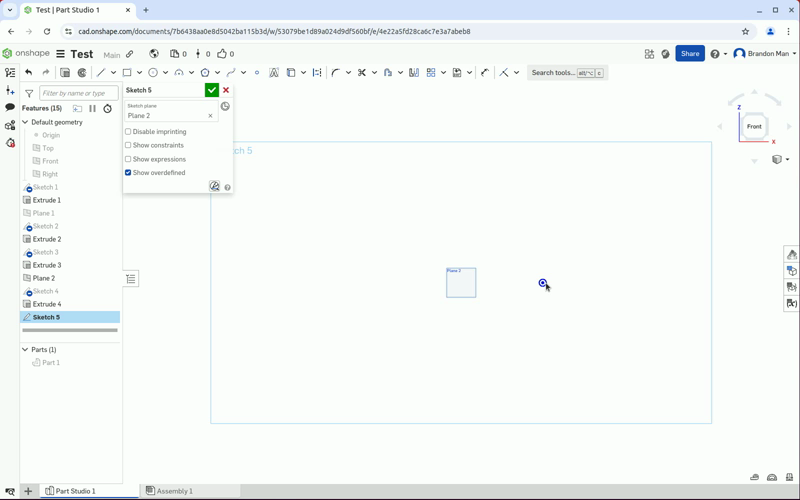
mouse_move(544, 285)
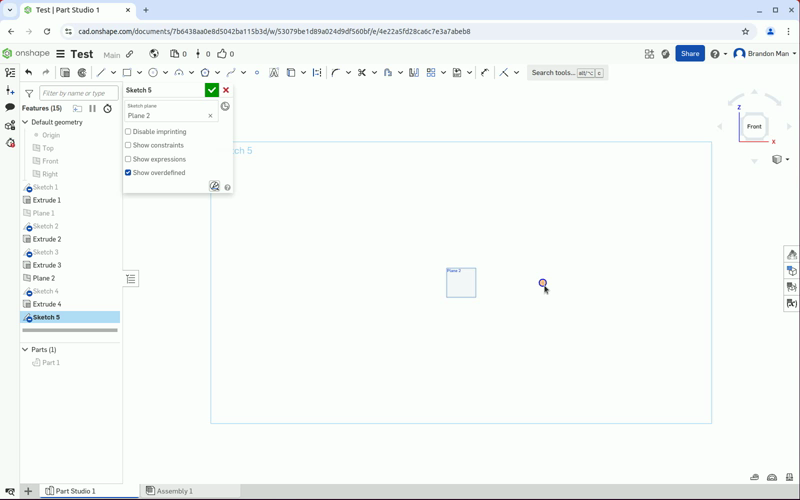
scroll(6)
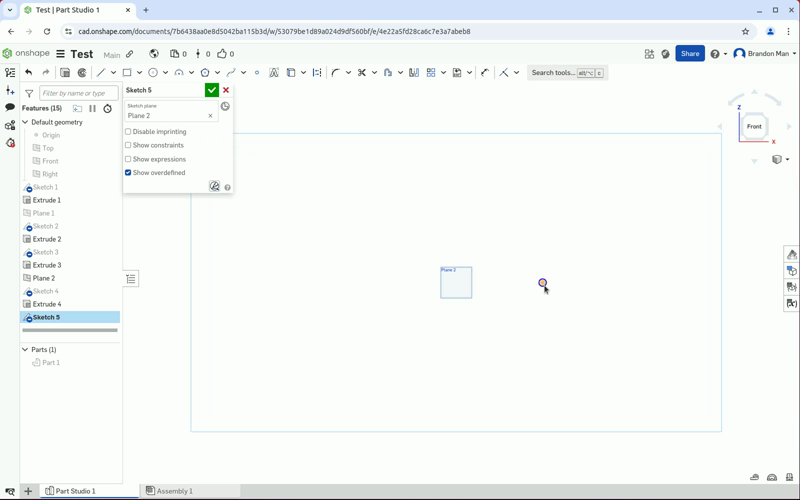
scroll(6)
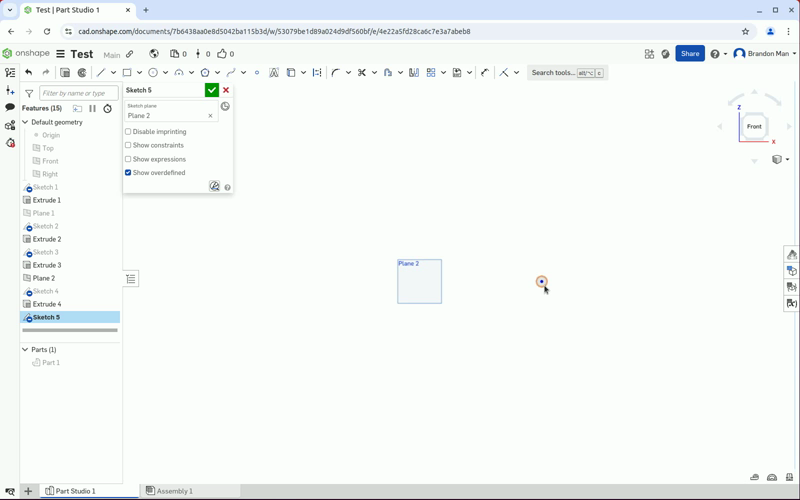
scroll(6)
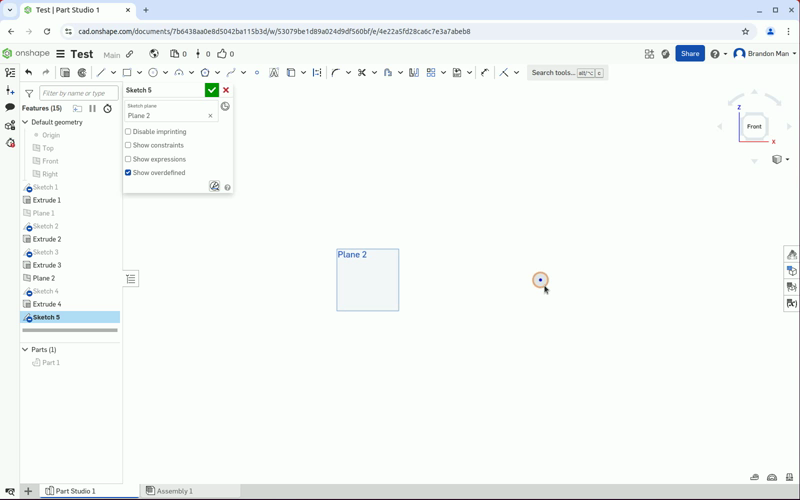
scroll(6)
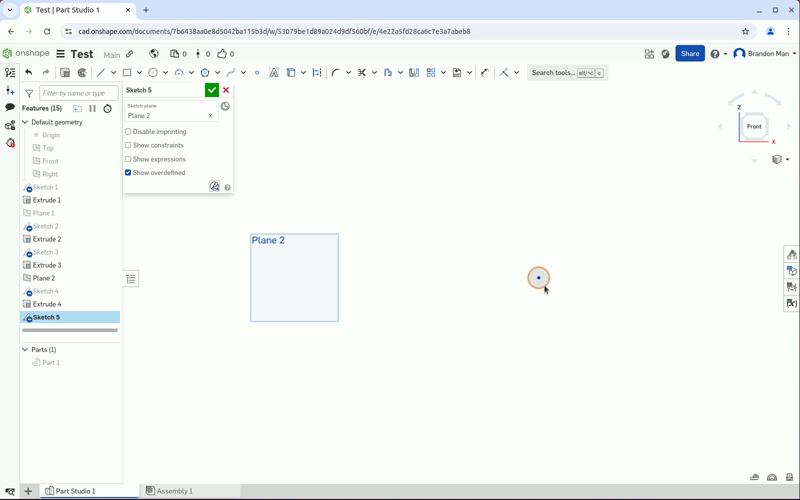
scroll(6)
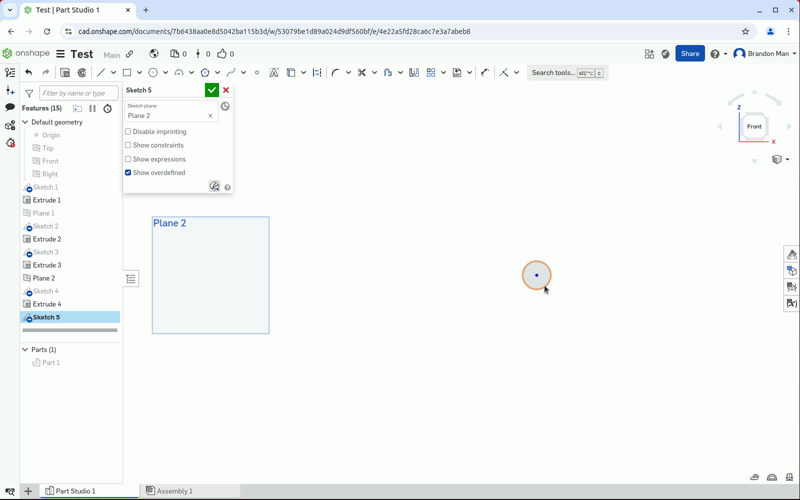
scroll(6)
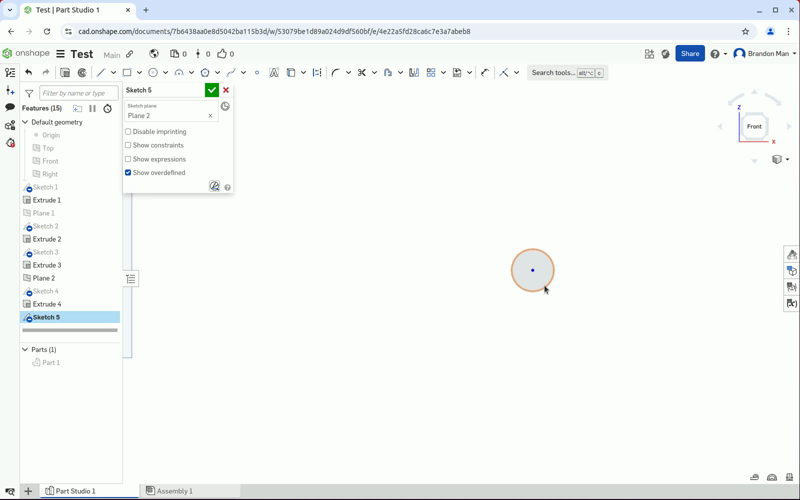
scroll(6)
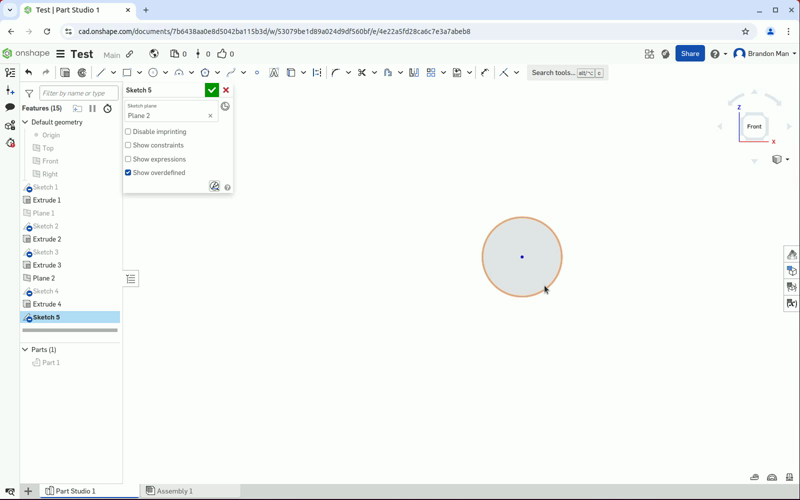
click(544, 285)
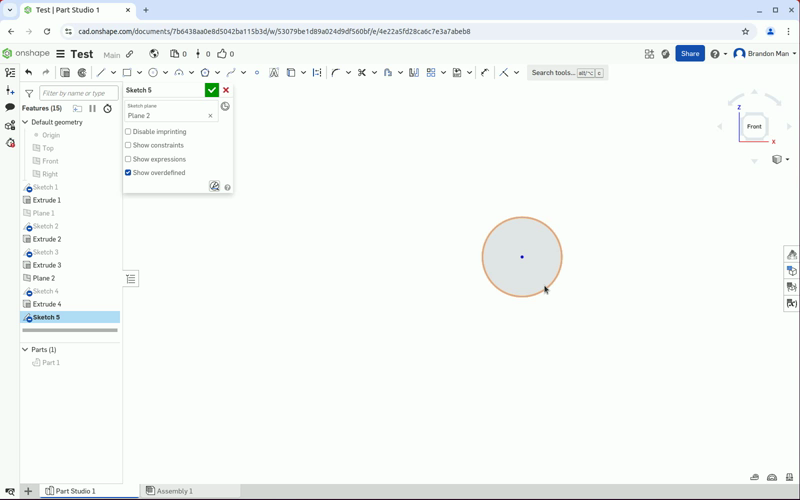
scroll(-6)
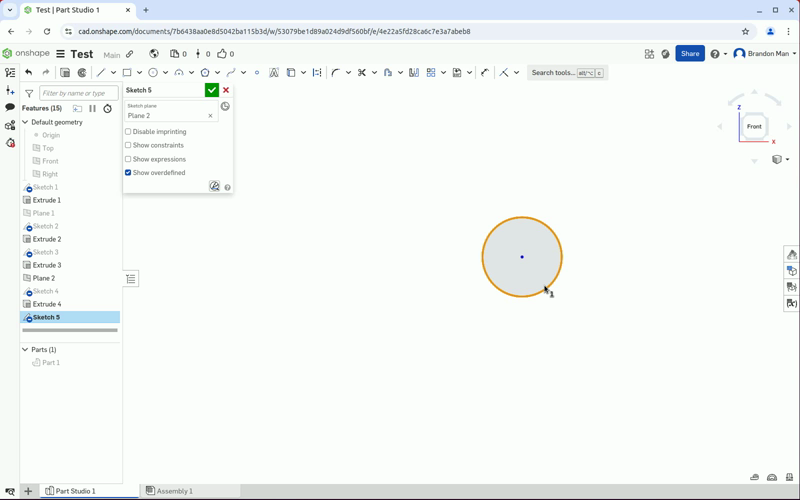
scroll(-6)
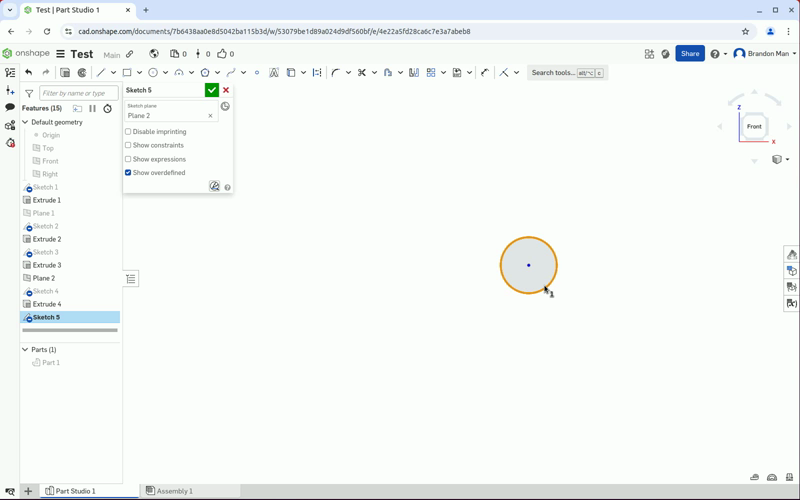
scroll(-6)
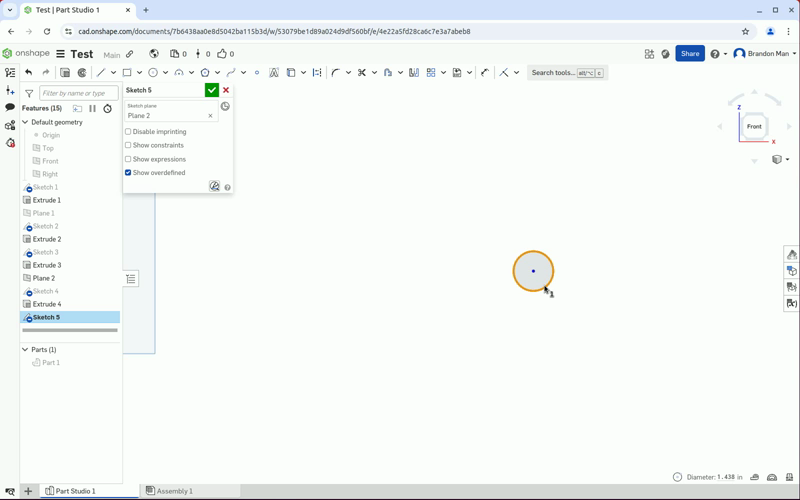
scroll(-6)
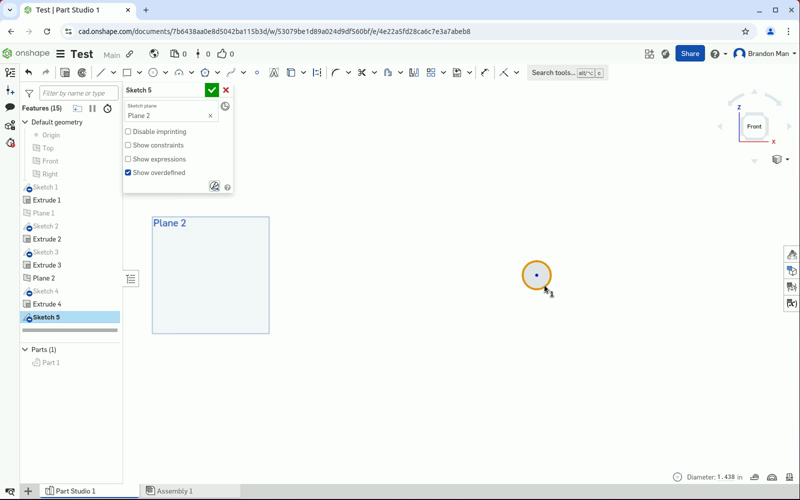
scroll(-6)
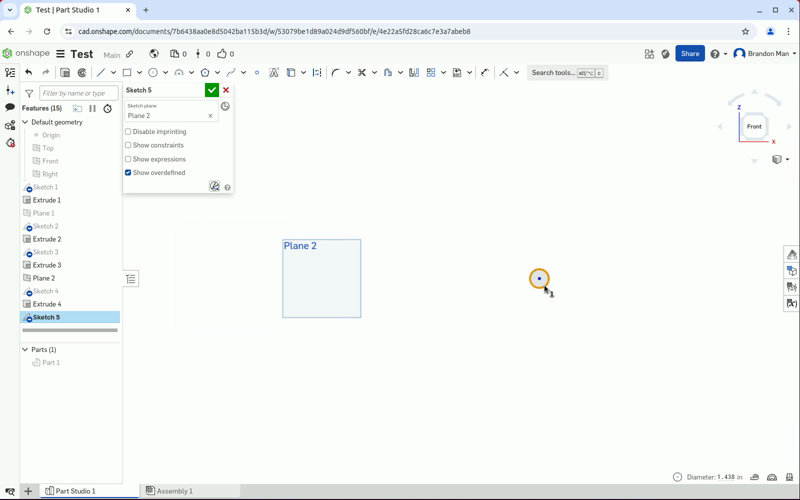
scroll(-6)
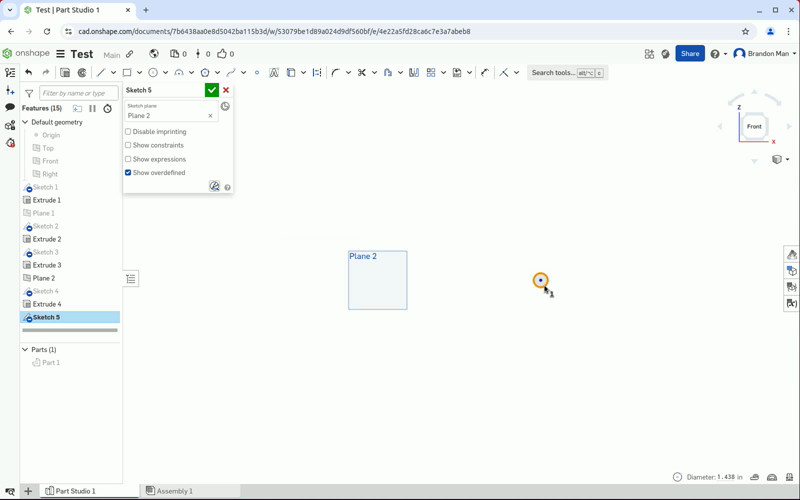
scroll(-6)
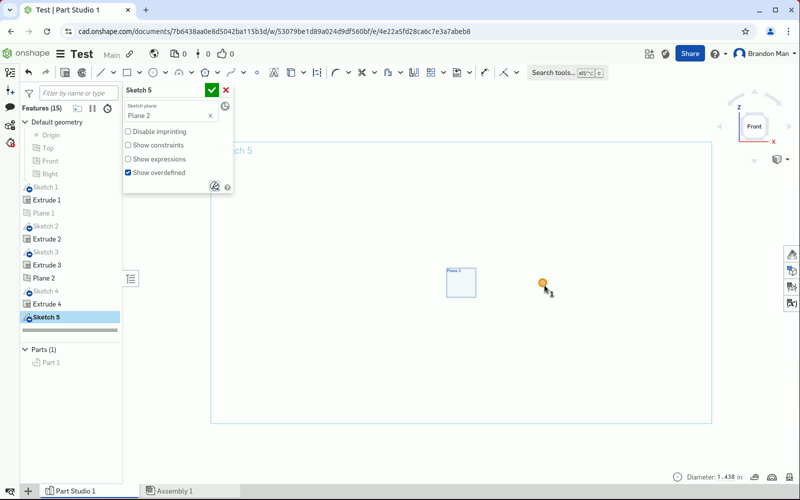
mouse_move(73, 352)
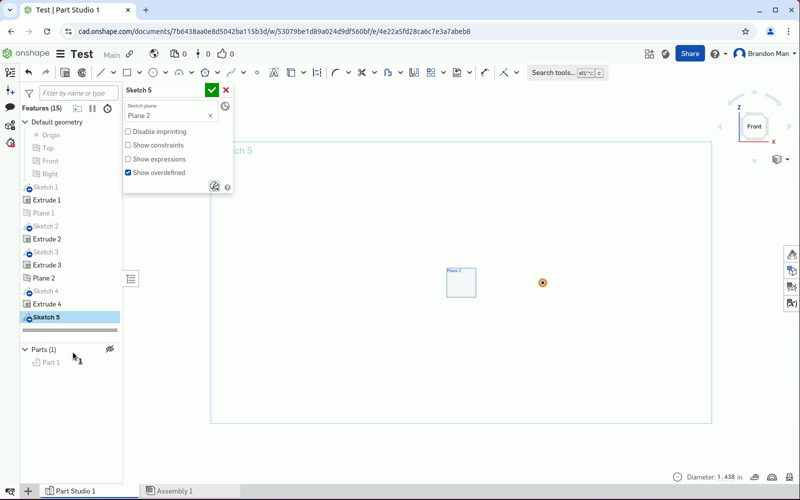
key(shift+y)
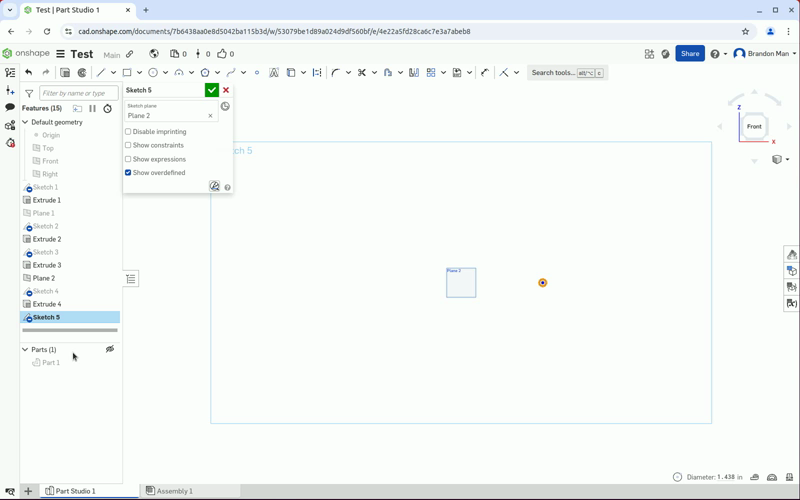
key(shift+e)
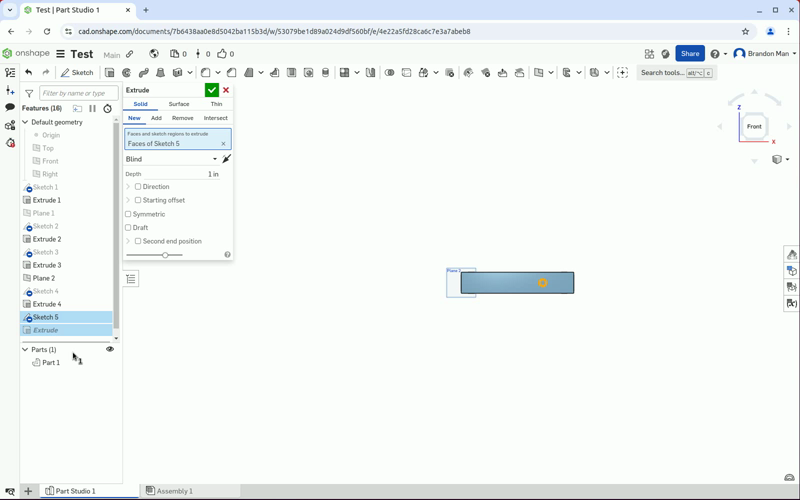
mouse_move(143, 106)
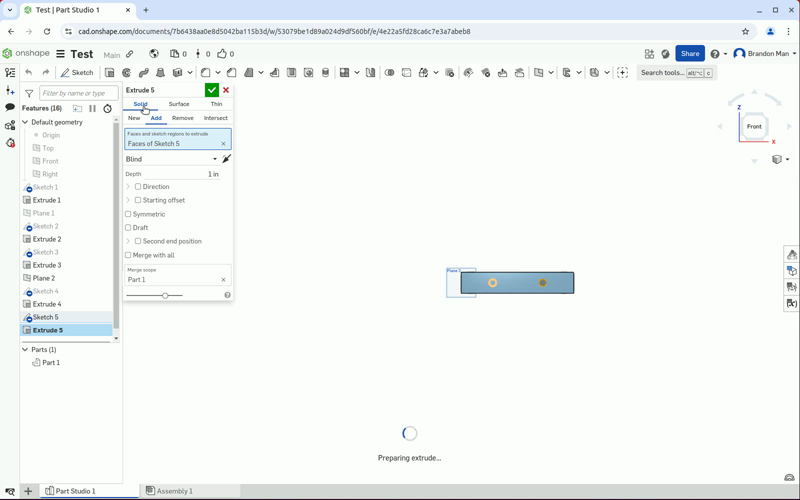
click(143, 106)
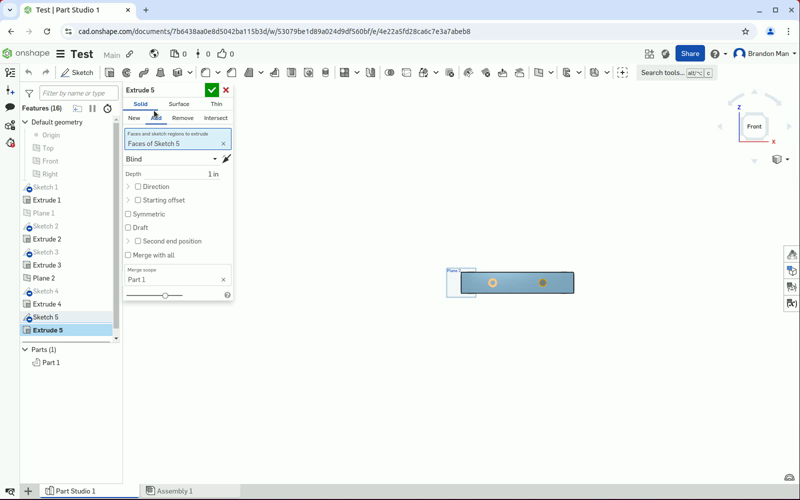
mouse_move(186, 120)
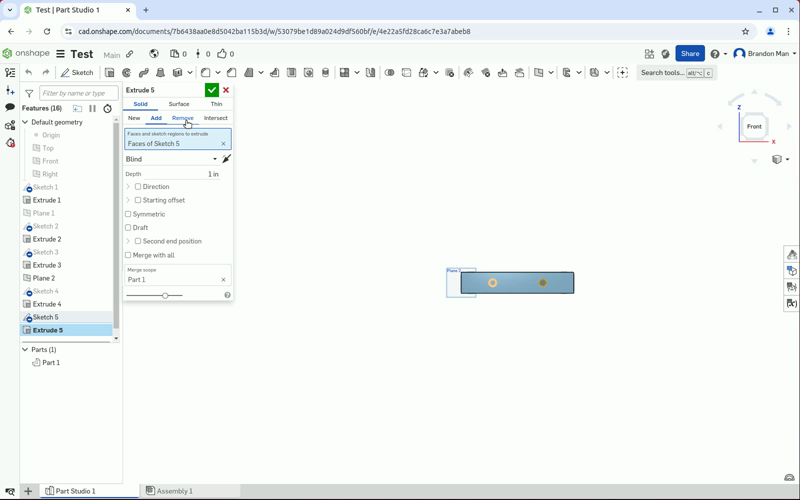
click(186, 120)
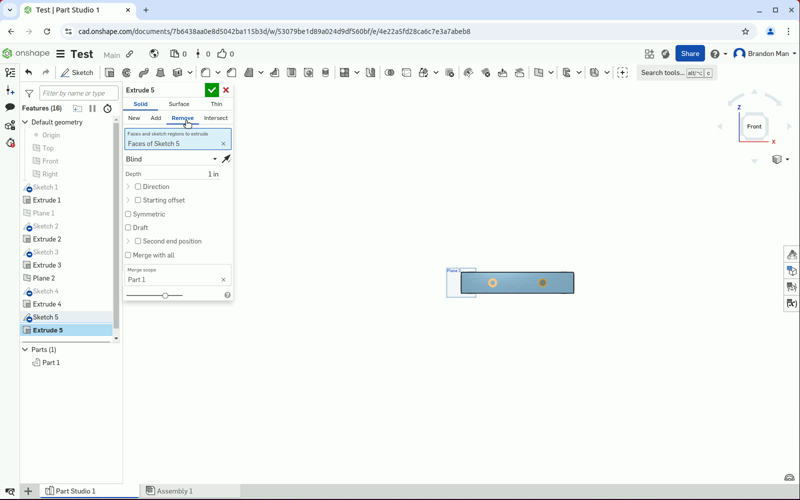
key(tab, 4)
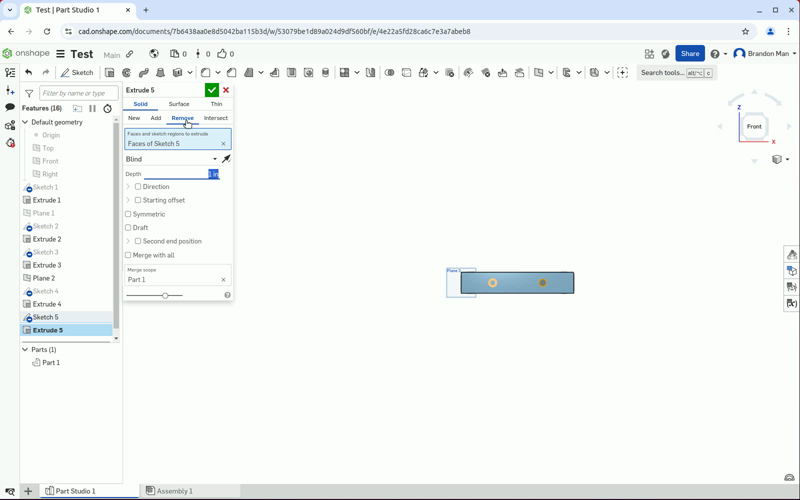
text(10.591)
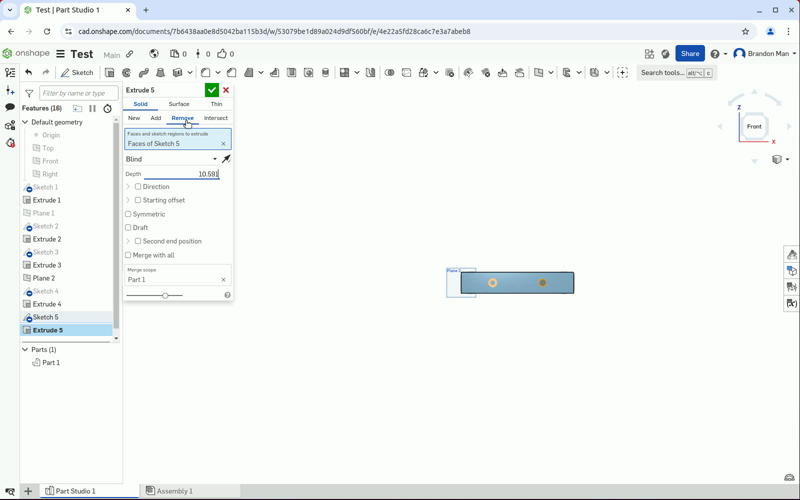
key(tab, 6)
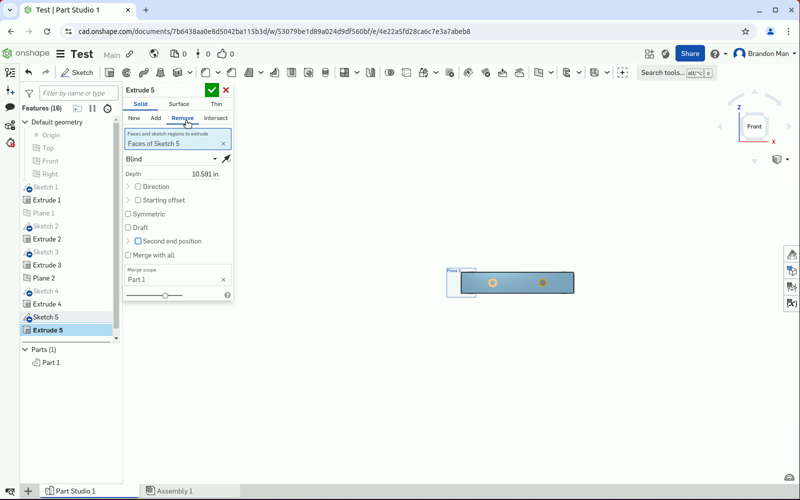
key(space)
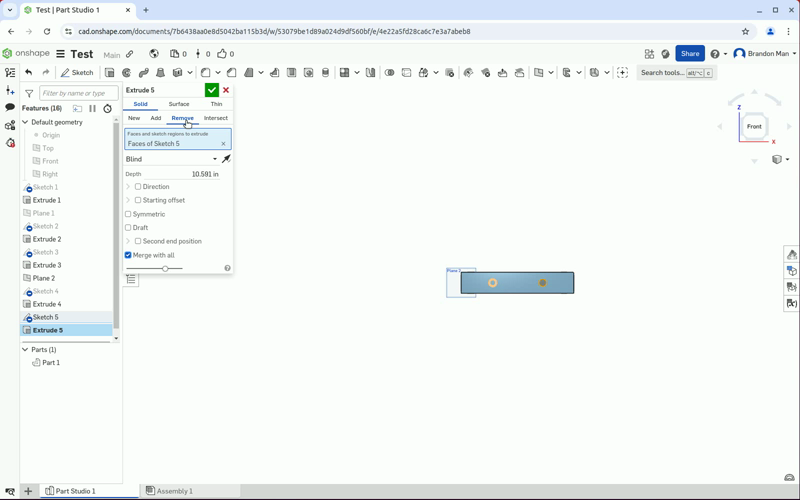
key(enter)
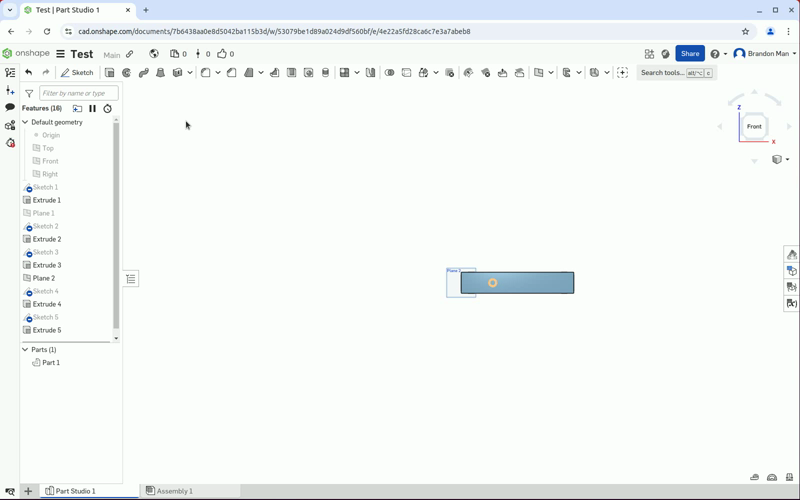
key(shift+h)
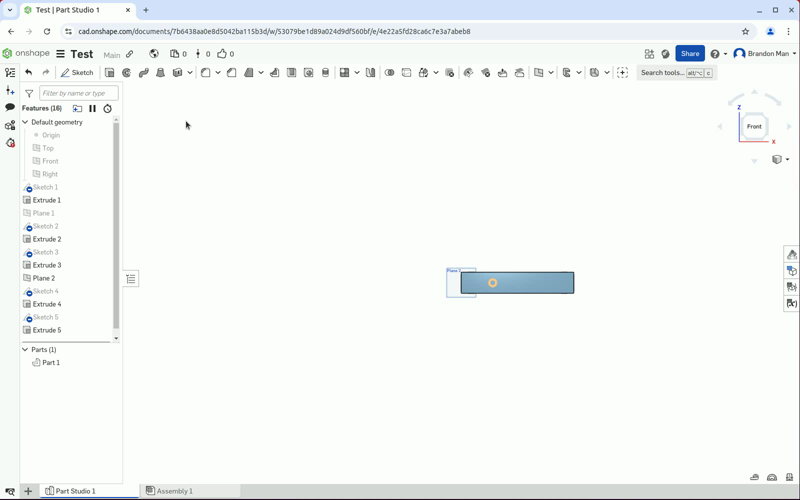
key(shift+h)
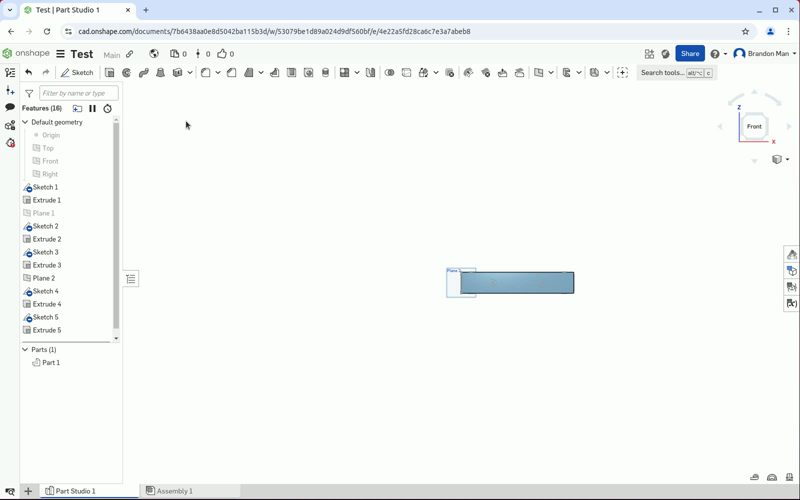
key(shift+7)
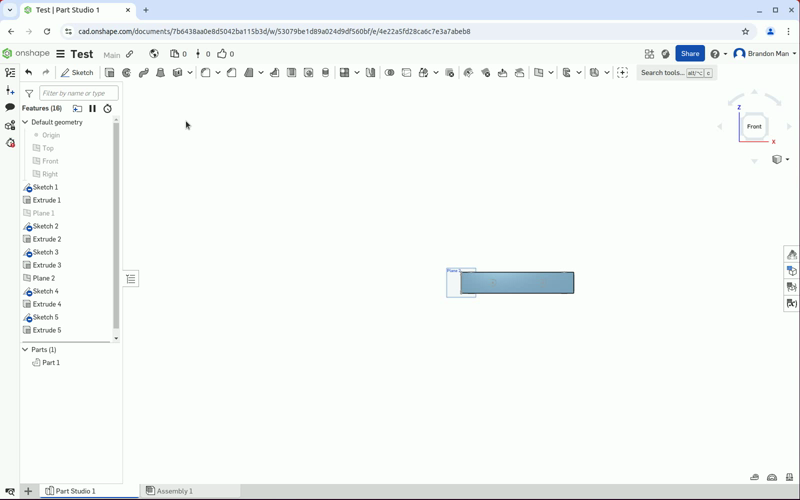
key(left, 2)
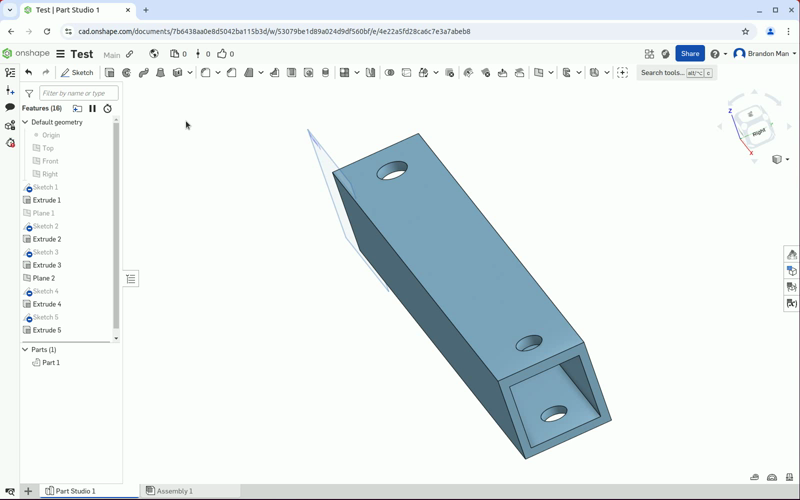
key(down, 2)
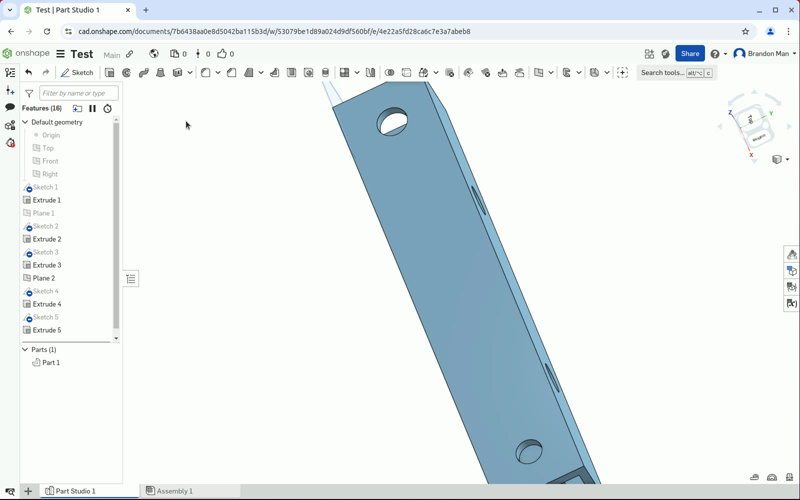
key(up, 2)
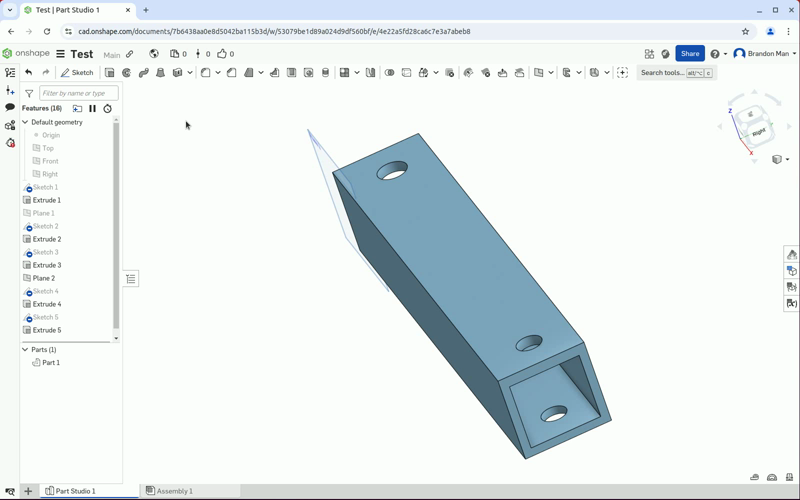
key(right, 2)
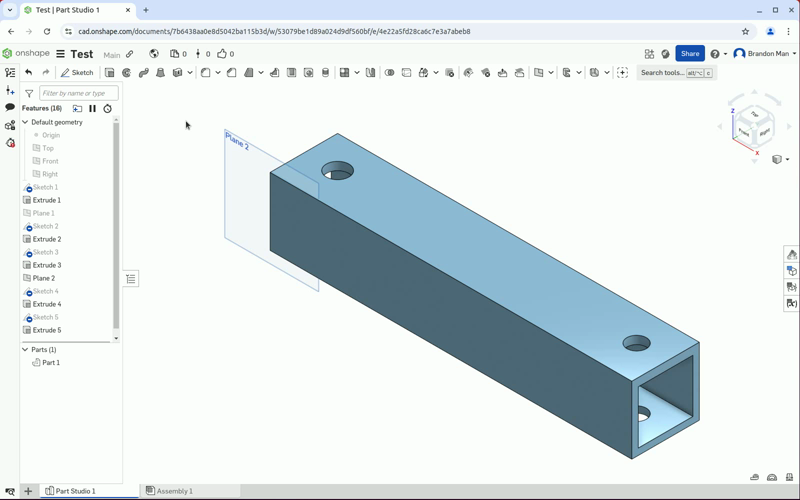
mouse_move(69, 189)
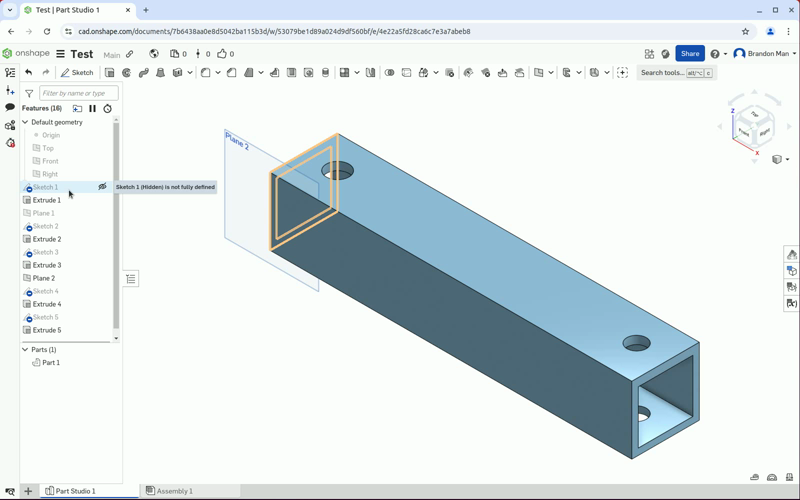
click(69, 189)